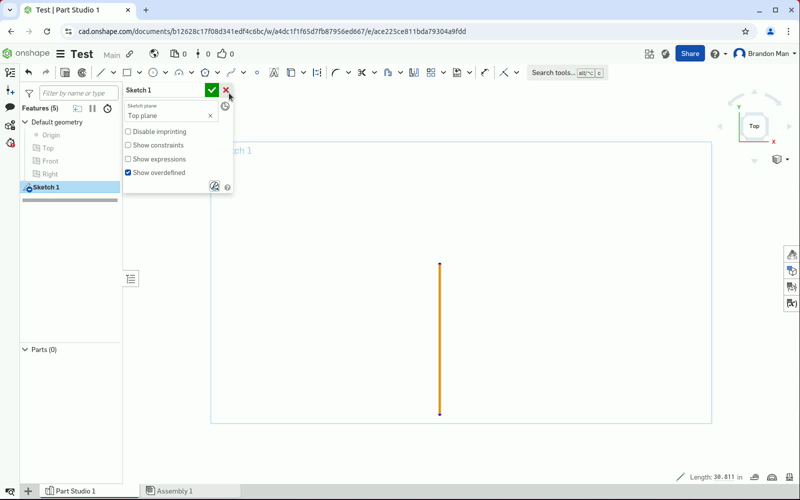
key(shift+h)
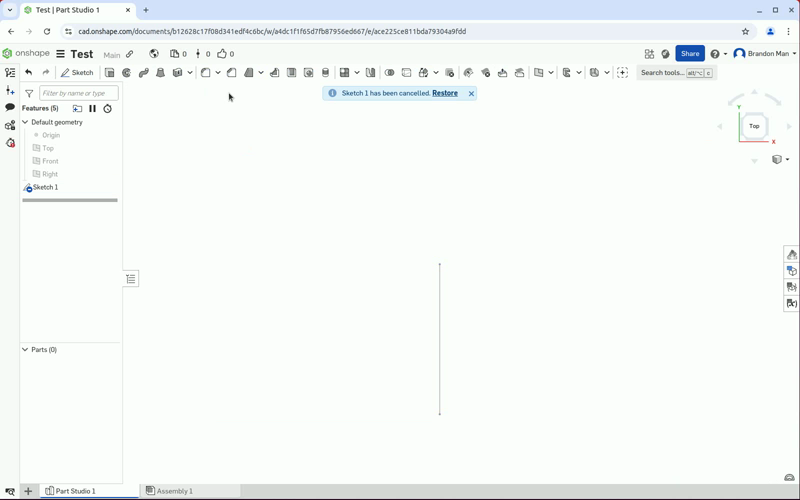
key(shift+s)
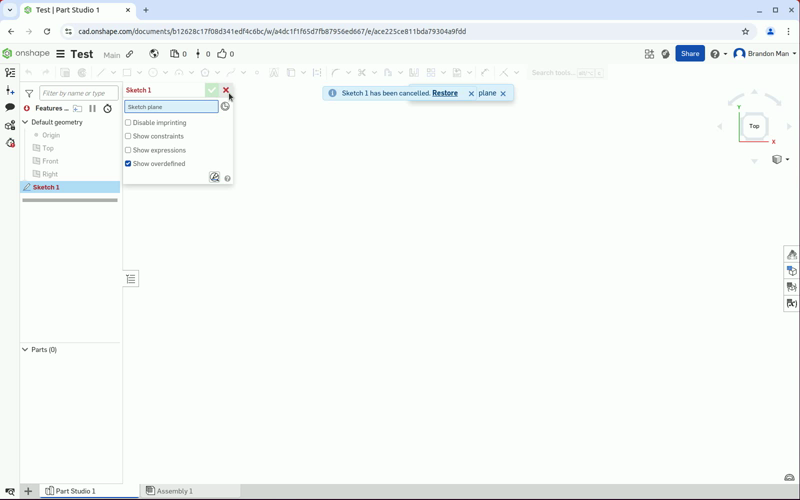
mouse_move(73, 150)
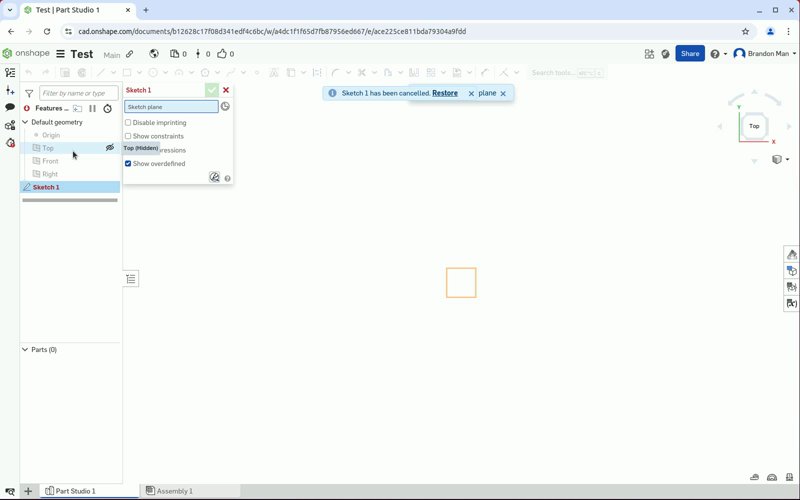
click(73, 150)
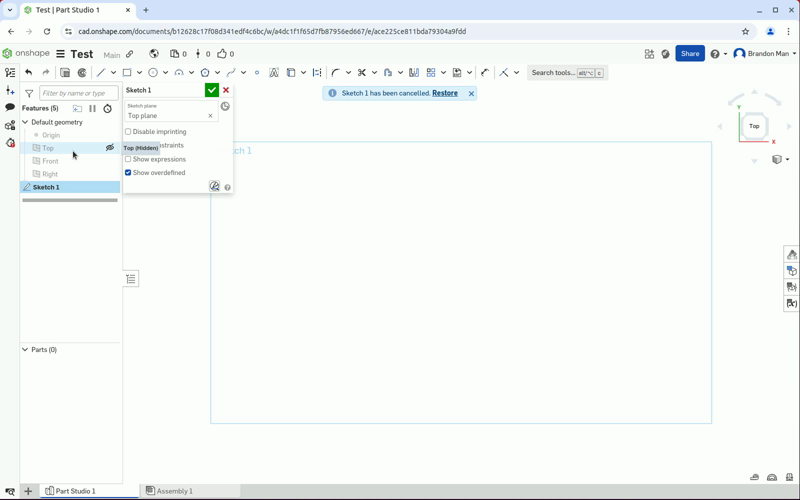
mouse_move(73, 352)
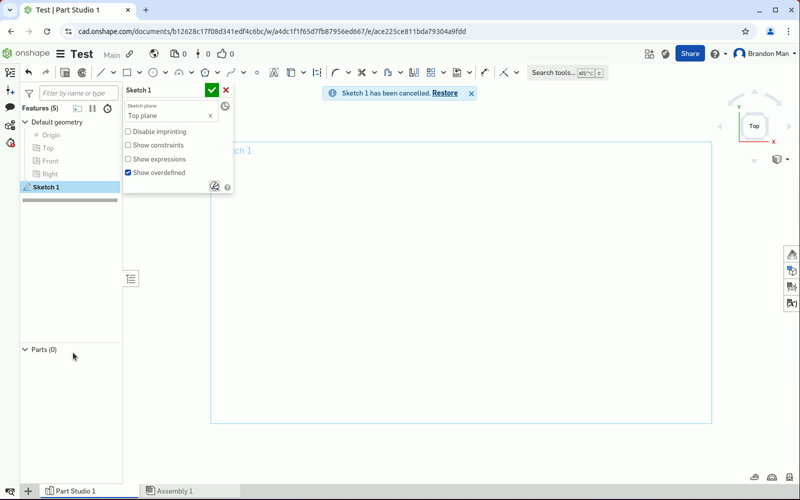
key(y)
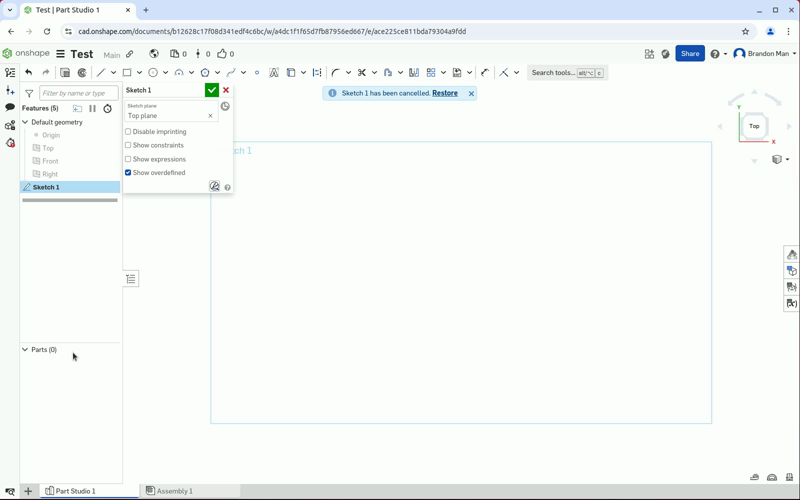
key(l)
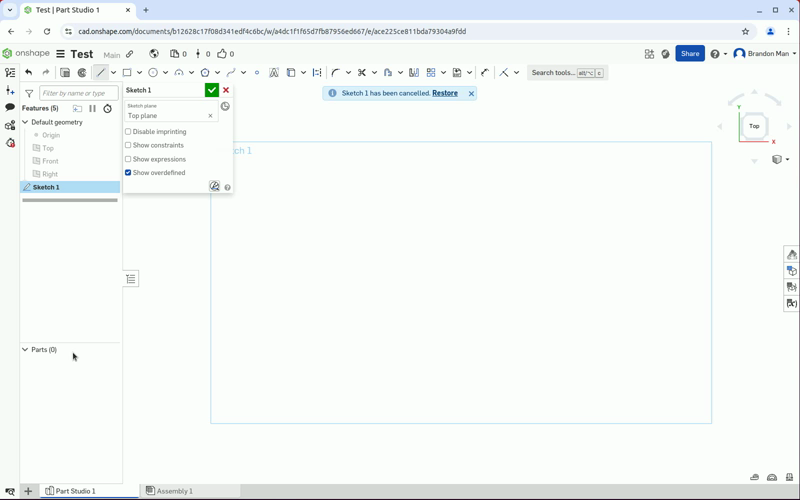
key_down(shift)
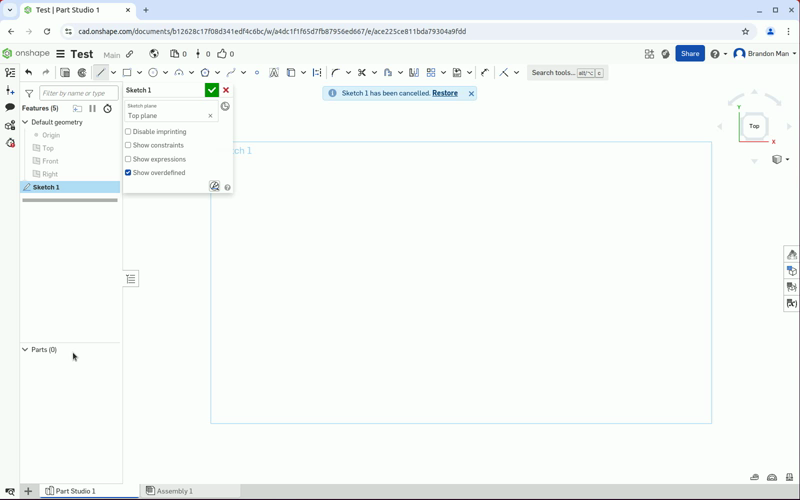
mouse_move(460, 241)
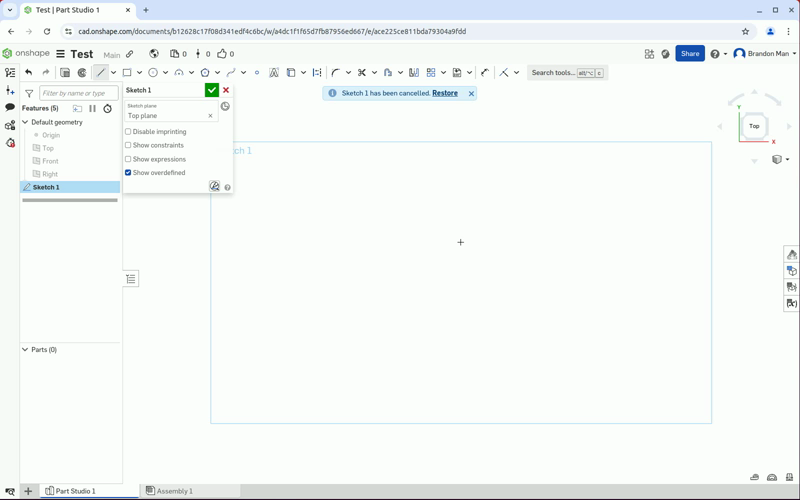
click(460, 241)
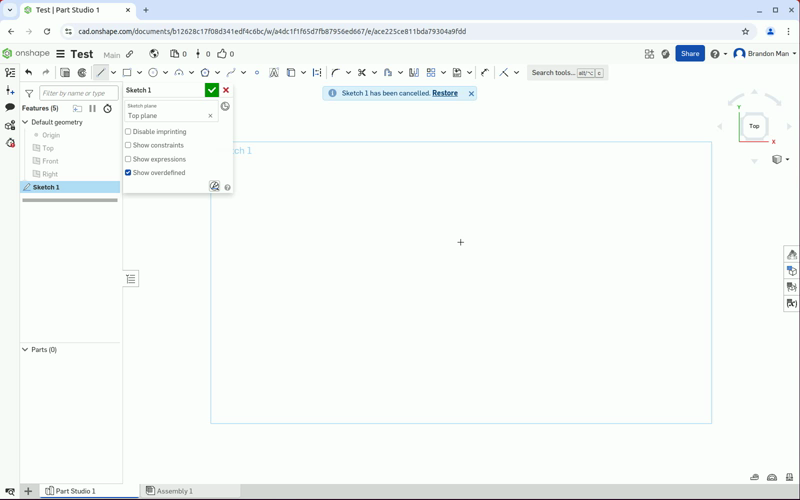
key_up(shift)
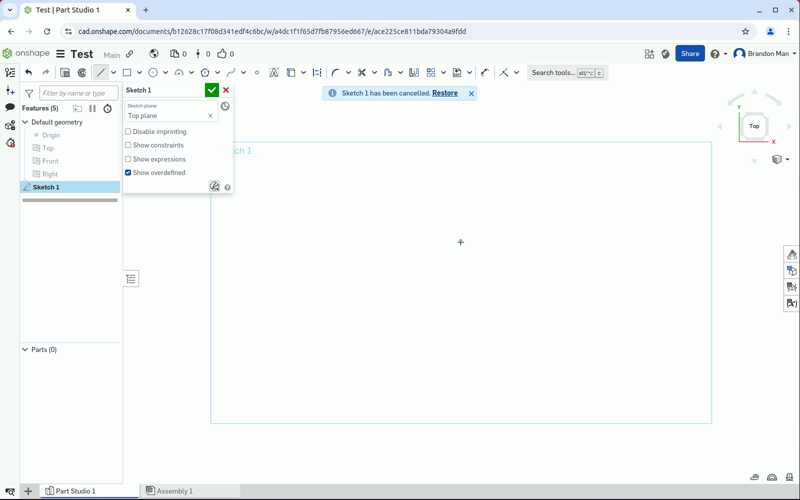
key_down(shift)
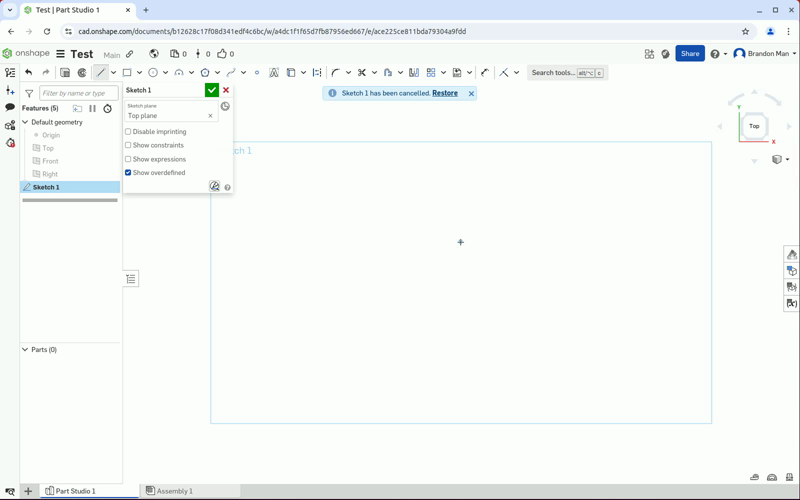
mouse_move(490, 241)
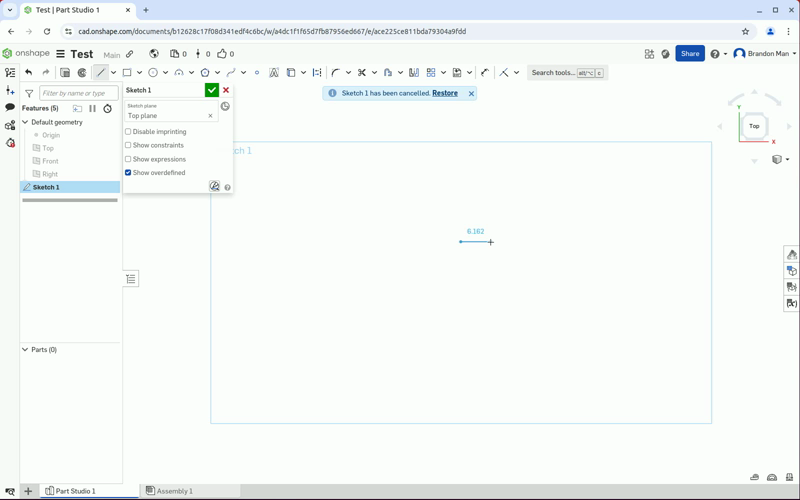
mouse_move(513, 241)
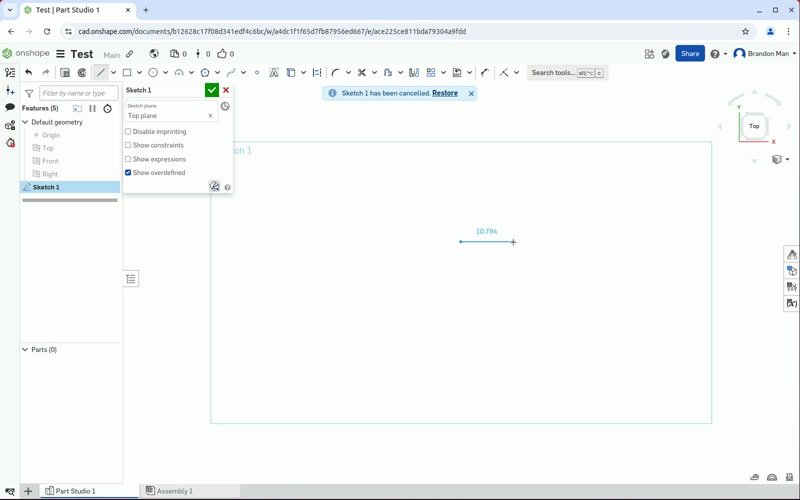
click(513, 241)
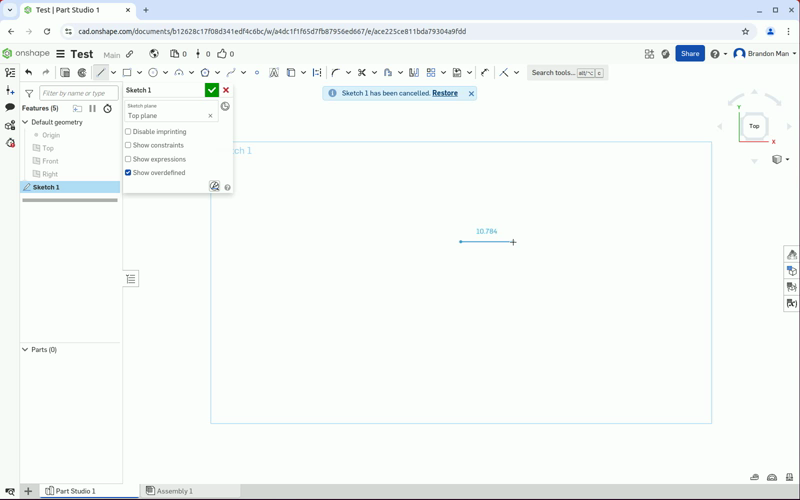
key_up(shift)
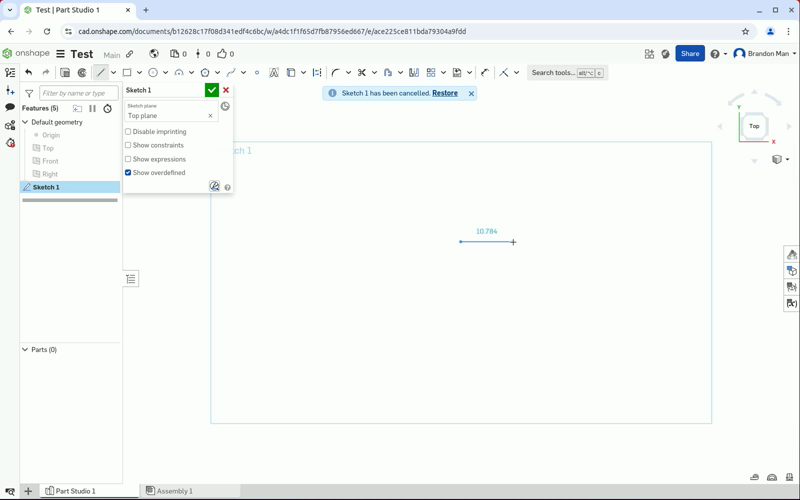
key_down(shift)
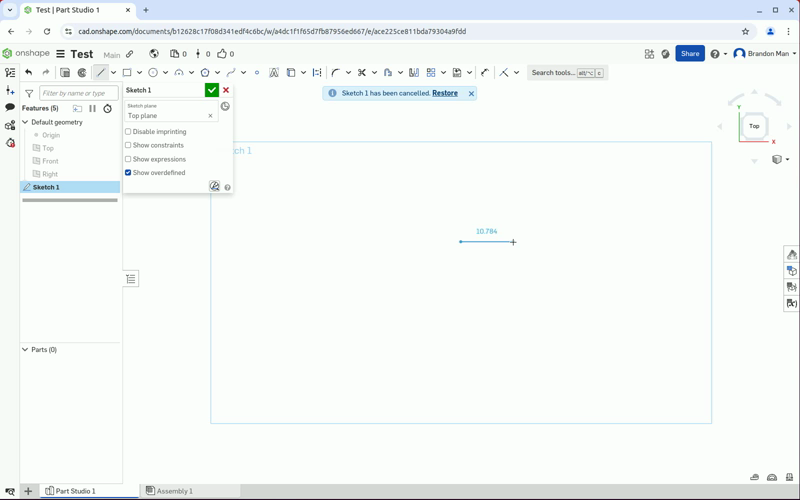
mouse_move(543, 241)
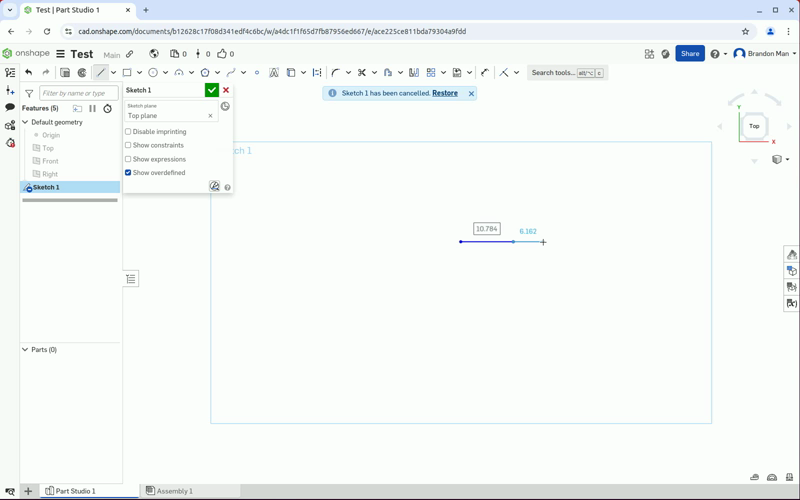
mouse_move(513, 216)
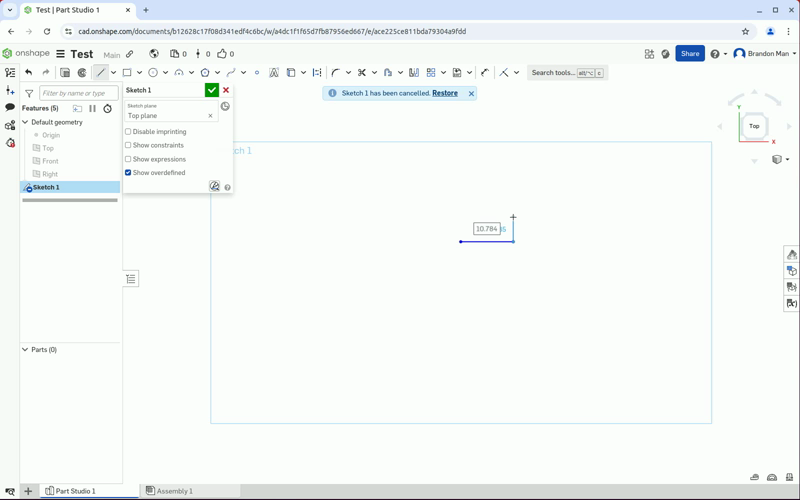
click(513, 216)
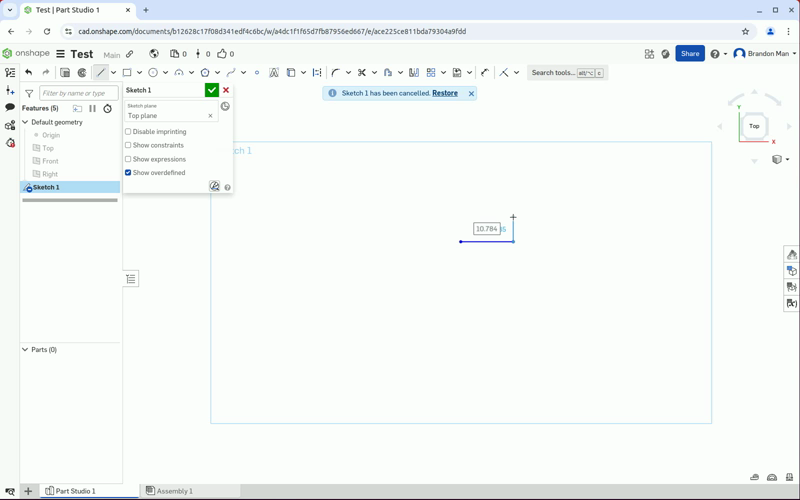
key_up(shift)
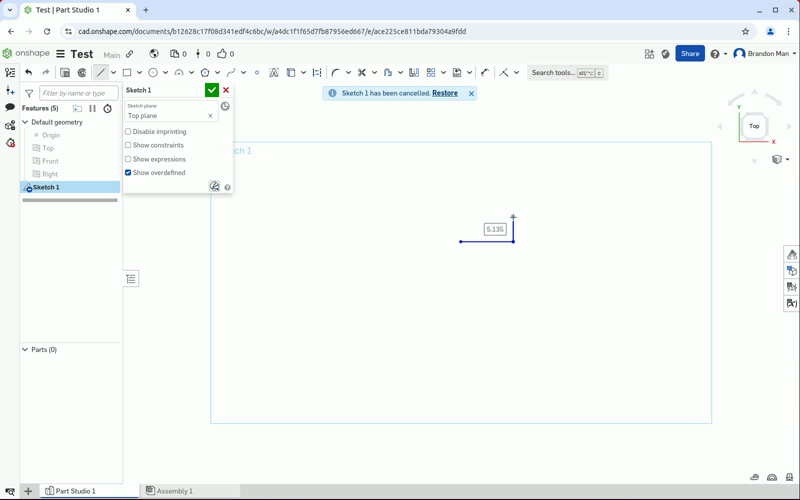
key_down(shift)
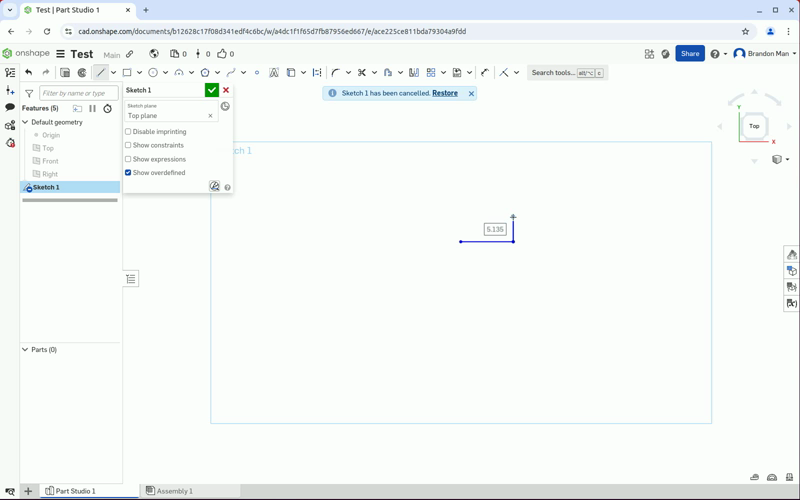
mouse_move(543, 216)
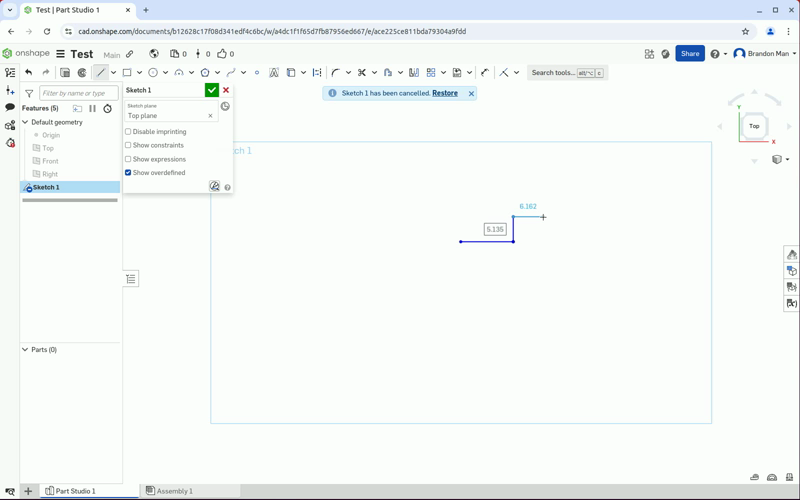
mouse_move(460, 216)
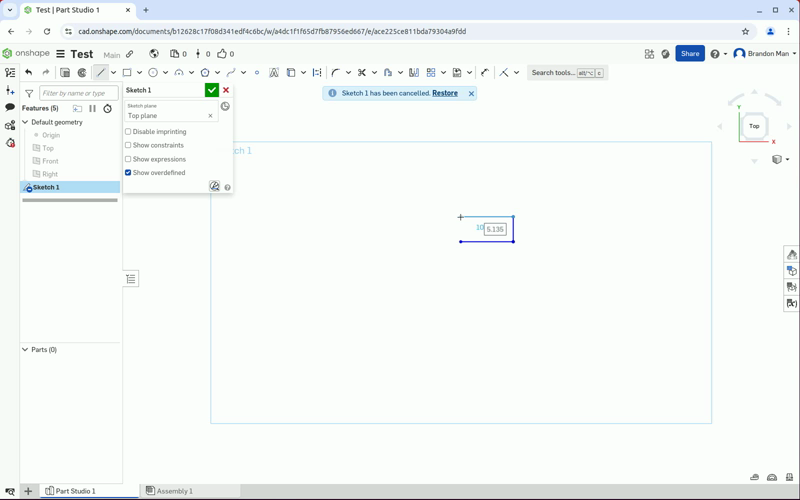
click(460, 216)
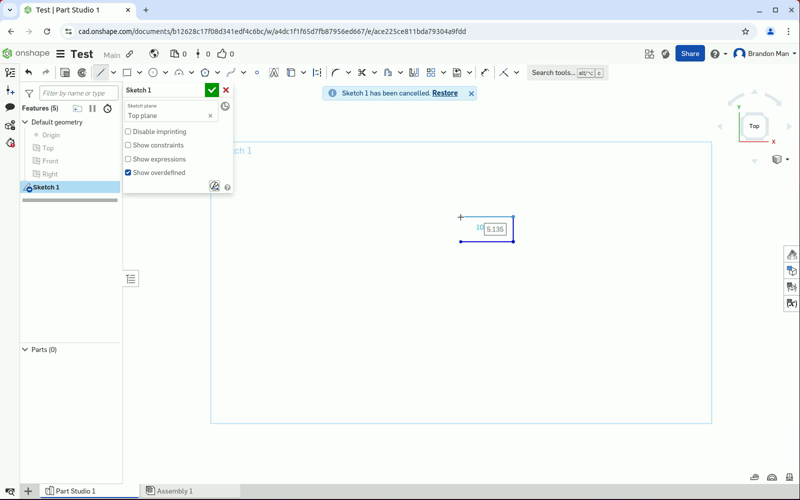
key_up(shift)
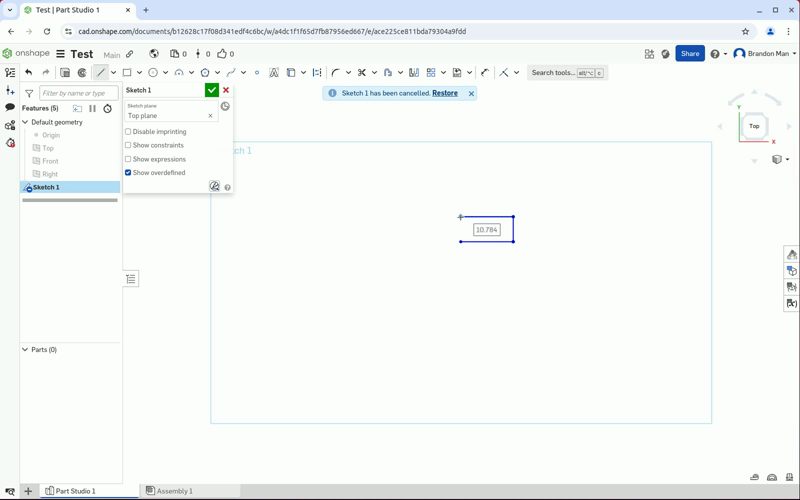
mouse_move(490, 216)
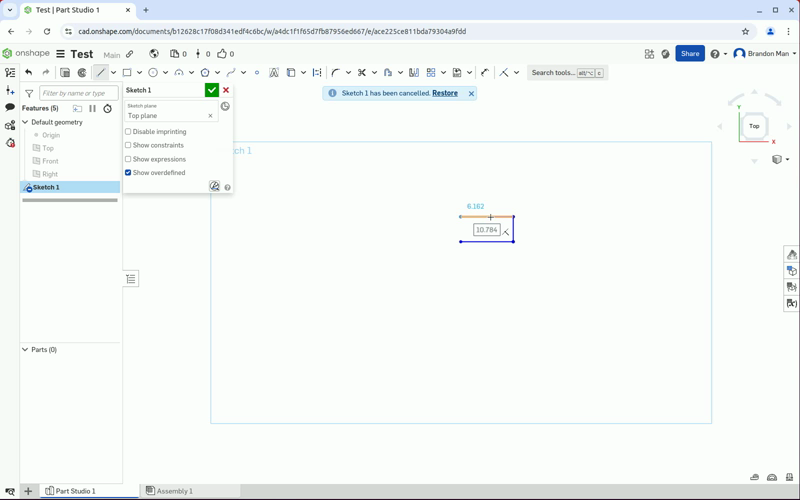
key_down(shift)
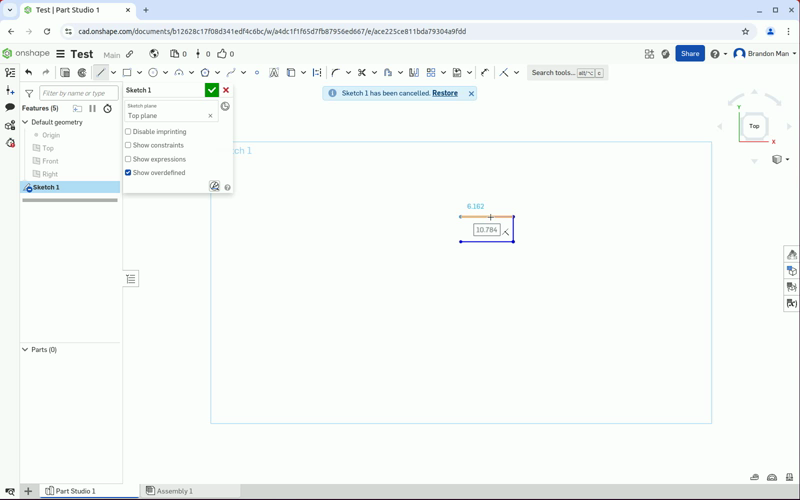
mouse_move(460, 241)
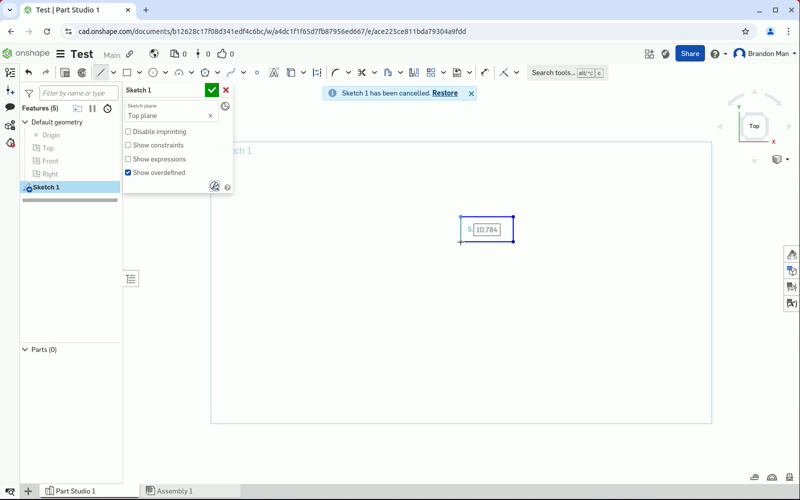
key_up(shift)
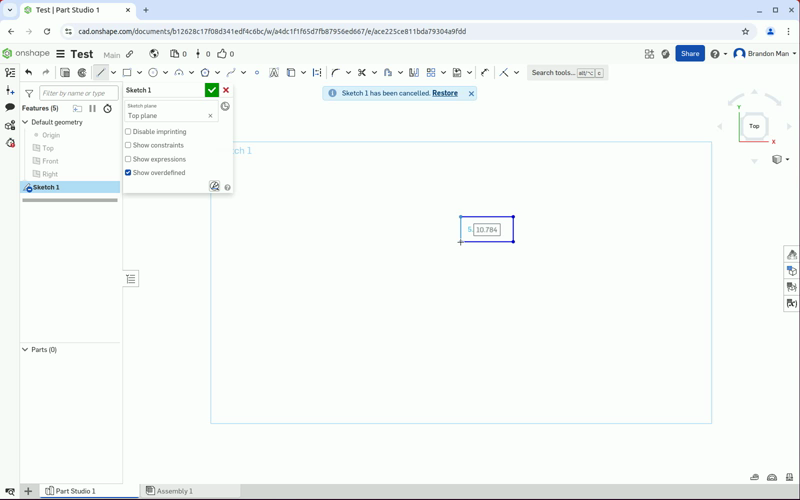
click(460, 241)
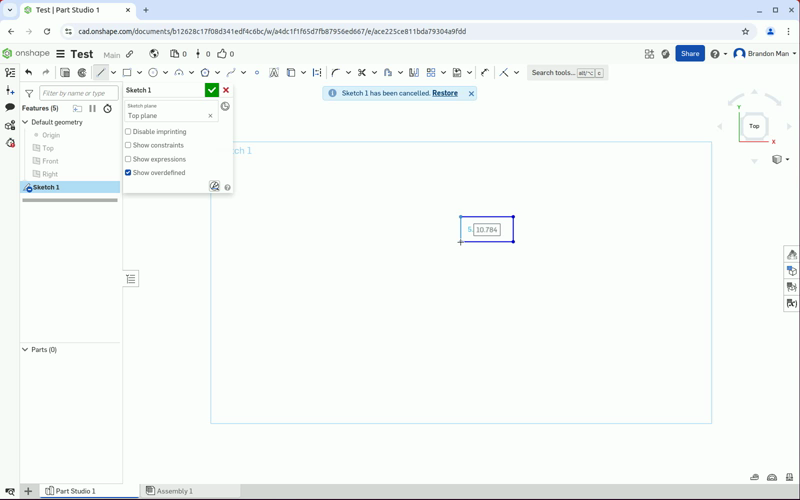
key(esc)
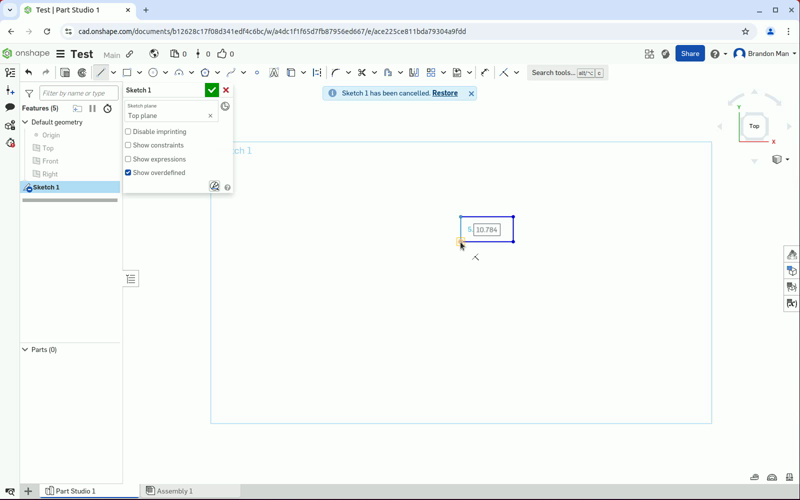
key(c)
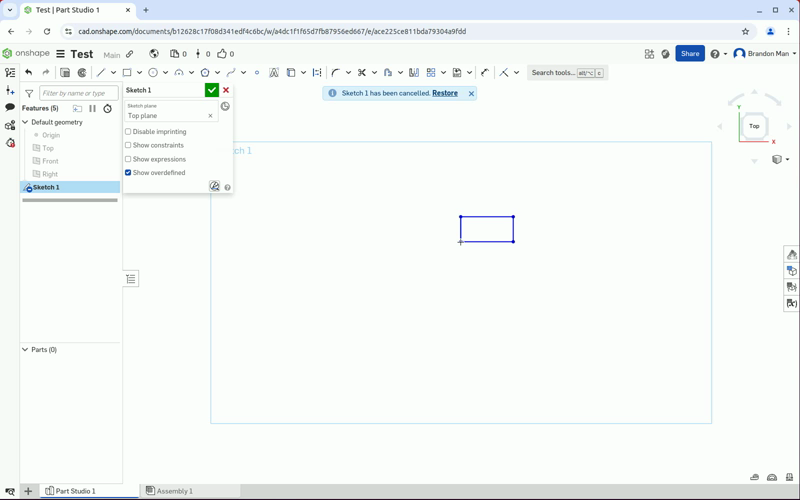
key_down(shift)
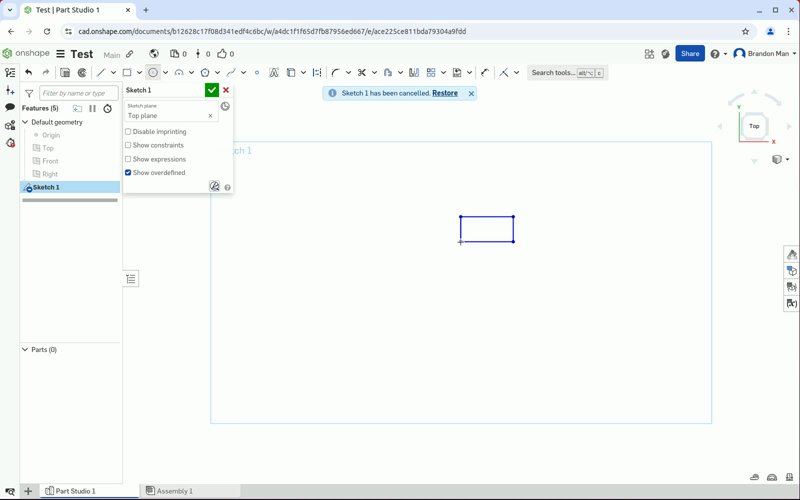
mouse_move(471, 229)
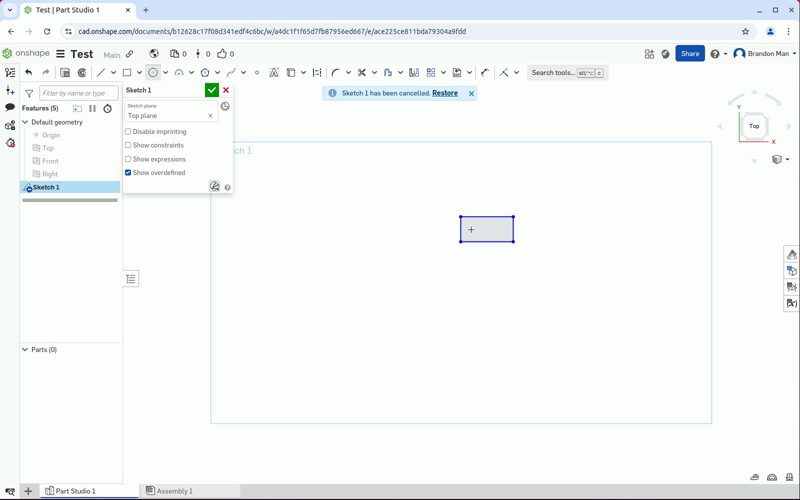
click(471, 229)
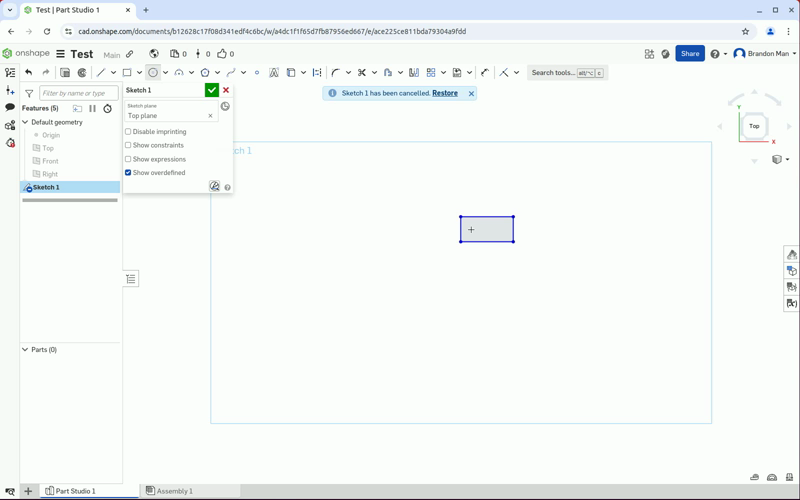
key_up(shift)
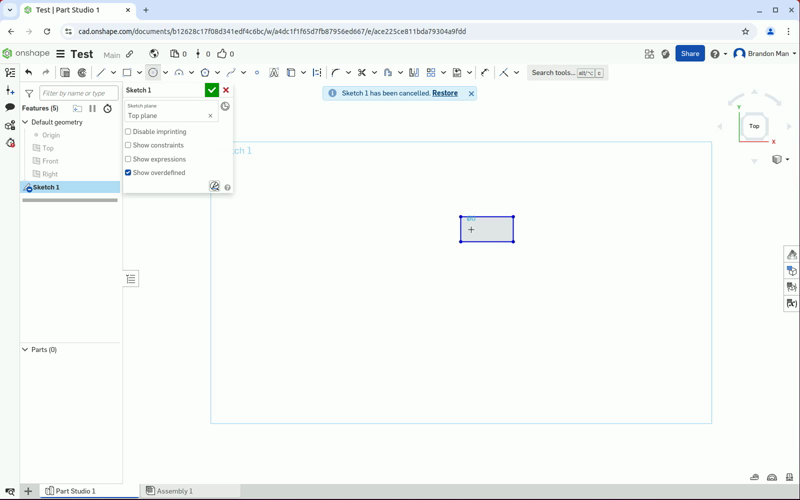
mouse_move(474, 229)
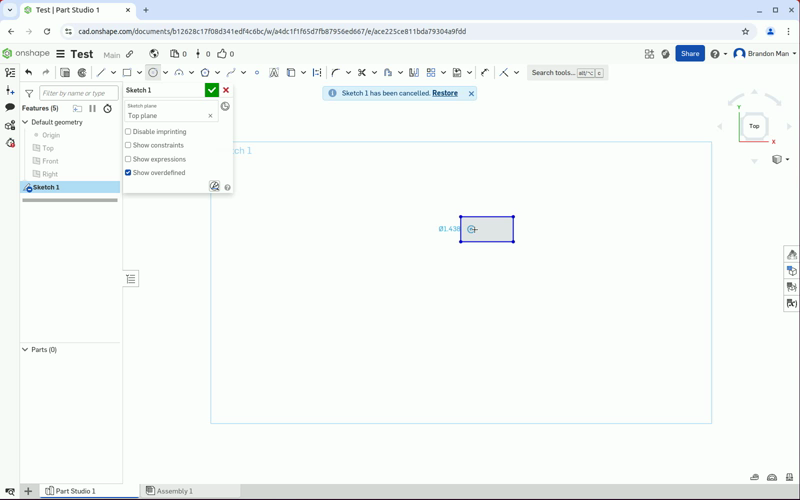
click(474, 229)
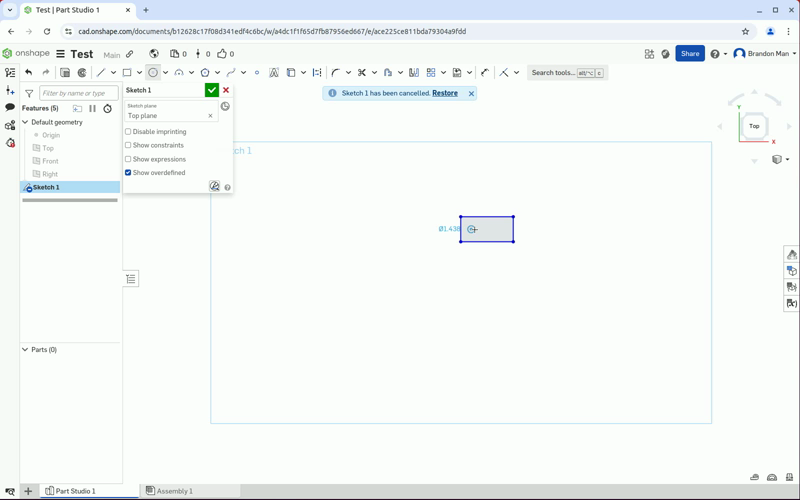
key(esc)
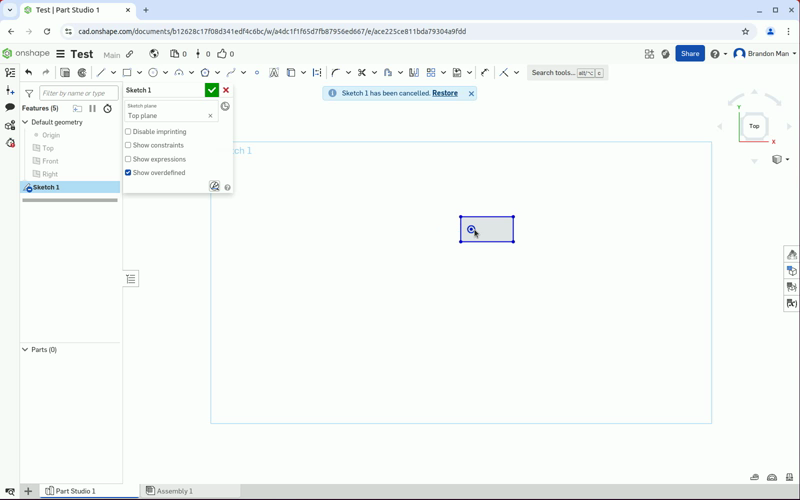
key(c)
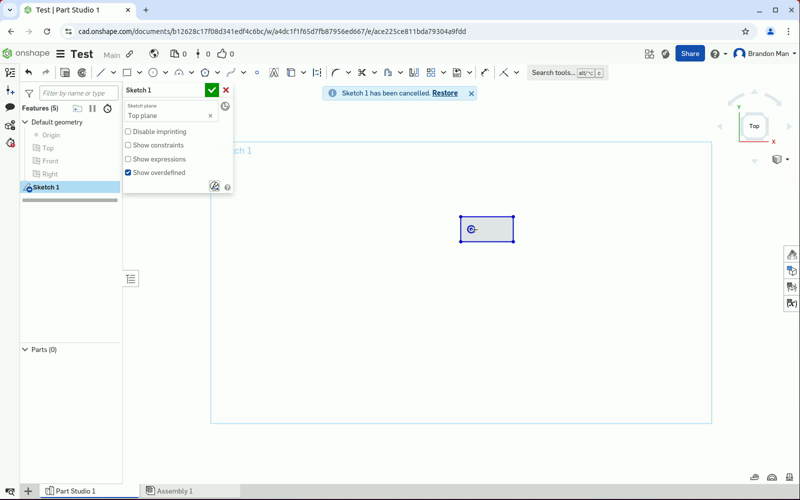
key_down(shift)
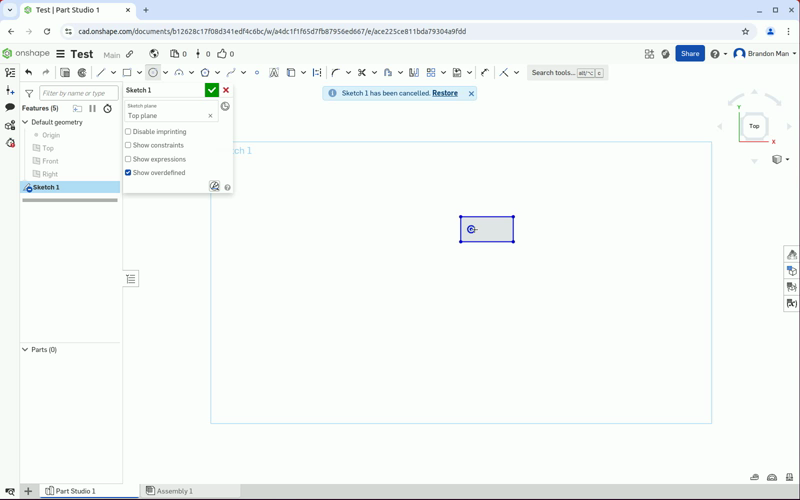
mouse_move(487, 229)
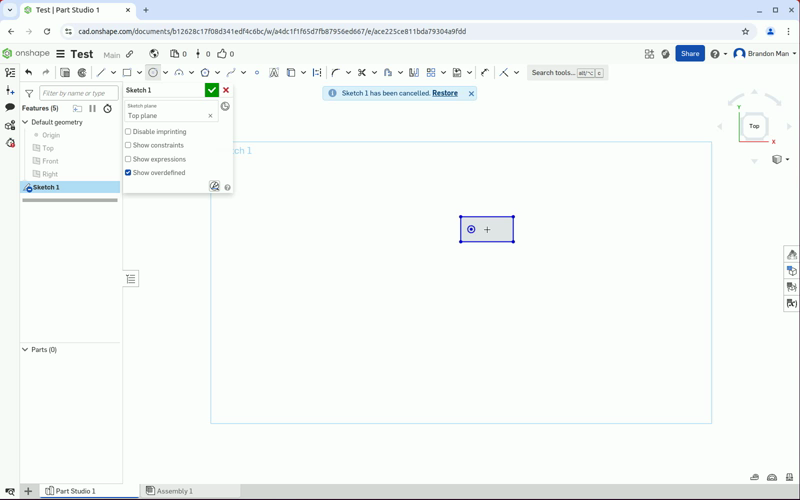
click(487, 229)
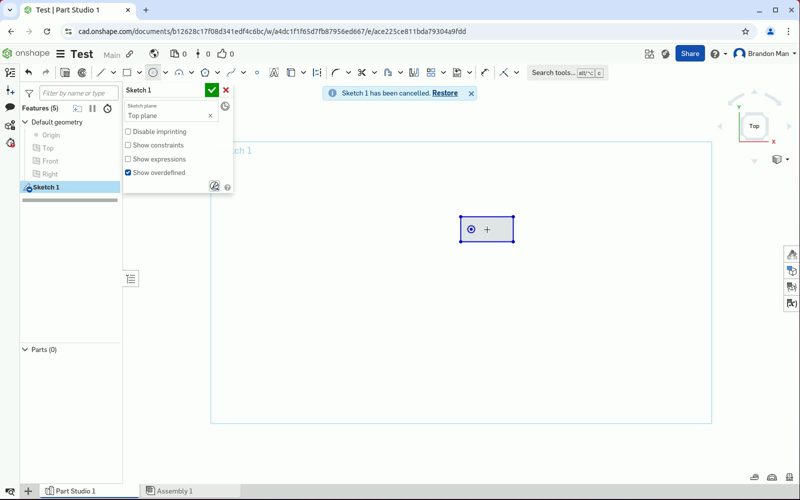
key_up(shift)
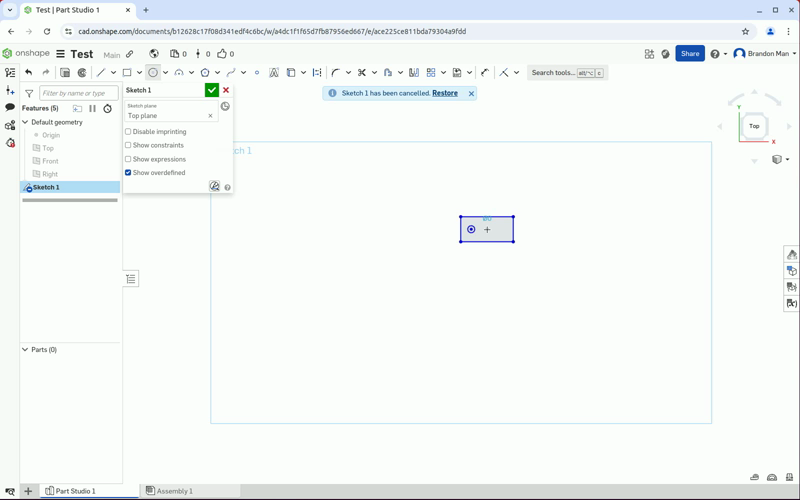
mouse_move(491, 229)
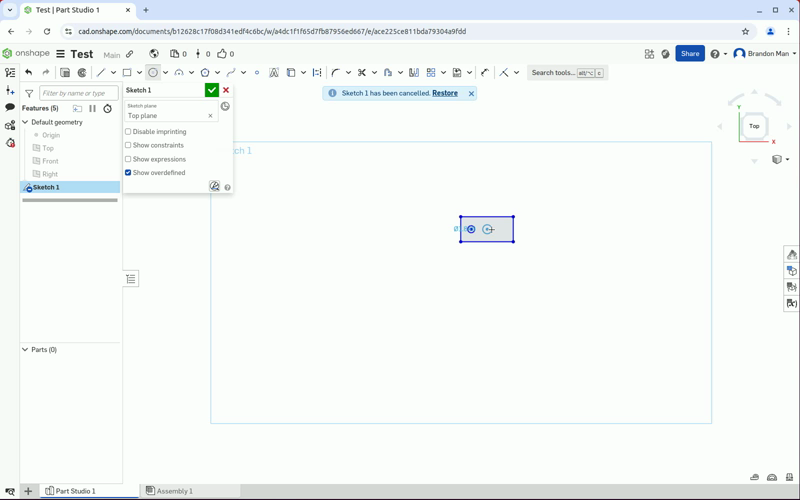
click(491, 229)
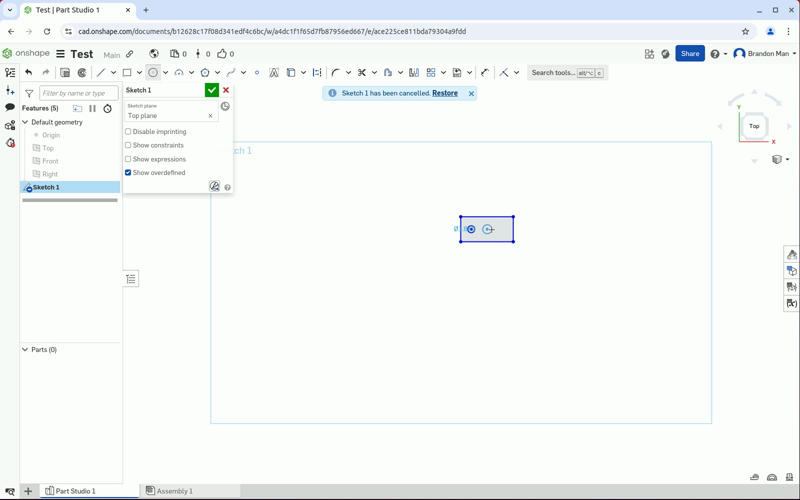
key(esc)
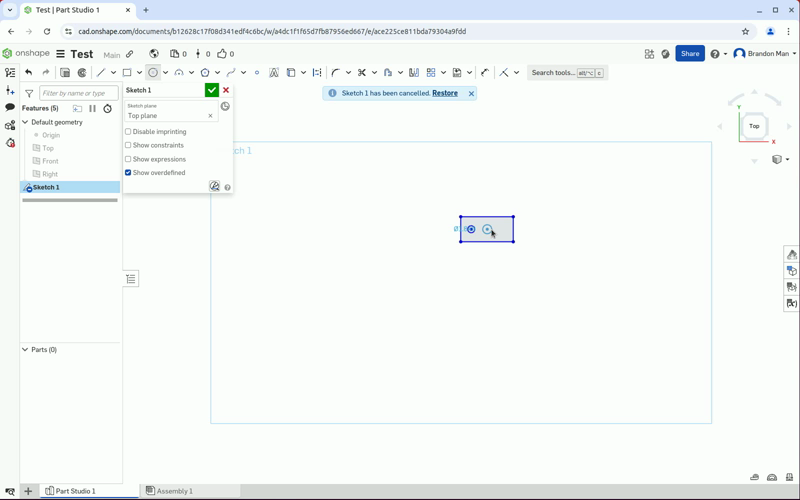
key(c)
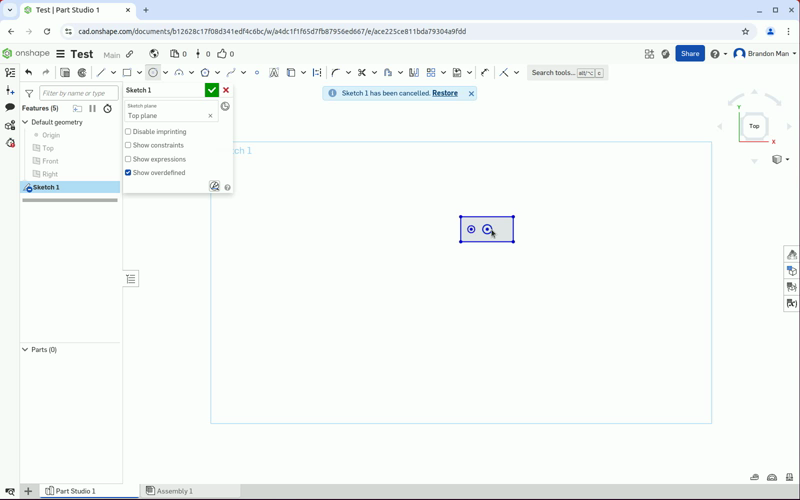
key_down(shift)
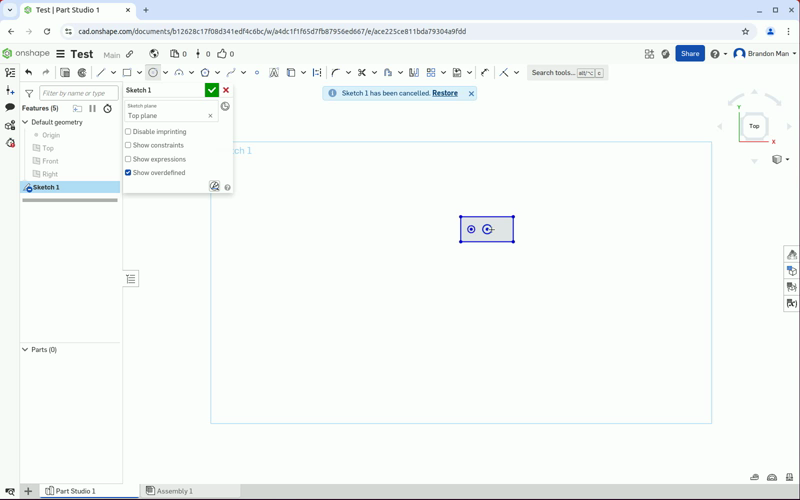
mouse_move(502, 229)
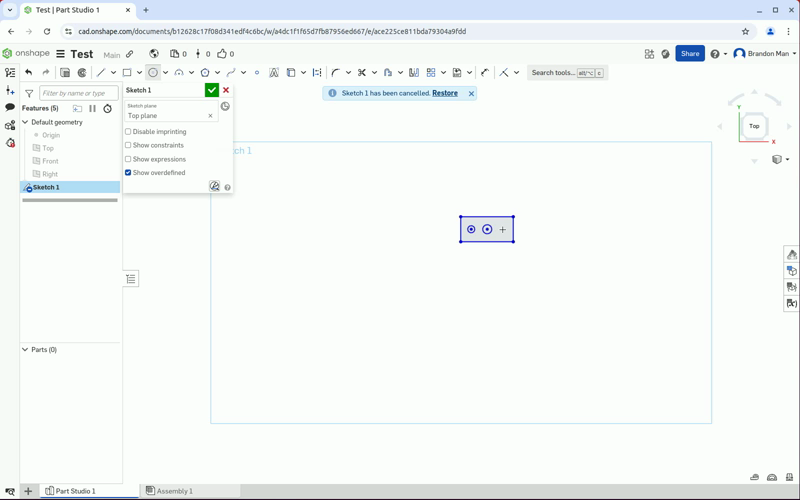
click(502, 229)
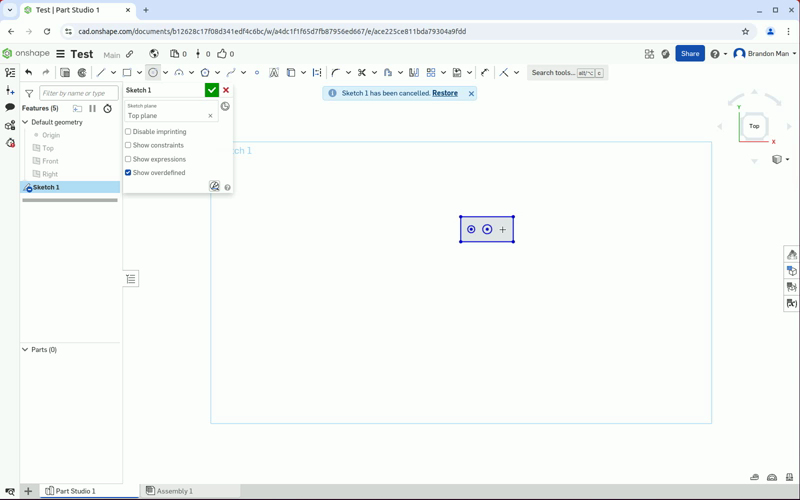
key_up(shift)
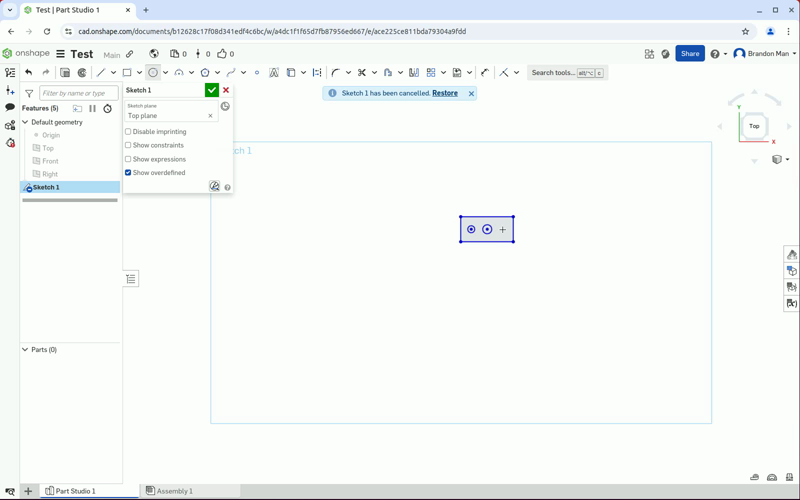
mouse_move(505, 229)
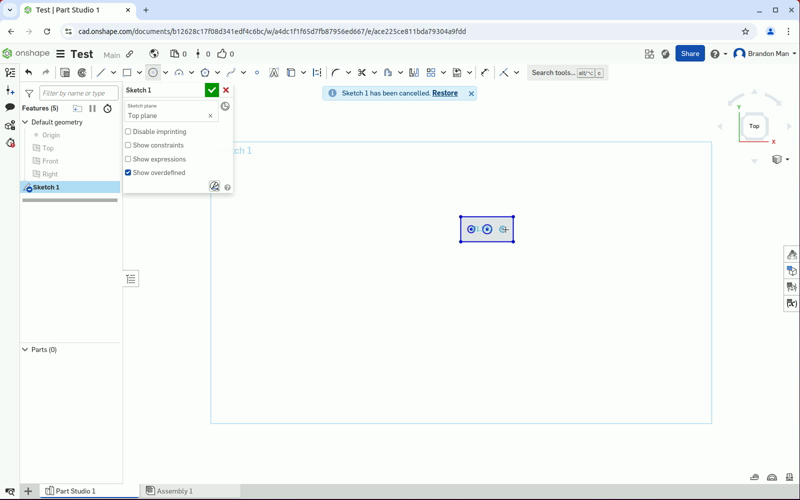
click(505, 229)
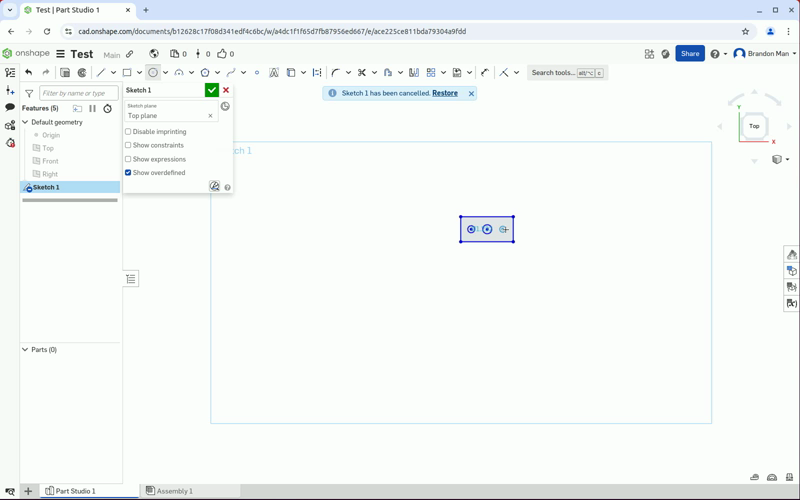
key(esc)
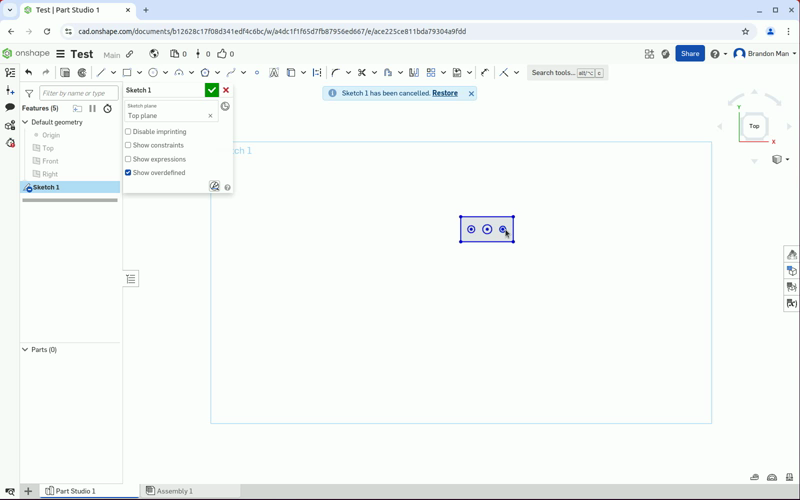
mouse_move(494, 225)
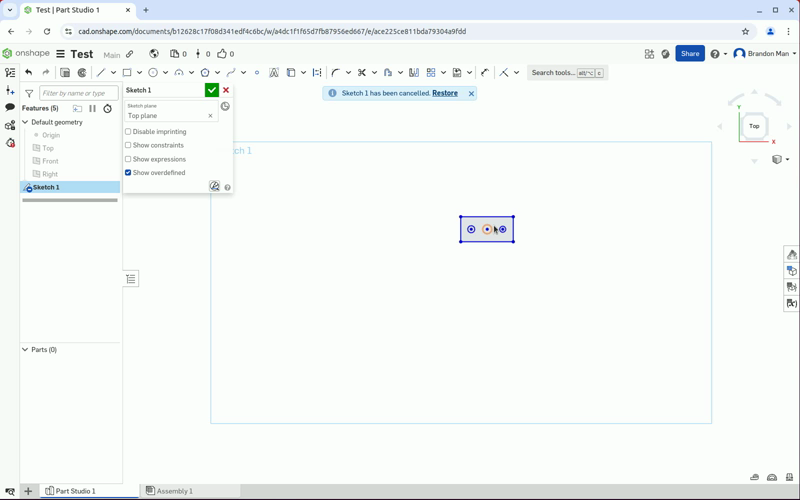
scroll(6)
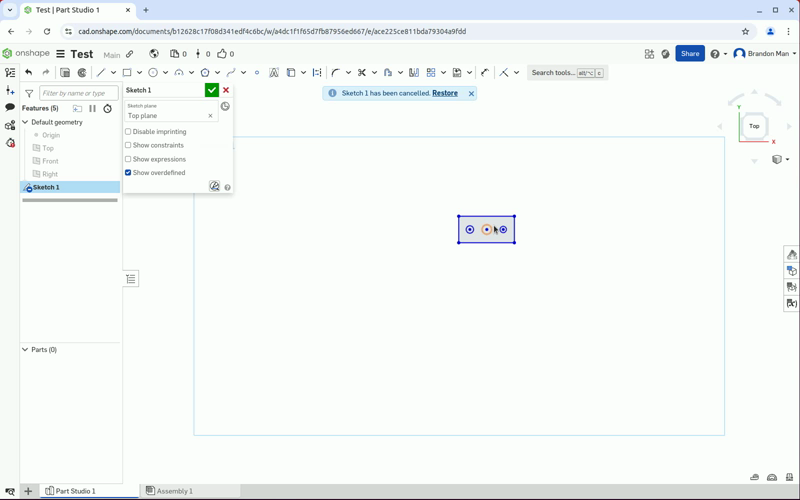
scroll(6)
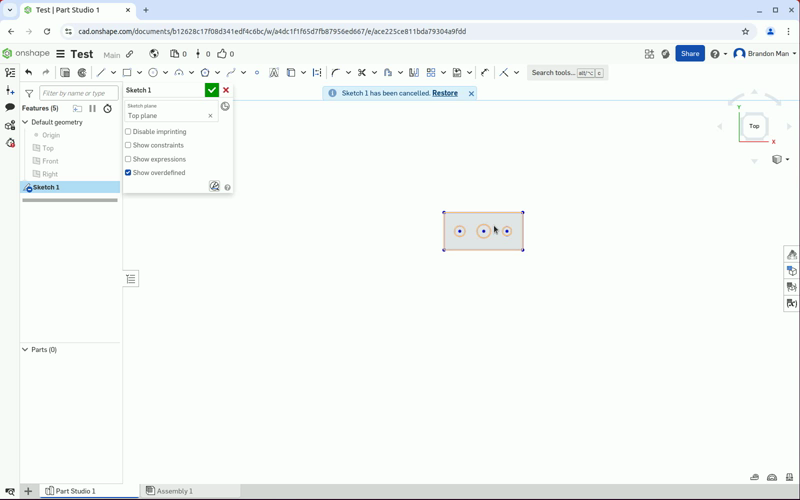
scroll(6)
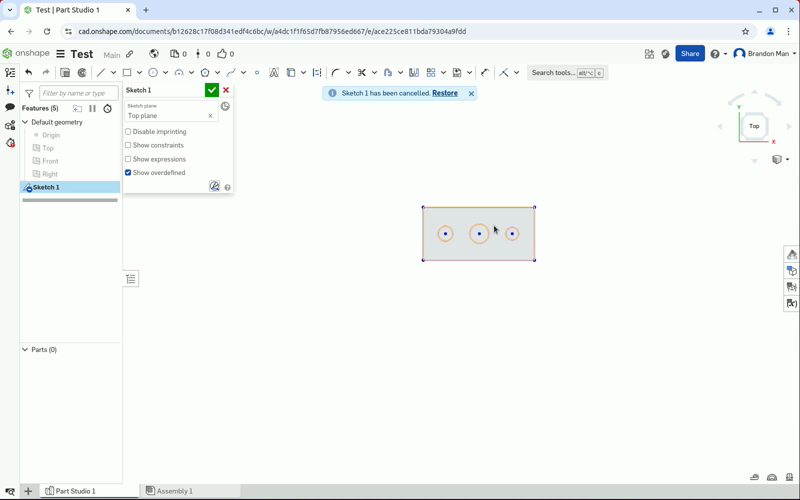
scroll(6)
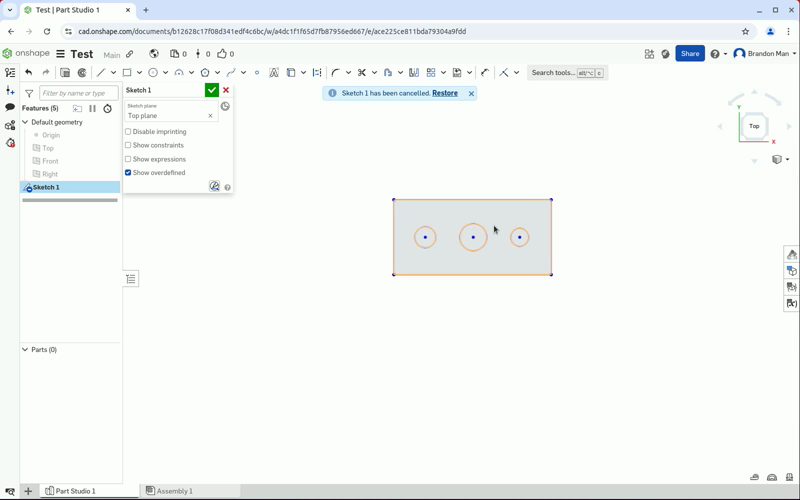
scroll(6)
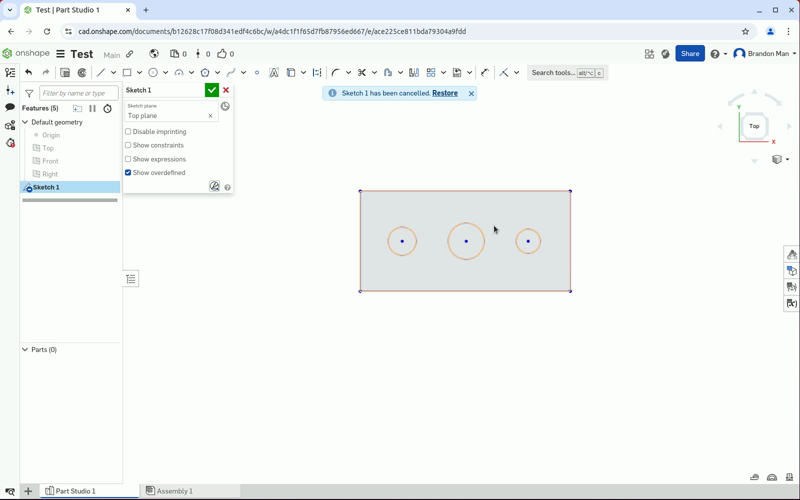
scroll(6)
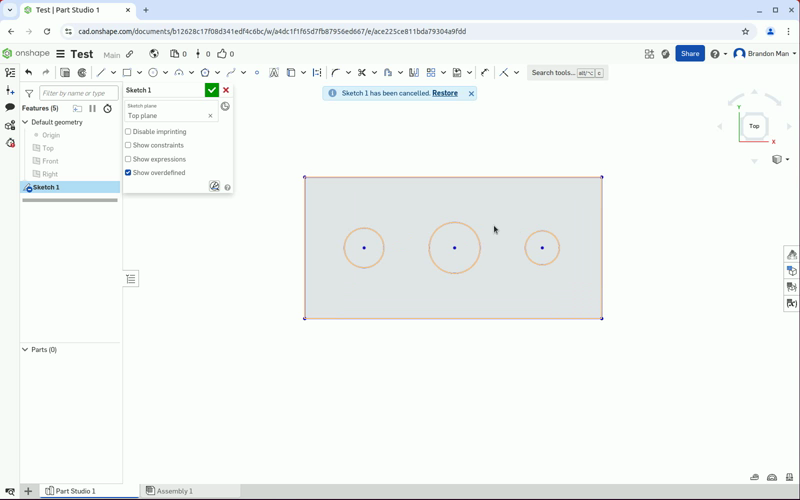
scroll(6)
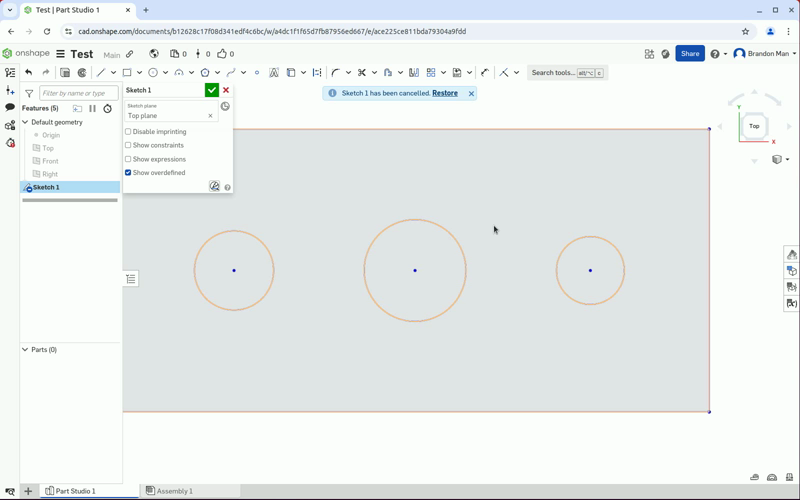
click(494, 225)
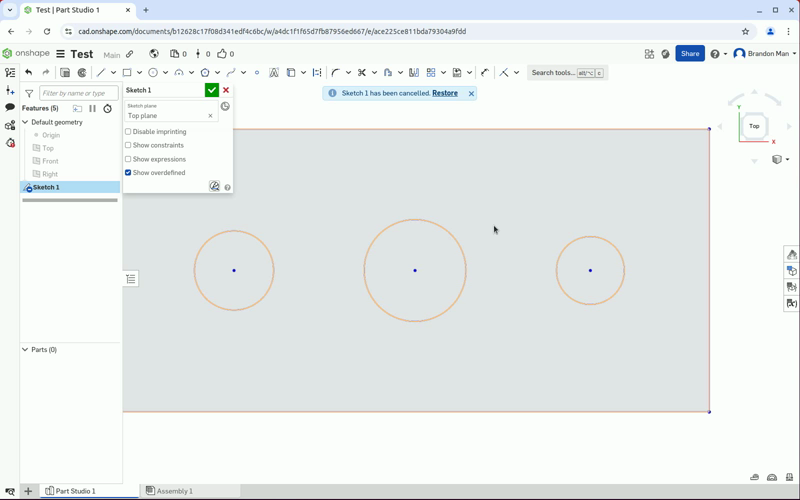
scroll(-6)
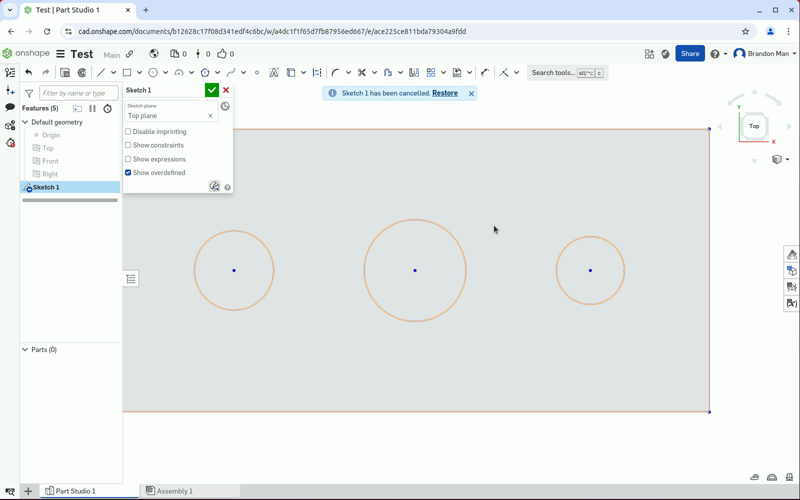
scroll(-6)
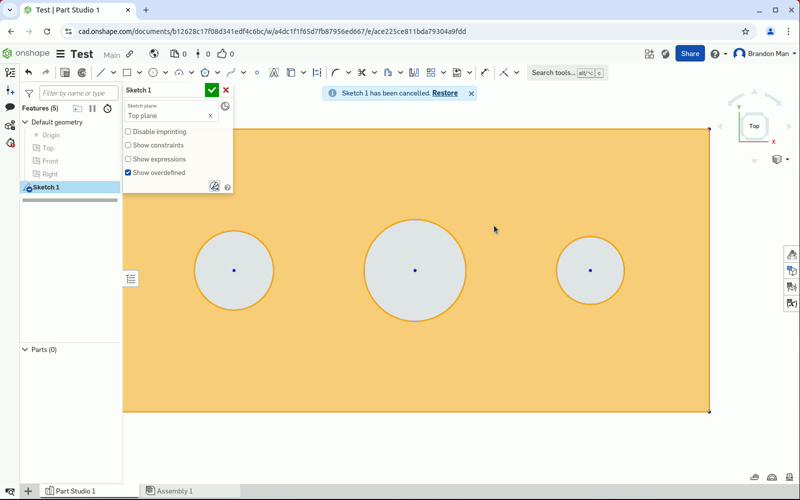
scroll(-6)
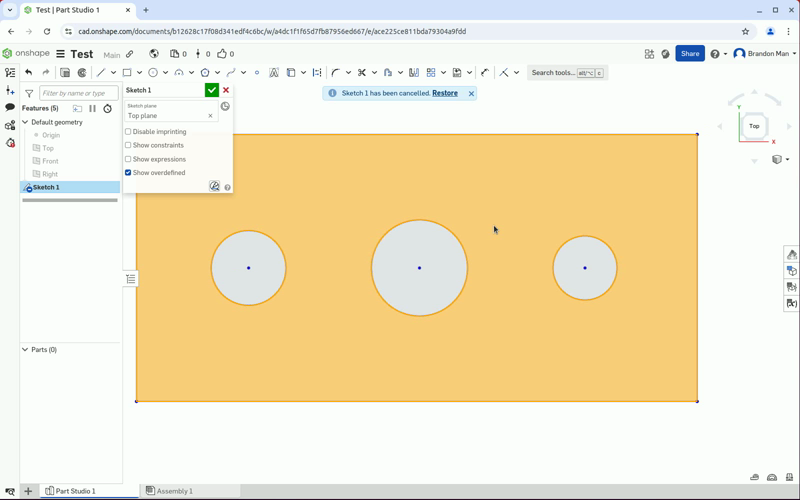
scroll(-6)
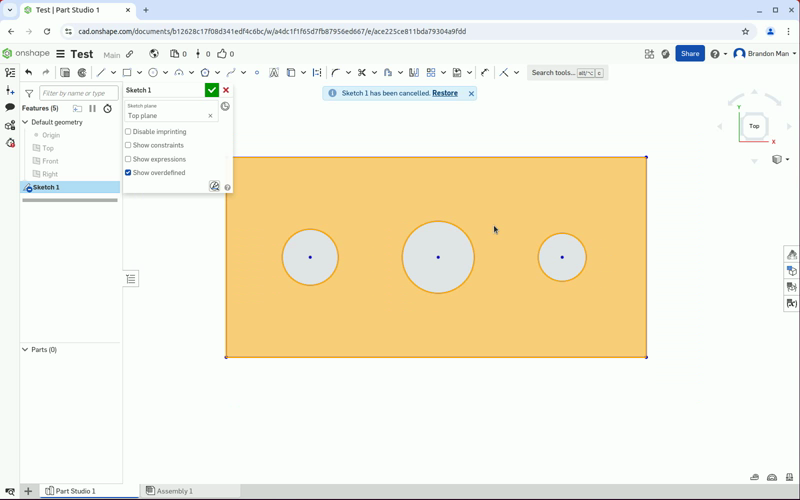
scroll(-6)
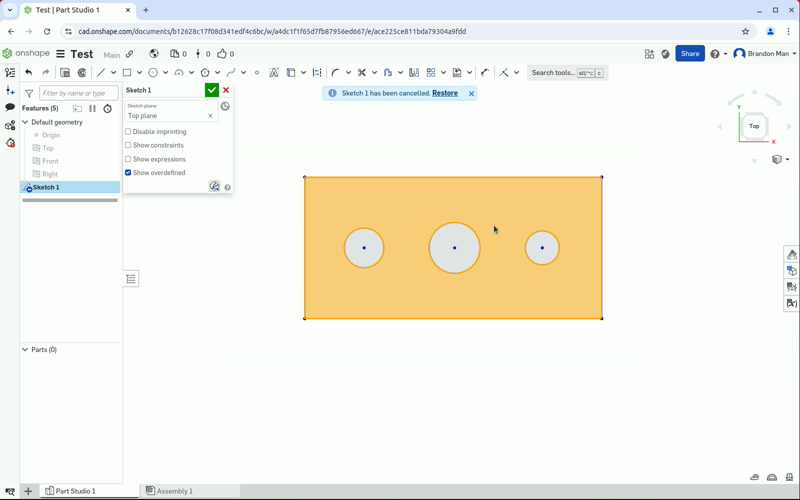
scroll(-6)
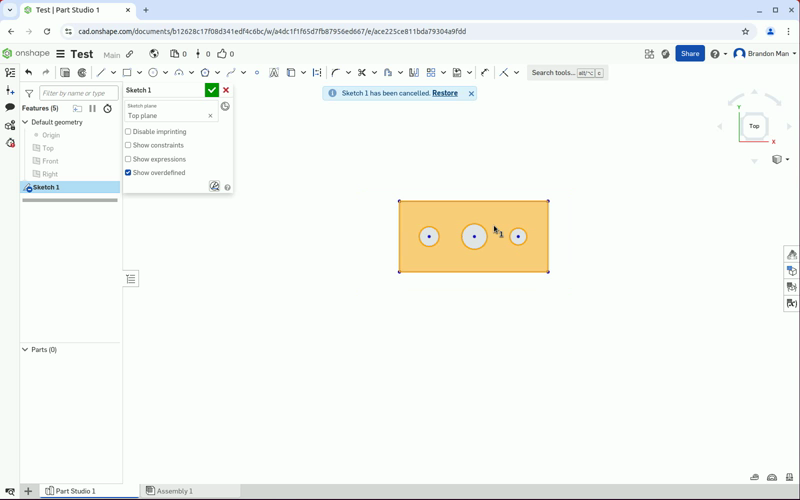
scroll(-6)
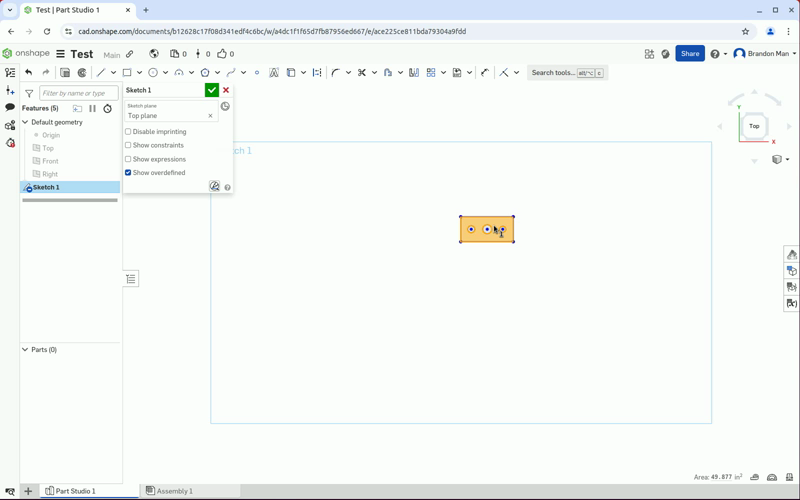
mouse_move(73, 352)
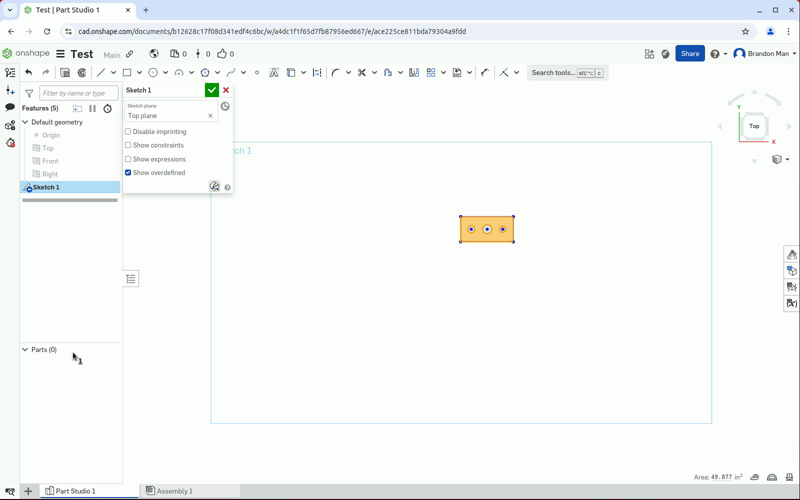
key(shift+y)
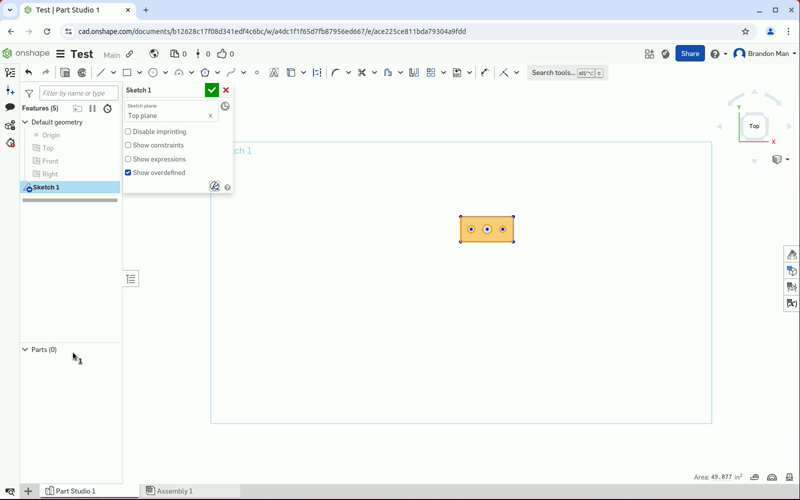
key(shift+e)
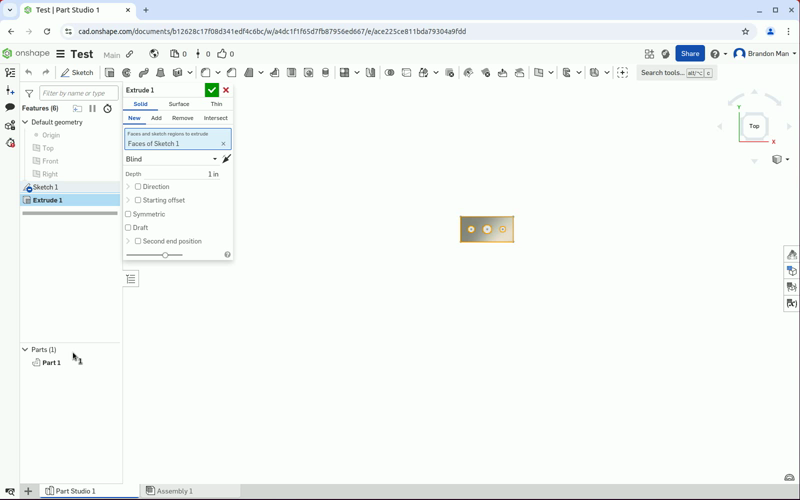
mouse_move(143, 106)
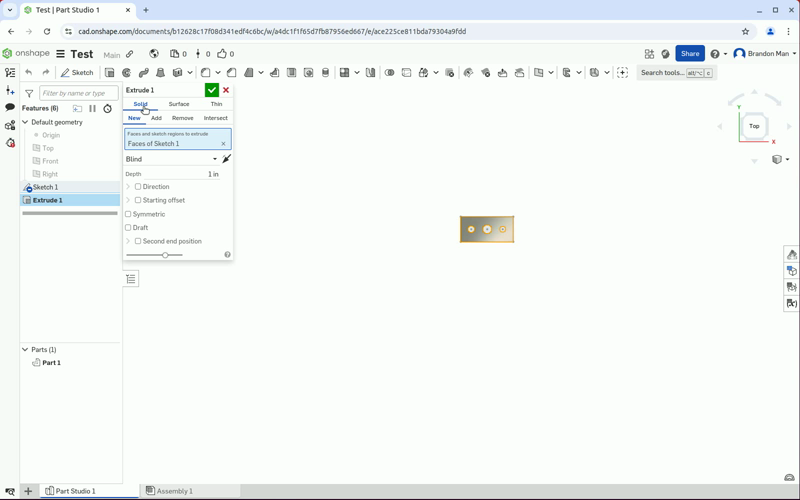
click(143, 106)
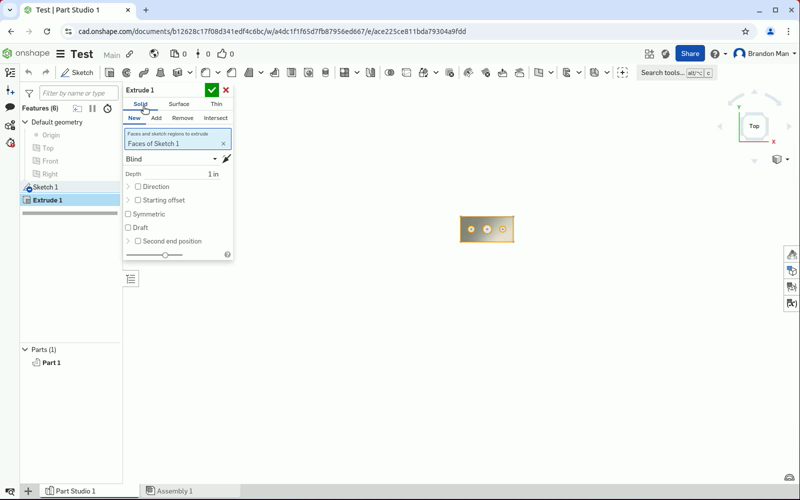
mouse_move(137, 120)
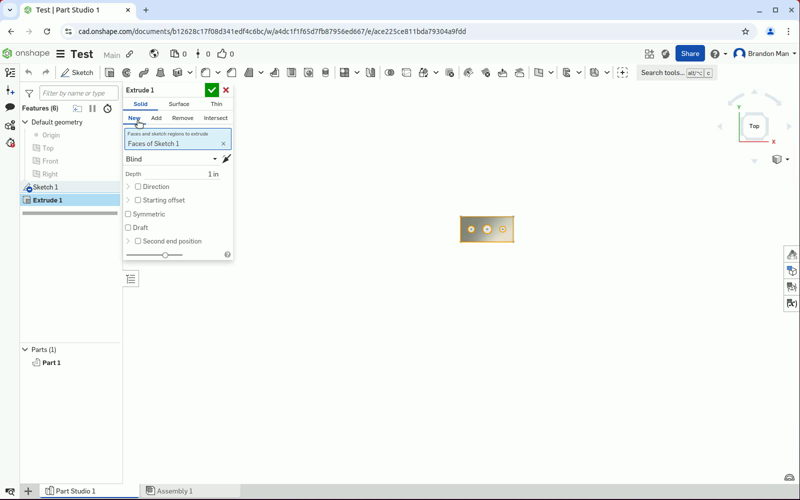
click(137, 120)
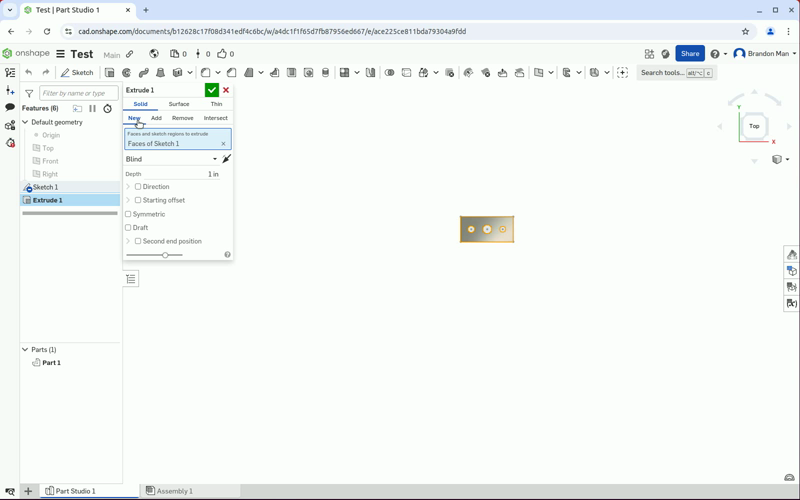
key(tab, 4)
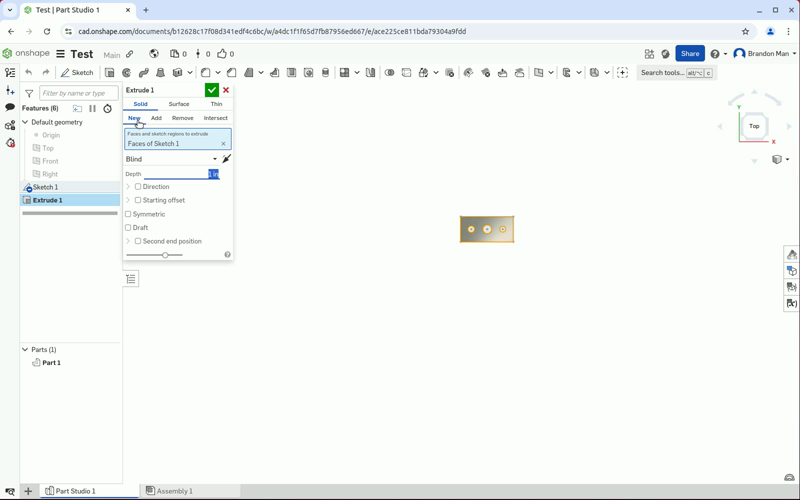
text(0.241)
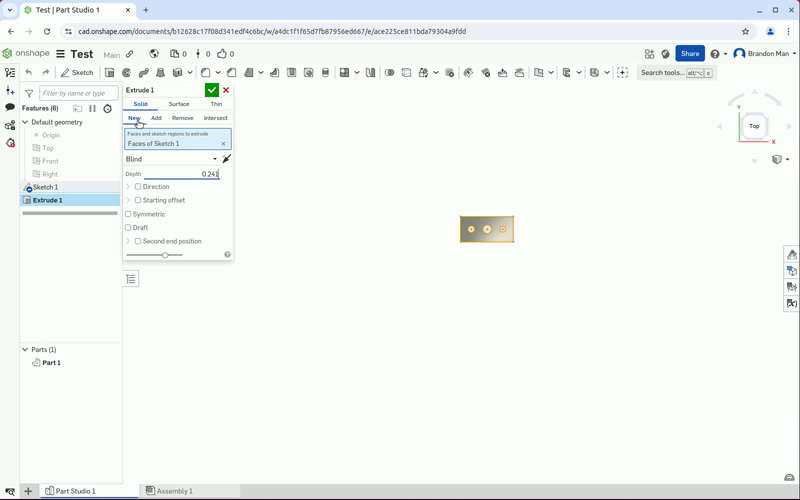
key(enter)
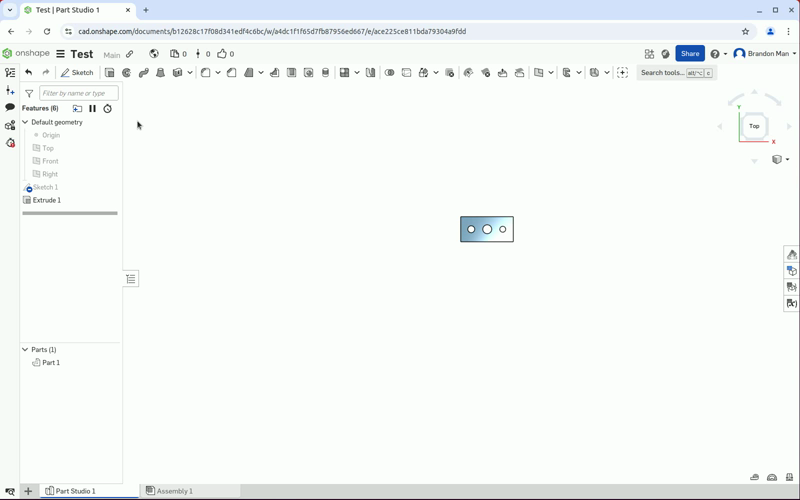
key(shift+h)
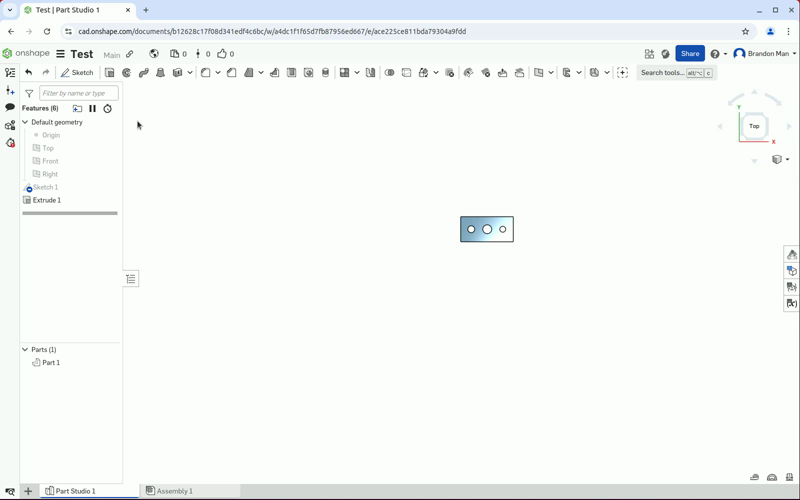
key(shift+h)
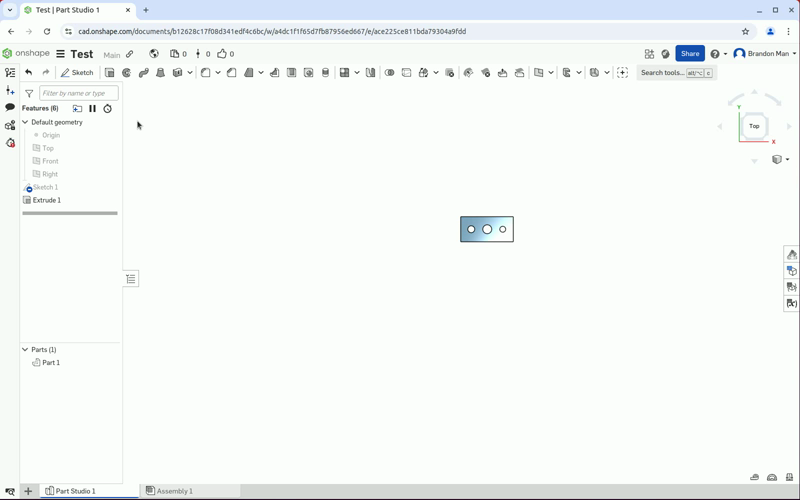
mouse_move(73, 189)
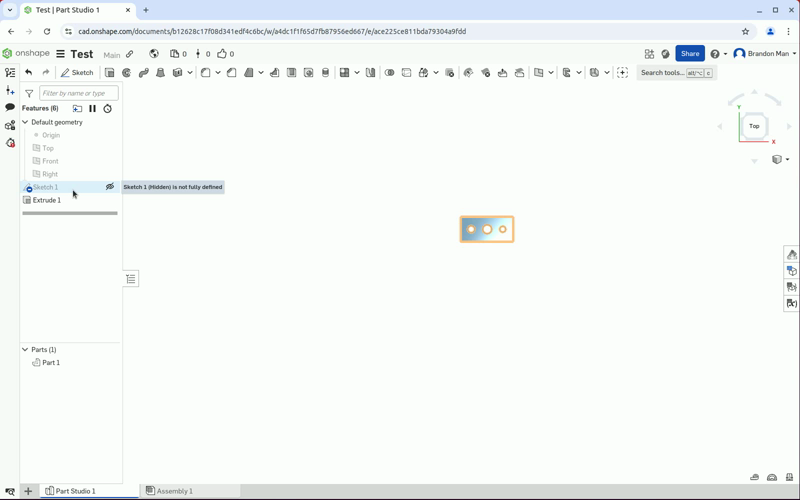
click(73, 189)
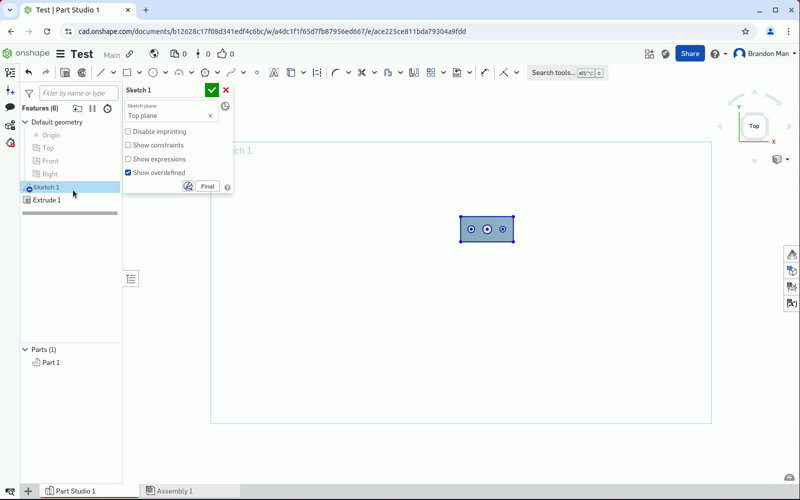
mouse_move(229, 92)
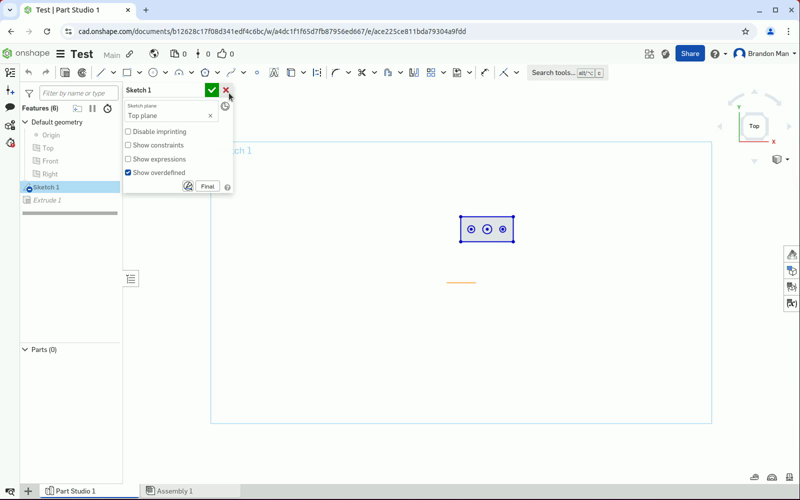
click(229, 92)
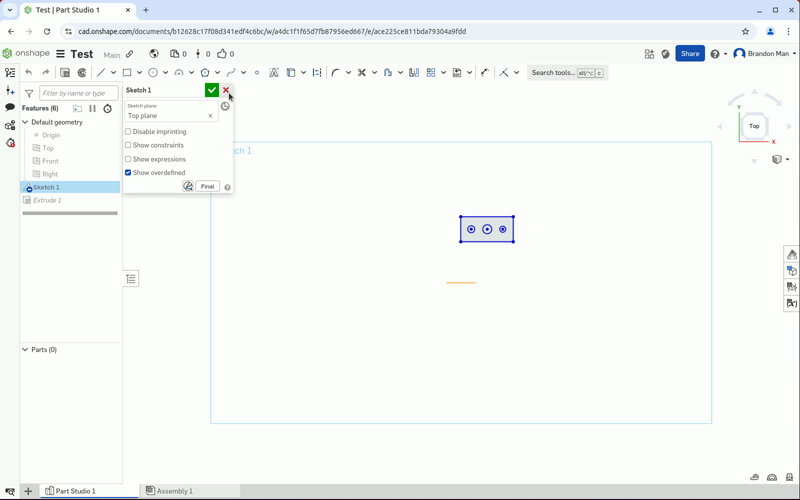
key(shift+s)
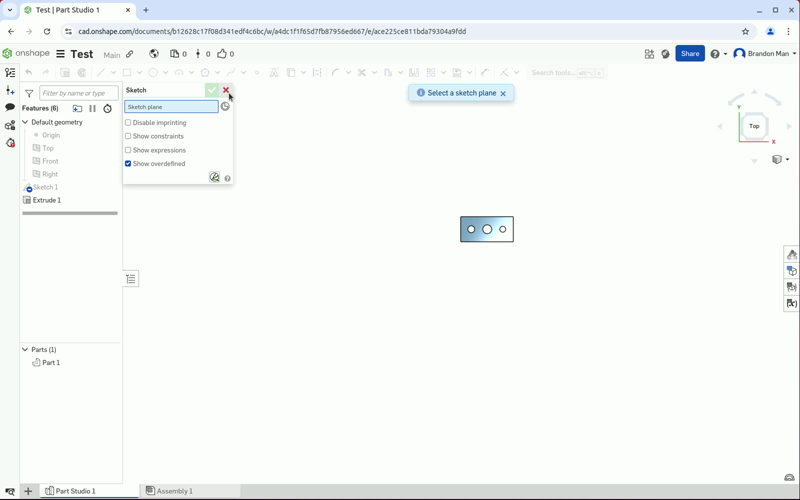
mouse_move(73, 150)
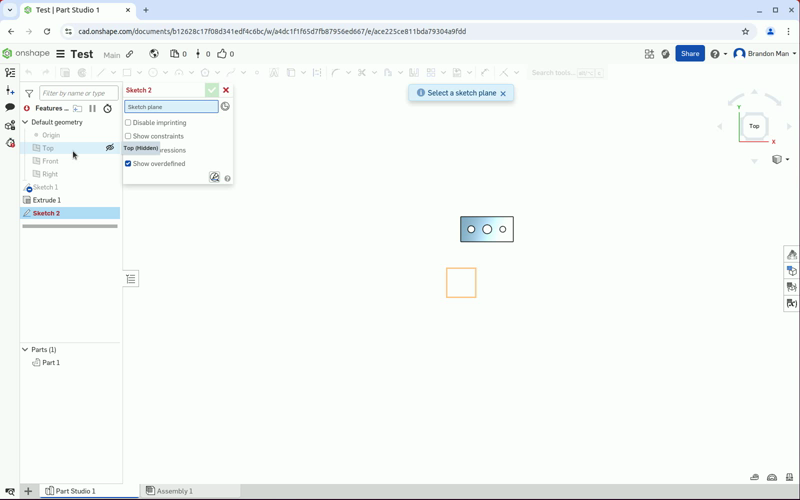
click(73, 150)
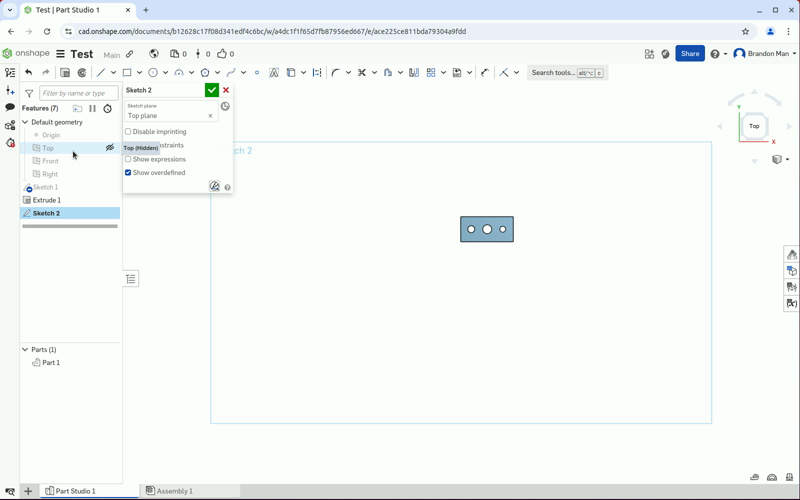
mouse_move(73, 352)
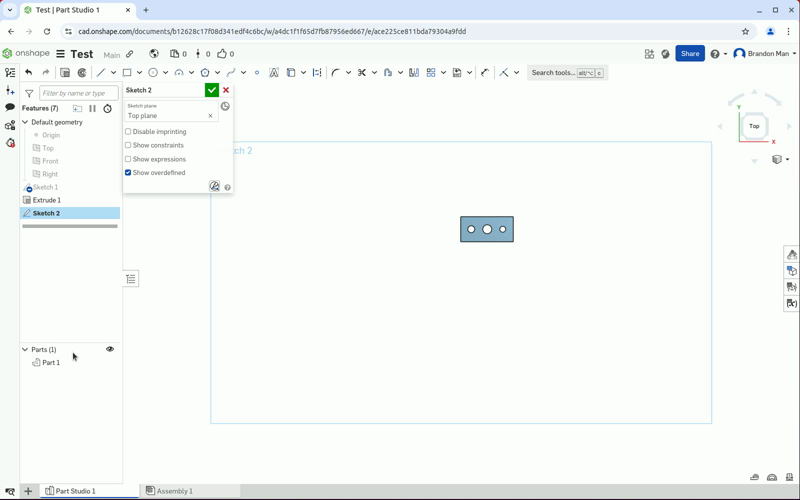
key(y)
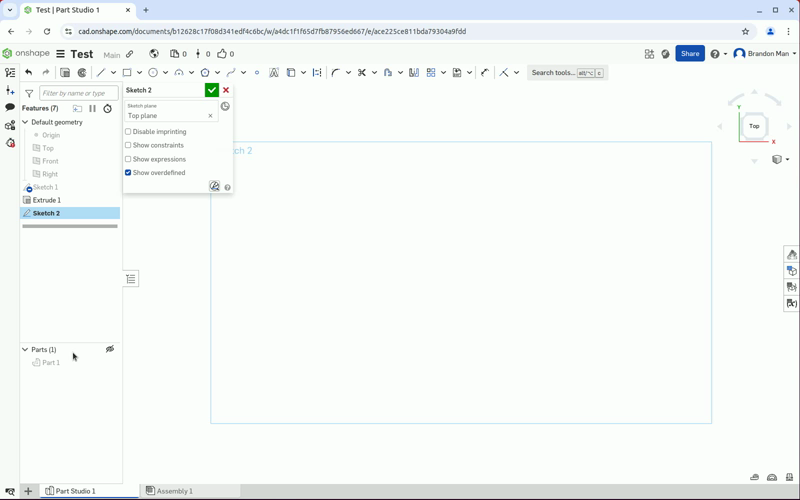
key(l)
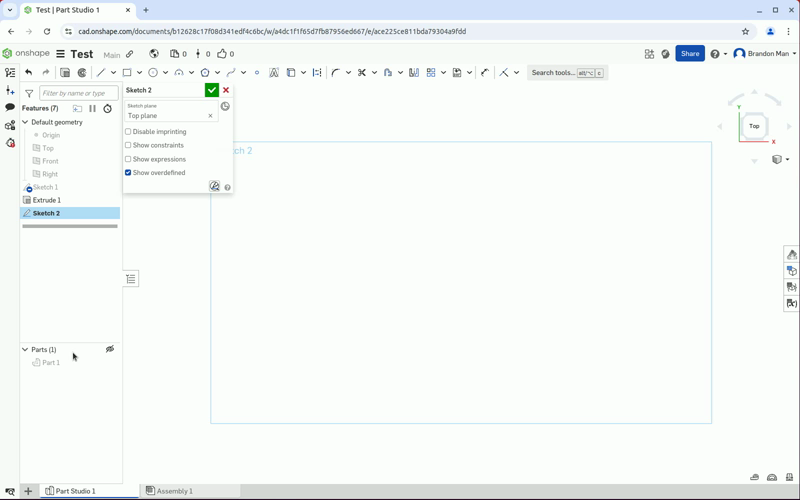
key_down(shift)
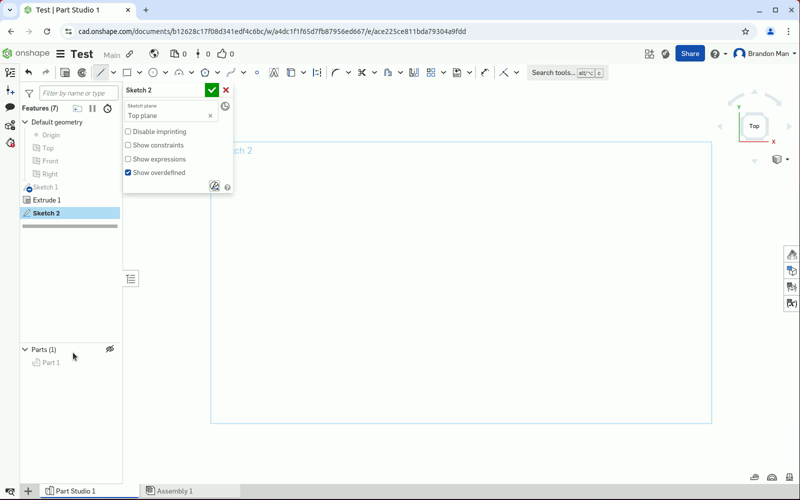
mouse_move(521, 241)
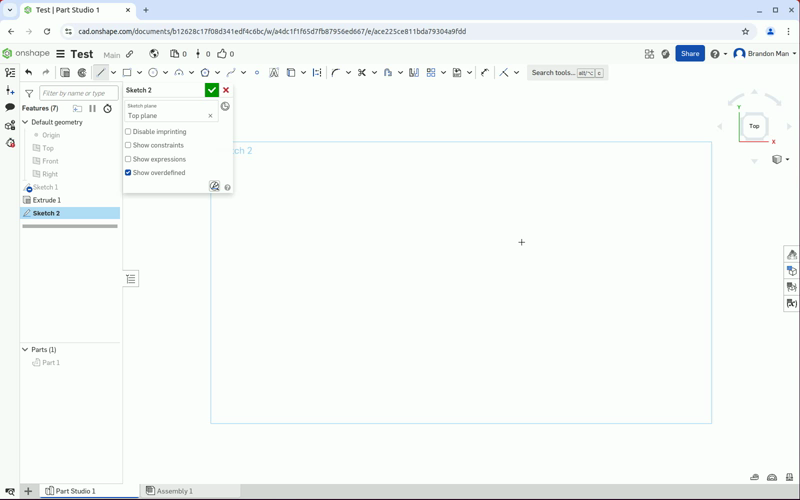
click(521, 241)
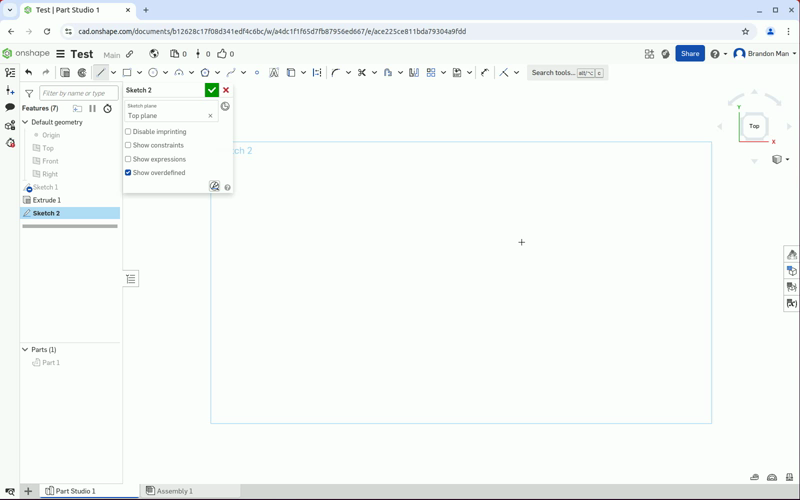
key_up(shift)
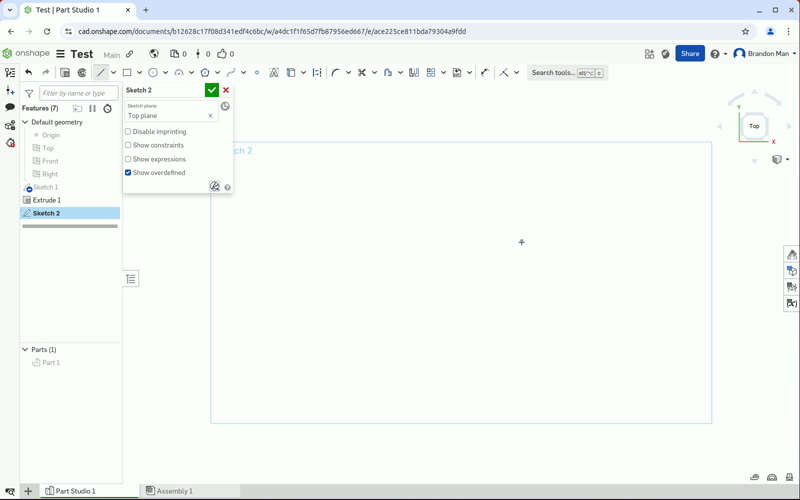
key_down(shift)
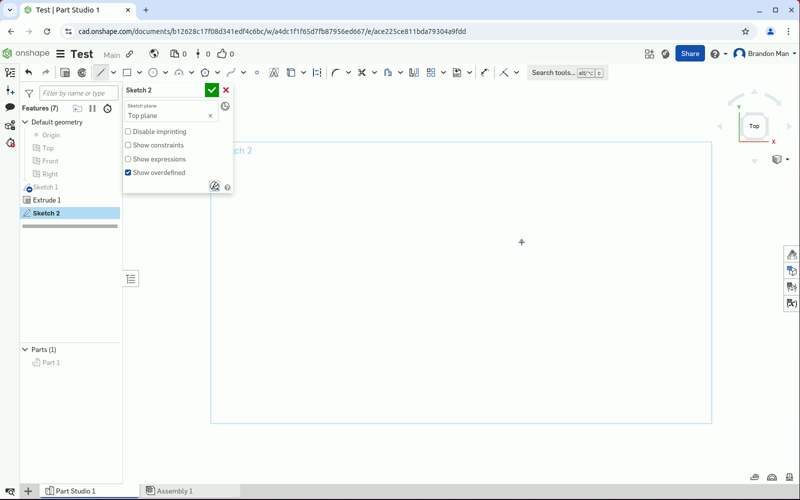
mouse_move(551, 241)
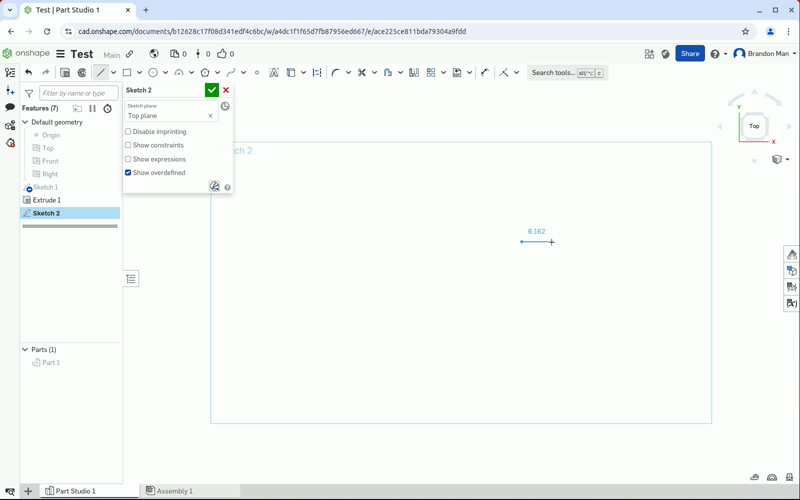
mouse_move(573, 241)
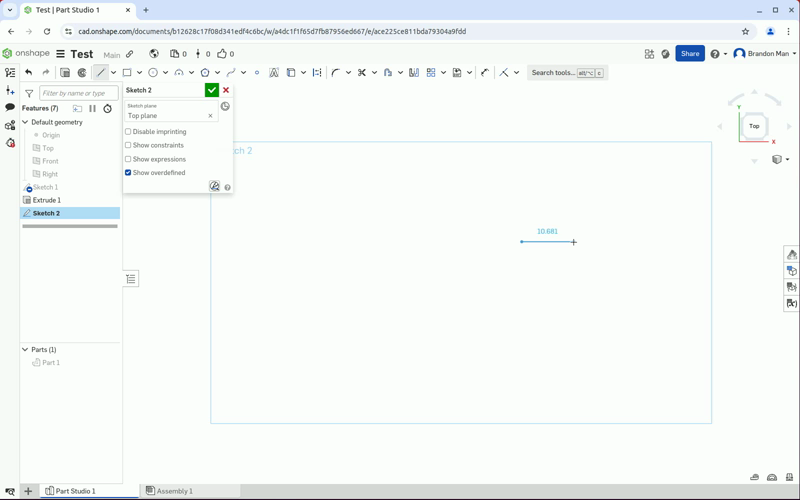
click(573, 241)
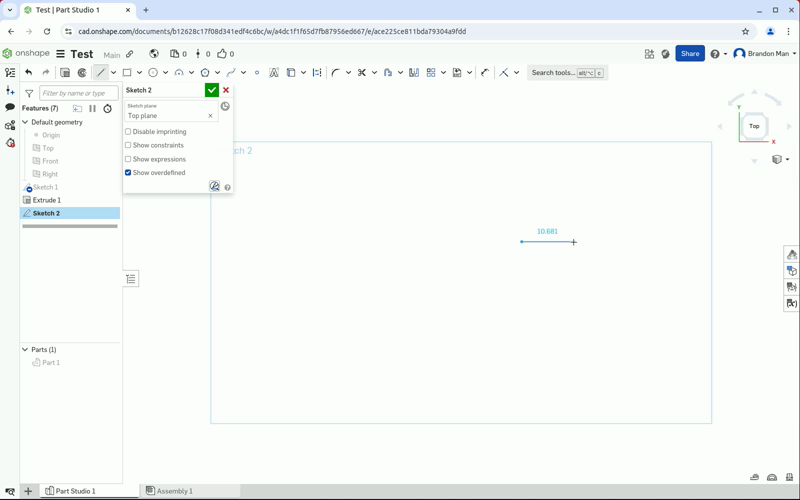
key_up(shift)
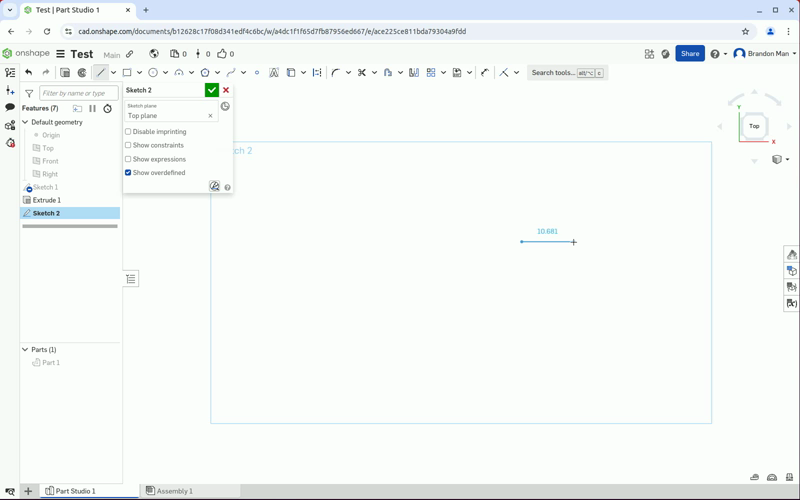
key_down(shift)
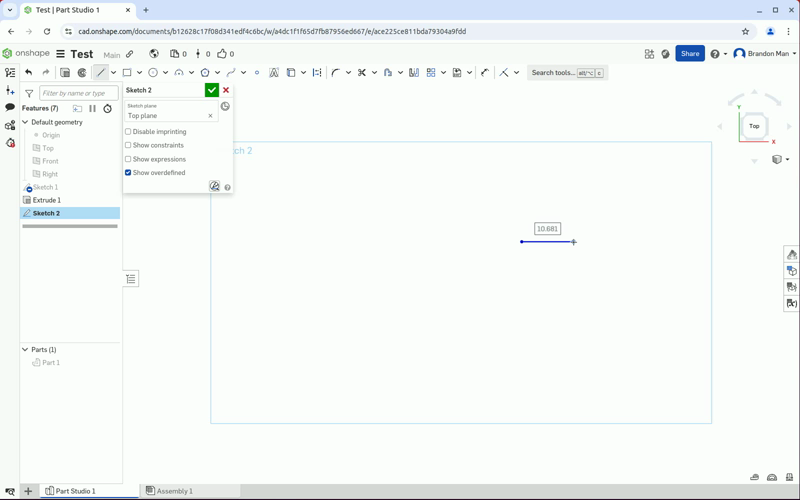
mouse_move(589, 241)
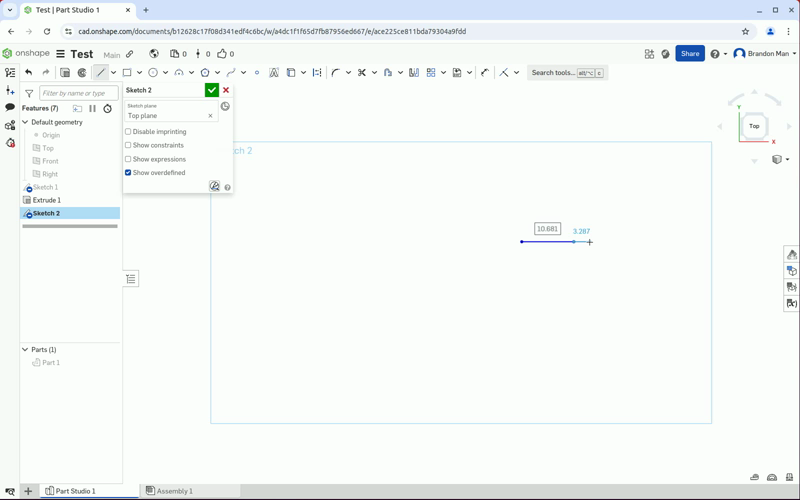
mouse_move(573, 216)
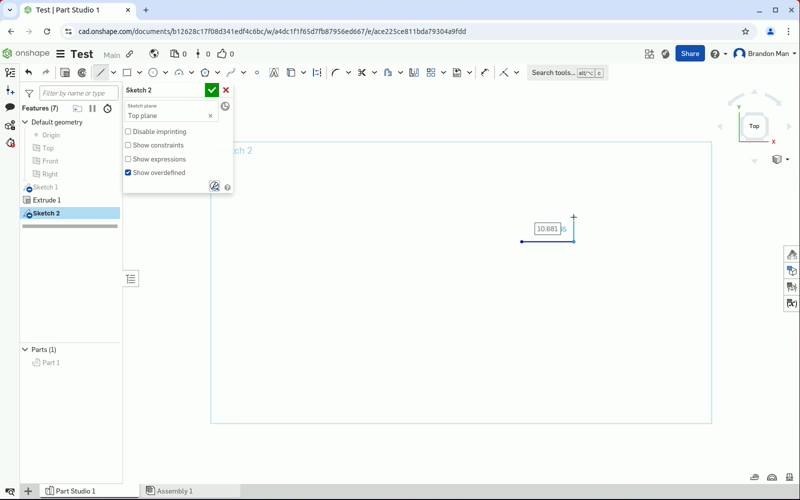
click(573, 216)
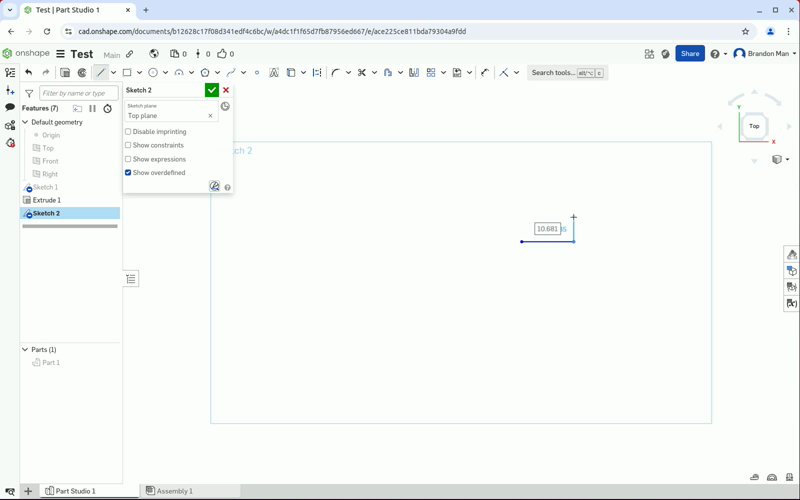
key_up(shift)
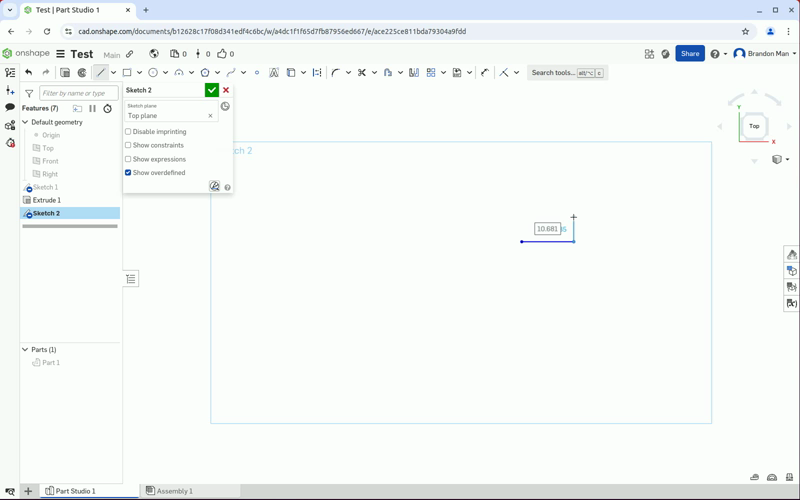
key_down(shift)
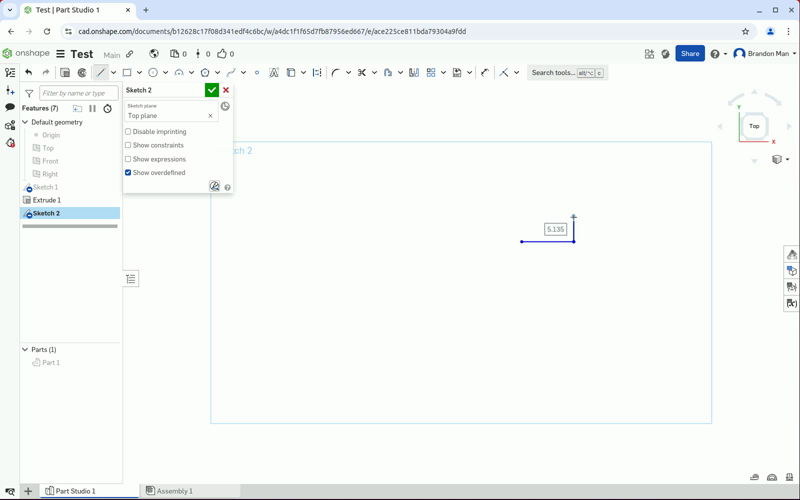
mouse_move(589, 216)
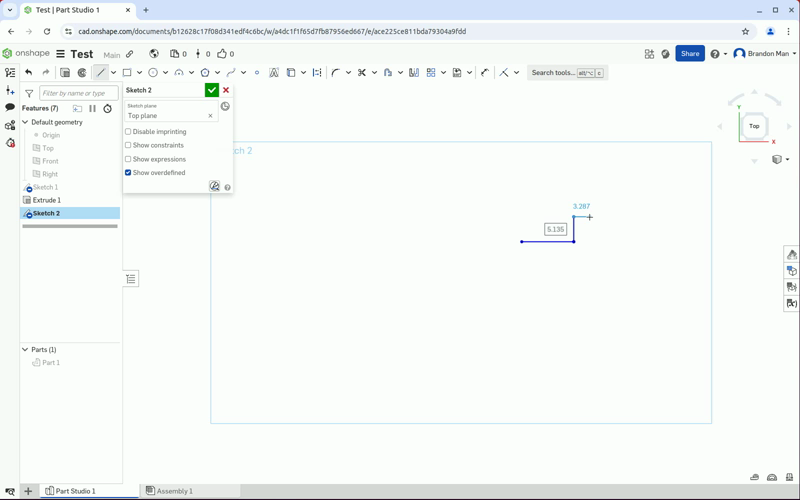
mouse_move(521, 216)
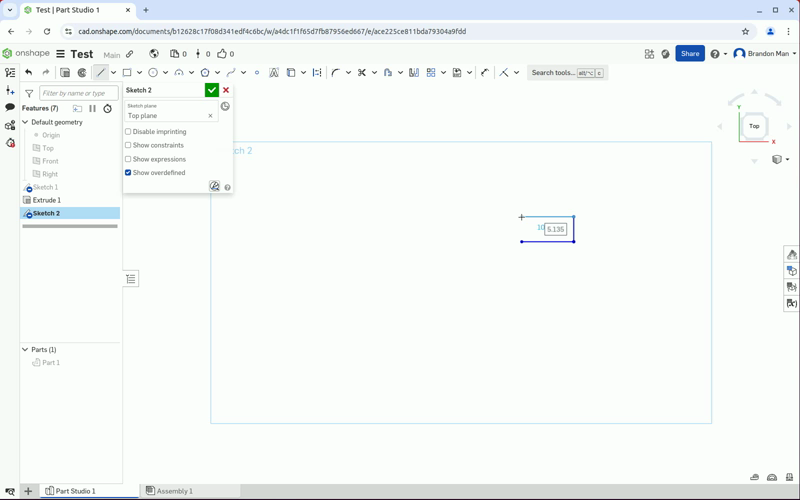
click(521, 216)
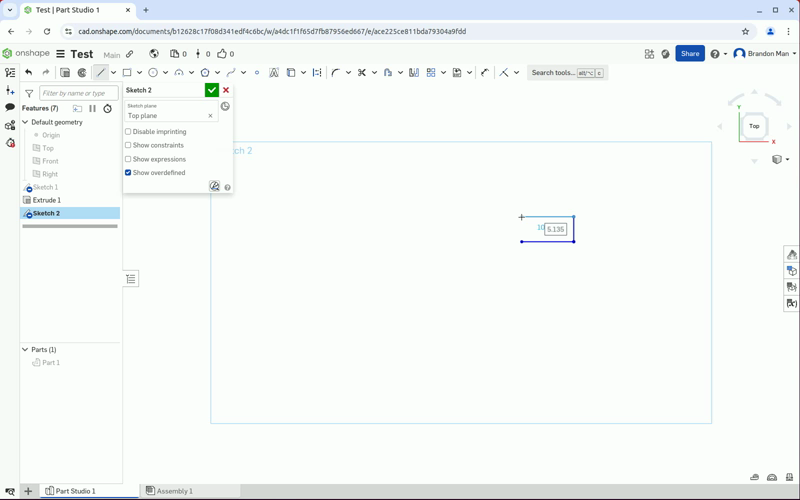
key_up(shift)
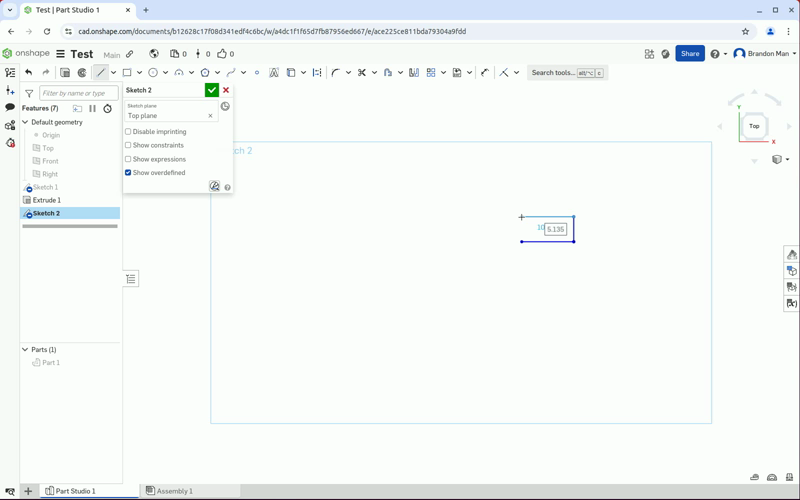
mouse_move(551, 216)
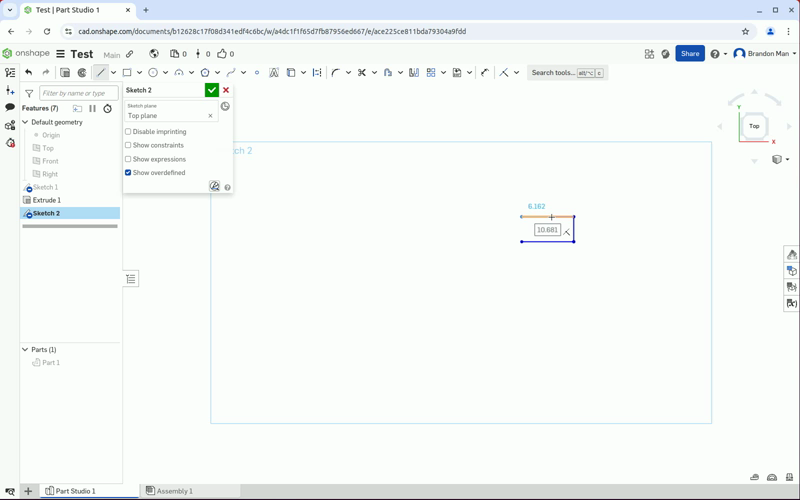
key_down(shift)
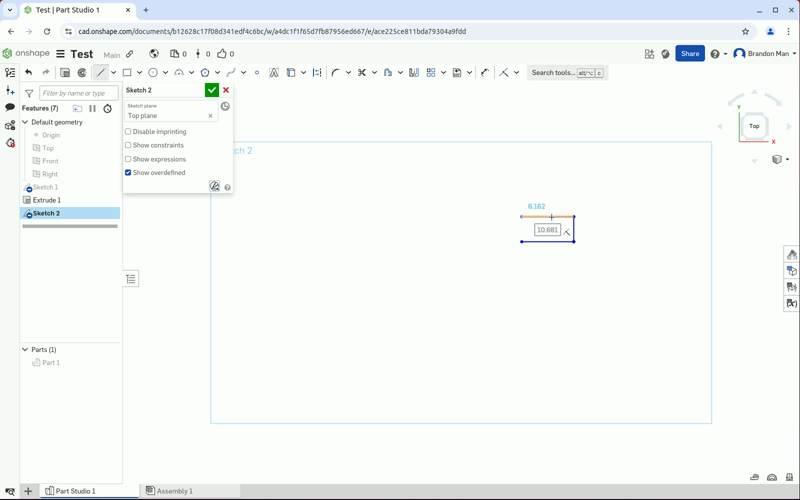
mouse_move(521, 241)
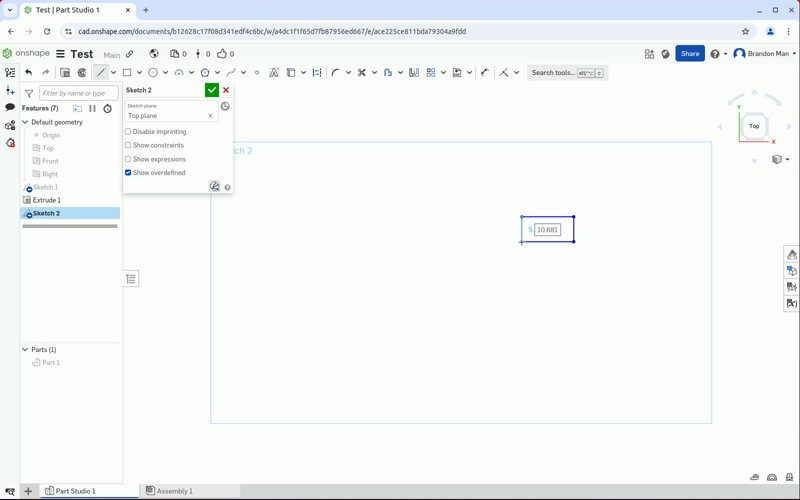
key_up(shift)
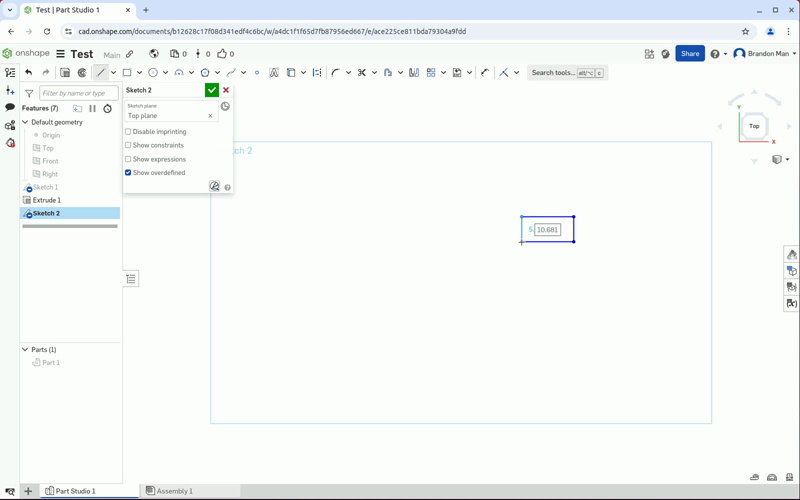
click(521, 241)
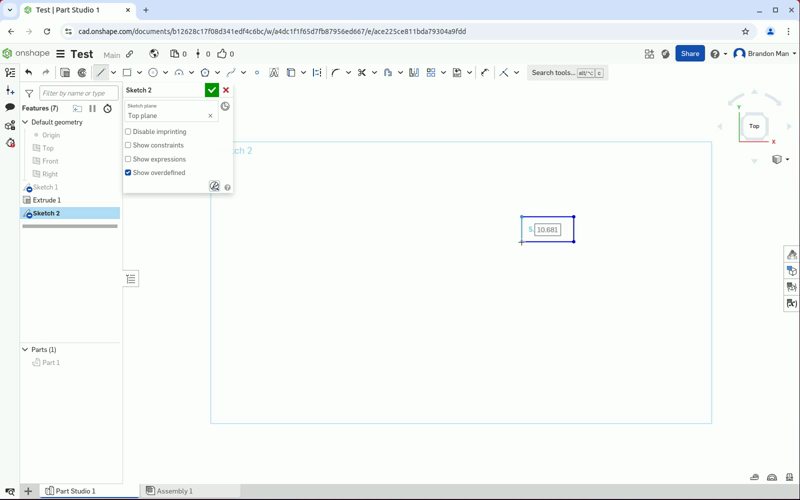
key(esc)
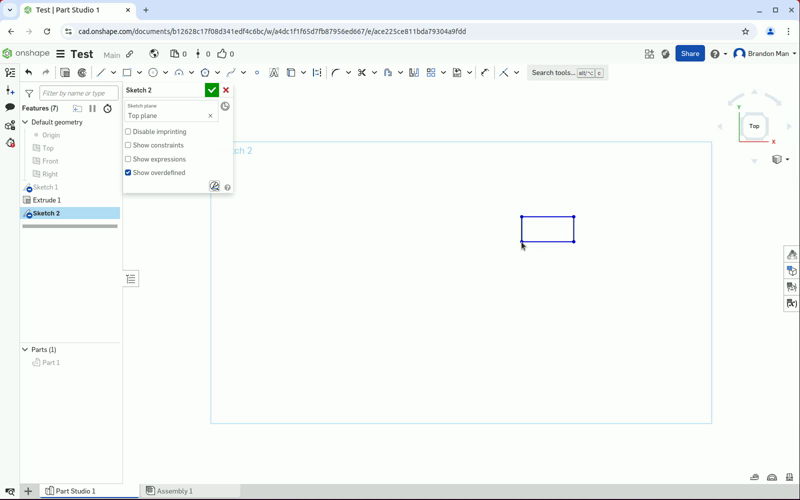
key(c)
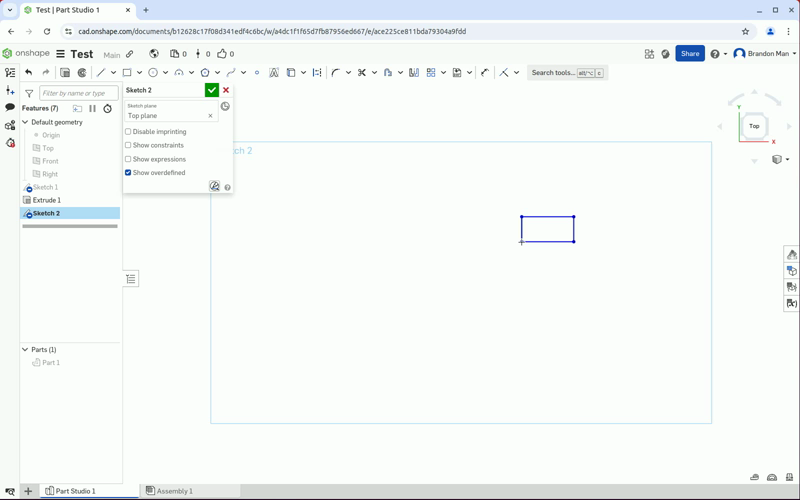
key_down(shift)
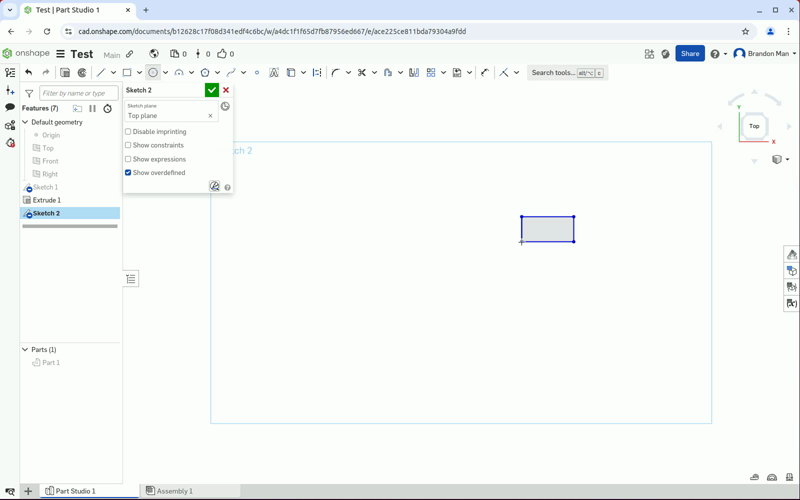
mouse_move(532, 229)
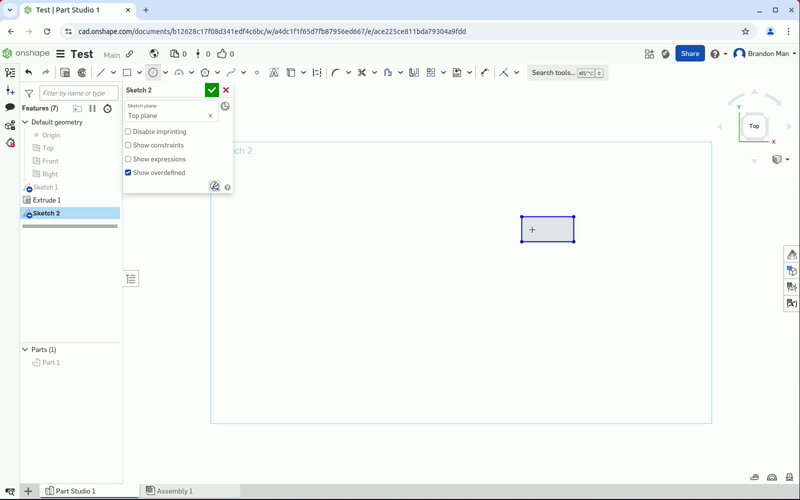
click(532, 229)
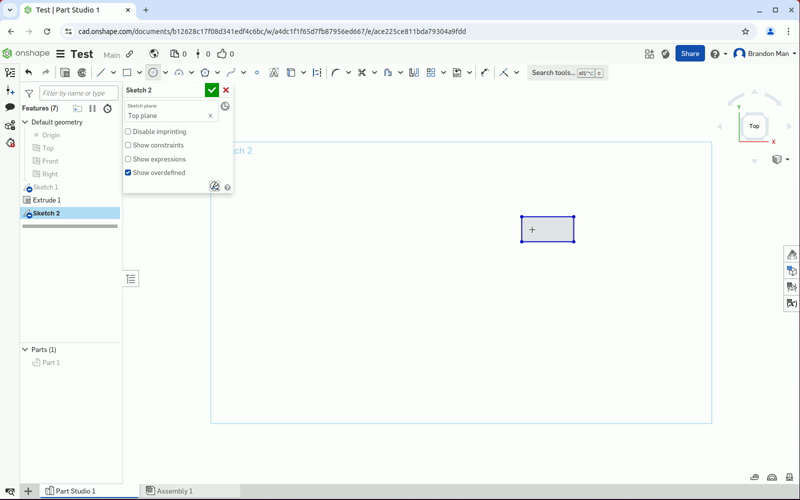
key_up(shift)
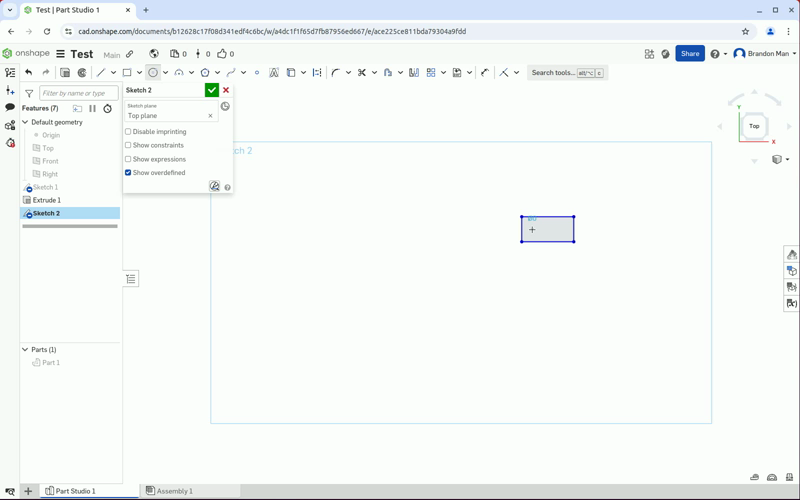
mouse_move(535, 229)
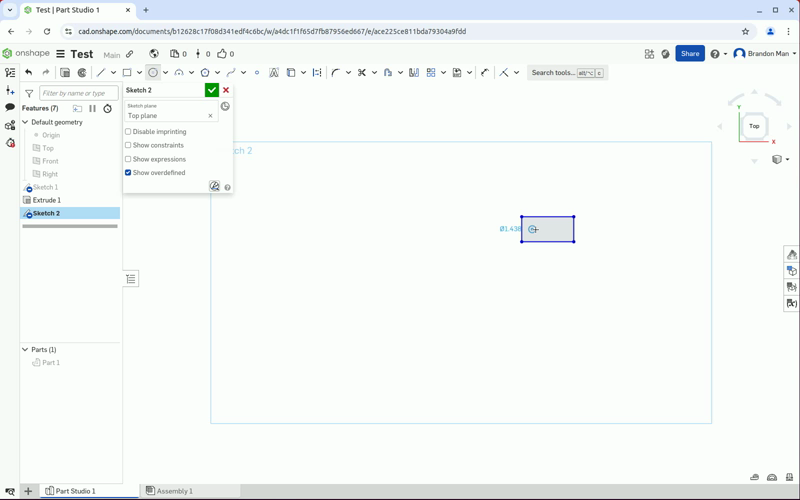
click(535, 229)
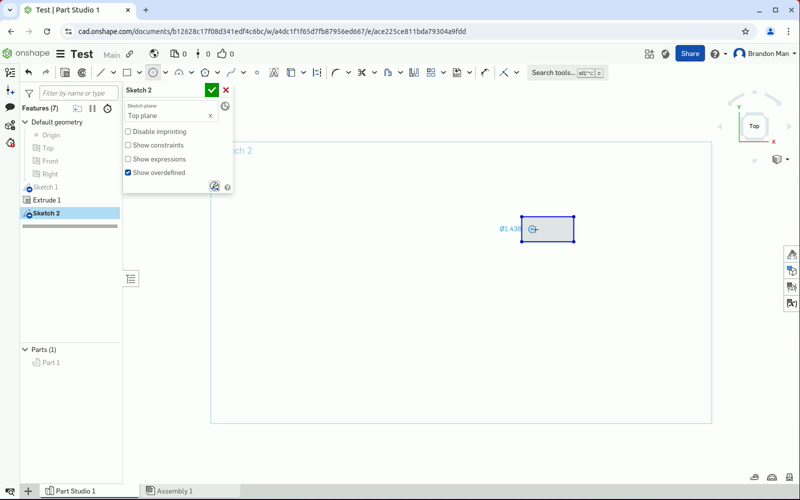
key(esc)
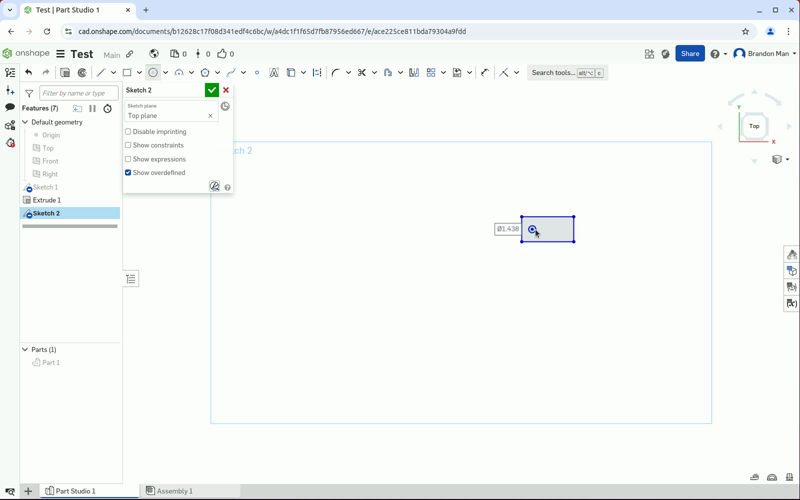
key(c)
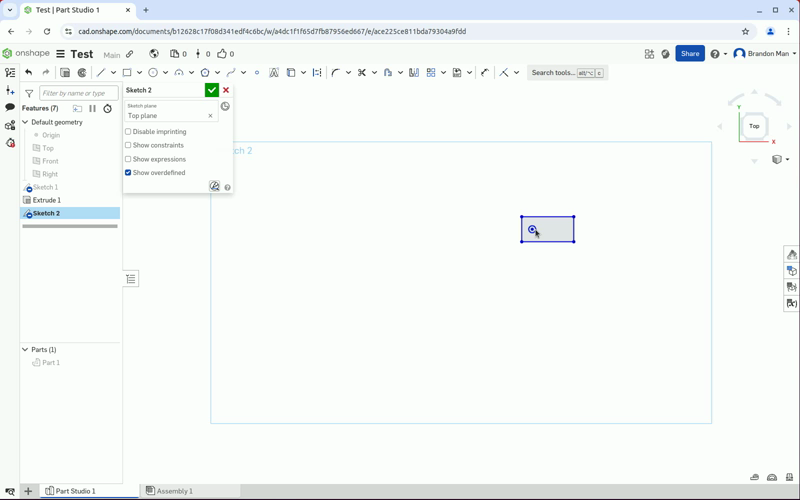
key_down(shift)
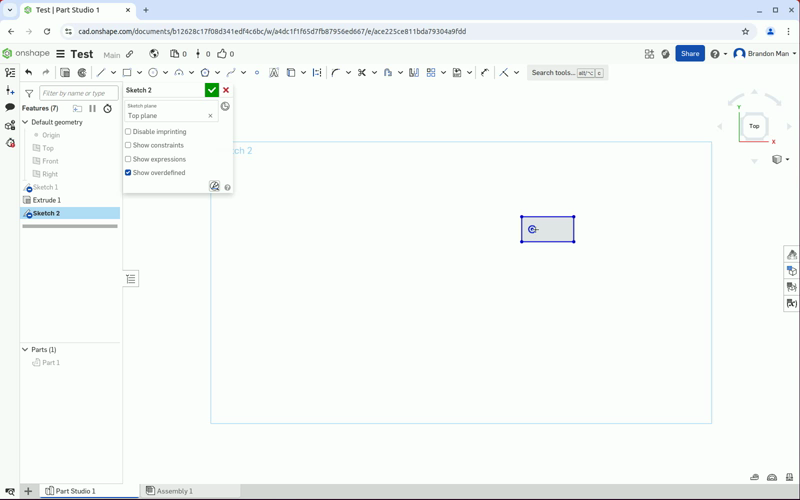
mouse_move(548, 229)
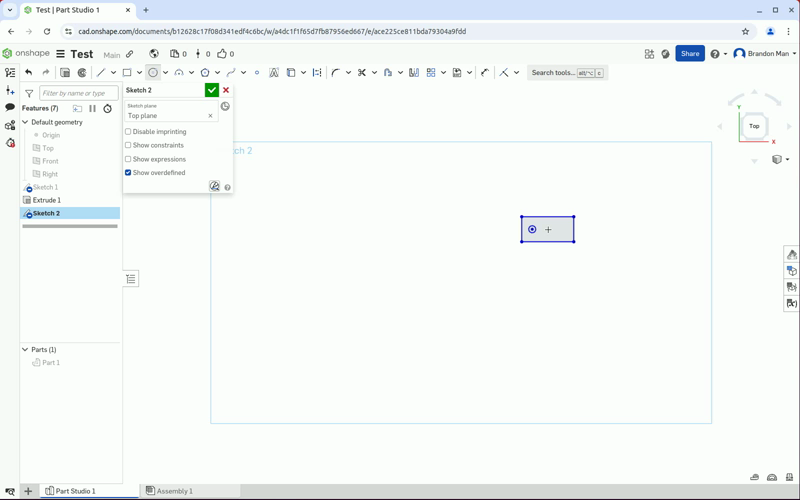
click(548, 229)
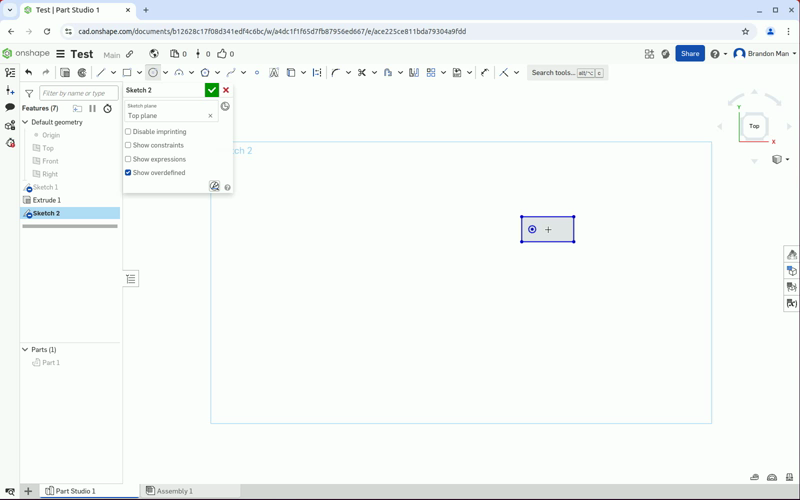
key_up(shift)
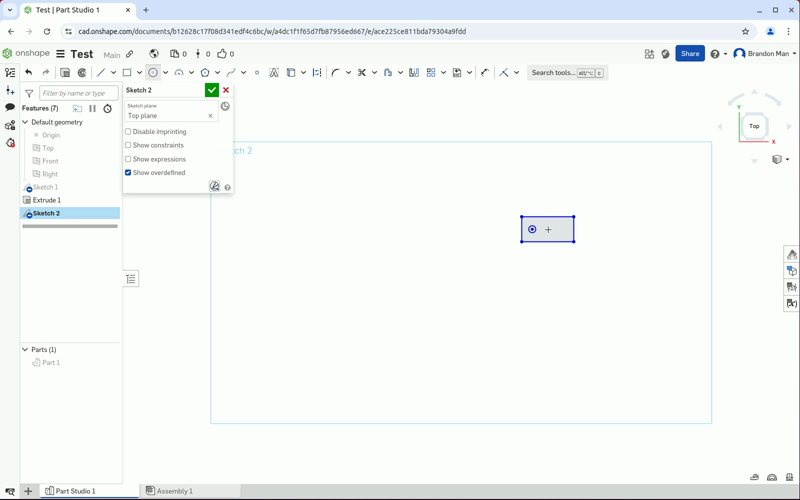
mouse_move(552, 229)
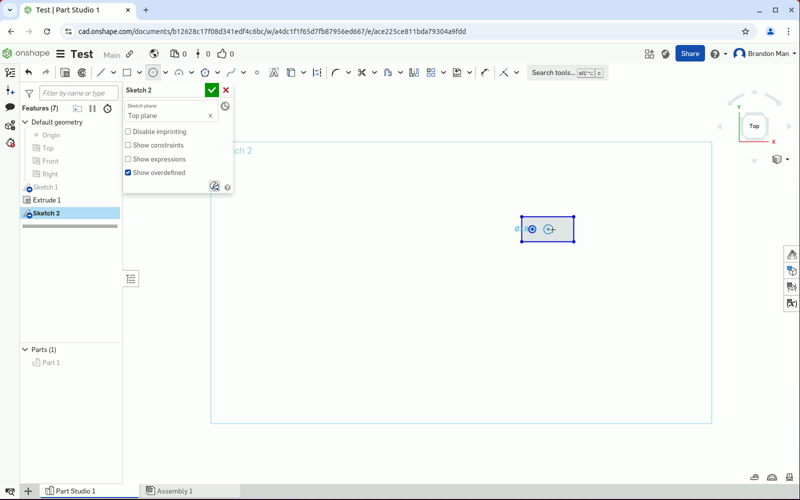
click(552, 229)
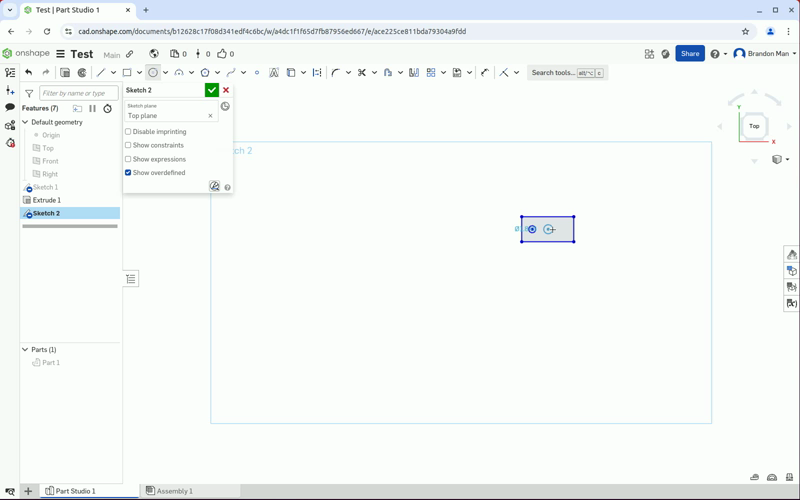
key(esc)
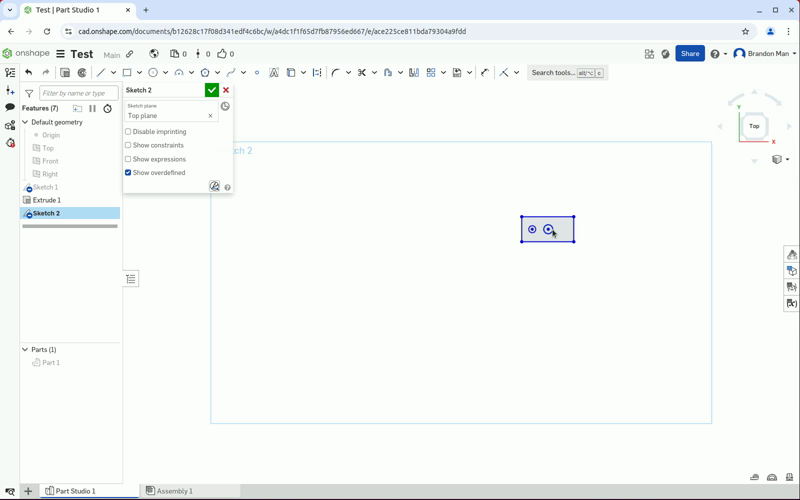
key(c)
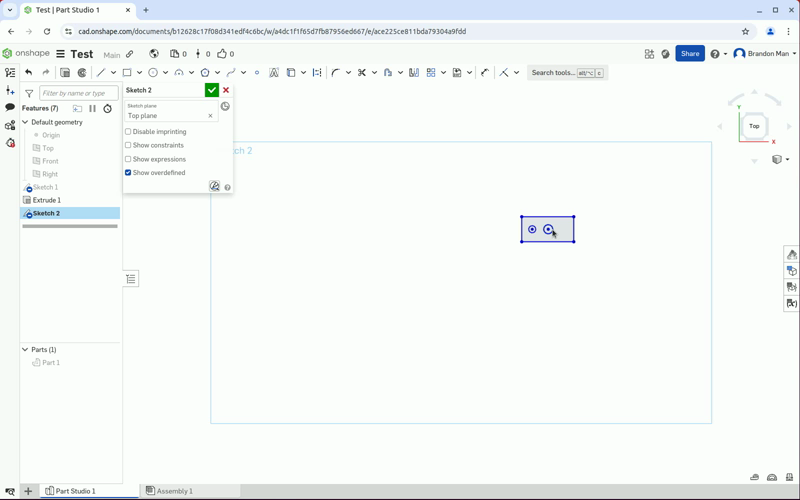
key_down(shift)
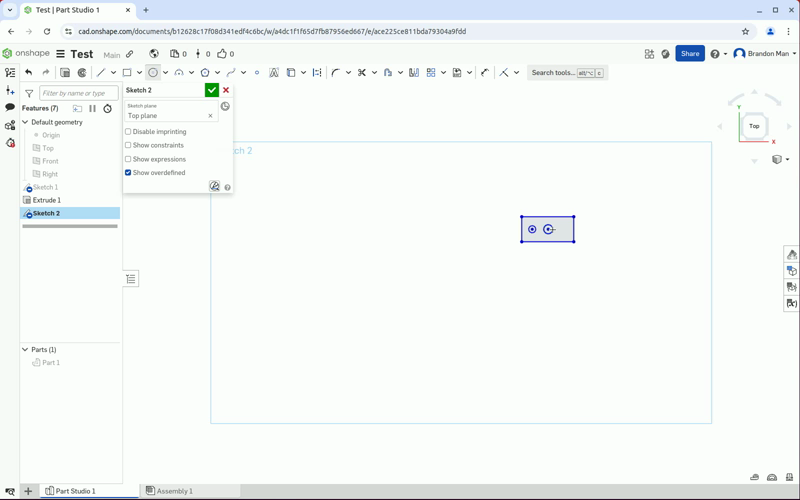
mouse_move(563, 229)
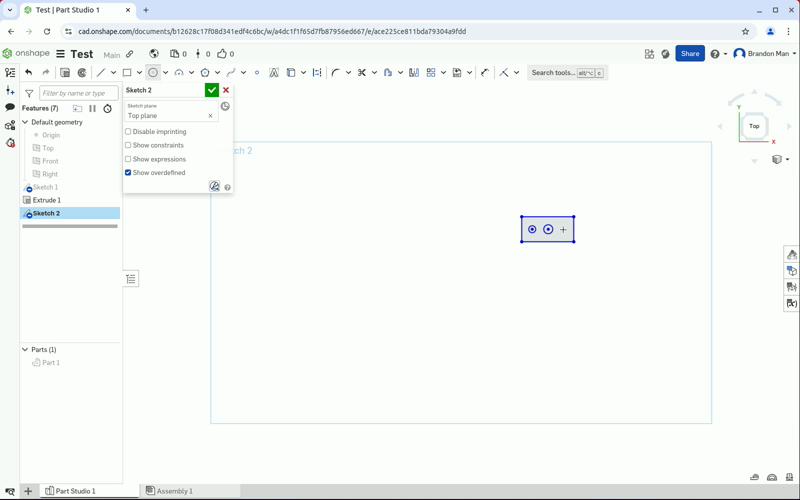
click(563, 229)
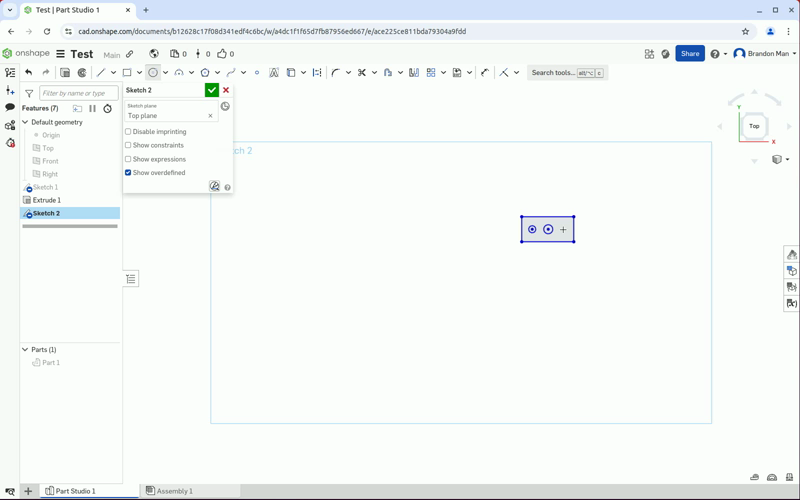
key_up(shift)
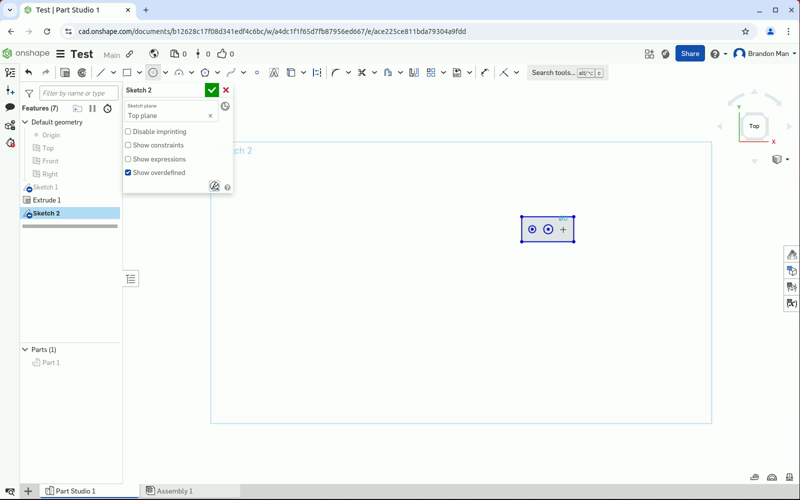
mouse_move(566, 229)
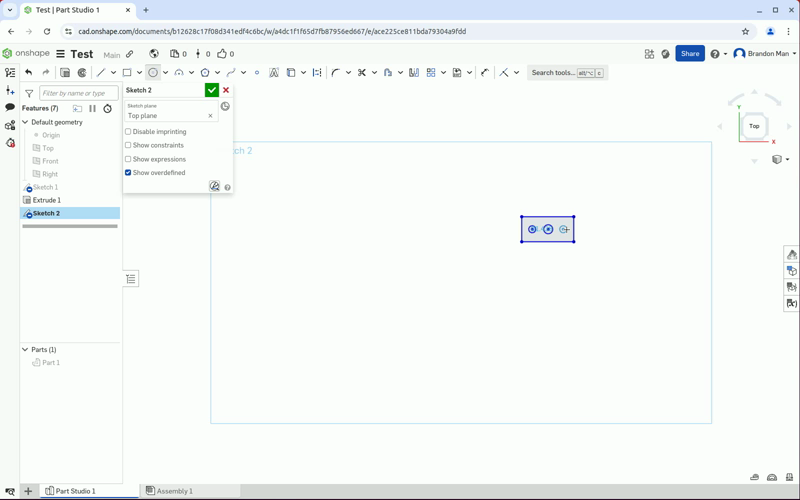
click(566, 229)
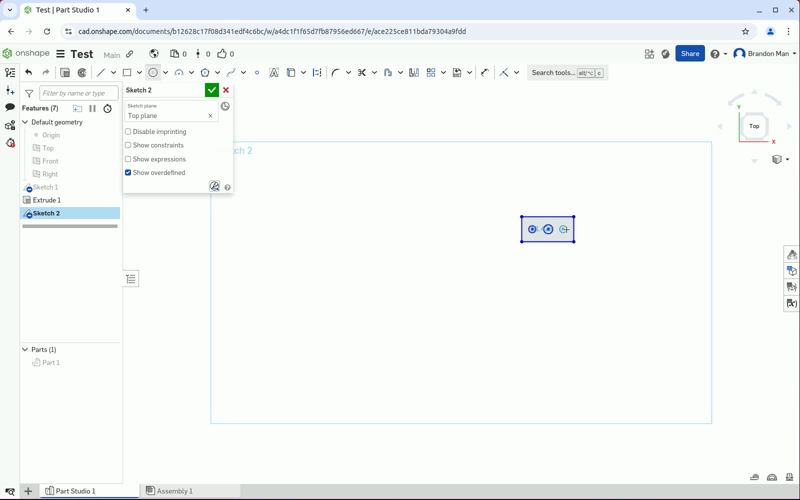
key(esc)
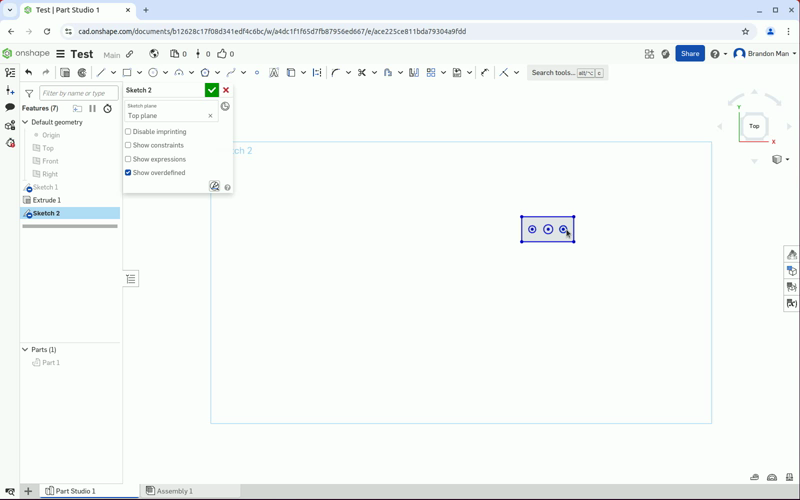
mouse_move(536, 232)
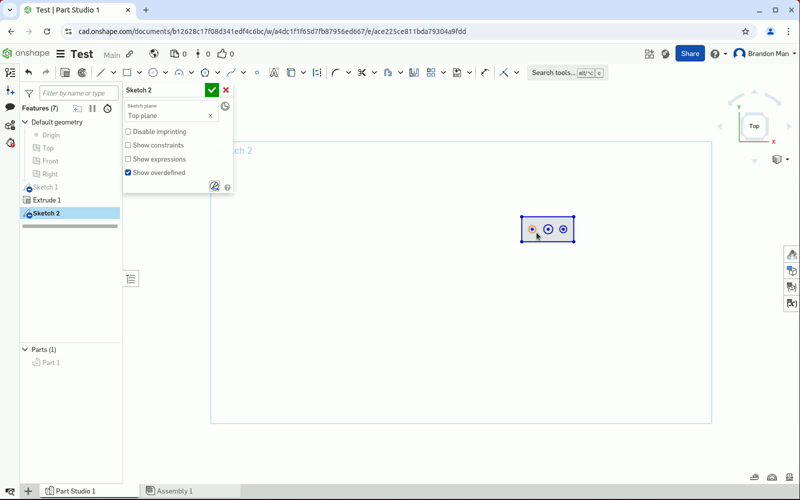
scroll(6)
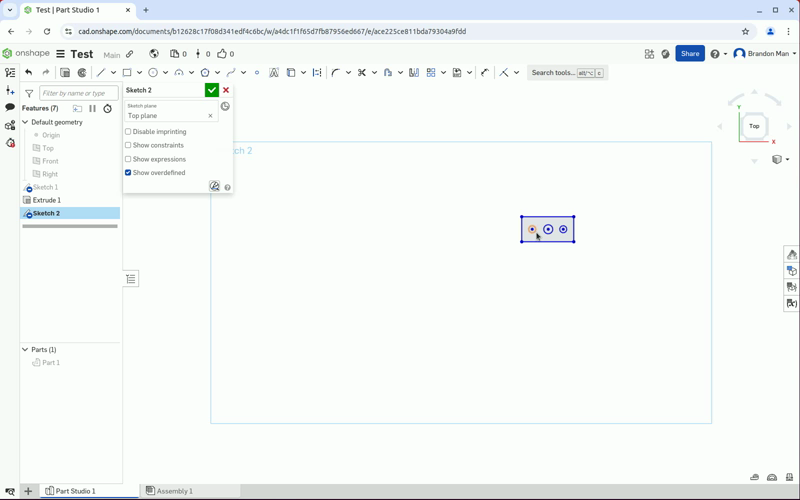
scroll(6)
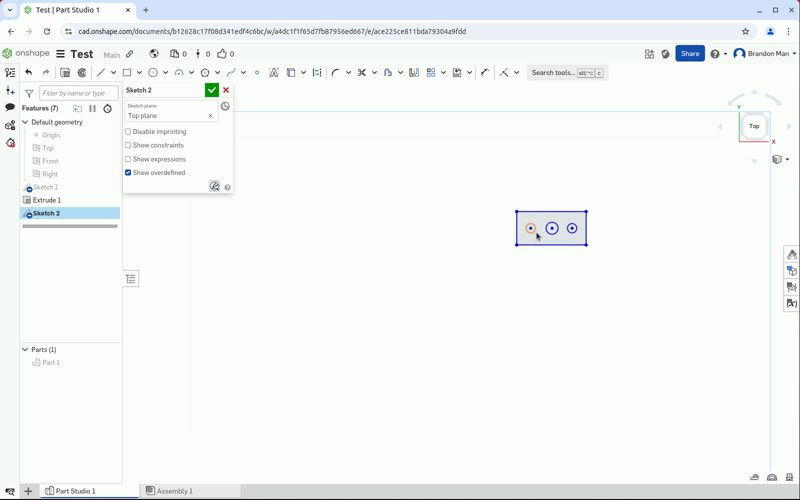
scroll(6)
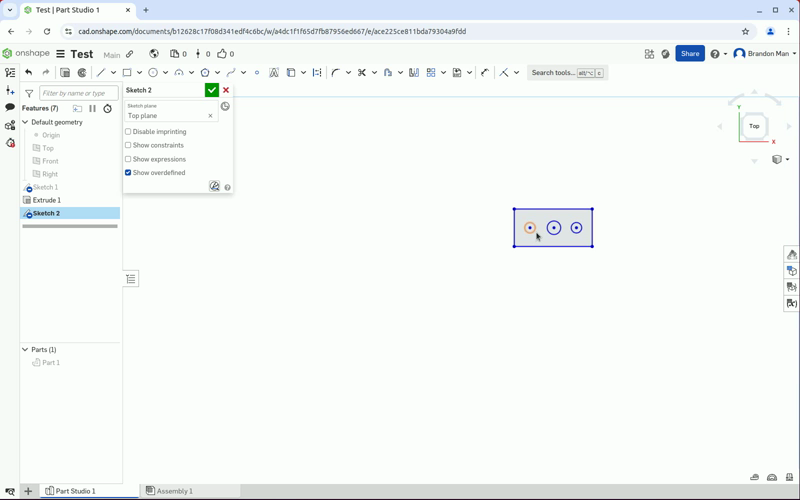
scroll(6)
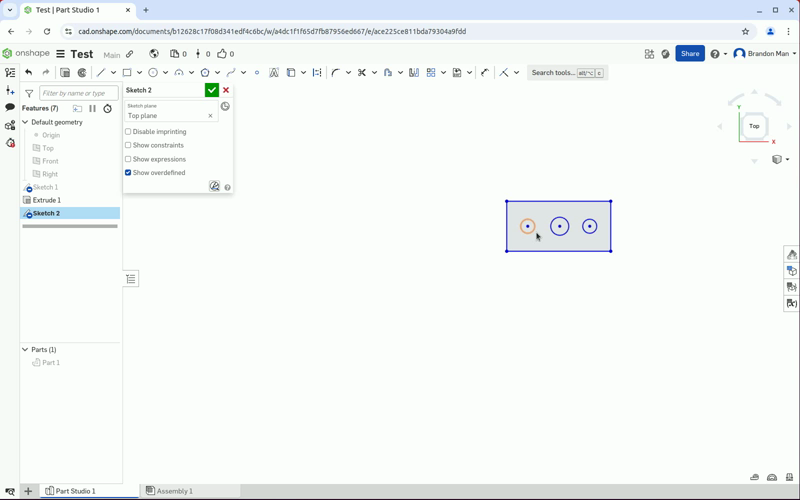
scroll(6)
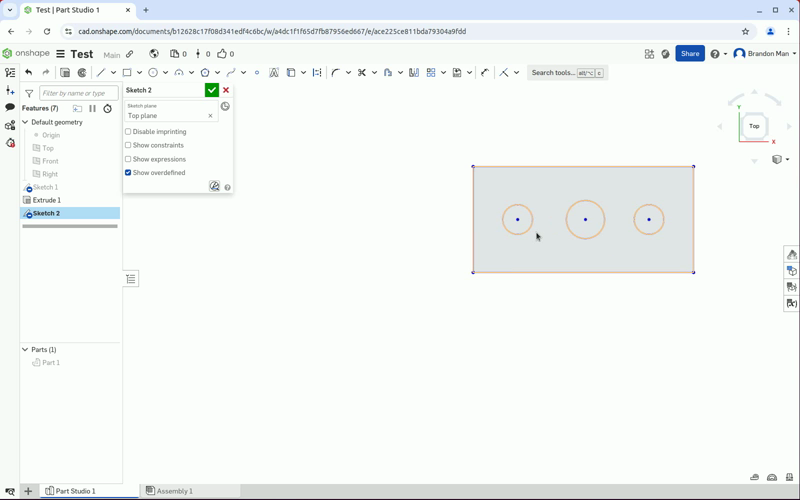
scroll(6)
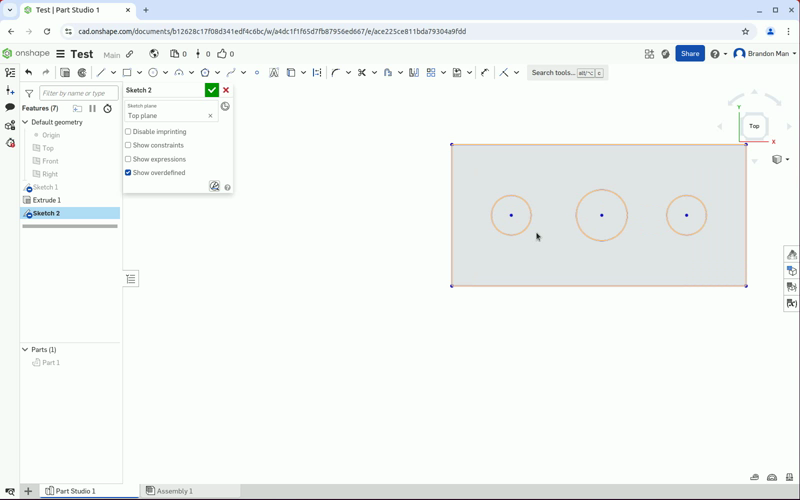
scroll(6)
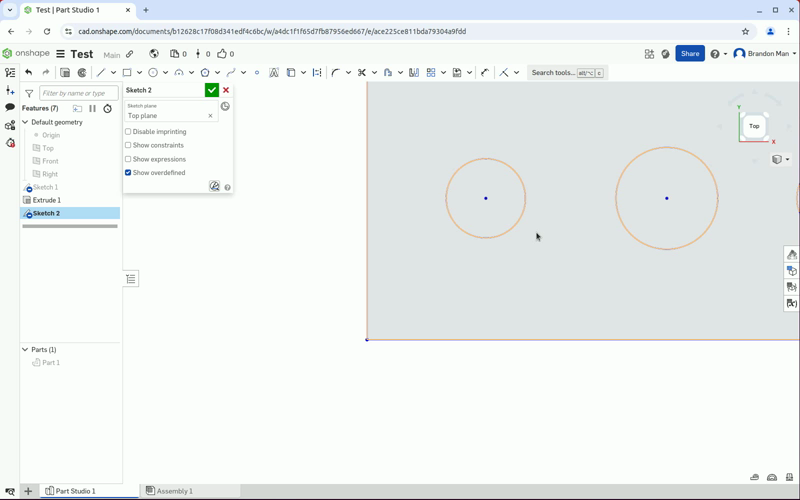
click(536, 232)
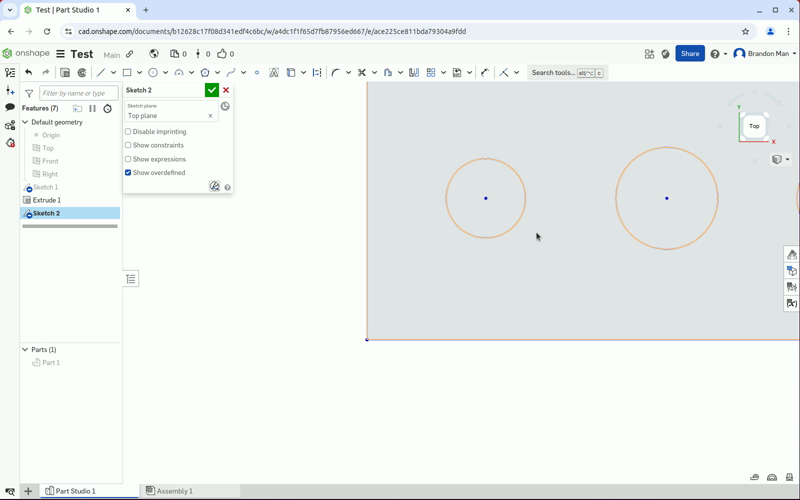
scroll(-6)
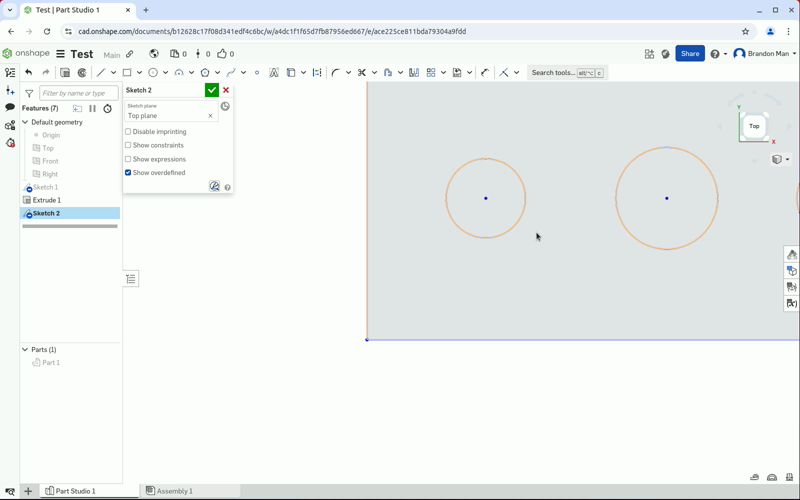
scroll(-6)
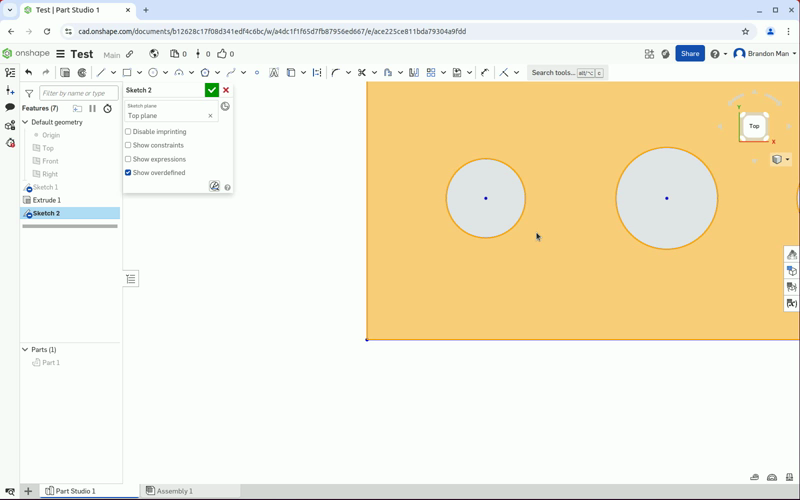
scroll(-6)
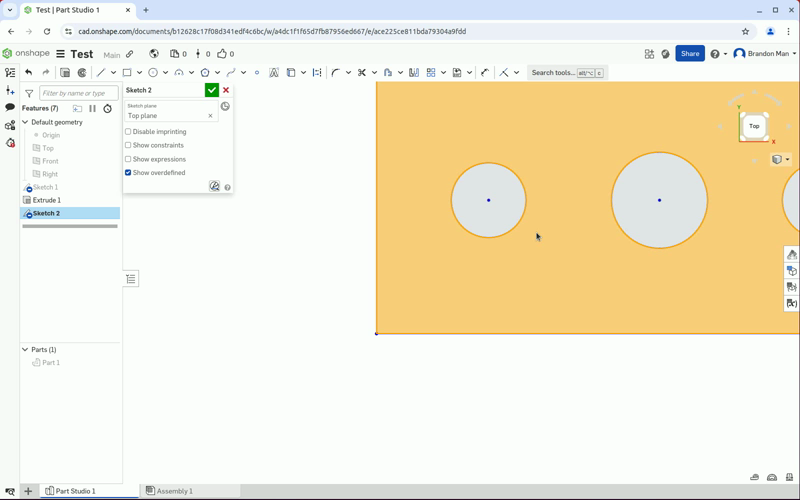
scroll(-6)
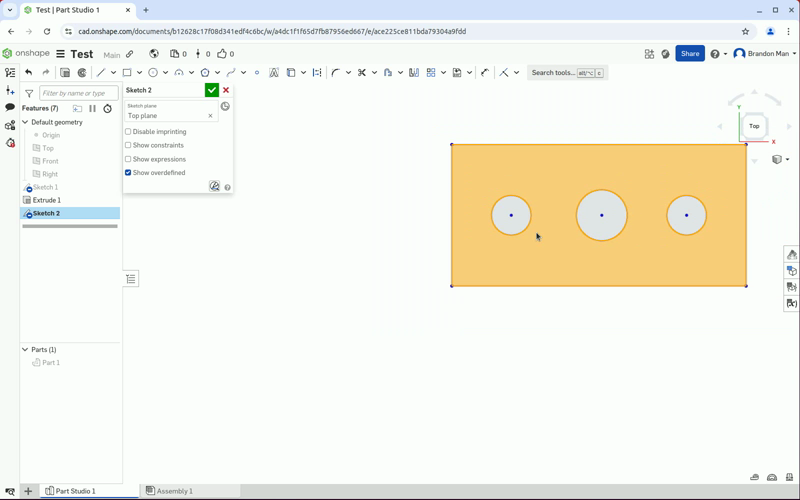
scroll(-6)
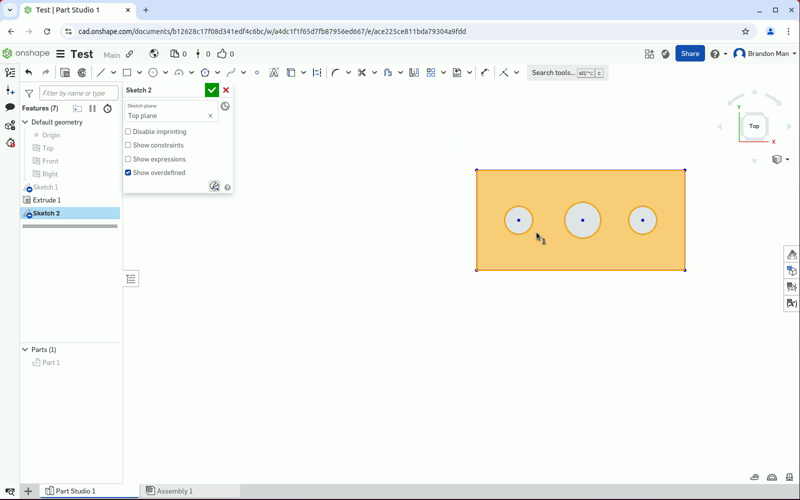
scroll(-6)
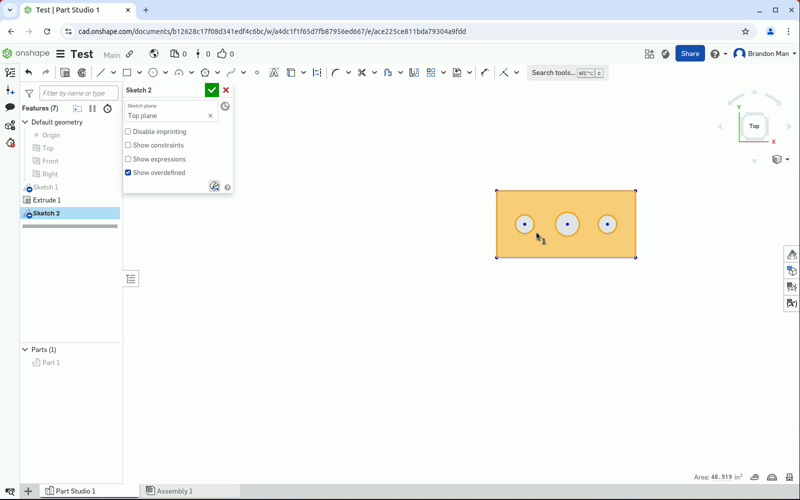
scroll(-6)
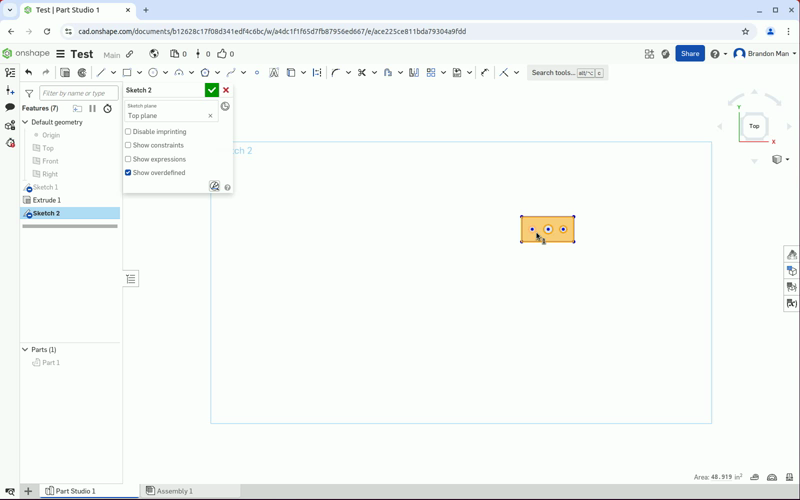
mouse_move(73, 352)
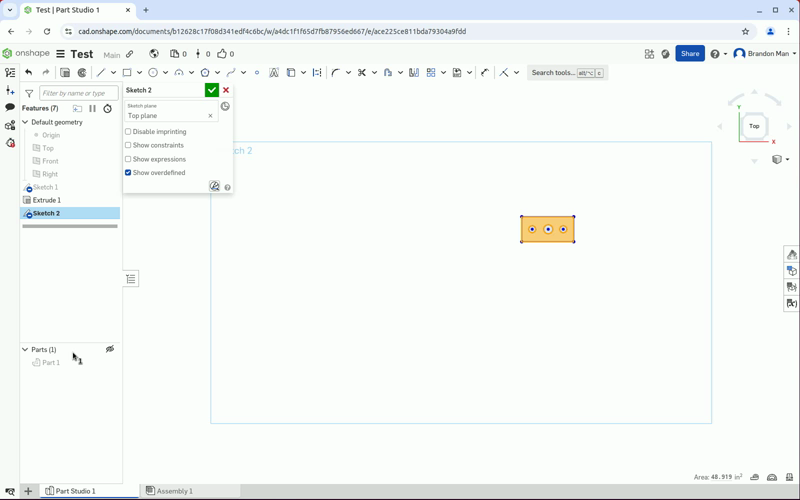
key(shift+y)
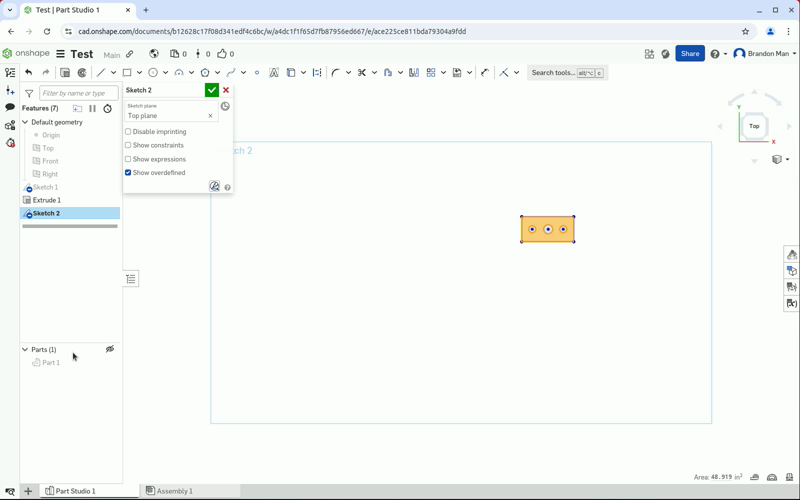
key(shift+e)
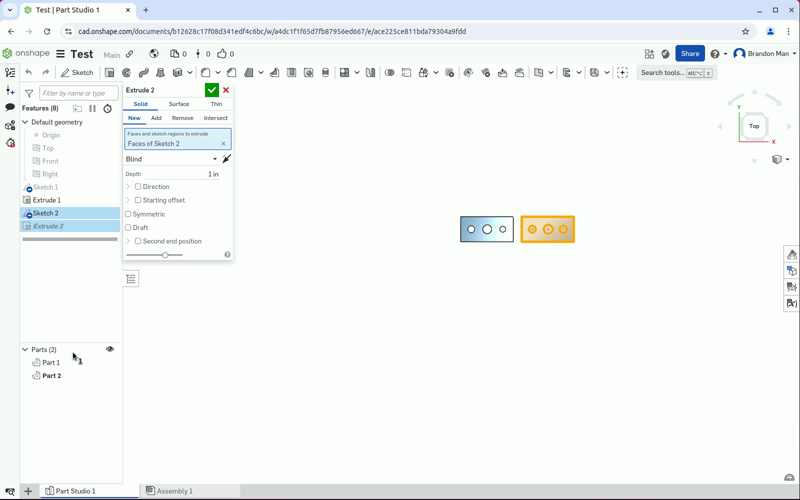
mouse_move(143, 106)
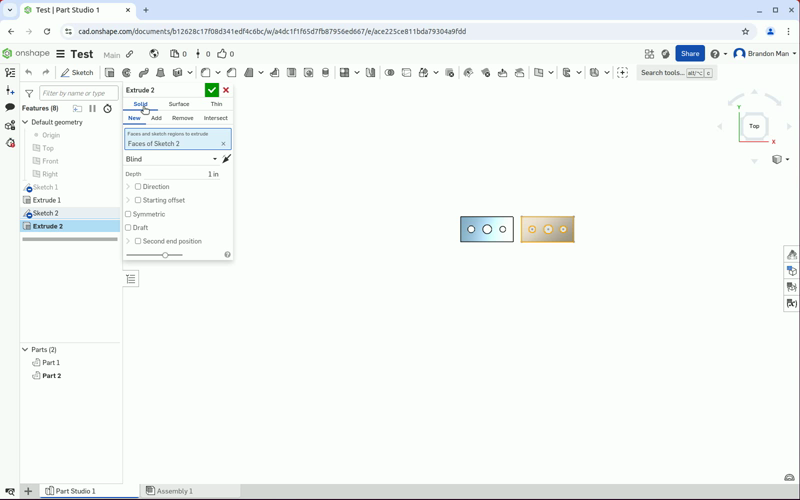
click(143, 106)
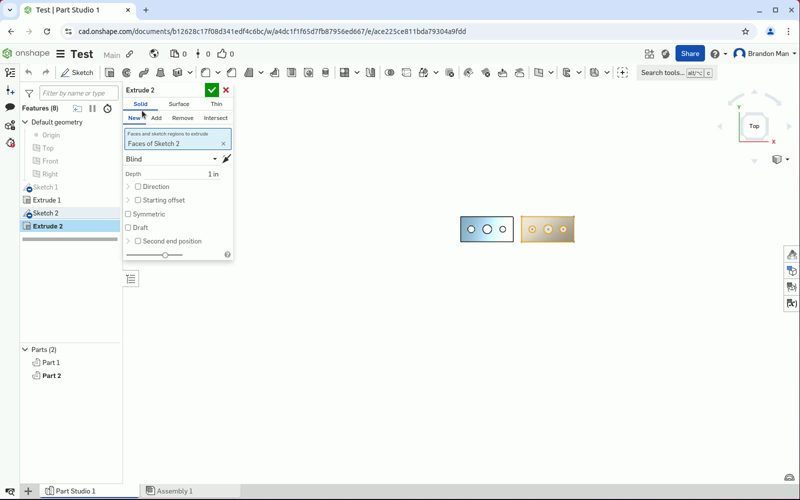
mouse_move(137, 120)
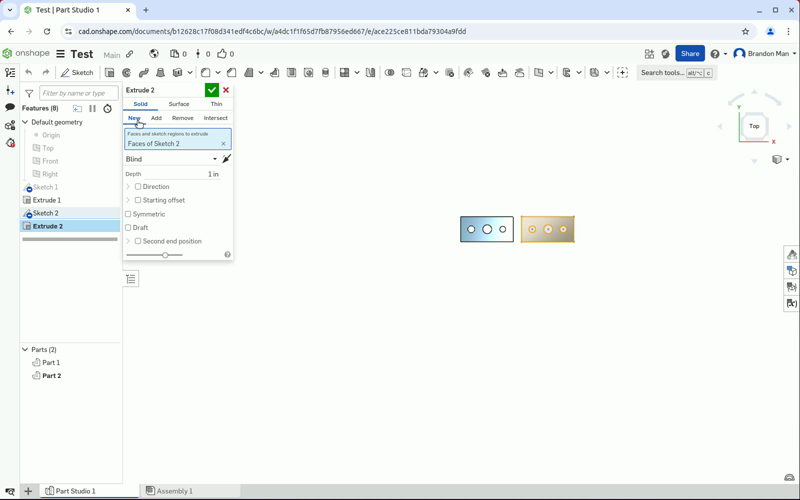
click(137, 120)
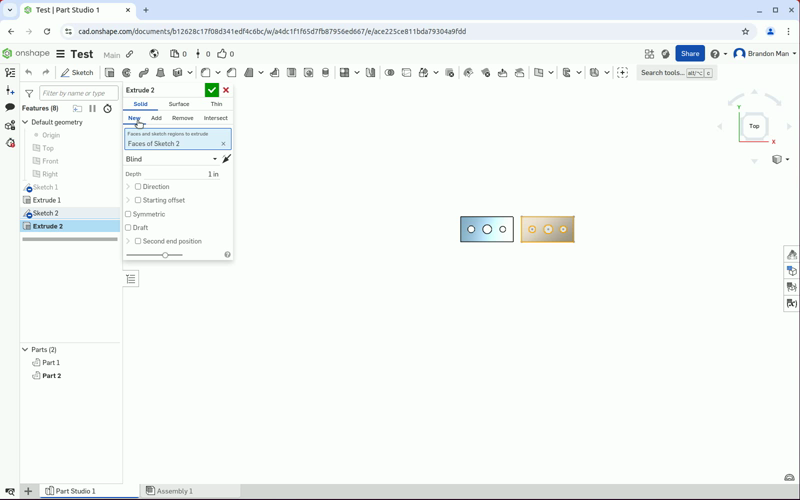
key(tab, 4)
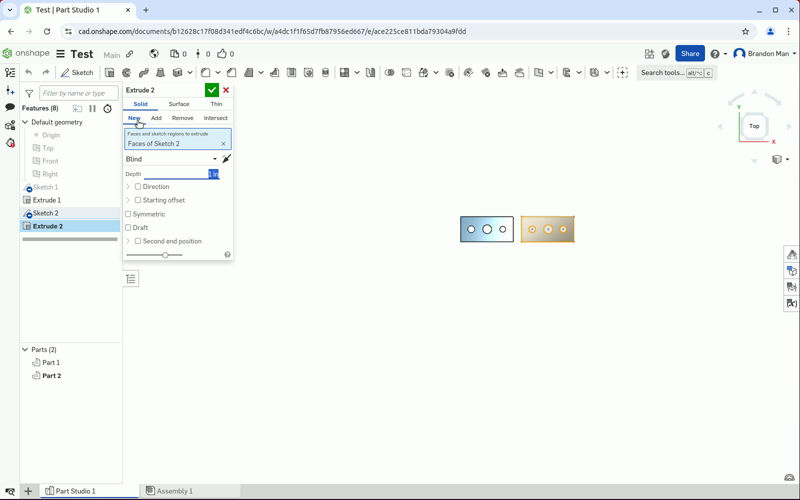
text(0.241)
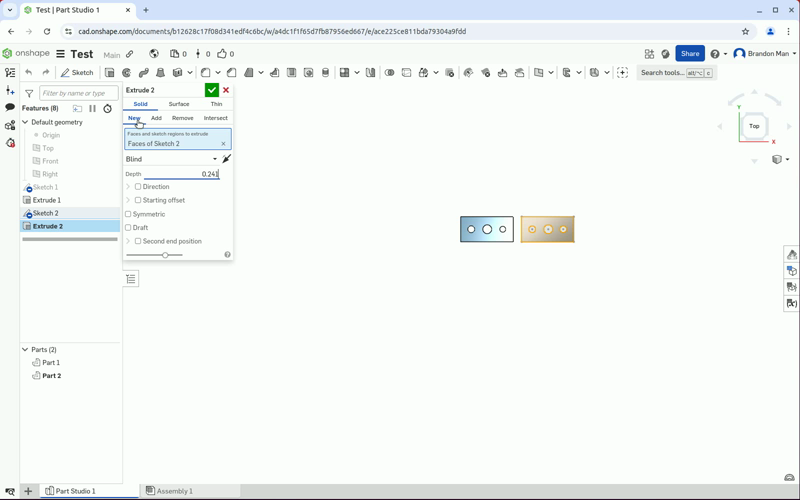
key(enter)
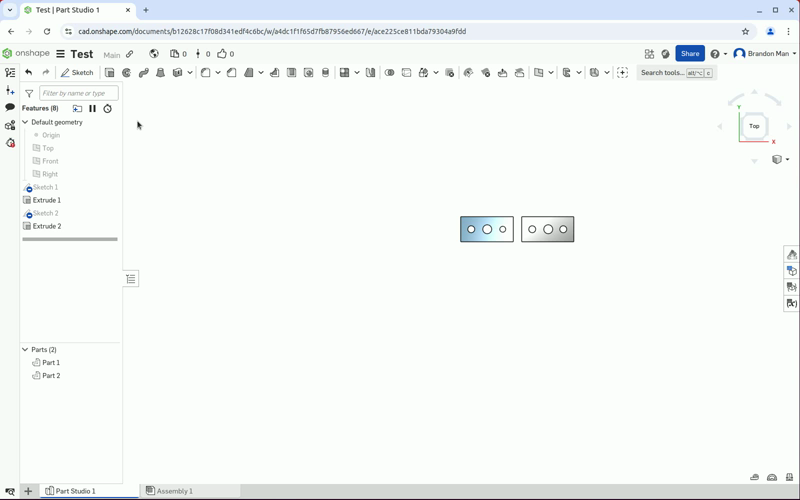
key(shift+h)
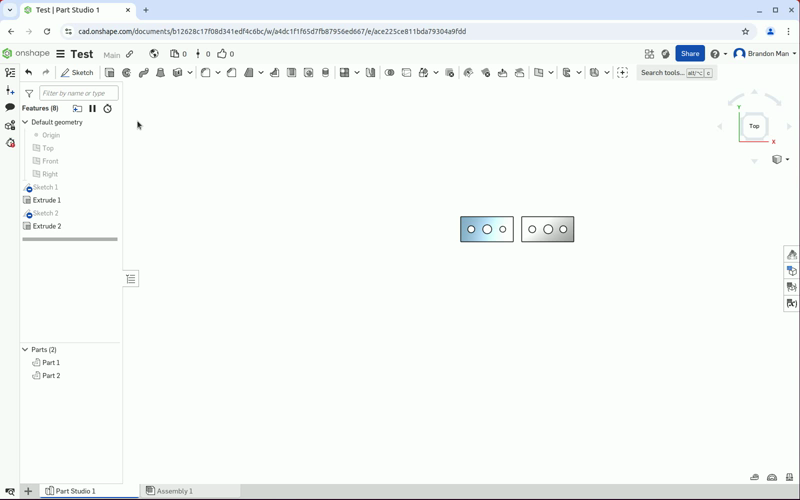
key(shift+h)
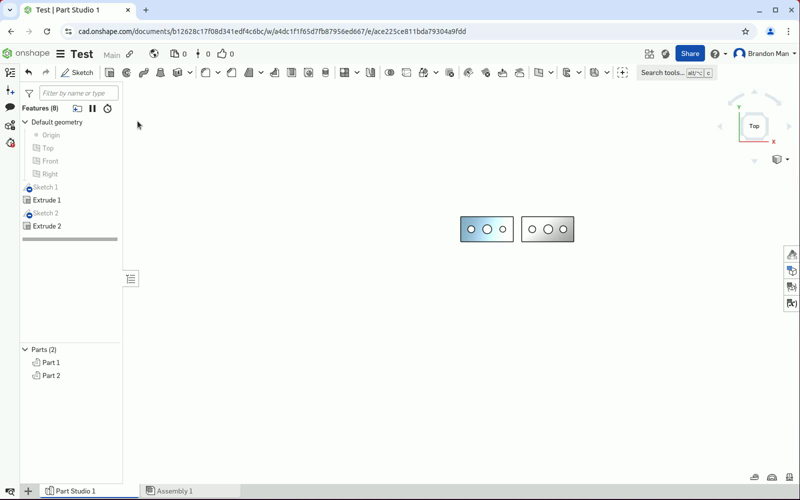
mouse_move(73, 189)
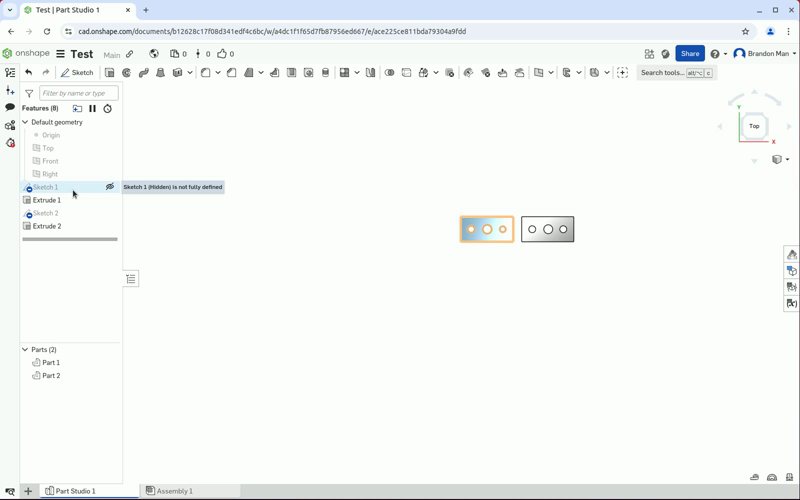
click(73, 189)
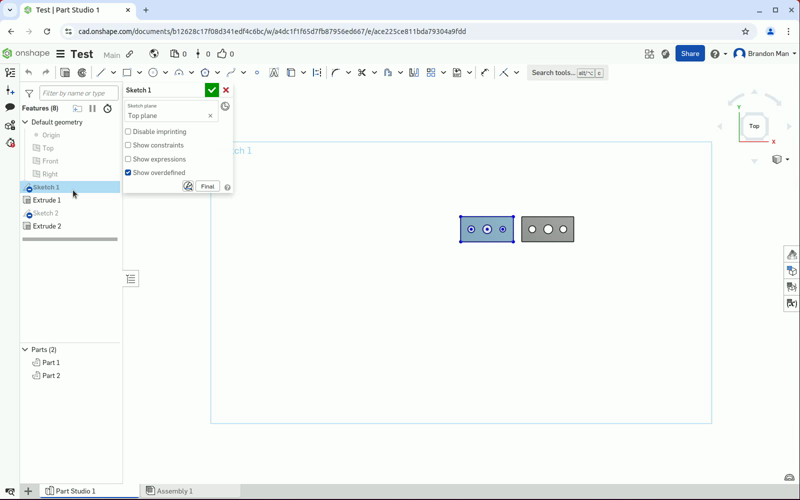
mouse_move(229, 92)
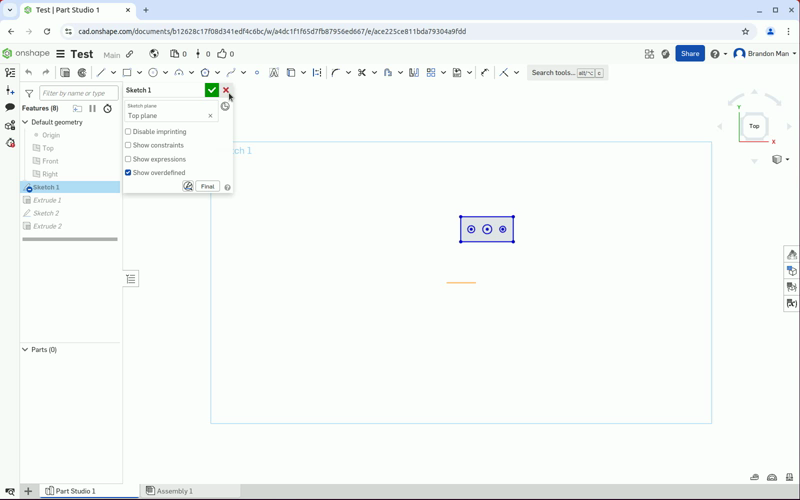
click(229, 92)
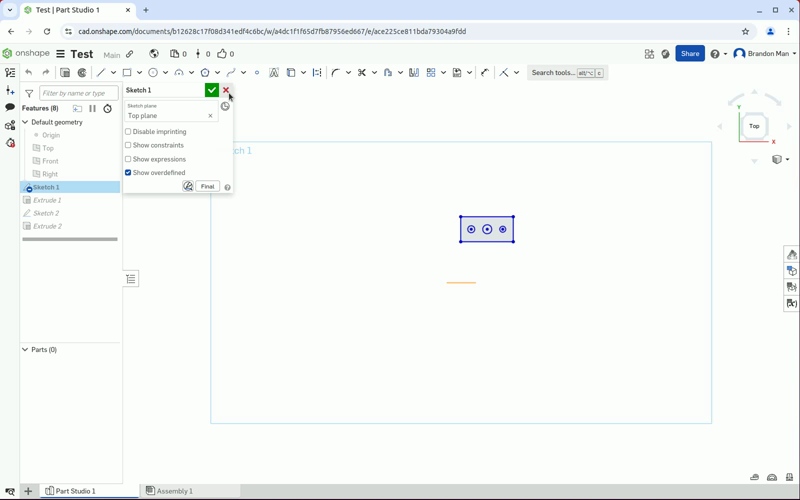
key(shift+s)
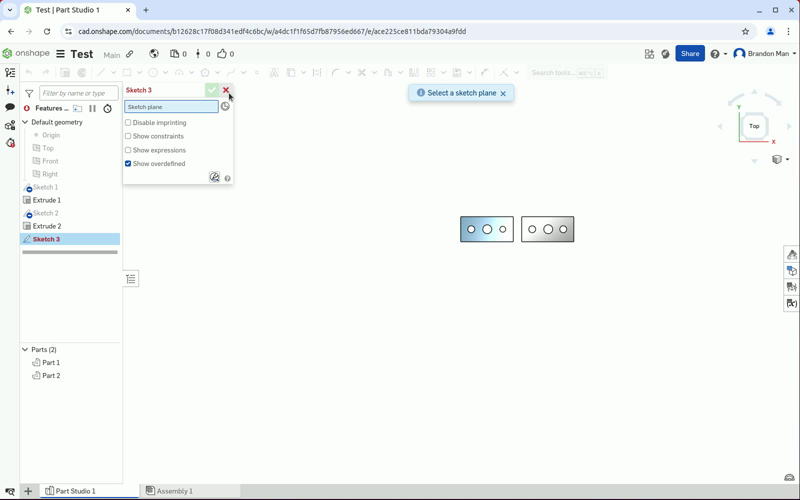
mouse_move(73, 150)
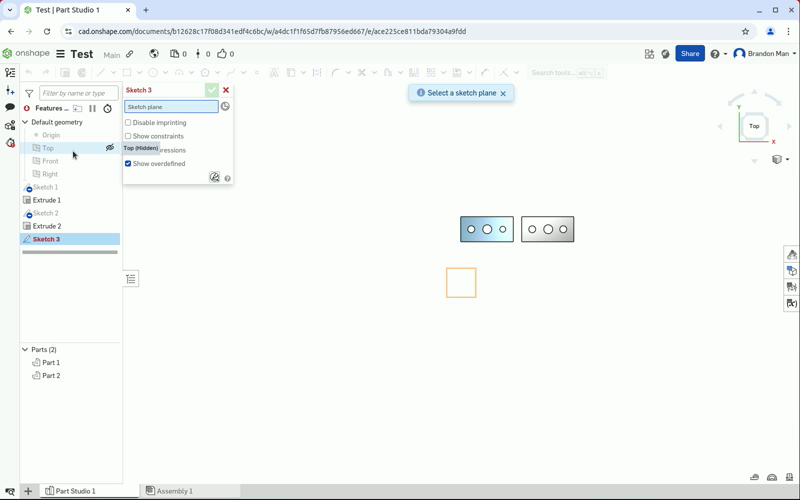
click(73, 150)
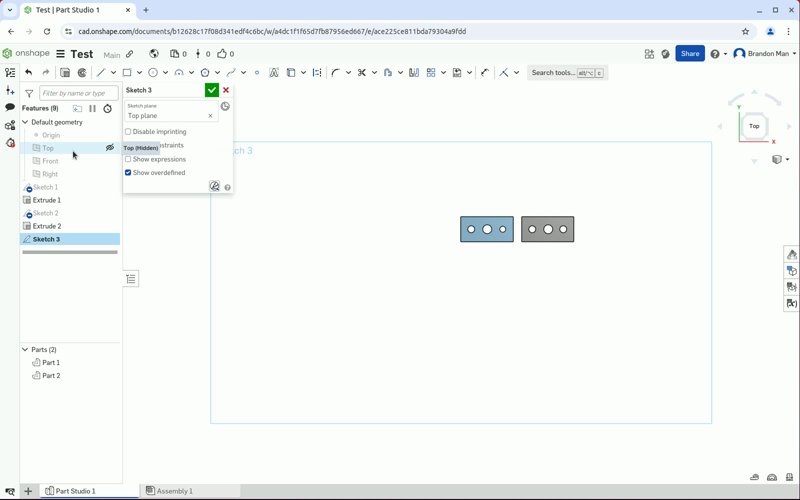
mouse_move(73, 352)
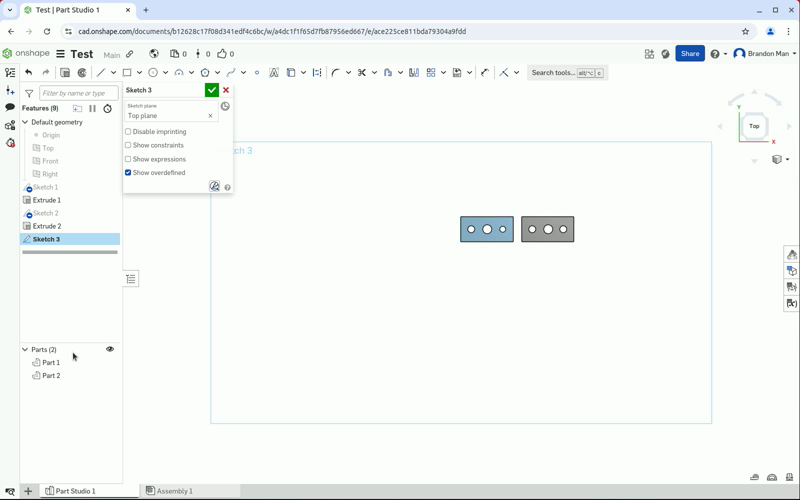
key(y)
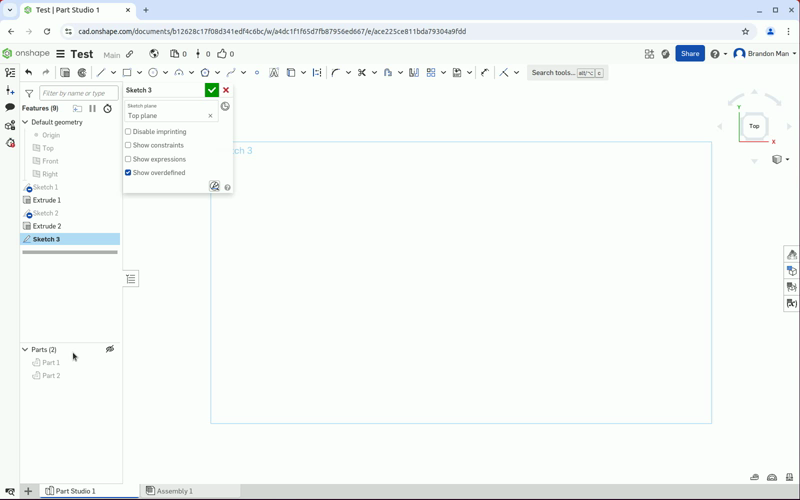
key(l)
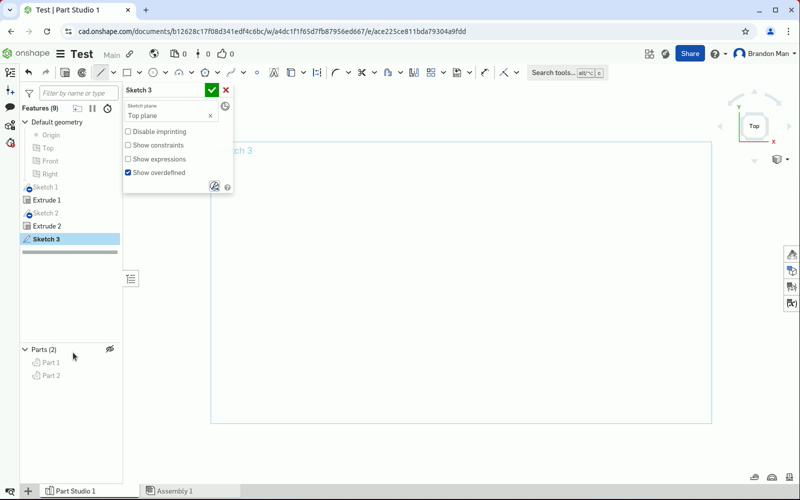
key_down(shift)
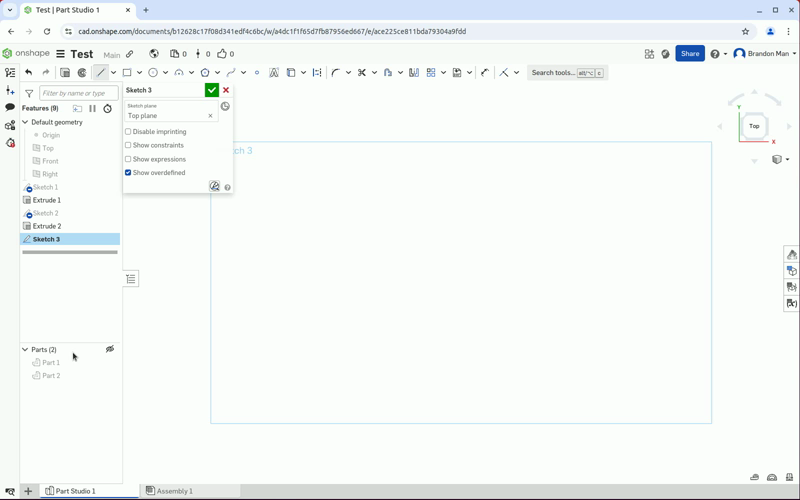
mouse_move(521, 282)
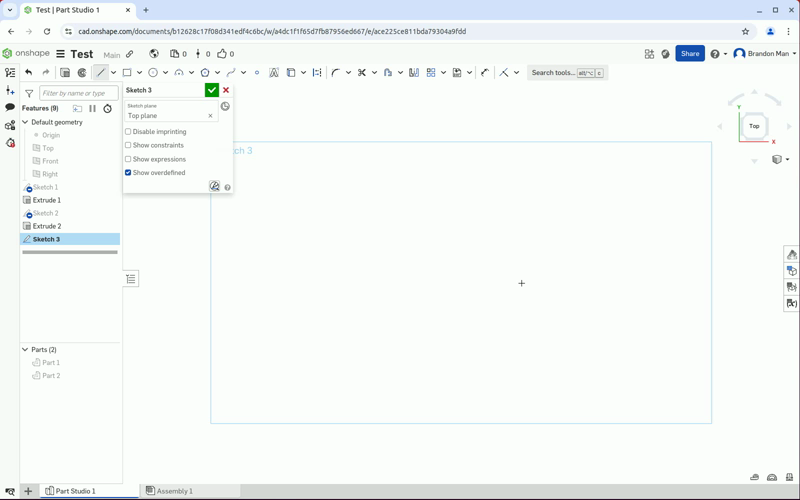
click(521, 282)
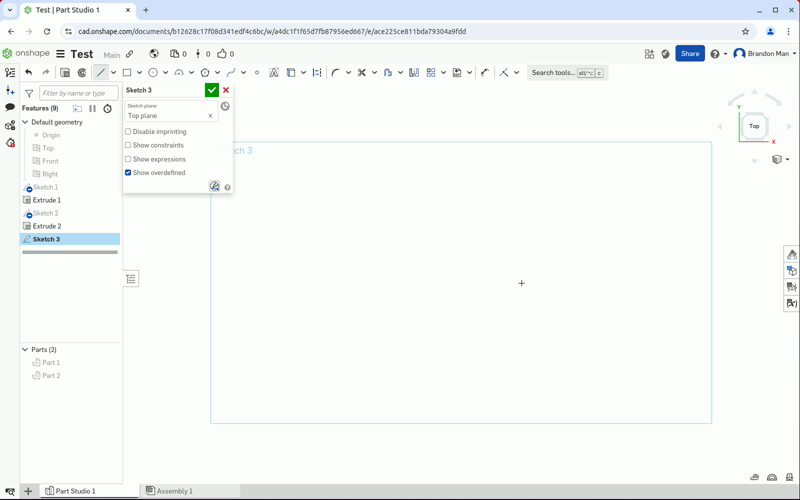
key_up(shift)
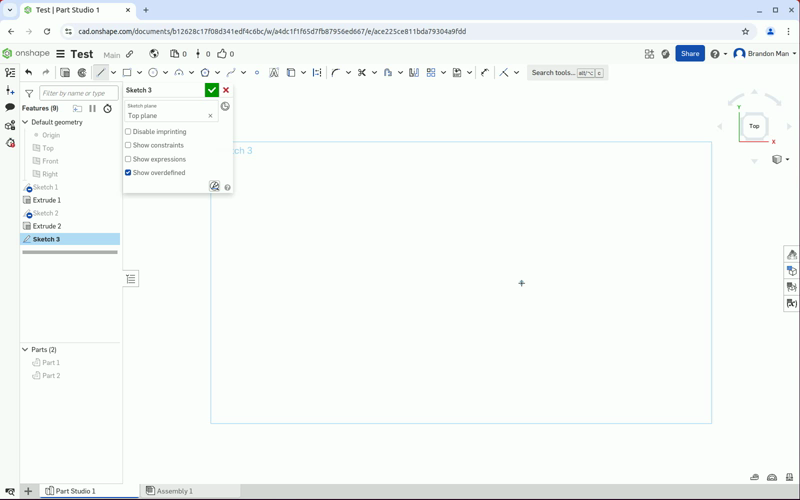
key_down(shift)
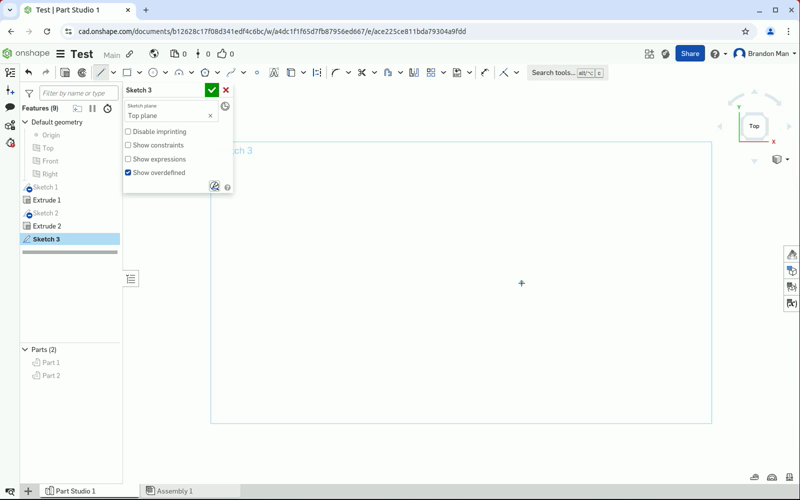
mouse_move(551, 282)
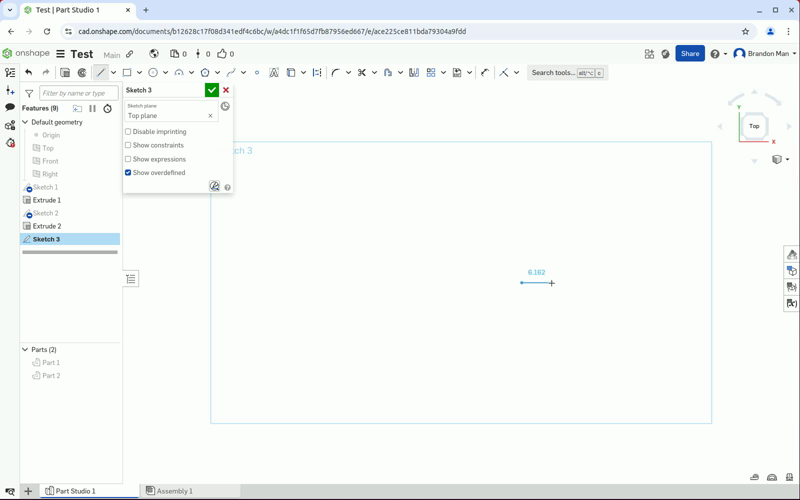
mouse_move(573, 282)
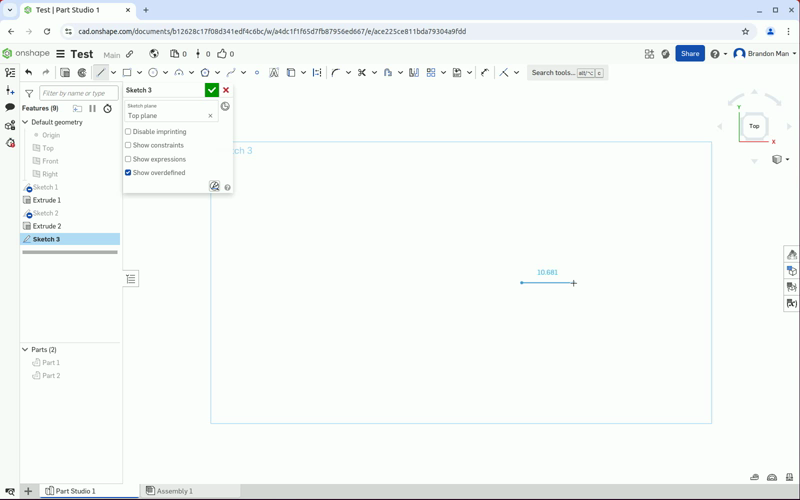
click(573, 282)
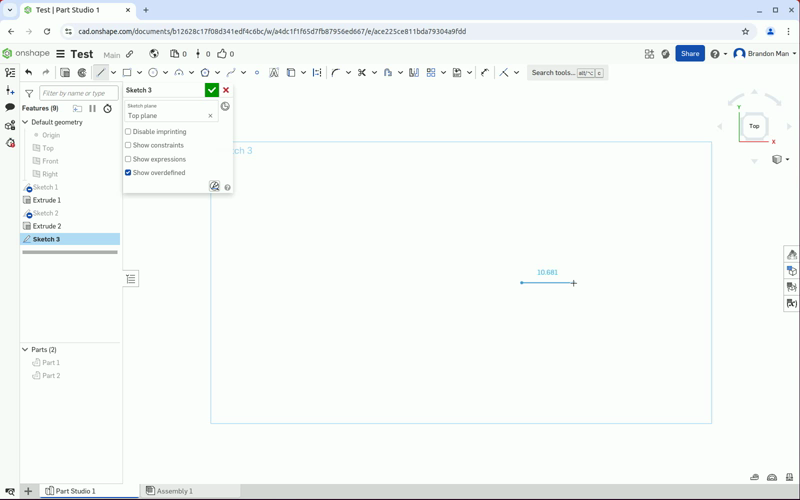
key_up(shift)
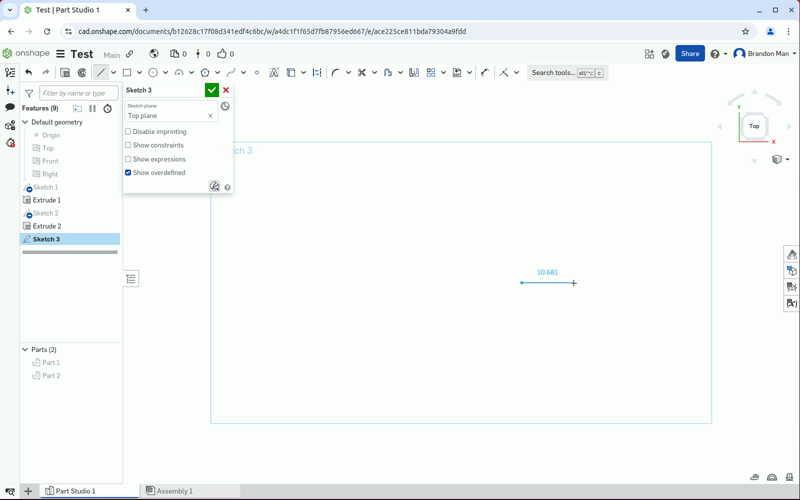
key_down(shift)
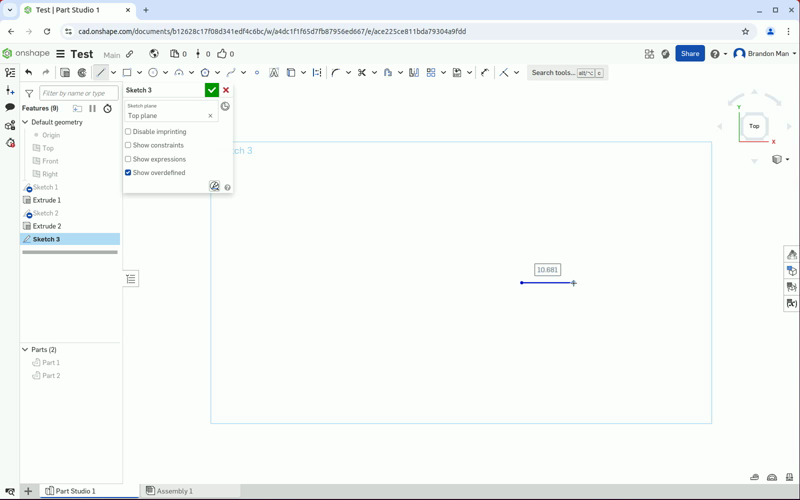
mouse_move(589, 282)
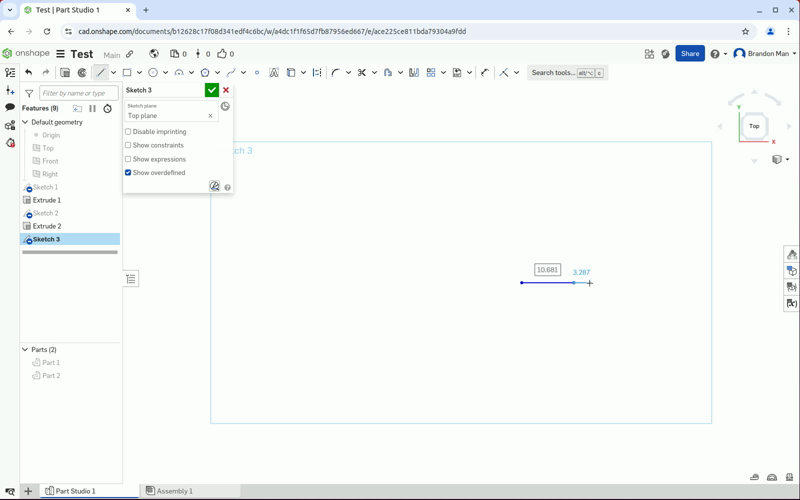
mouse_move(573, 257)
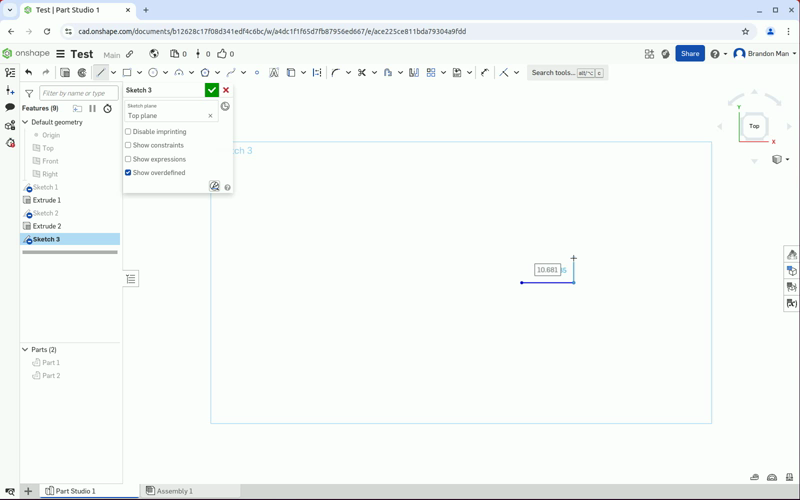
click(573, 257)
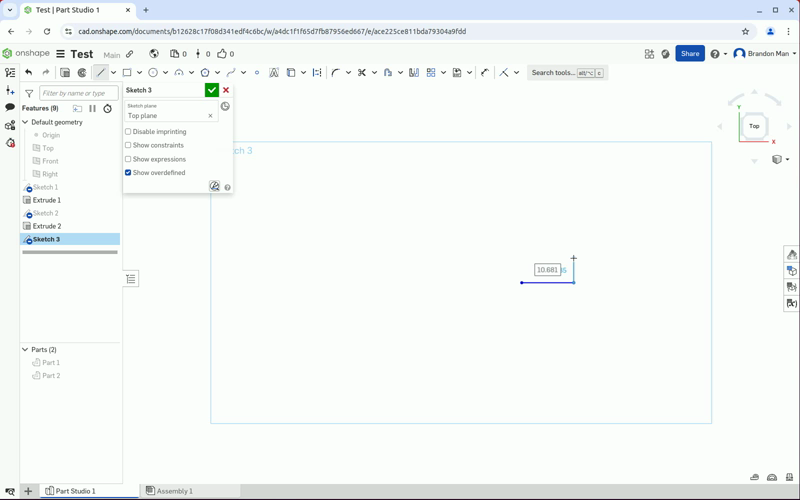
key_up(shift)
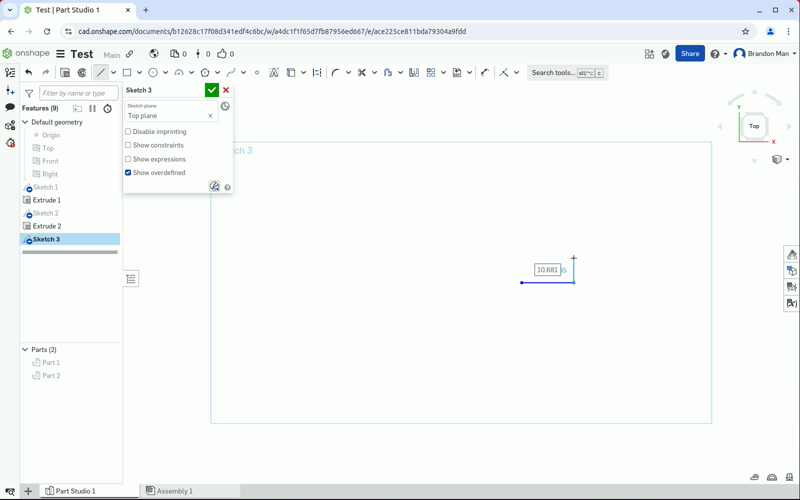
key_down(shift)
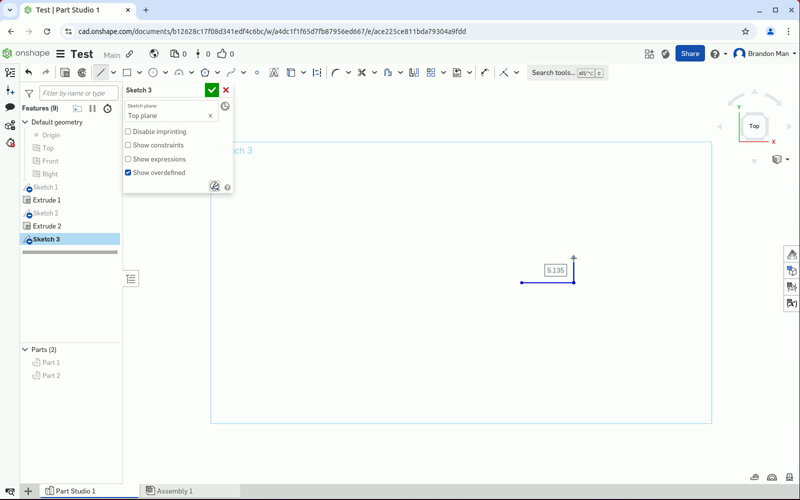
mouse_move(589, 257)
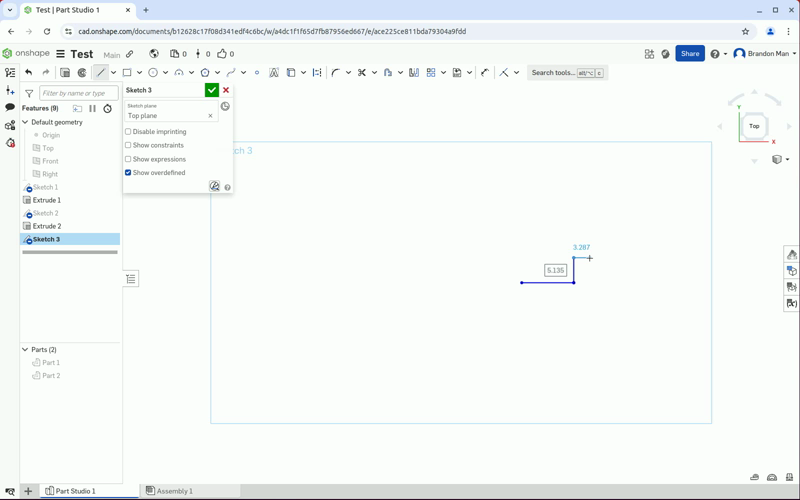
mouse_move(521, 257)
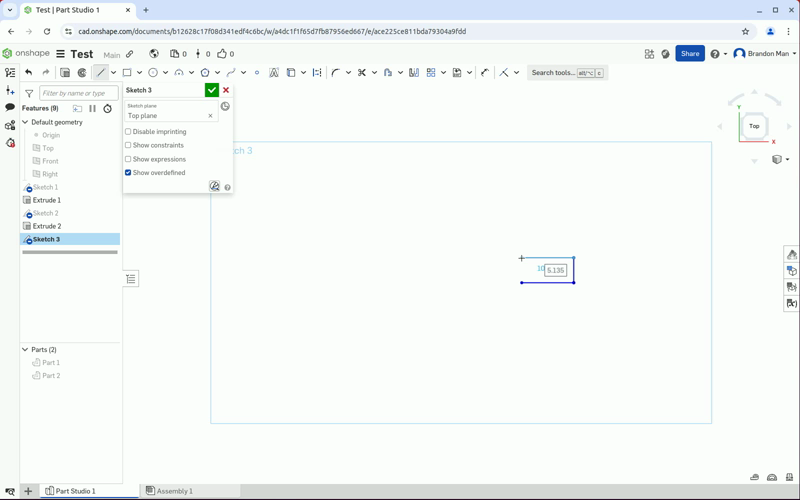
click(521, 257)
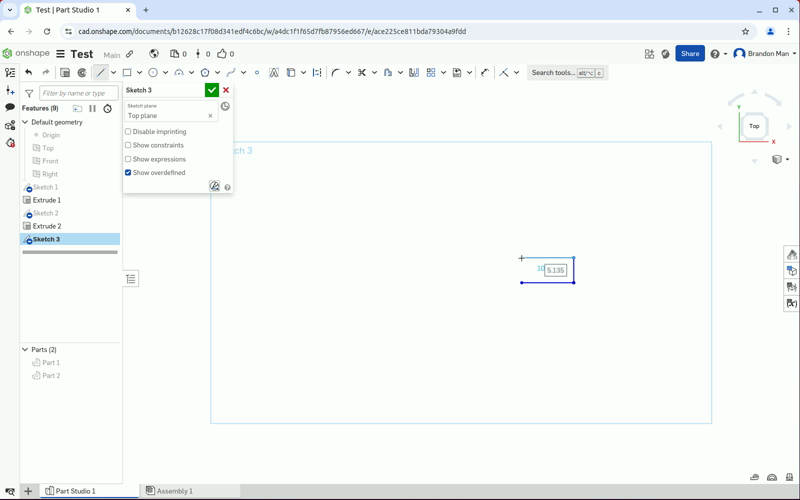
key_up(shift)
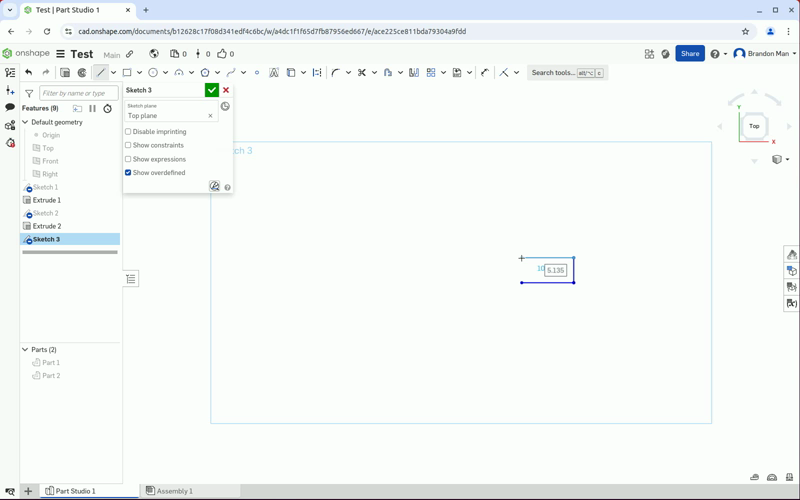
mouse_move(551, 257)
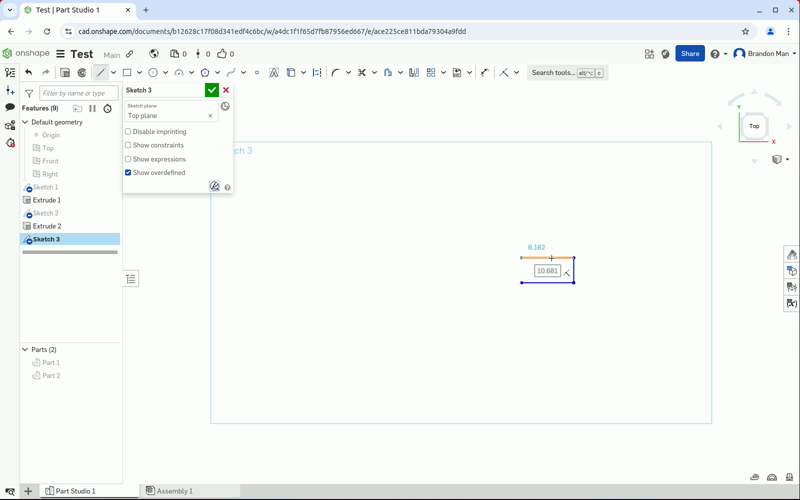
key_down(shift)
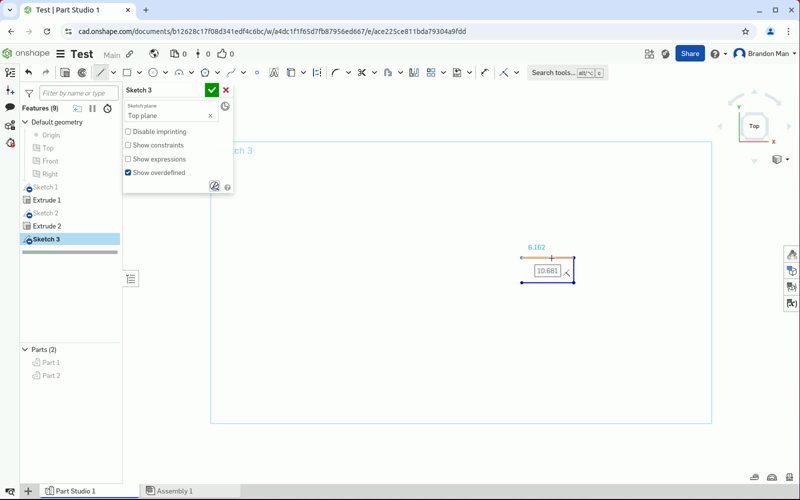
mouse_move(521, 282)
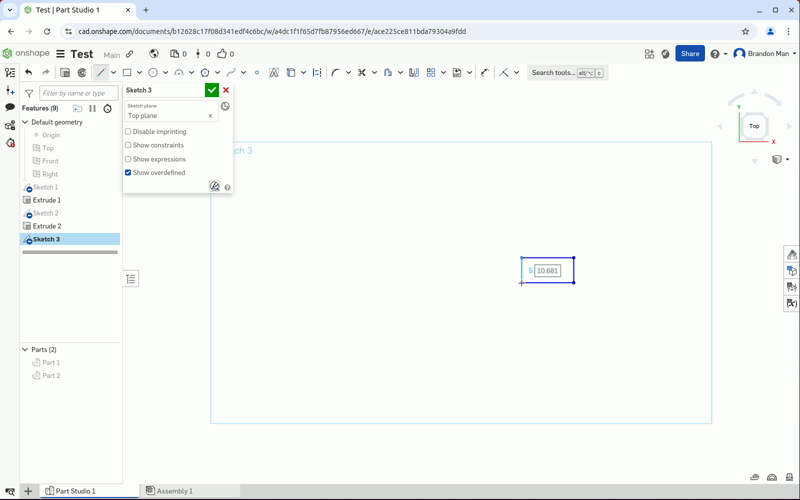
key_up(shift)
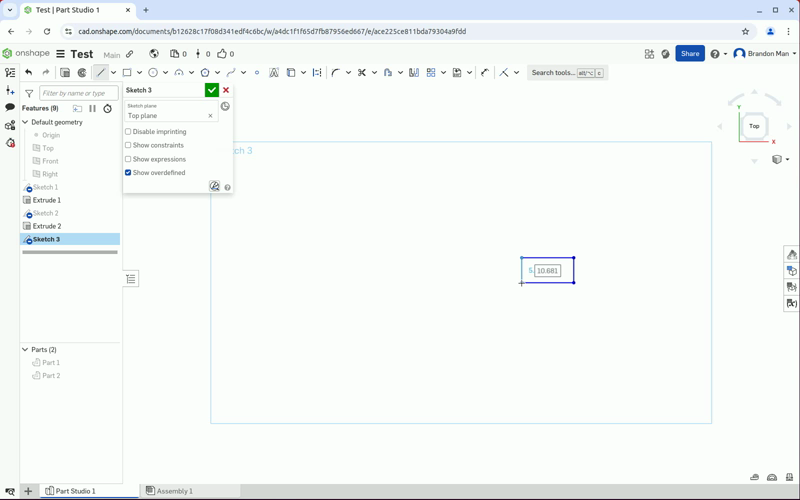
click(521, 282)
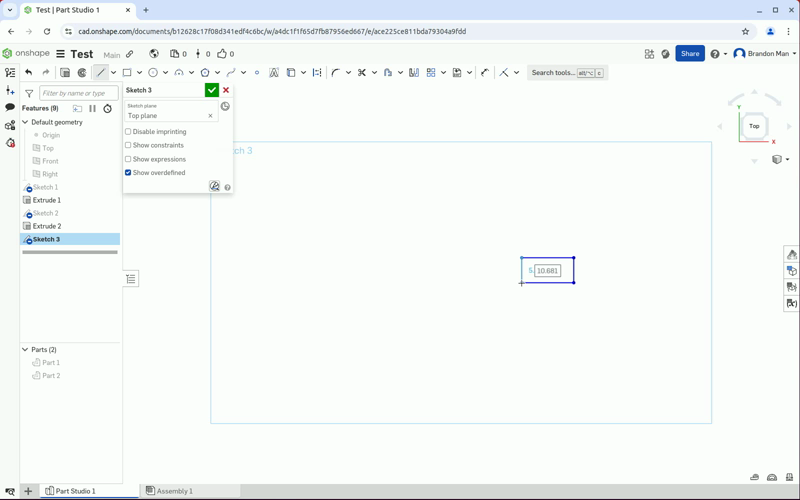
key(esc)
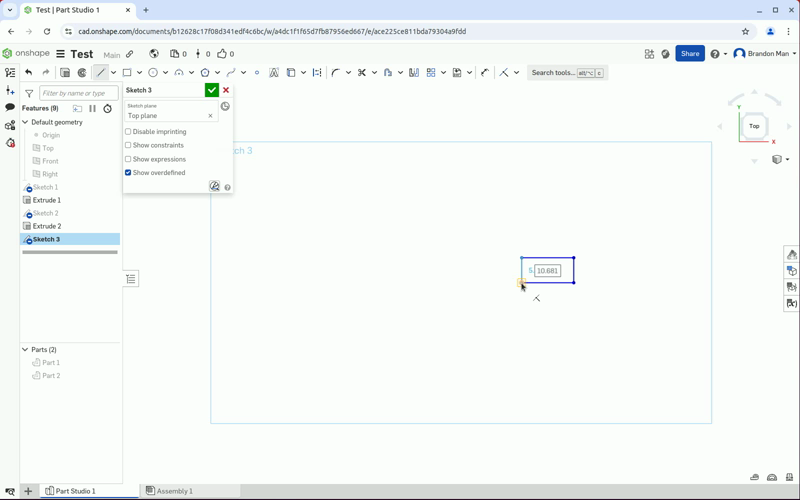
key(c)
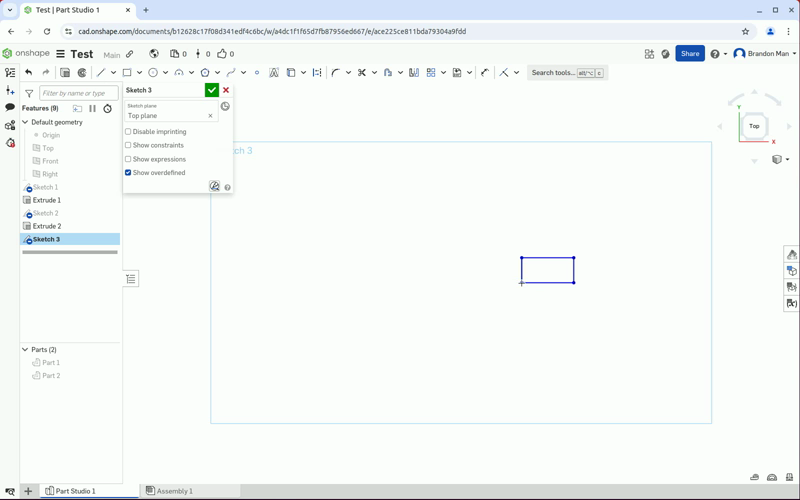
key_down(shift)
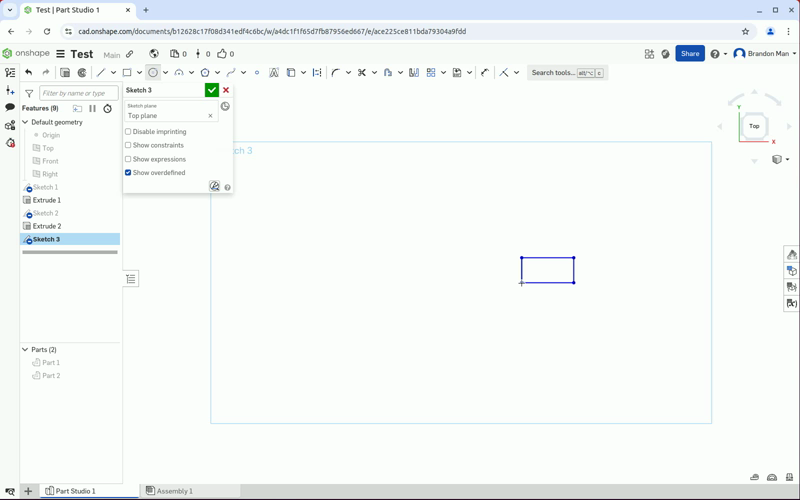
mouse_move(532, 270)
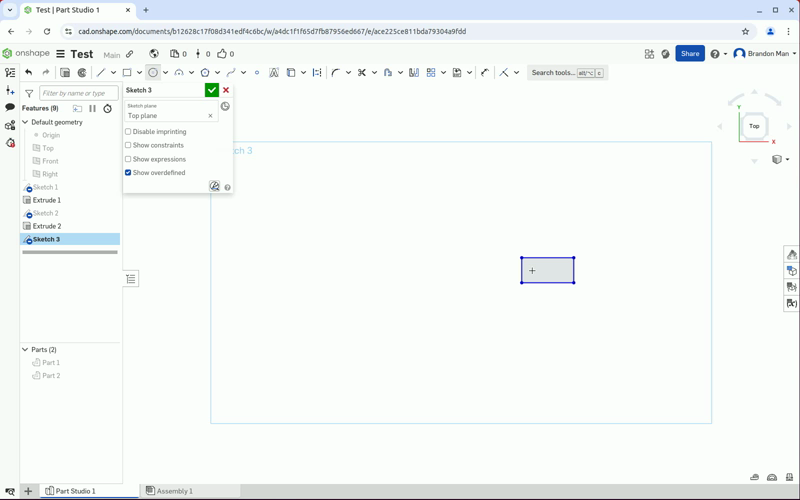
click(532, 270)
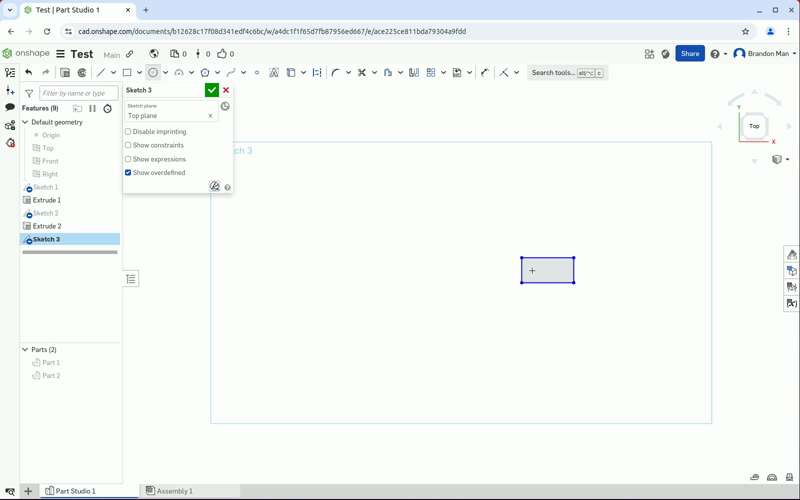
key_up(shift)
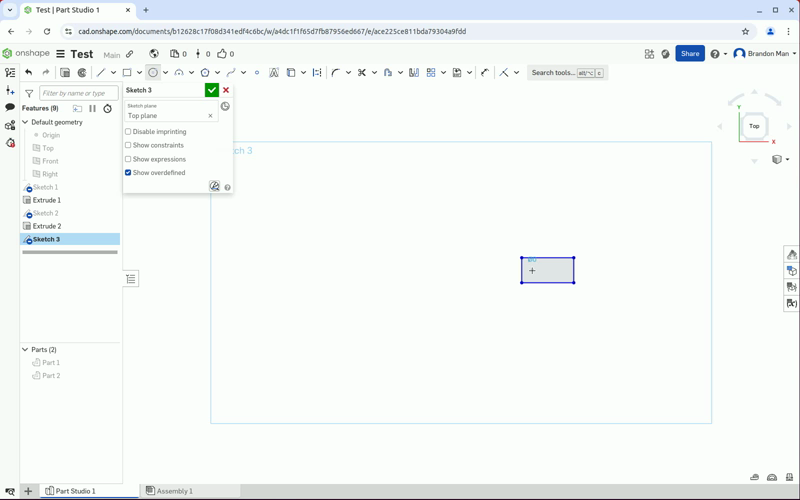
mouse_move(535, 270)
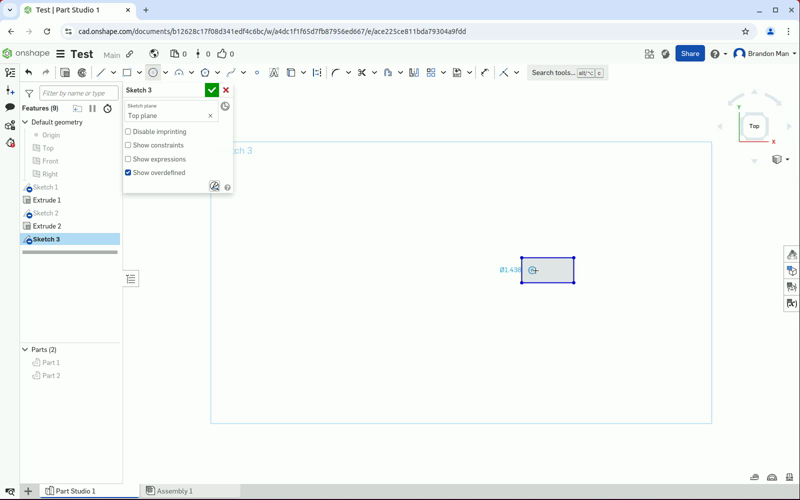
click(535, 270)
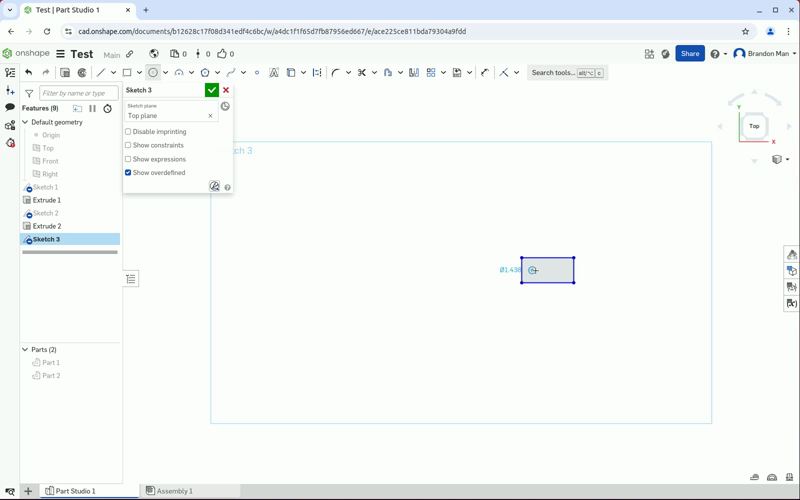
key(esc)
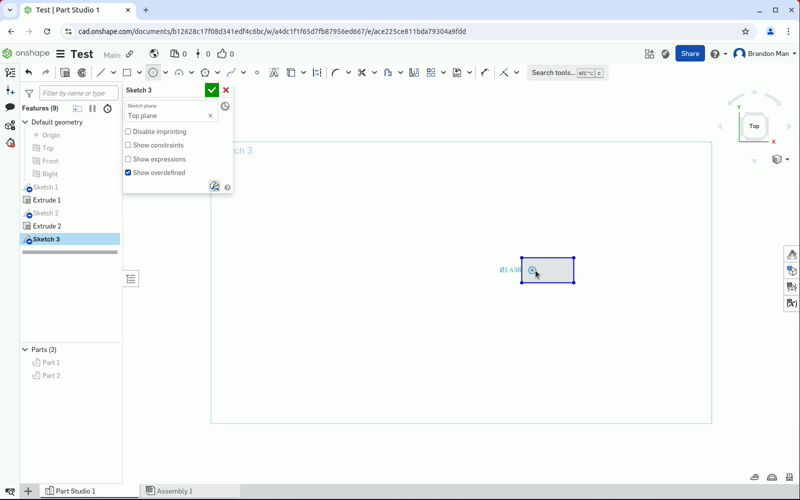
key(c)
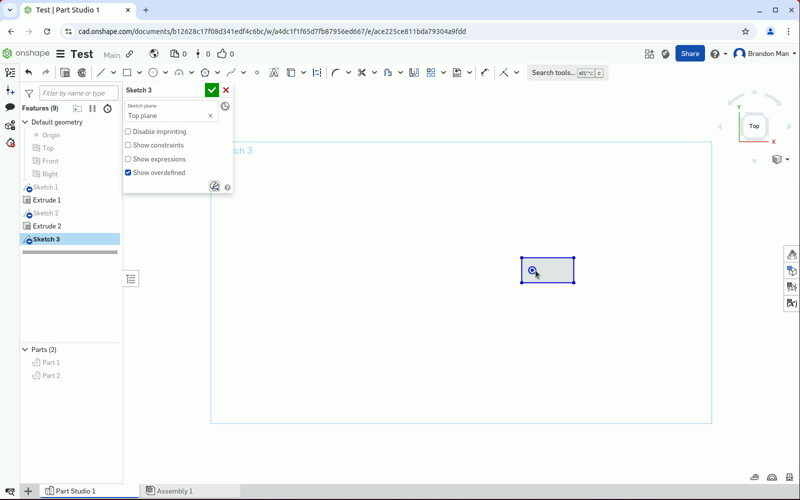
key_down(shift)
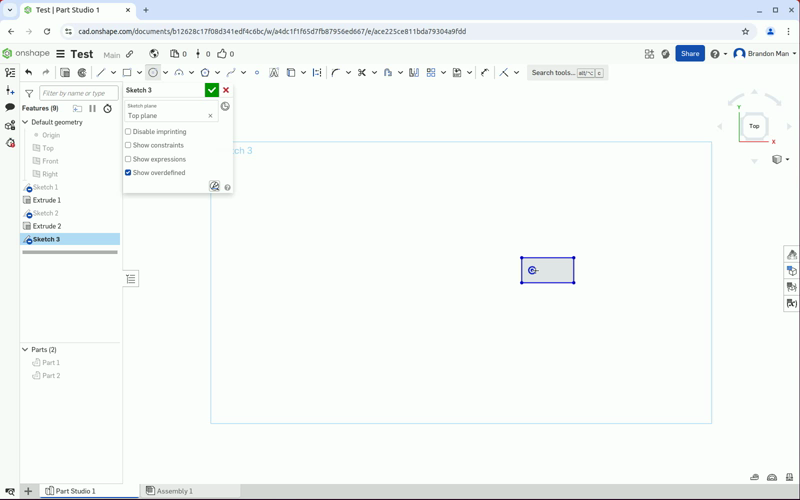
mouse_move(548, 270)
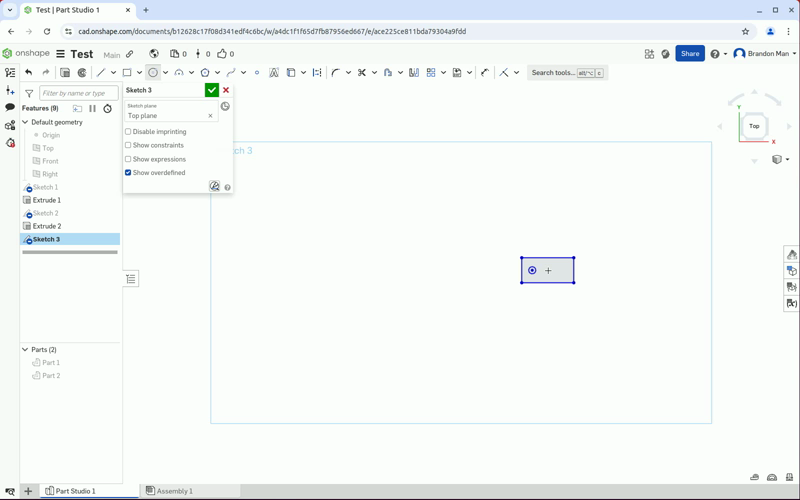
click(548, 270)
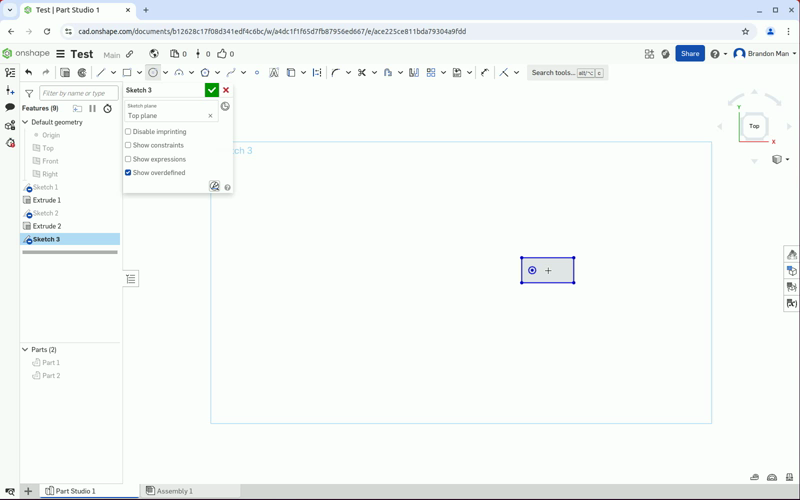
key_up(shift)
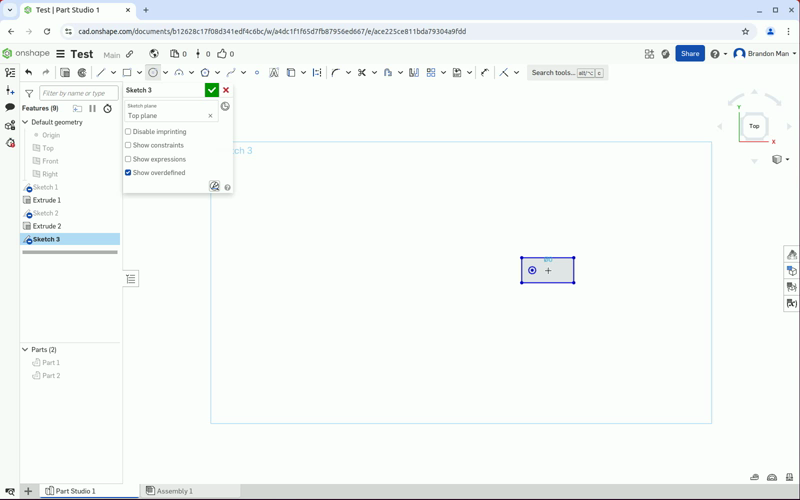
mouse_move(552, 270)
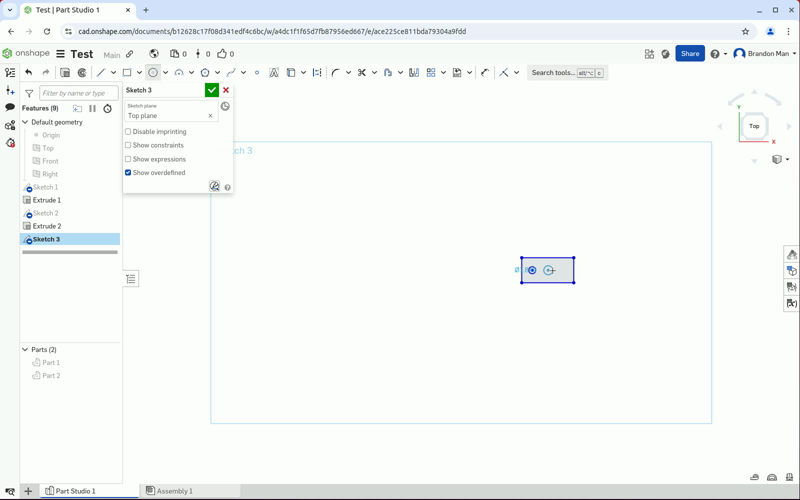
click(552, 270)
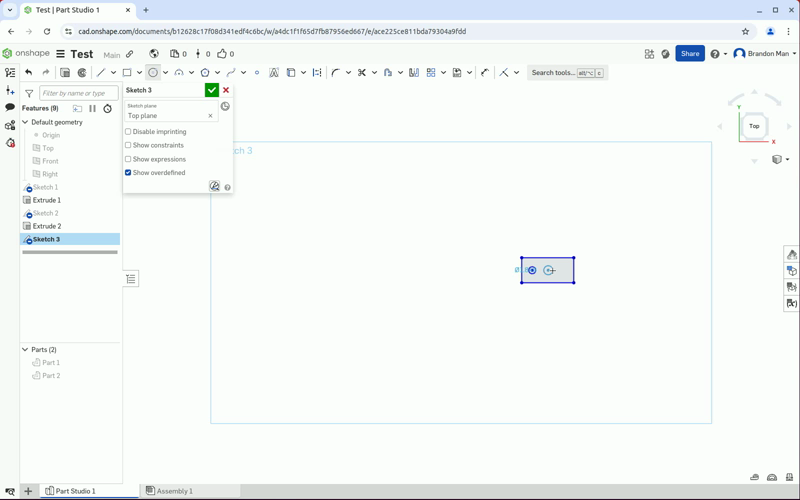
key(esc)
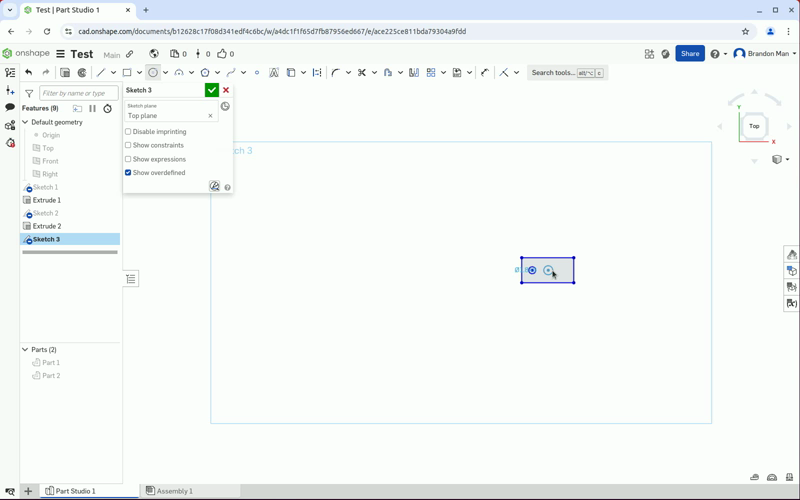
key(c)
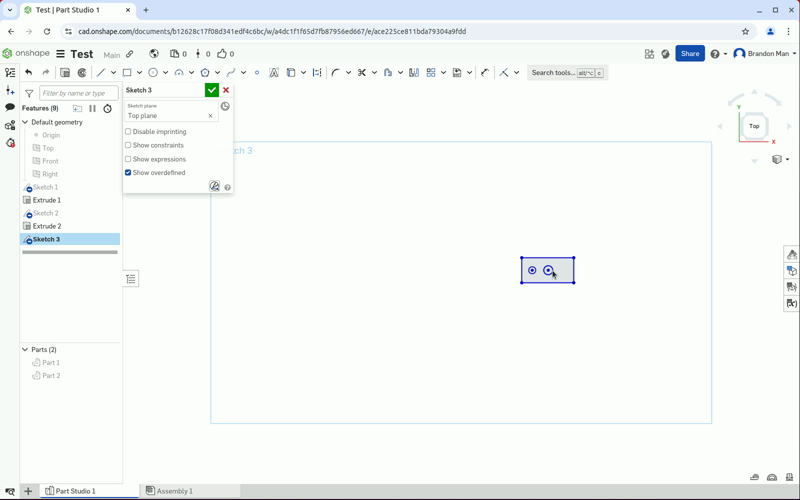
key_down(shift)
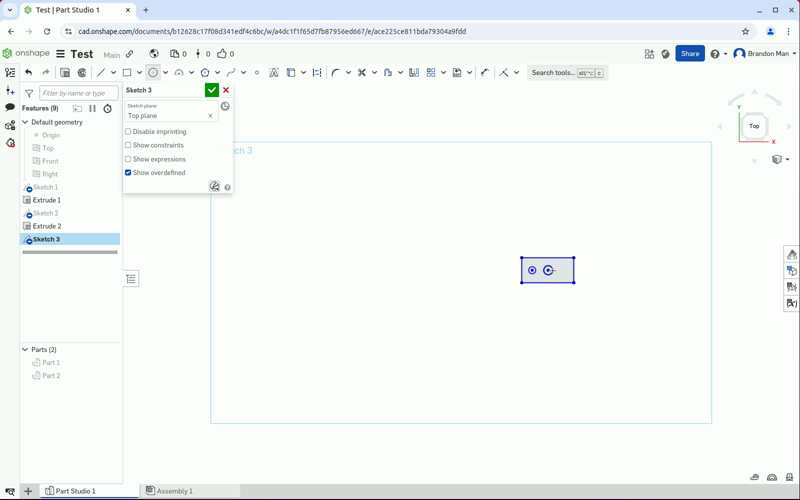
mouse_move(563, 270)
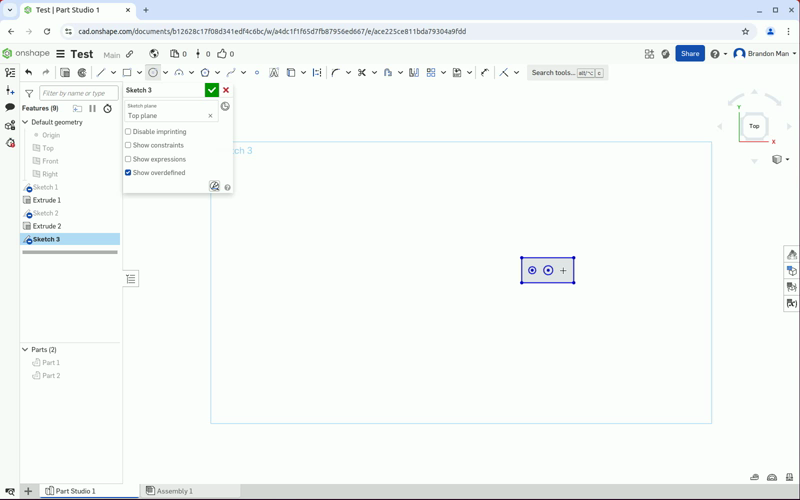
click(563, 270)
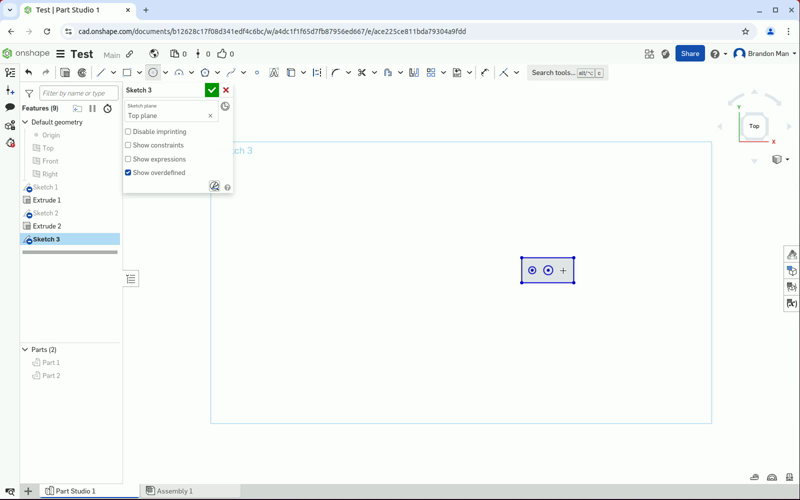
key_up(shift)
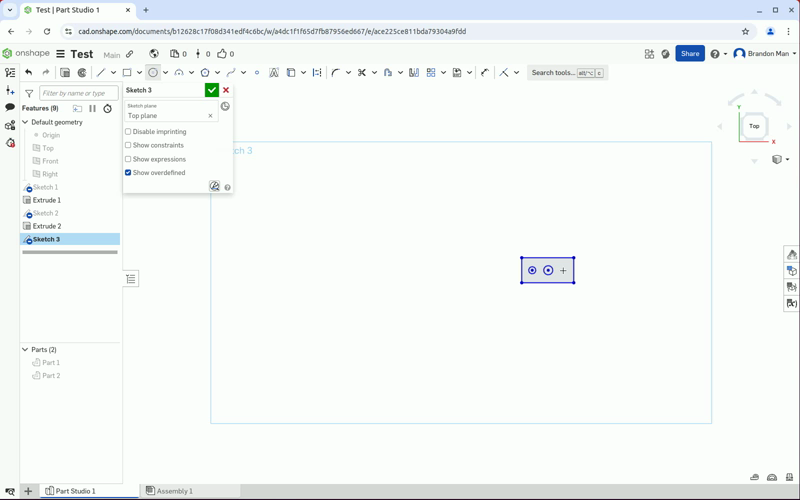
mouse_move(566, 270)
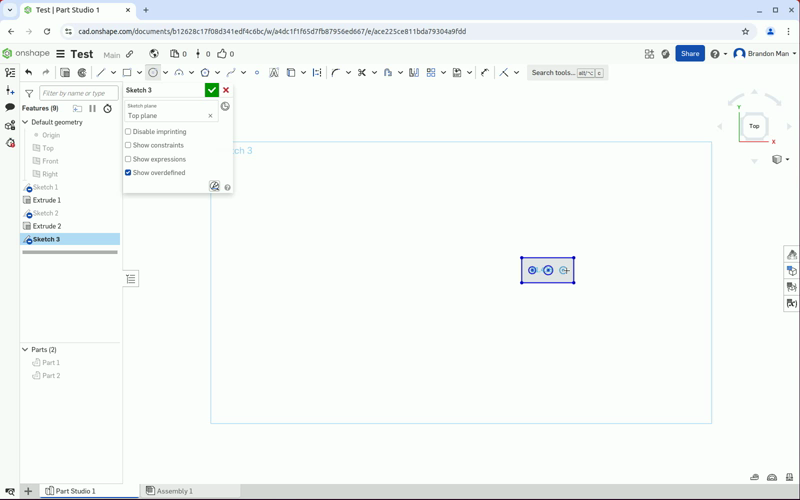
click(566, 270)
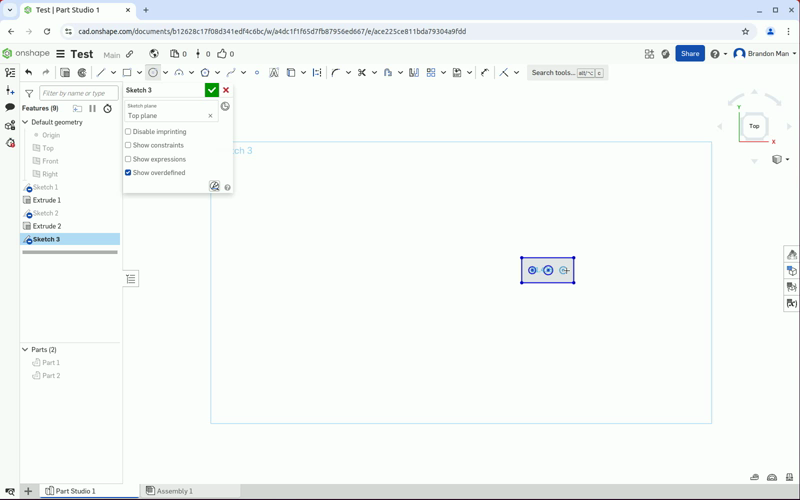
key(esc)
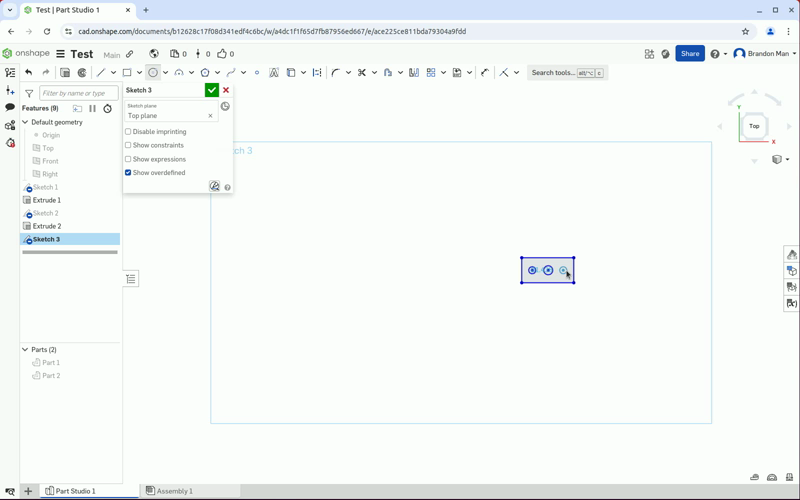
mouse_move(559, 259)
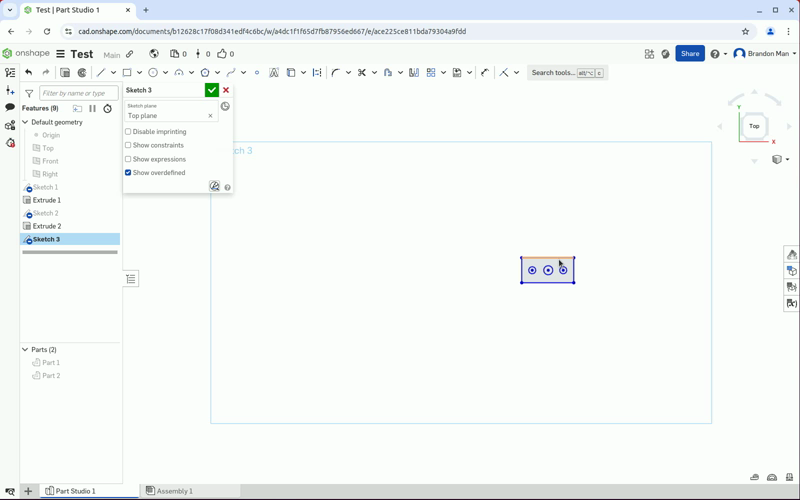
scroll(6)
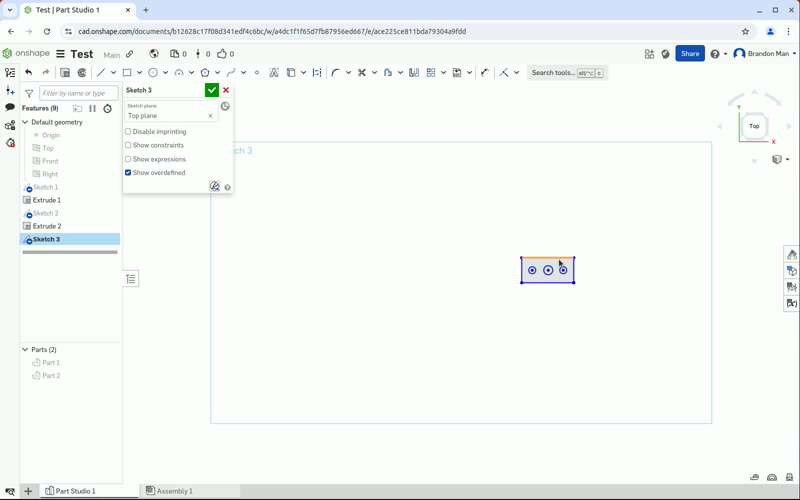
scroll(6)
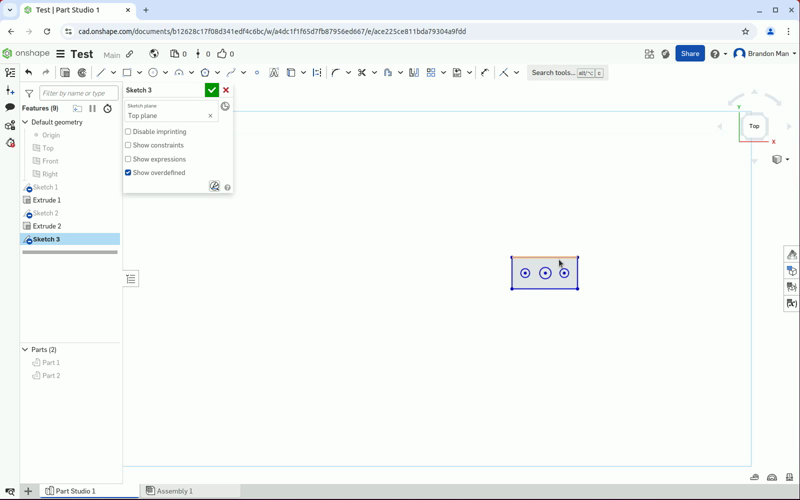
scroll(6)
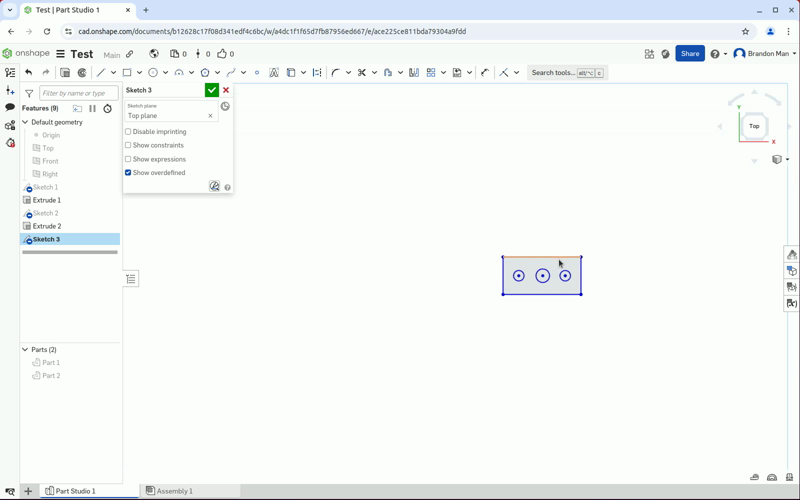
scroll(6)
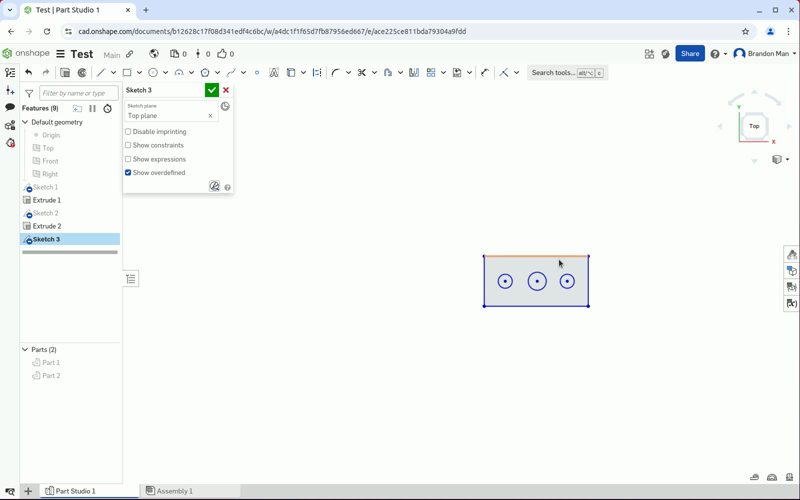
scroll(6)
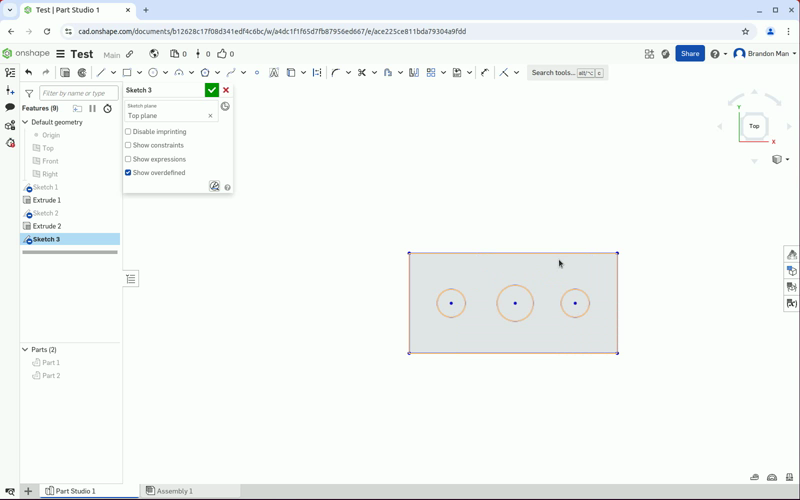
scroll(6)
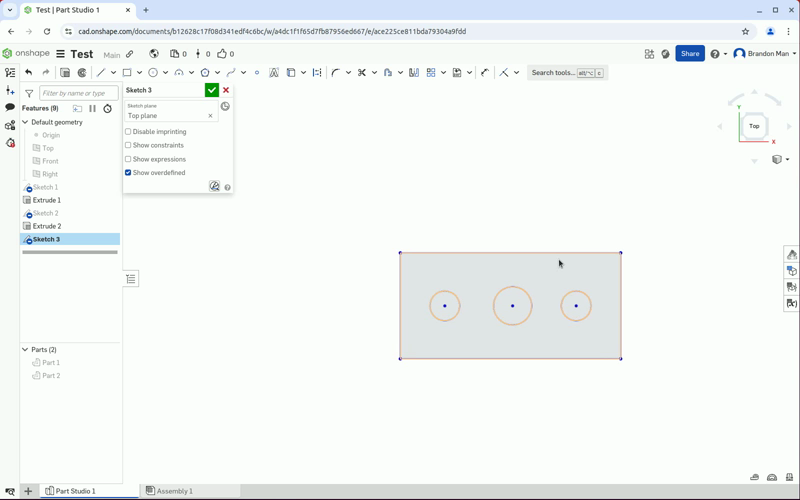
scroll(6)
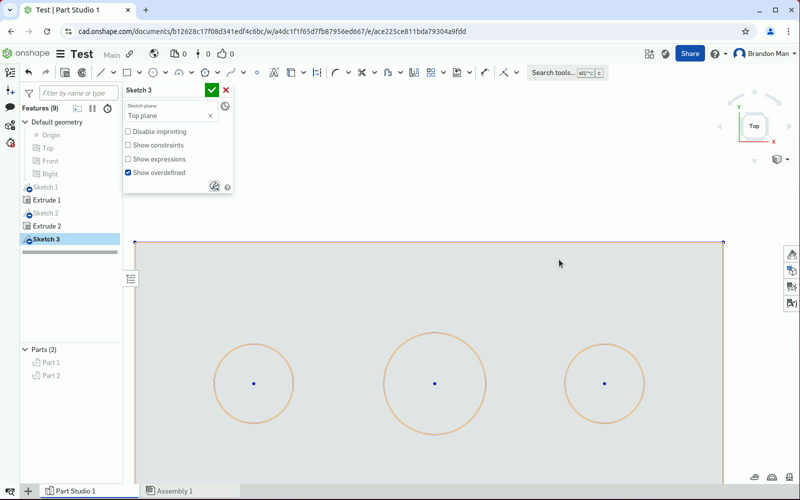
click(559, 259)
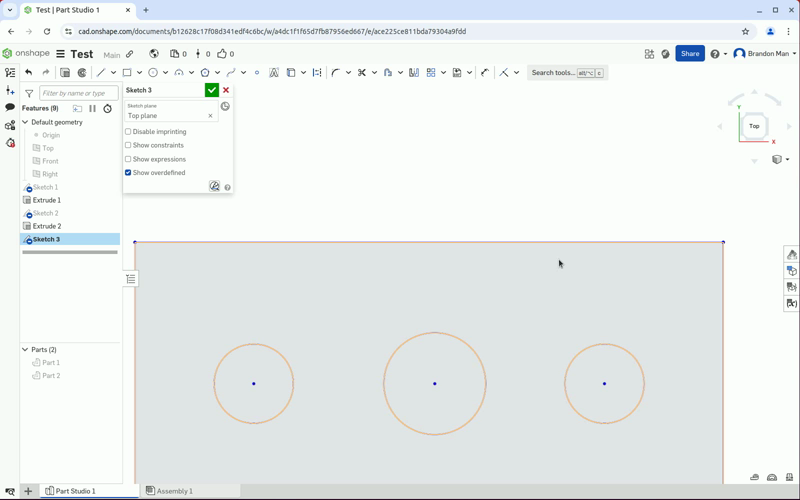
scroll(-6)
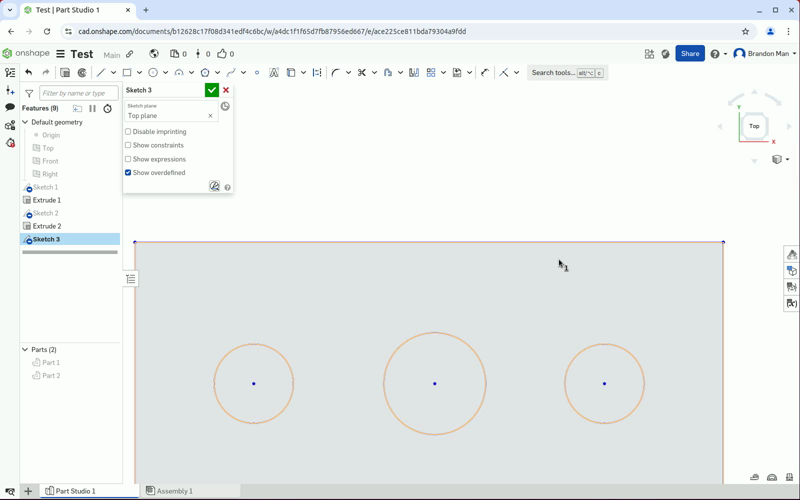
scroll(-6)
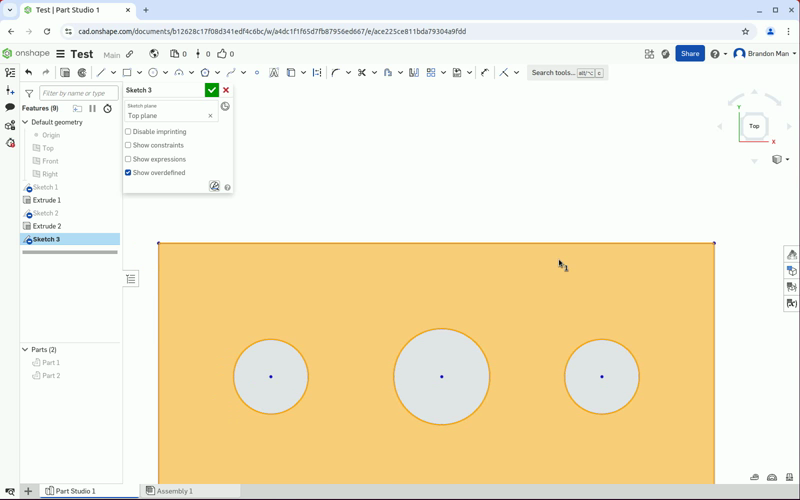
scroll(-6)
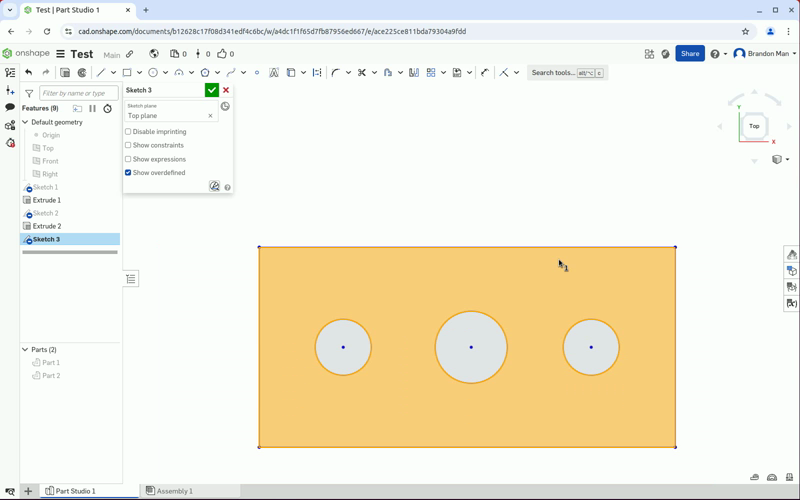
scroll(-6)
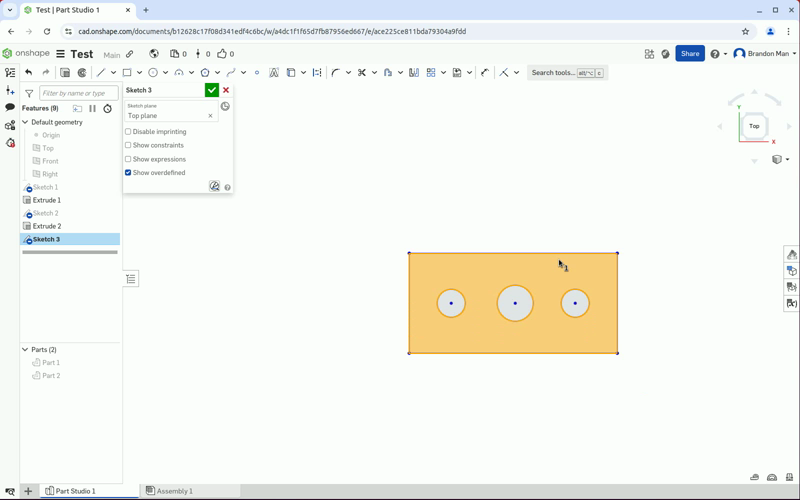
scroll(-6)
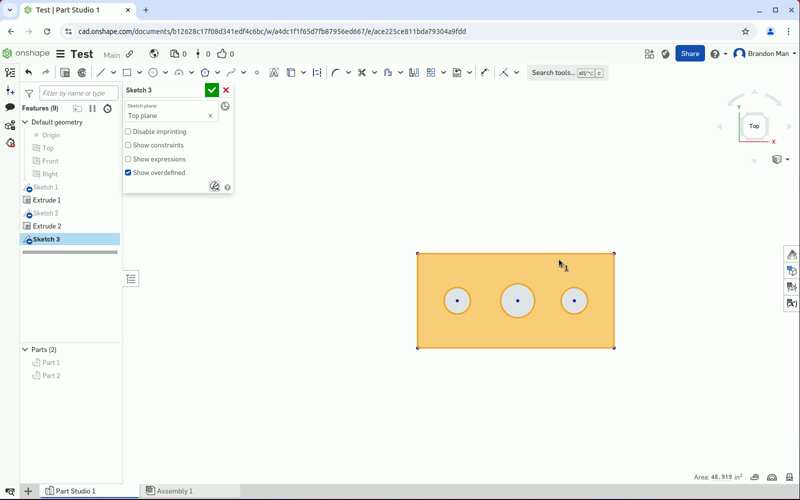
scroll(-6)
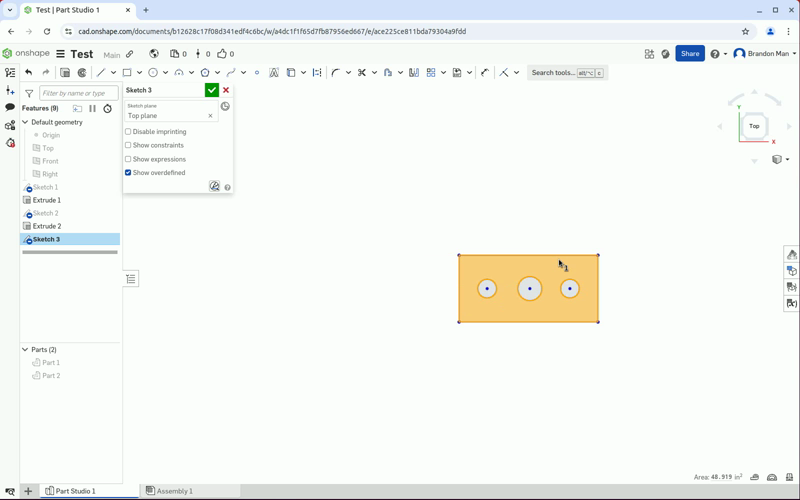
scroll(-6)
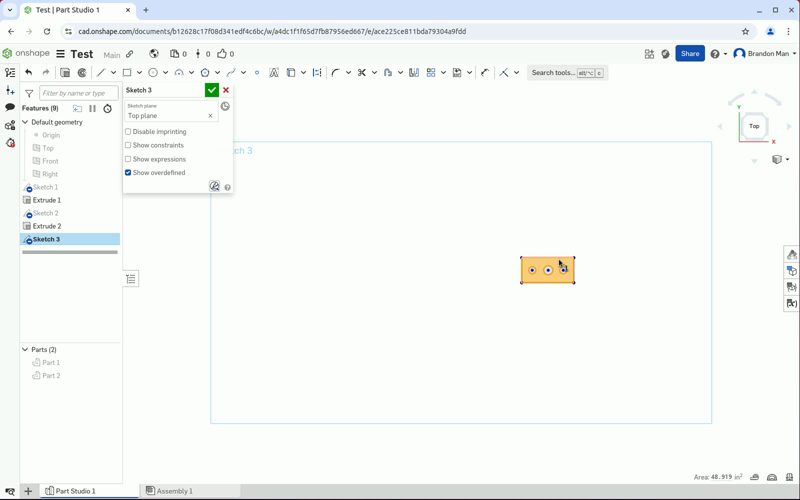
mouse_move(73, 352)
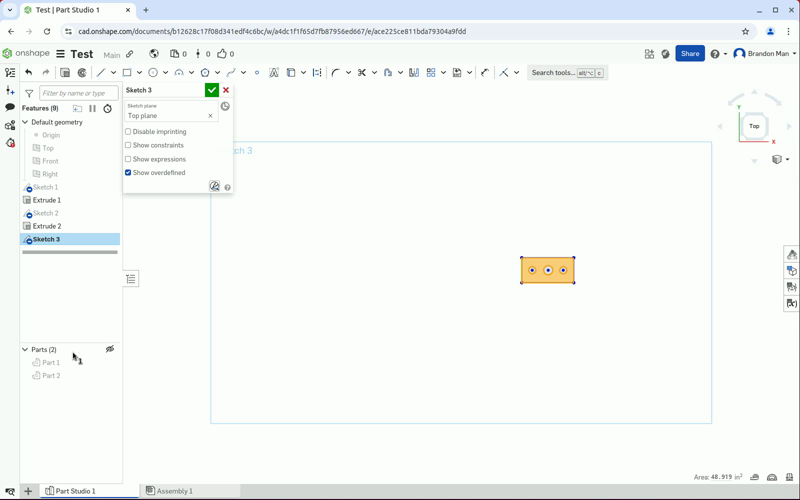
key(shift+y)
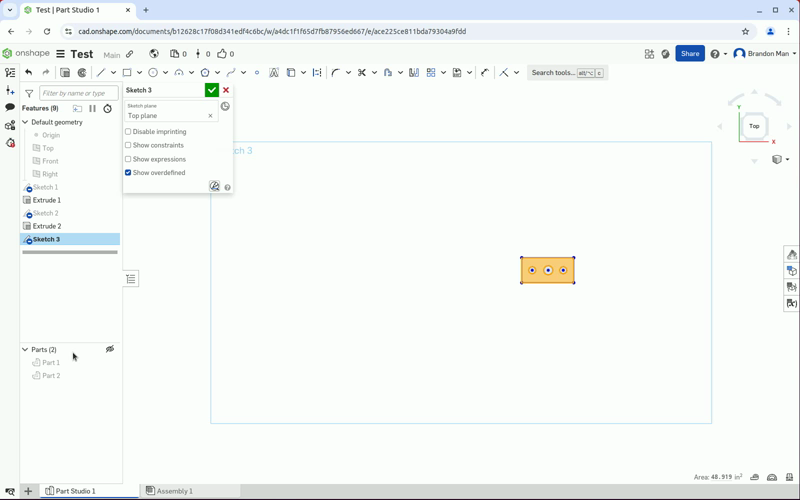
key(shift+e)
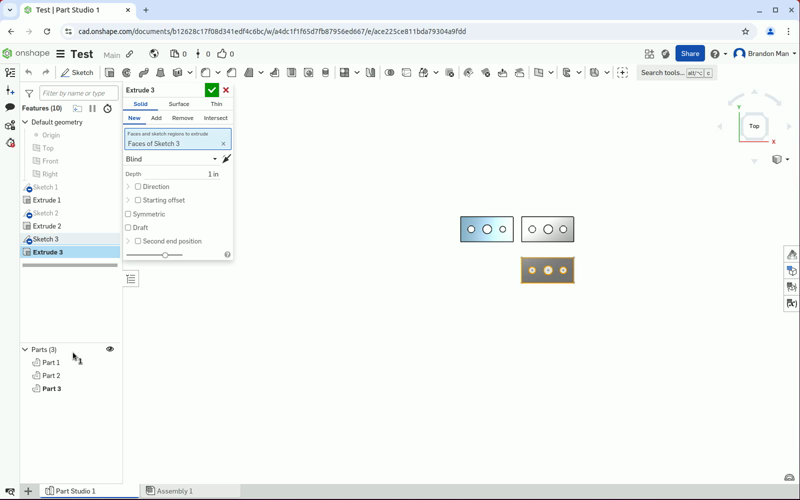
mouse_move(143, 106)
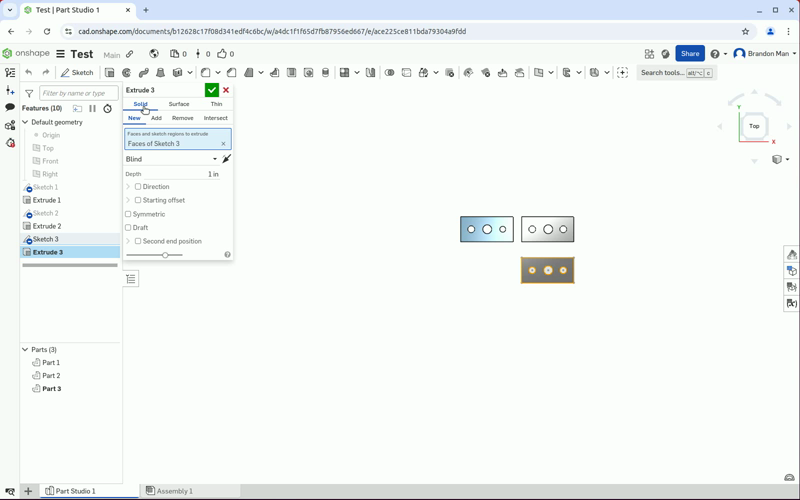
click(143, 106)
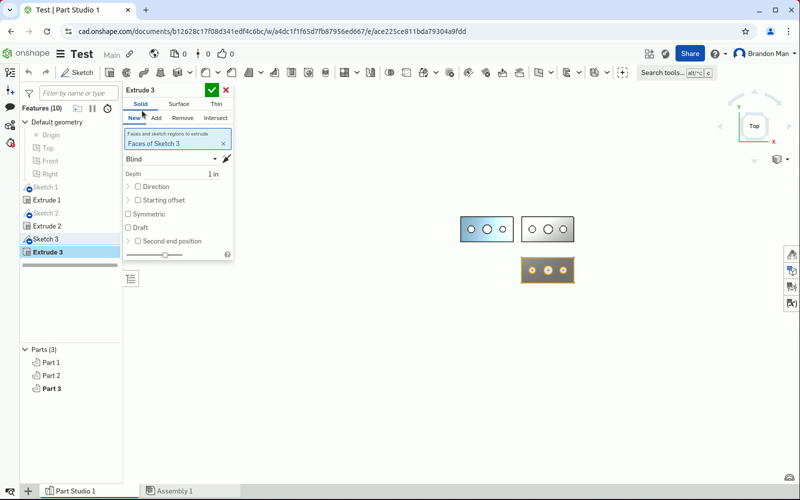
mouse_move(137, 120)
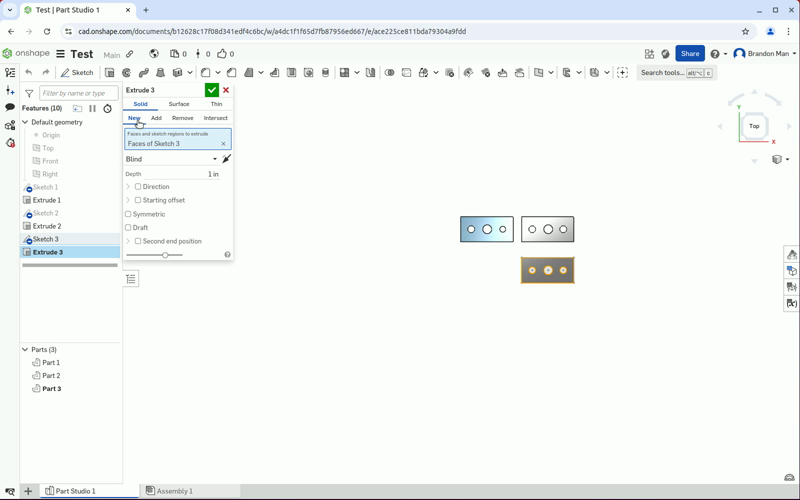
click(137, 120)
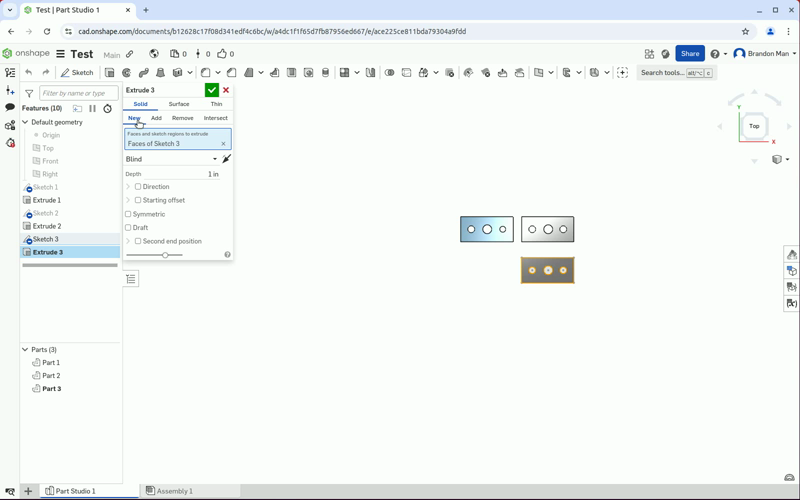
key(tab, 4)
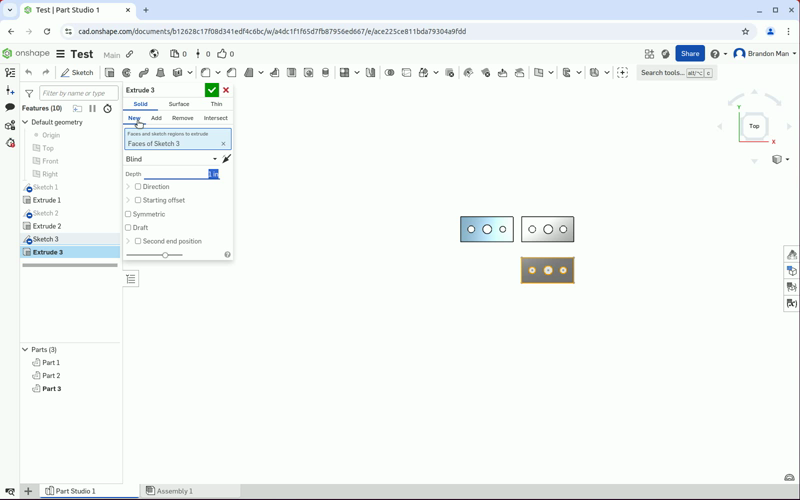
text(0.241)
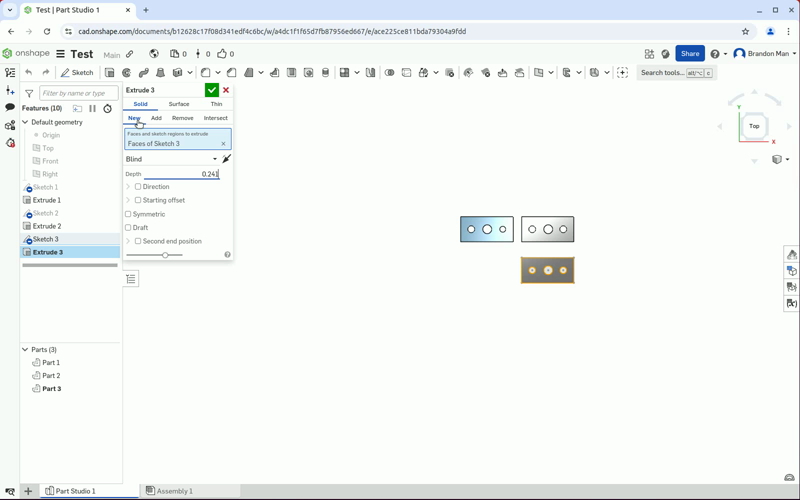
key(enter)
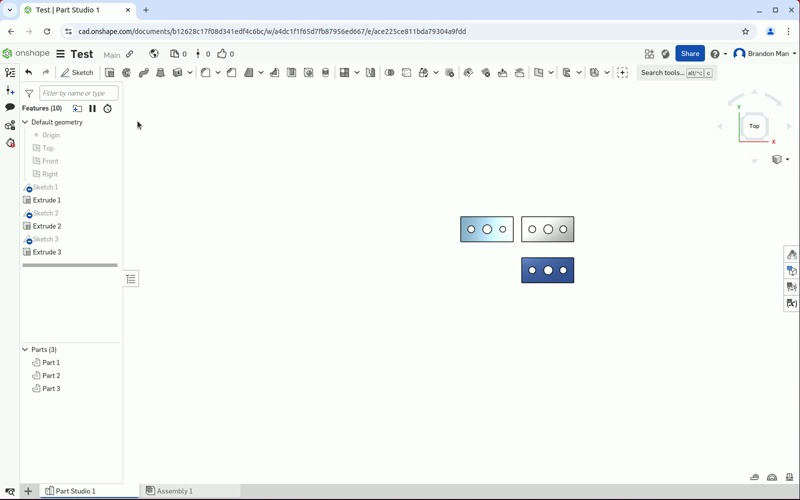
key(shift+h)
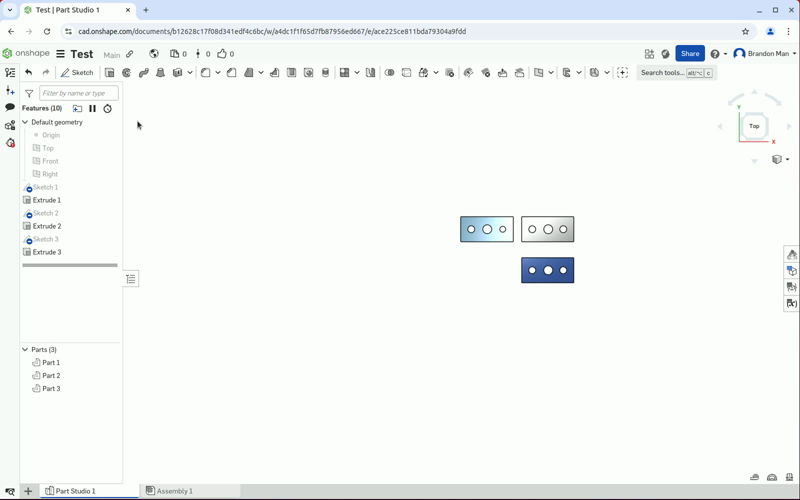
key(shift+h)
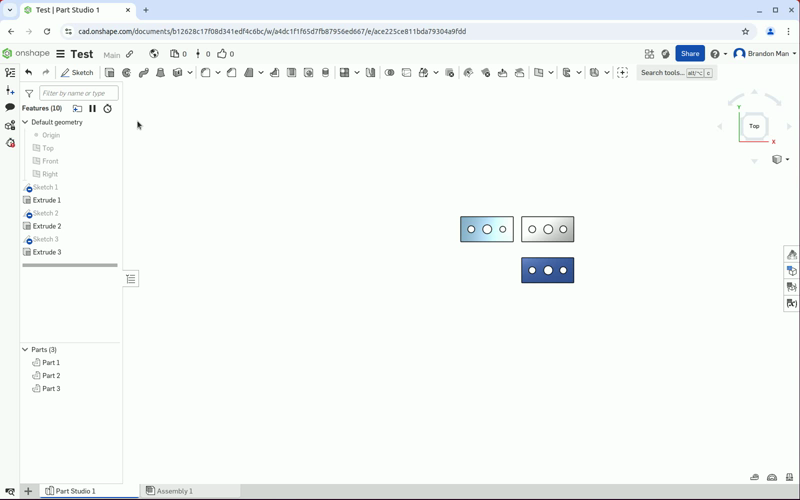
mouse_move(73, 189)
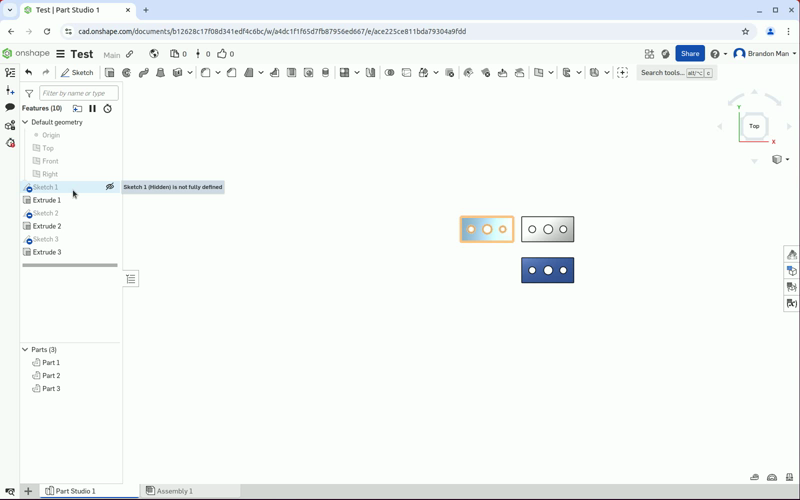
click(73, 189)
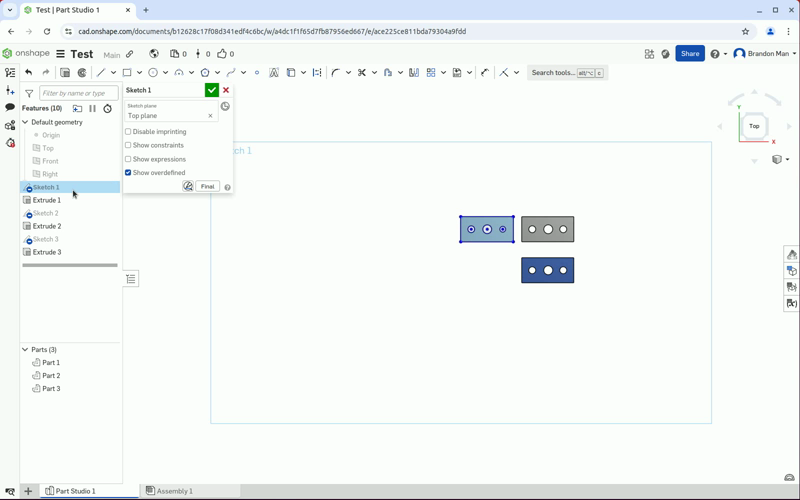
mouse_move(229, 92)
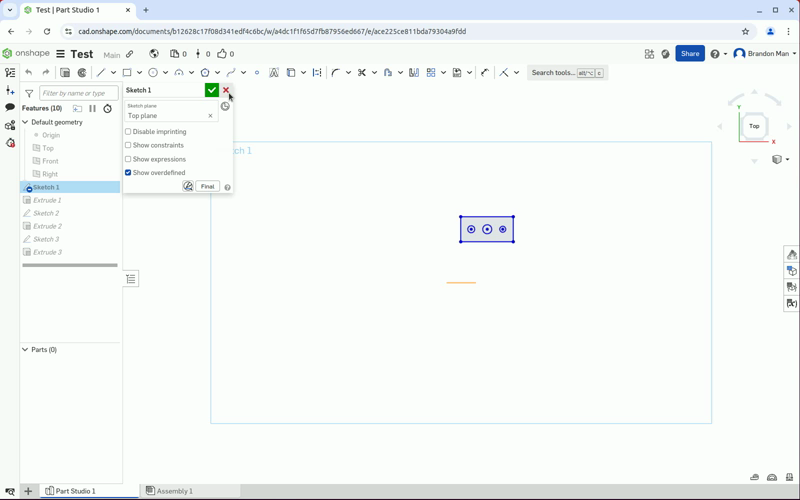
click(229, 92)
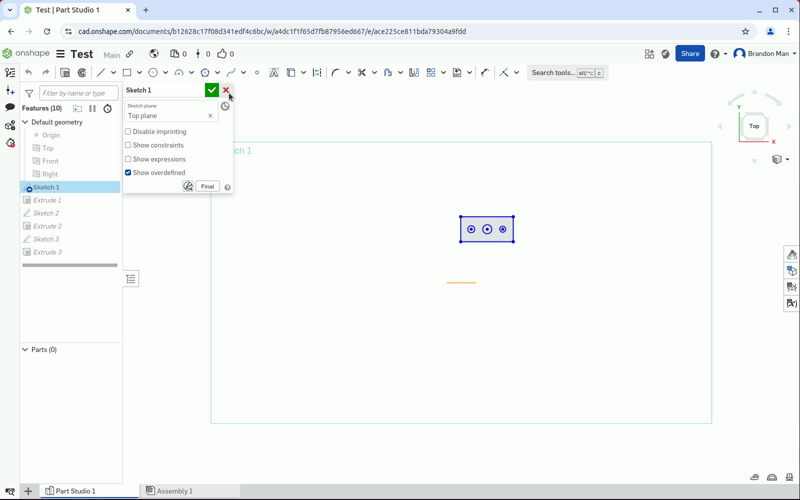
key(shift+s)
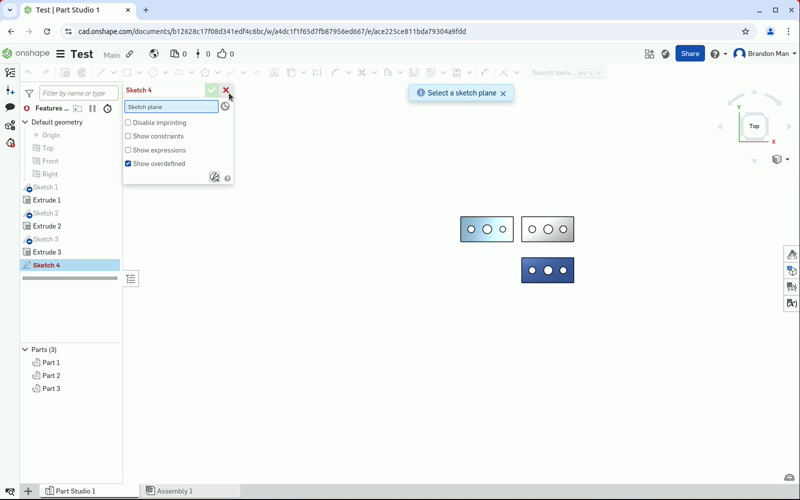
mouse_move(73, 150)
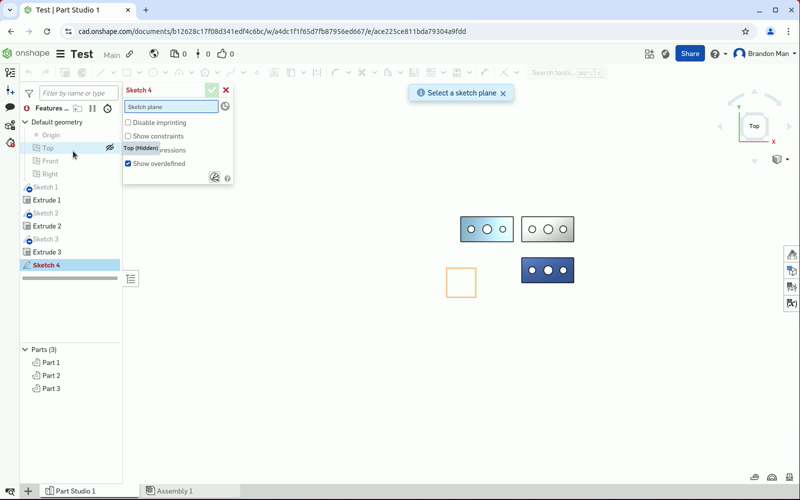
click(73, 150)
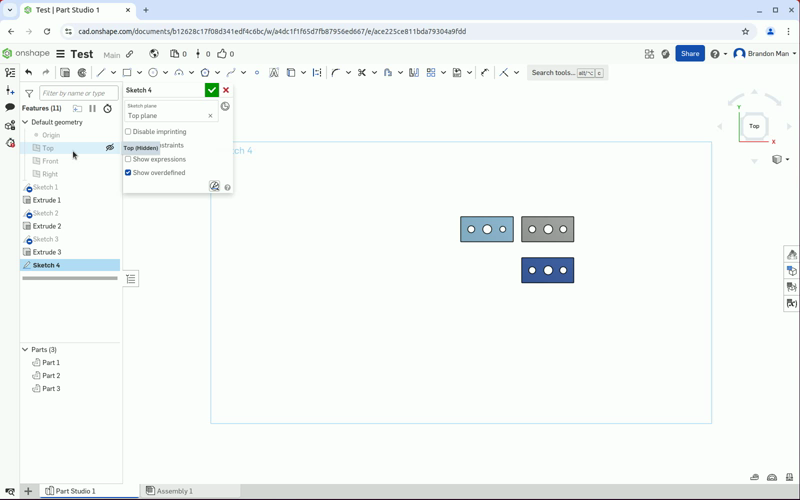
mouse_move(73, 352)
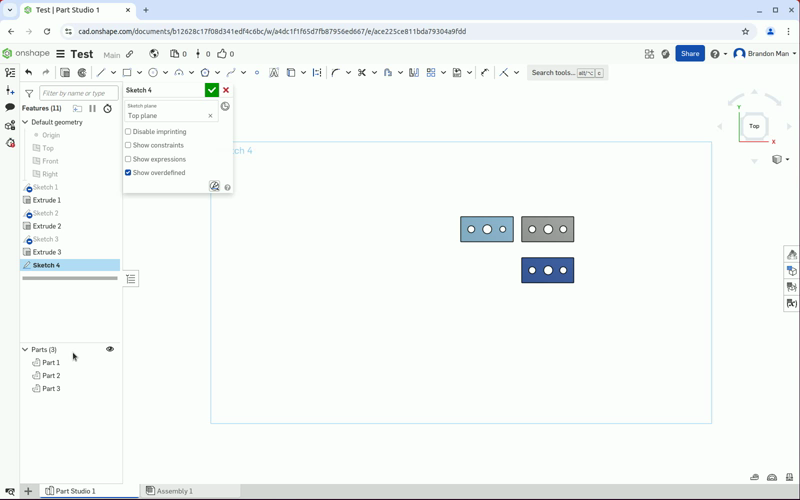
key(y)
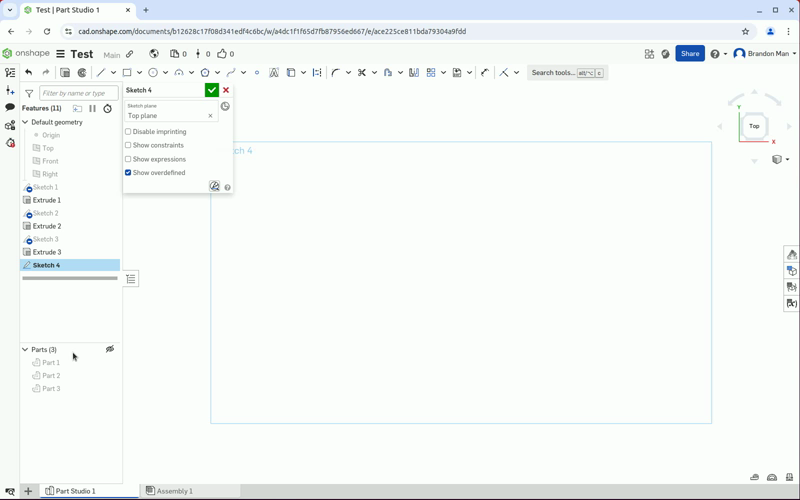
key(l)
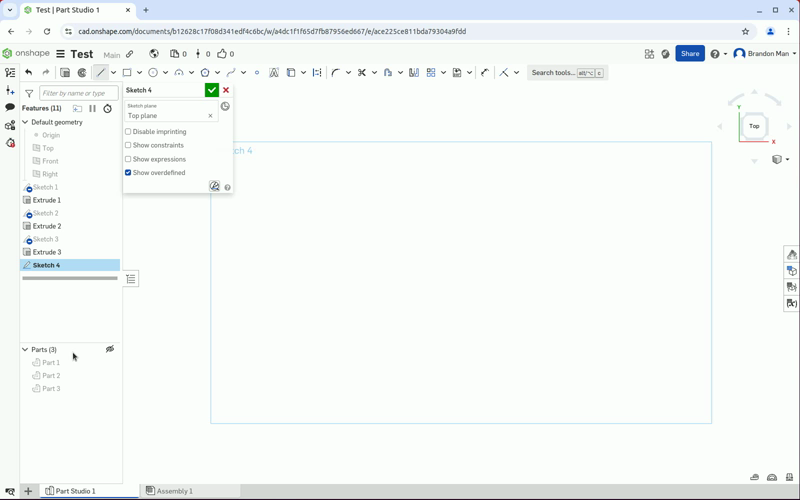
key_down(shift)
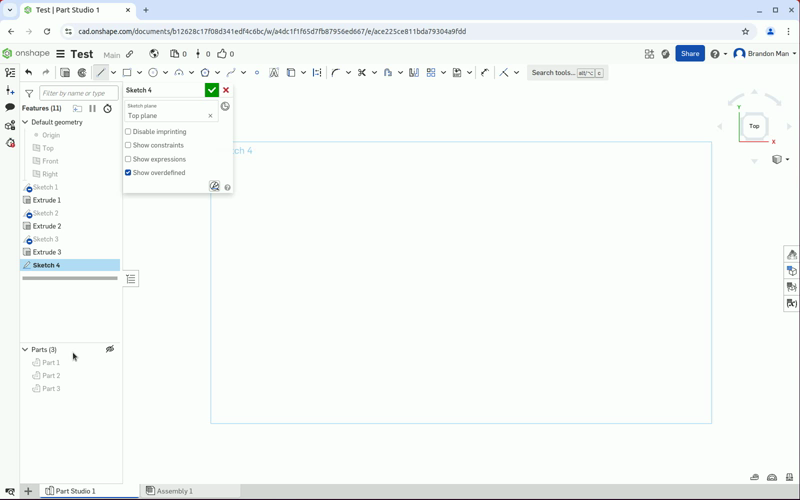
mouse_move(460, 282)
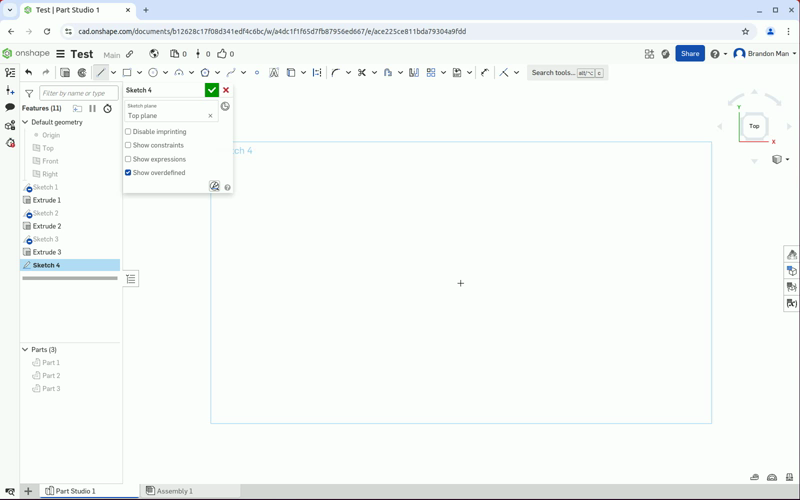
click(460, 282)
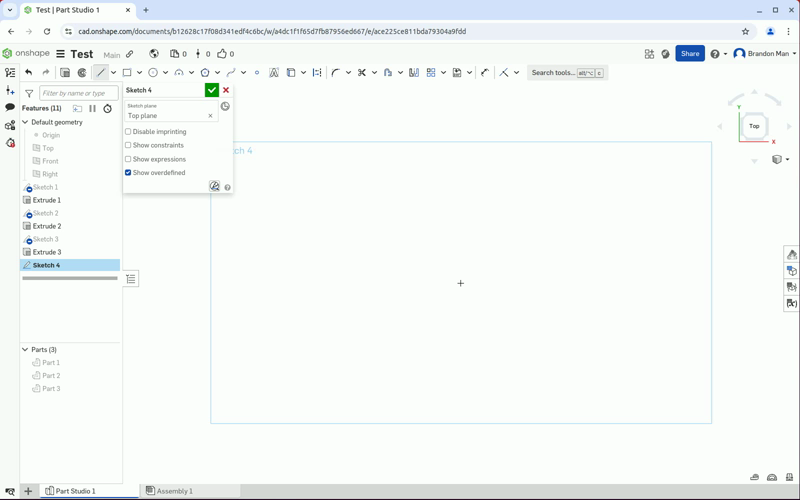
key_up(shift)
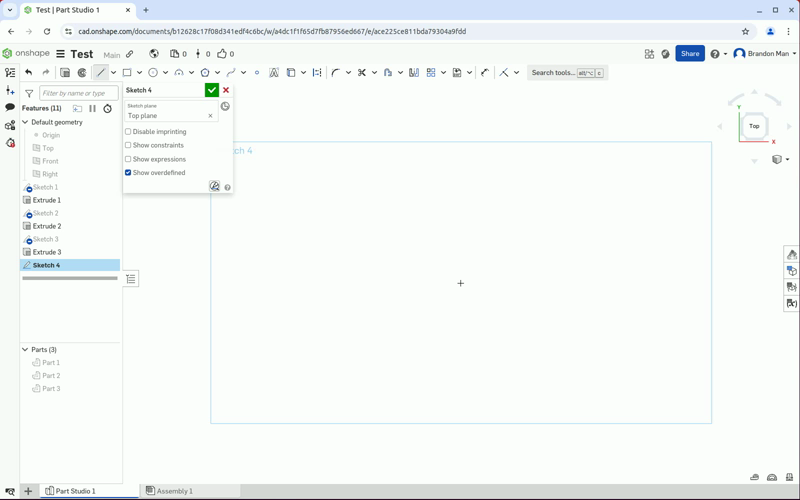
key_down(shift)
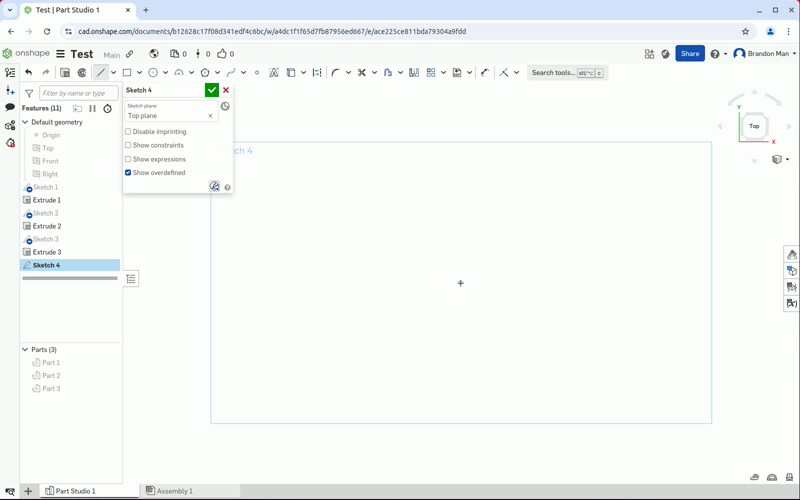
mouse_move(490, 282)
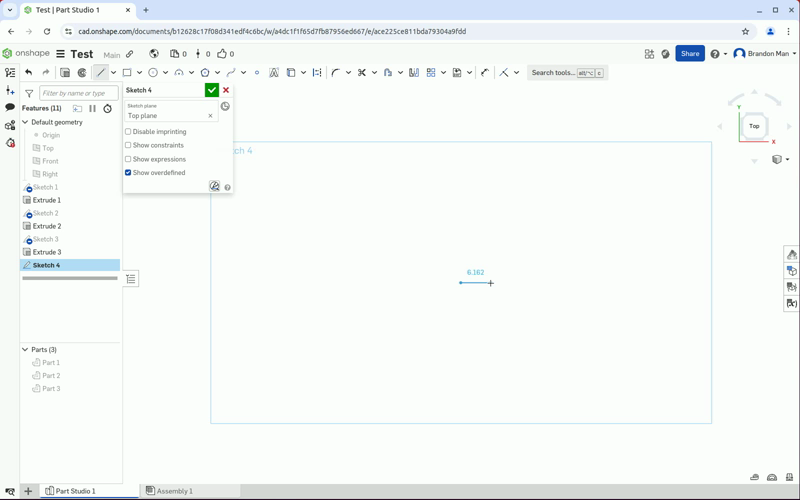
mouse_move(513, 282)
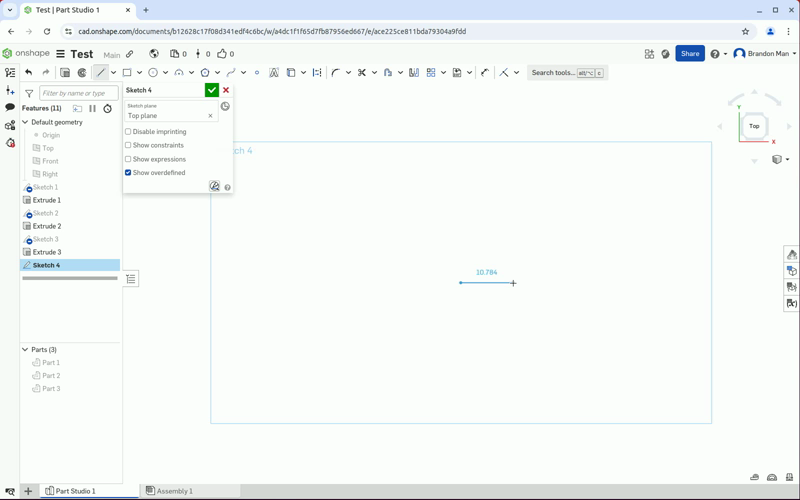
click(513, 282)
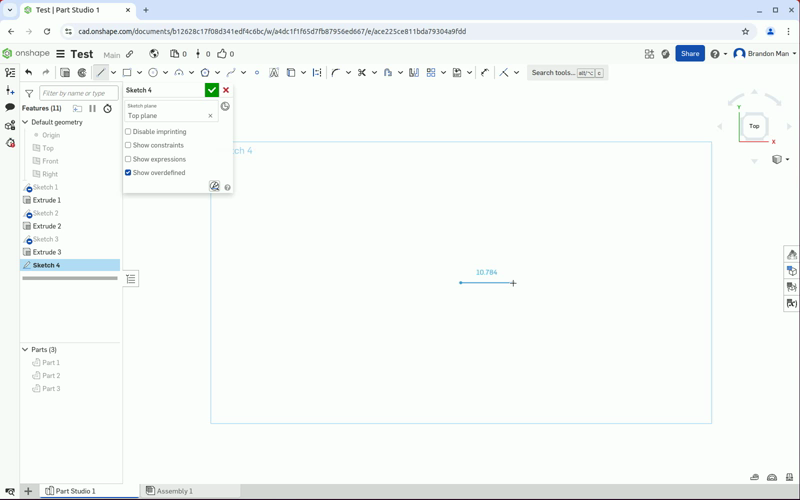
key_up(shift)
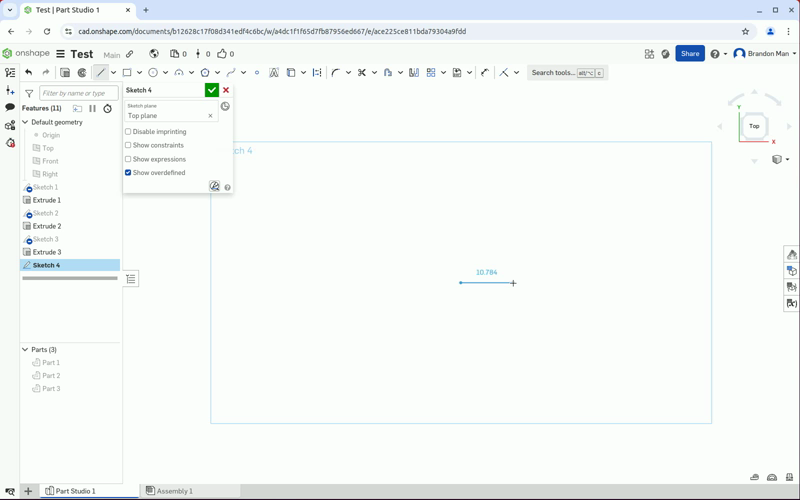
key_down(shift)
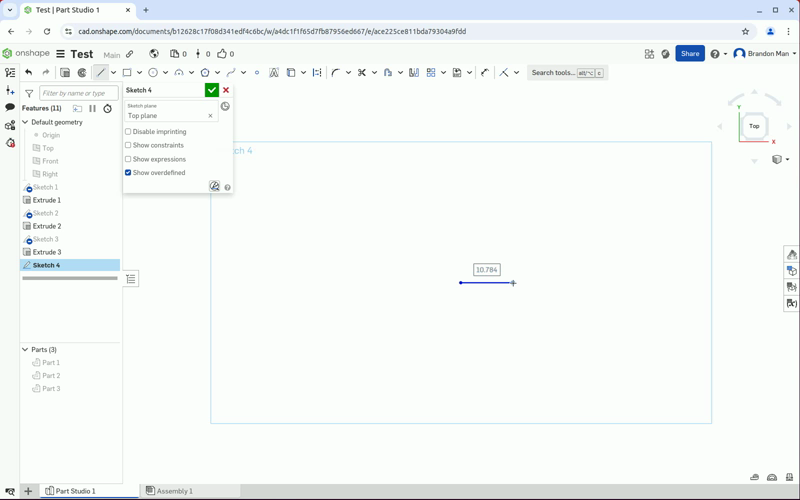
mouse_move(543, 282)
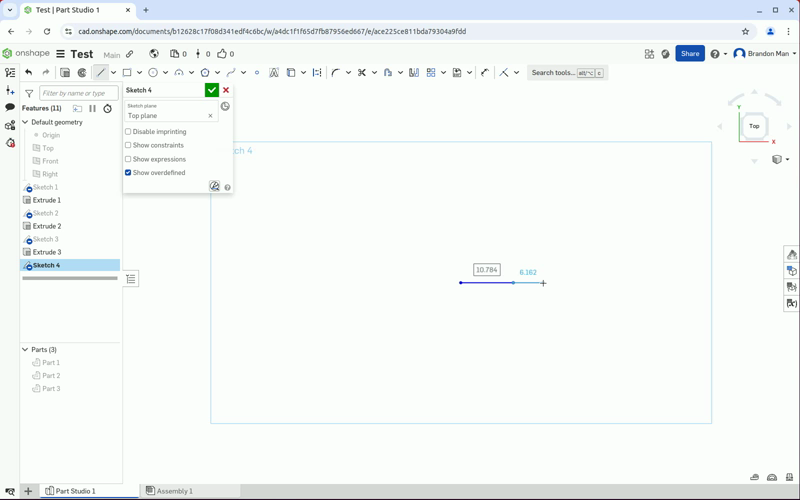
mouse_move(513, 257)
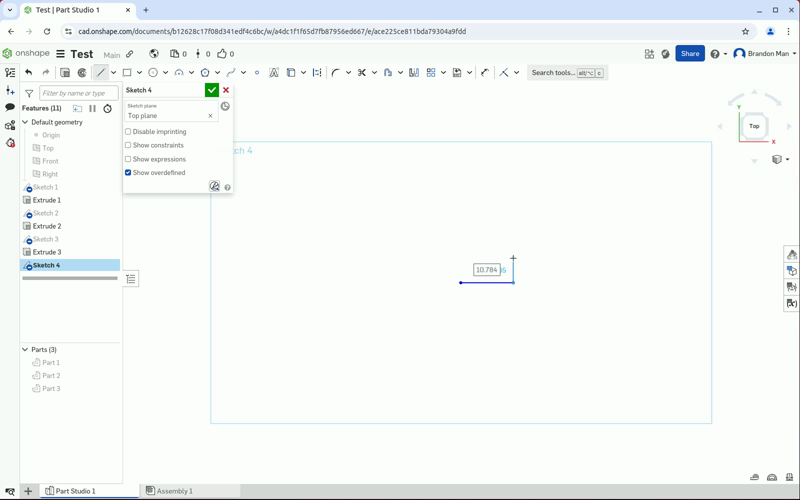
click(513, 257)
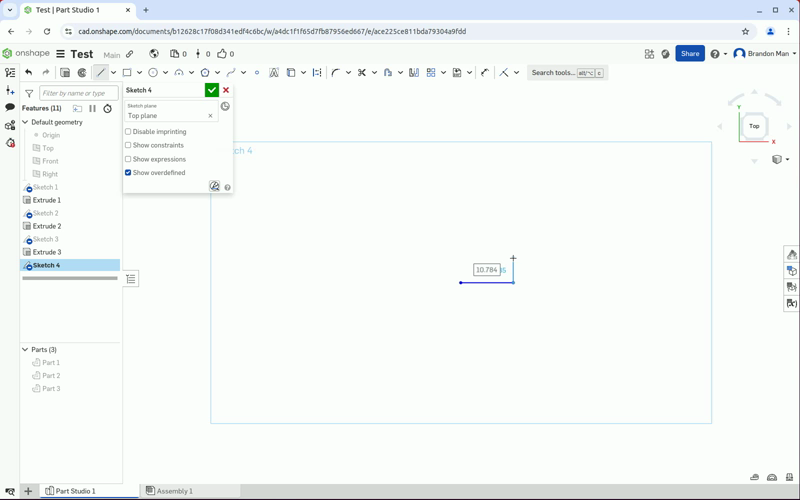
key_up(shift)
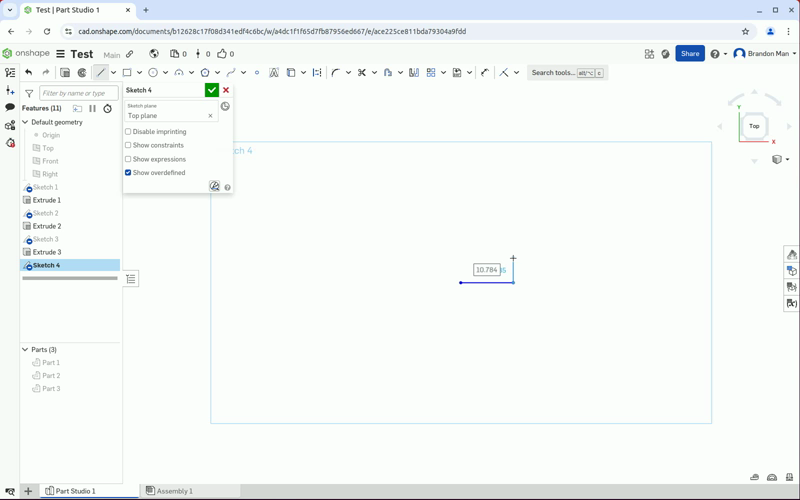
key_down(shift)
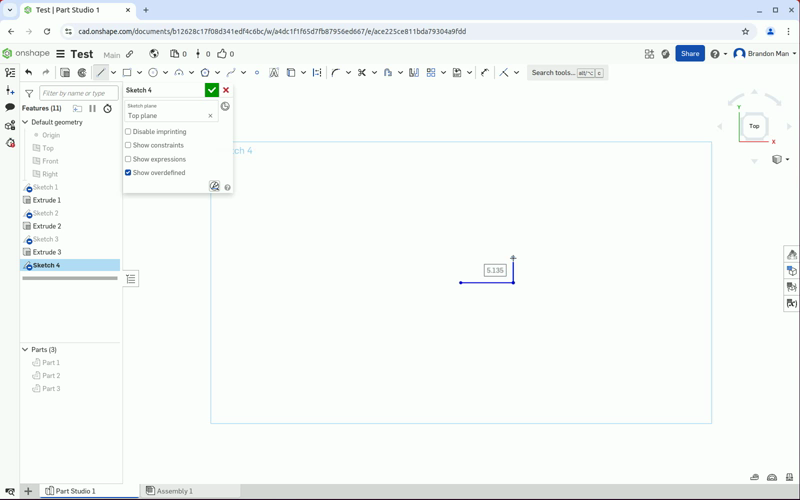
mouse_move(543, 257)
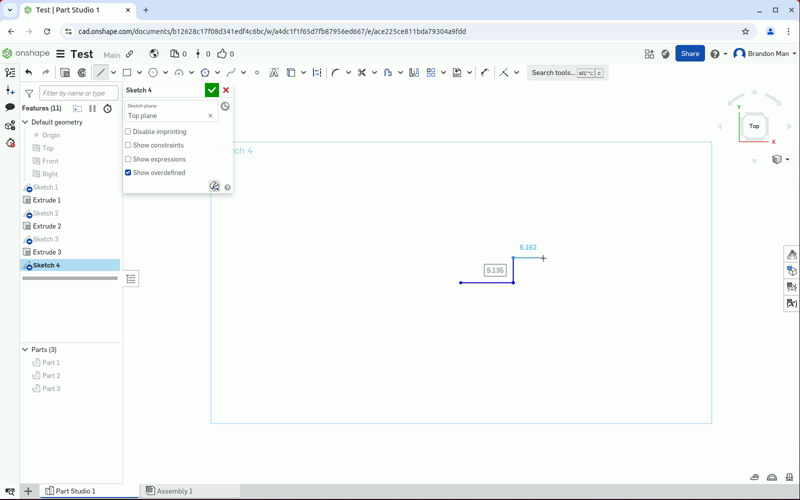
mouse_move(460, 257)
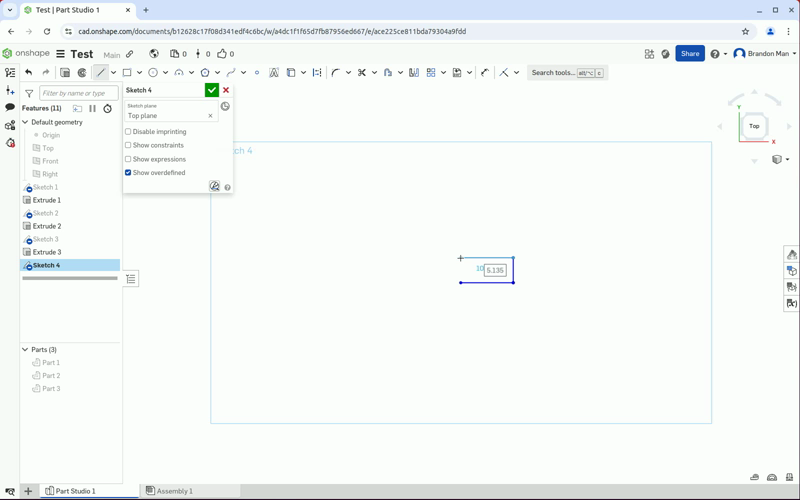
click(460, 257)
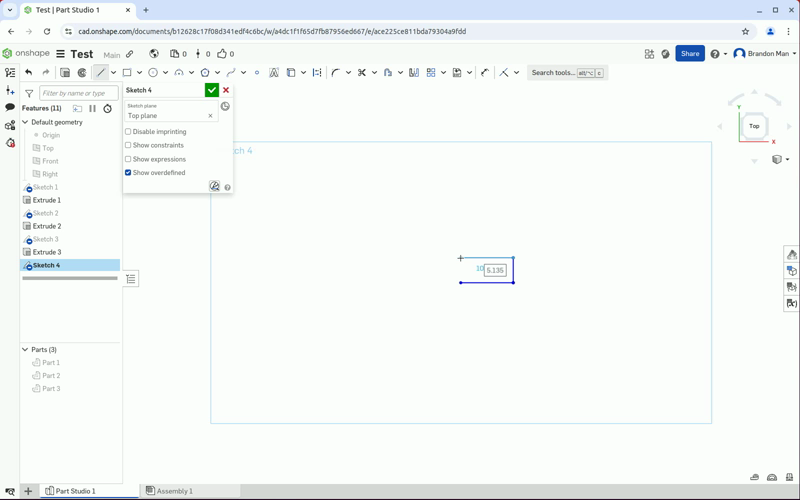
key_up(shift)
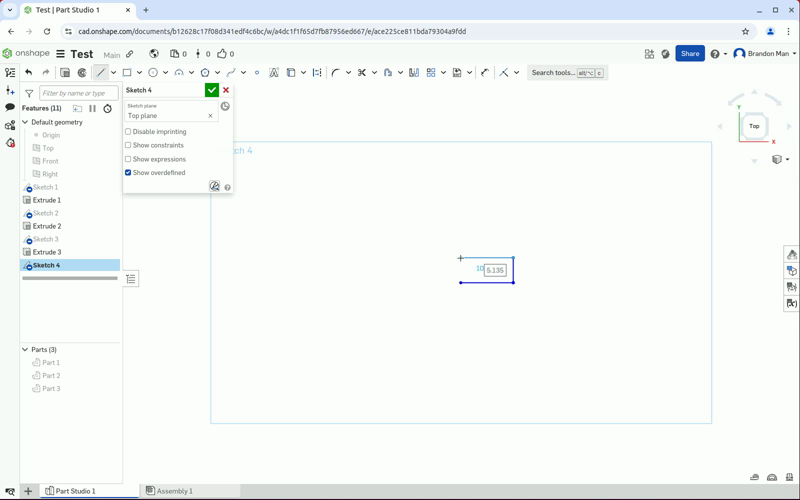
mouse_move(490, 257)
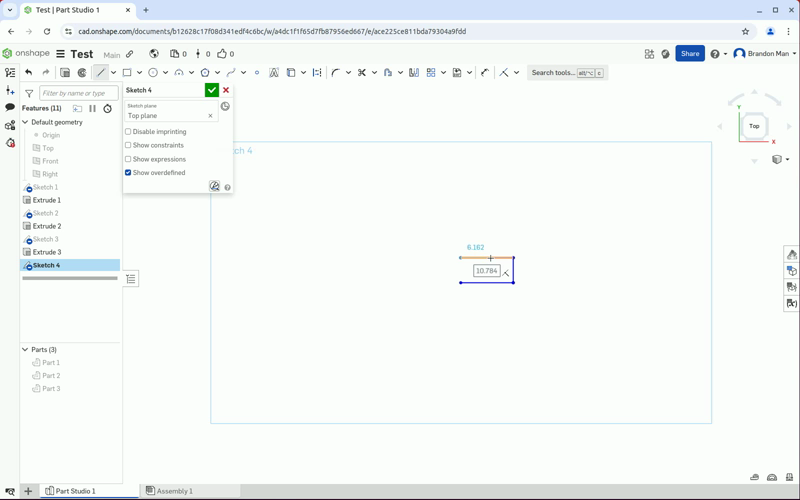
key_down(shift)
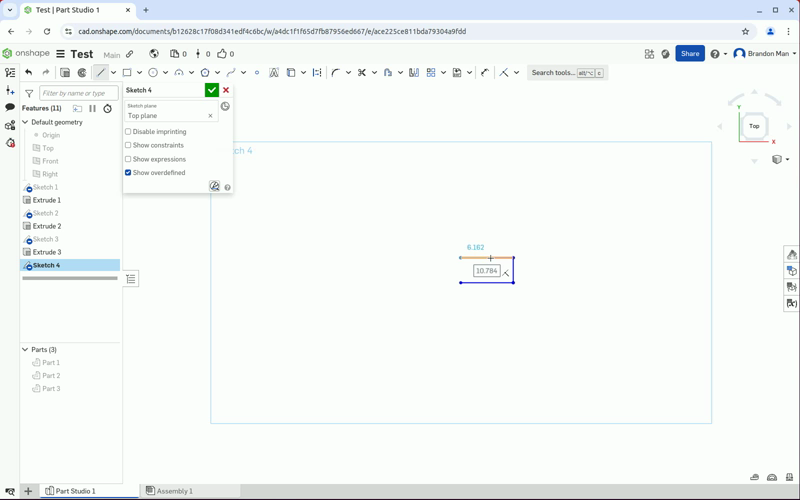
mouse_move(460, 282)
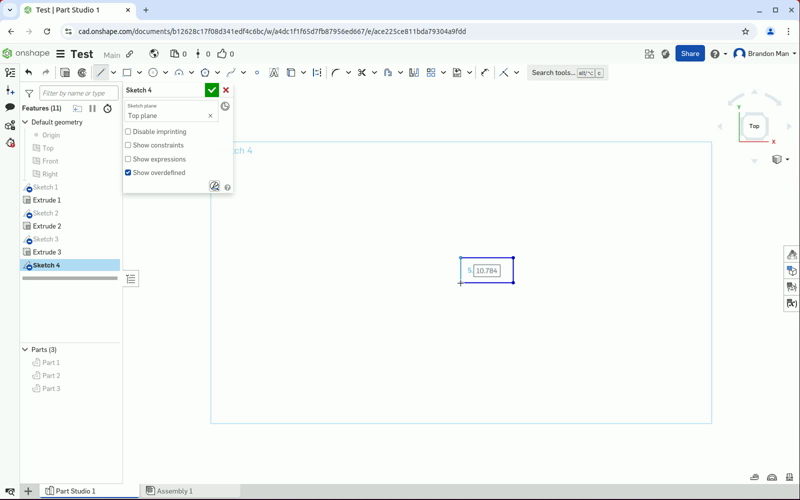
key_up(shift)
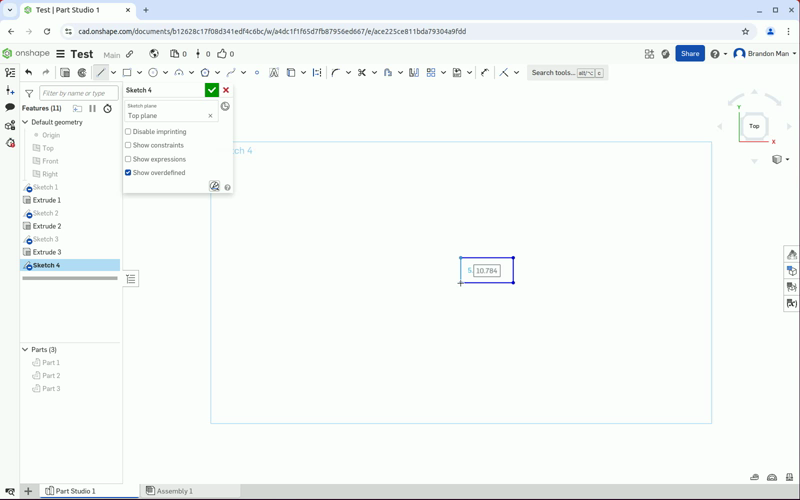
click(460, 282)
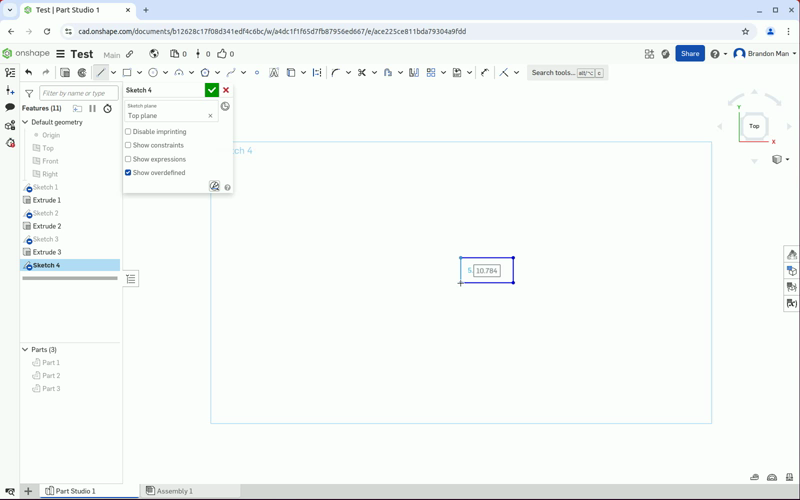
key(esc)
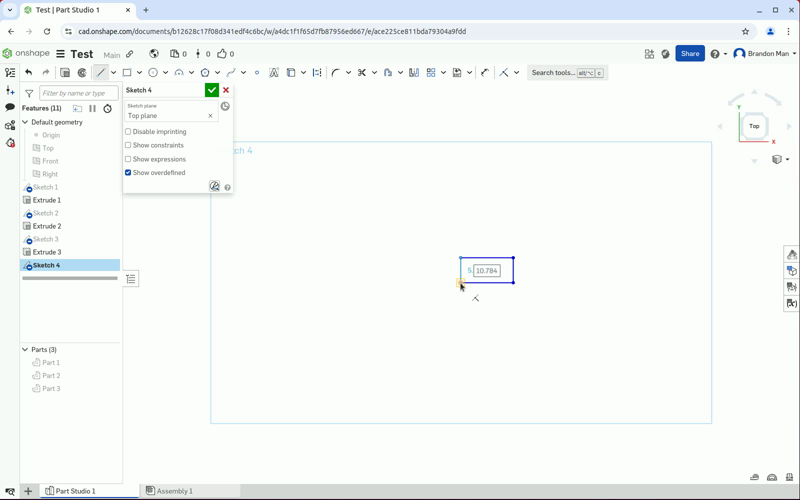
key(c)
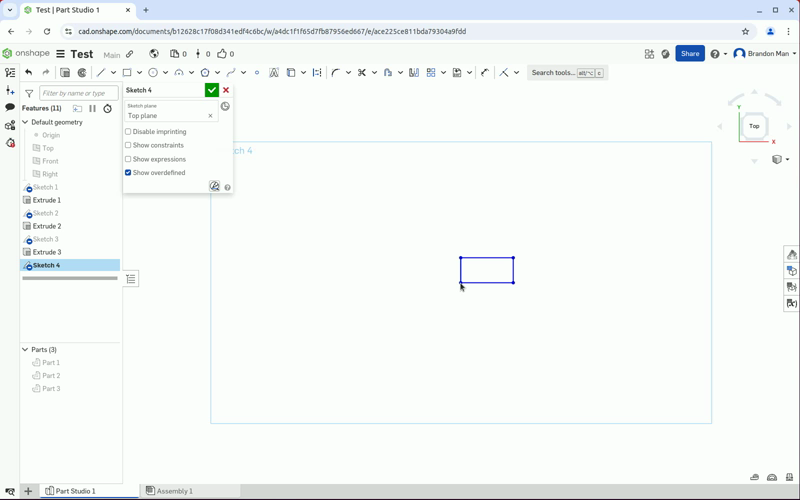
key_down(shift)
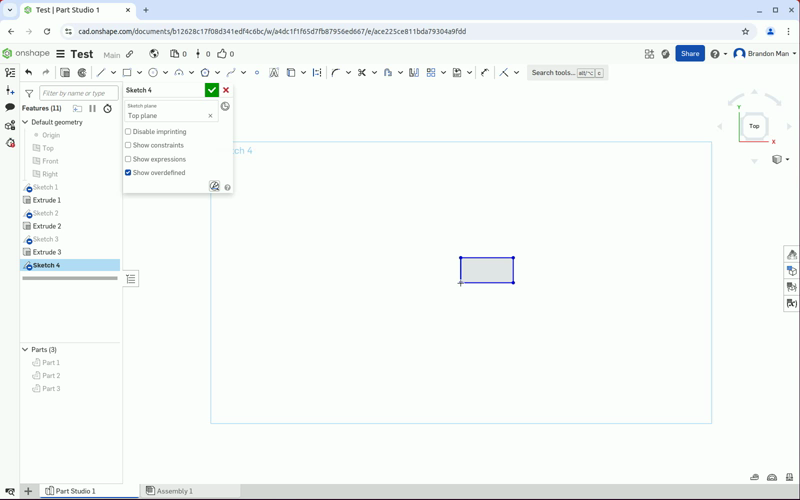
mouse_move(471, 270)
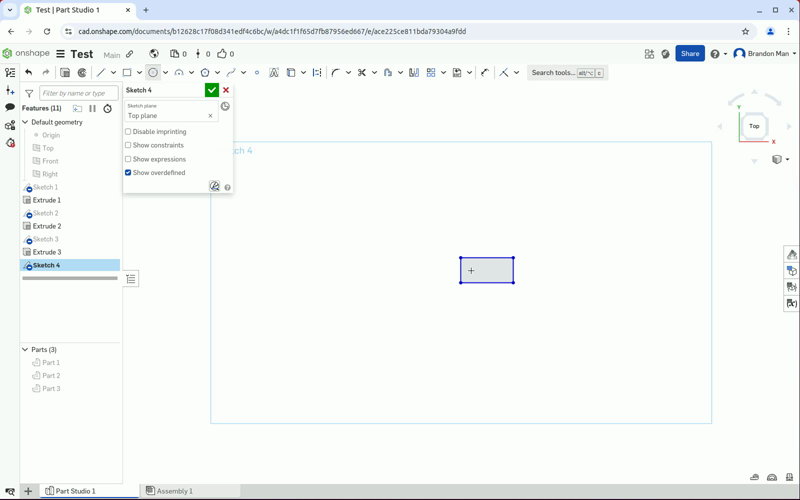
click(471, 270)
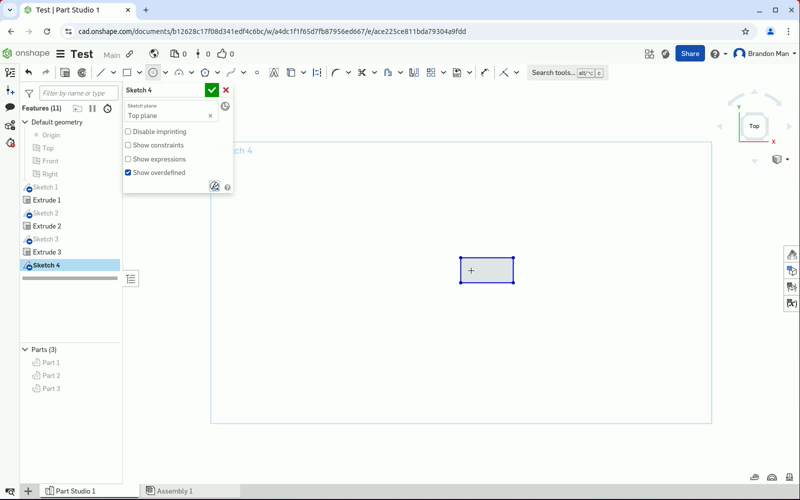
key_up(shift)
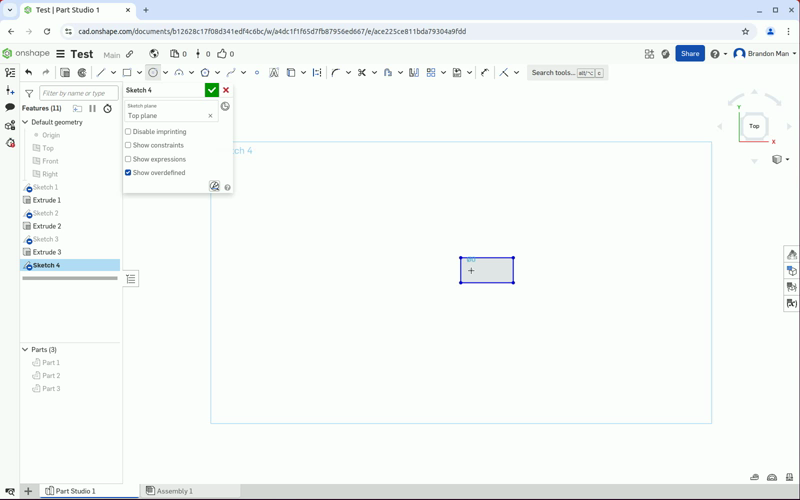
mouse_move(474, 270)
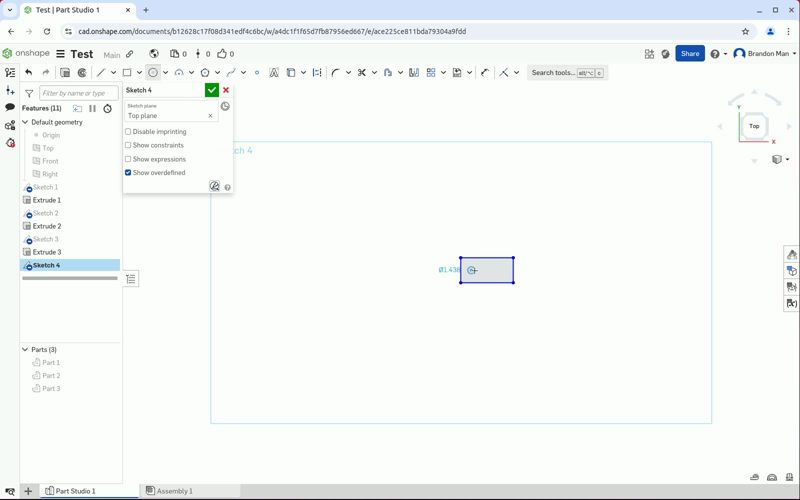
click(474, 270)
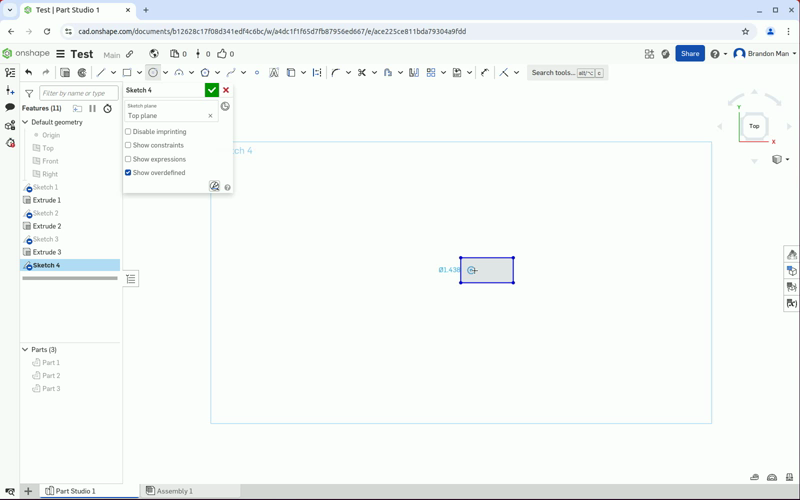
key(esc)
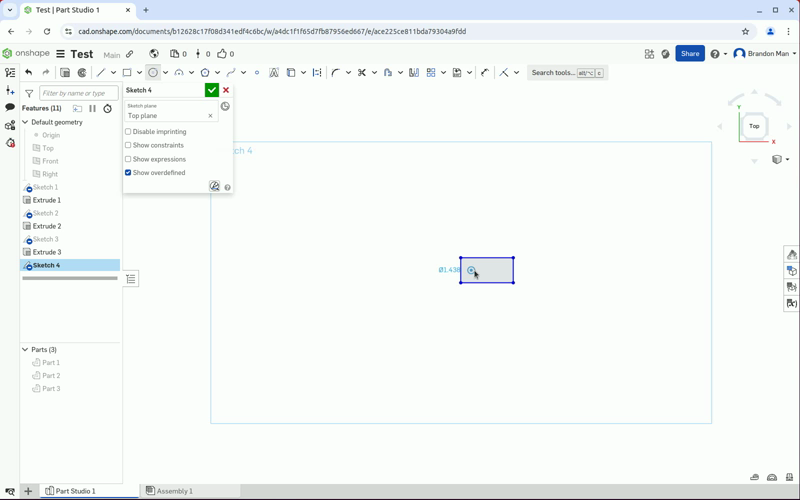
key(c)
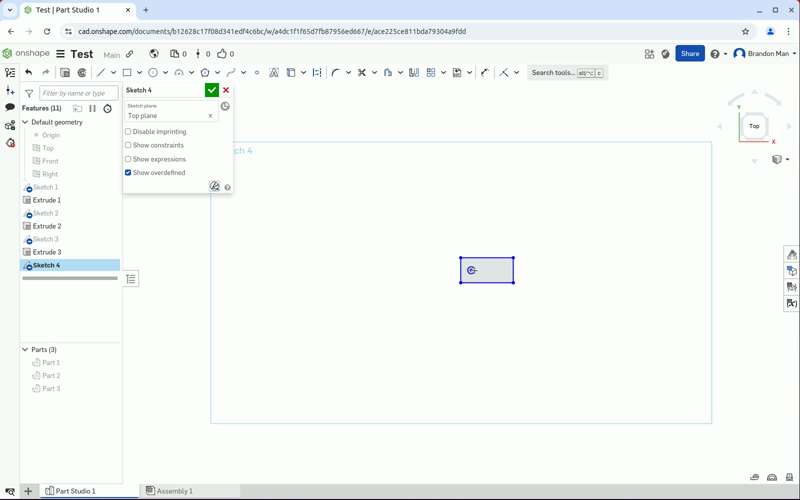
key_down(shift)
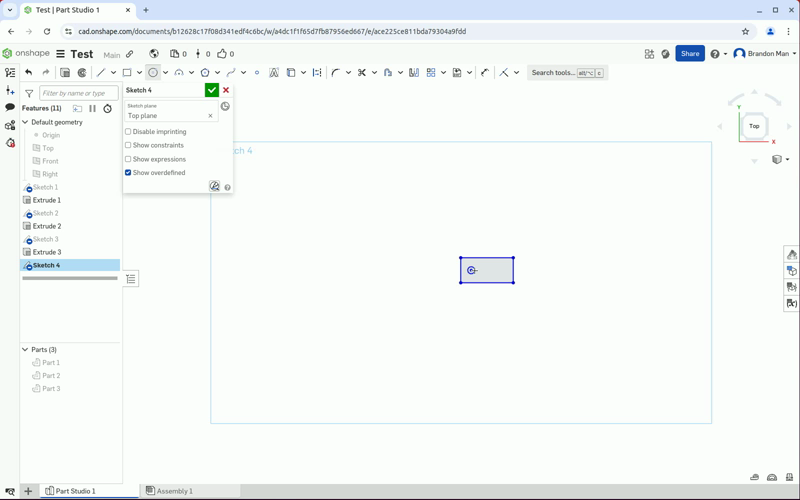
mouse_move(487, 270)
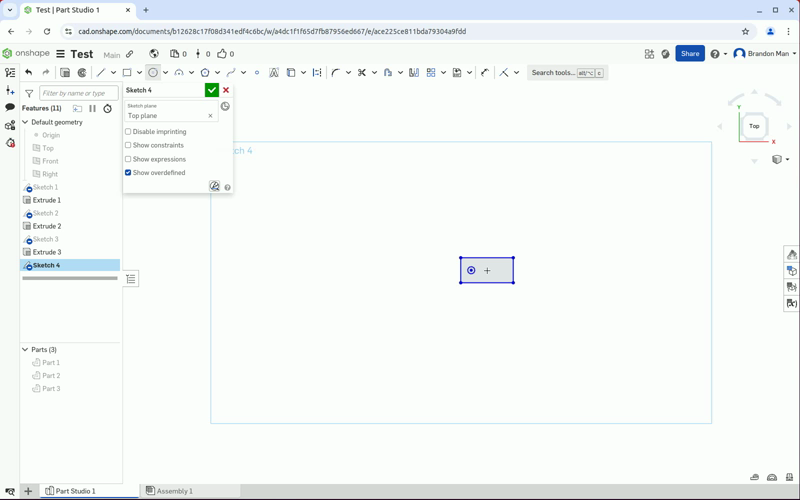
click(487, 270)
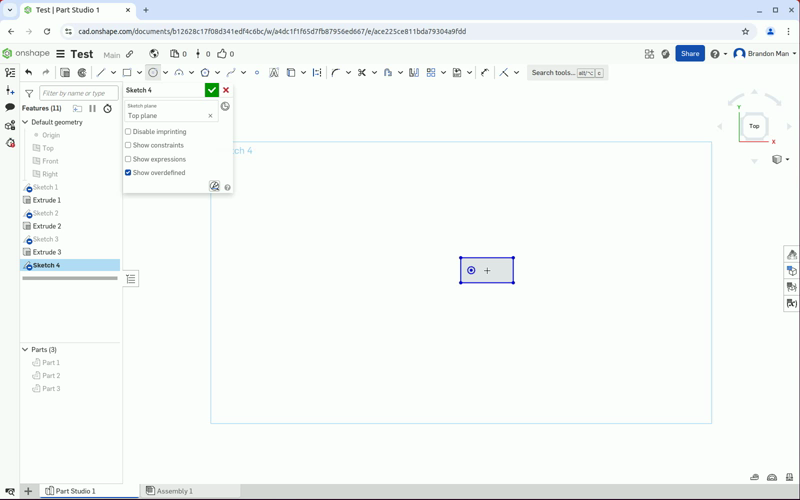
key_up(shift)
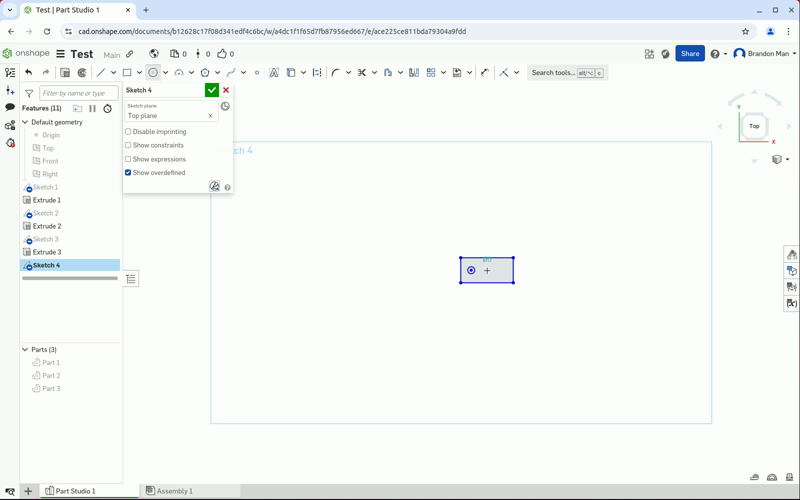
mouse_move(491, 270)
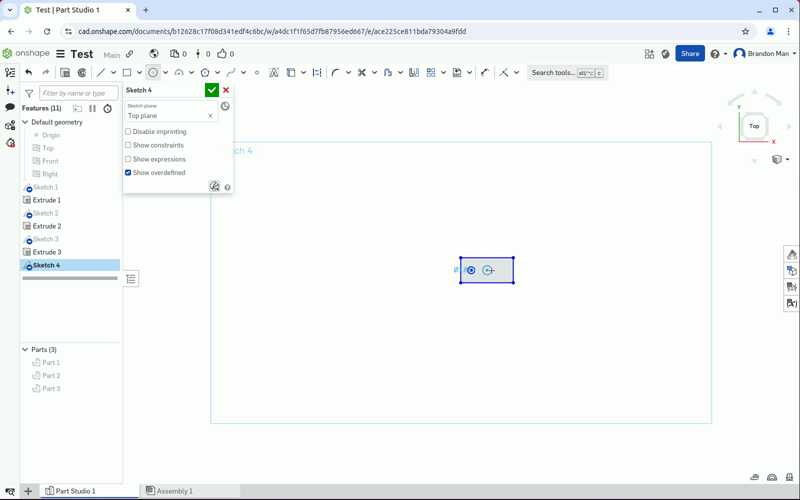
click(491, 270)
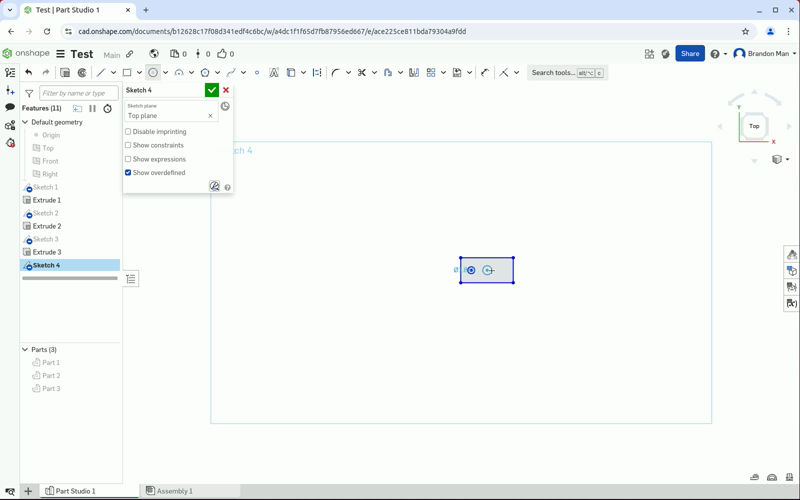
key(esc)
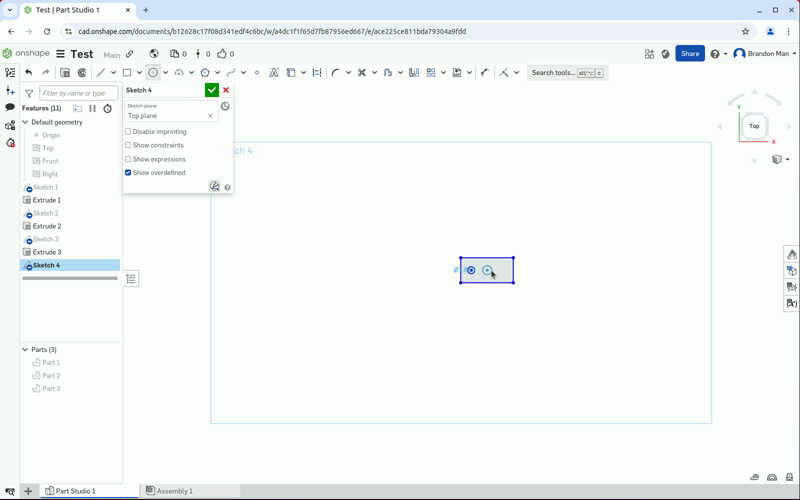
key(c)
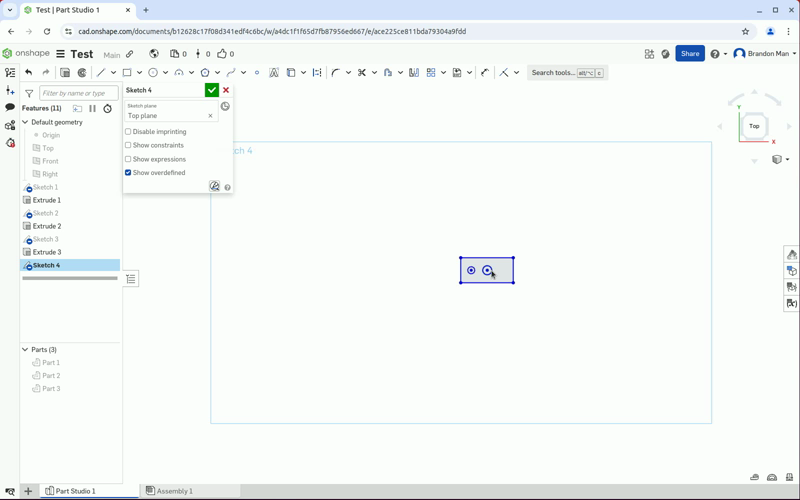
key_down(shift)
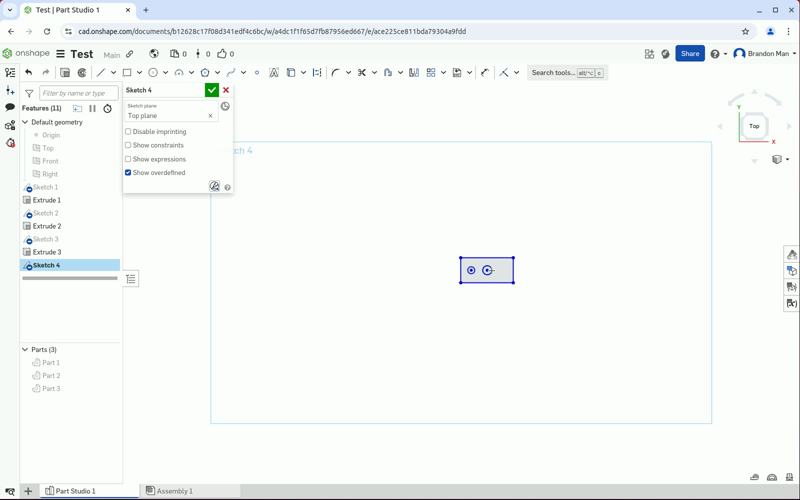
mouse_move(502, 270)
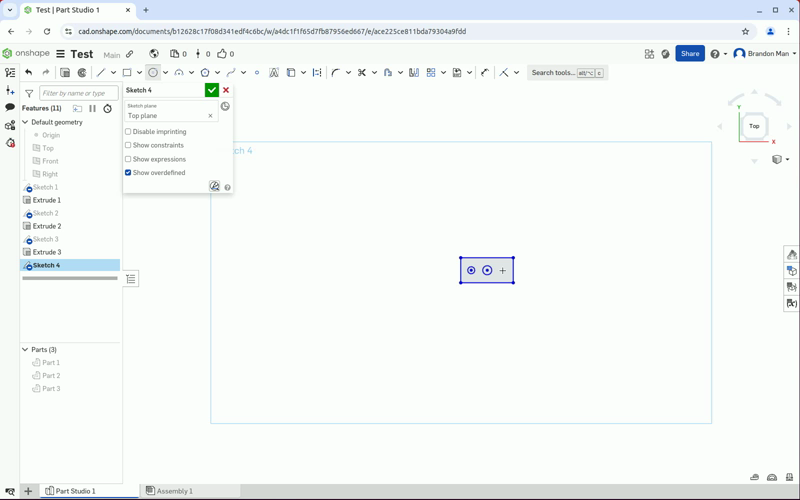
click(502, 270)
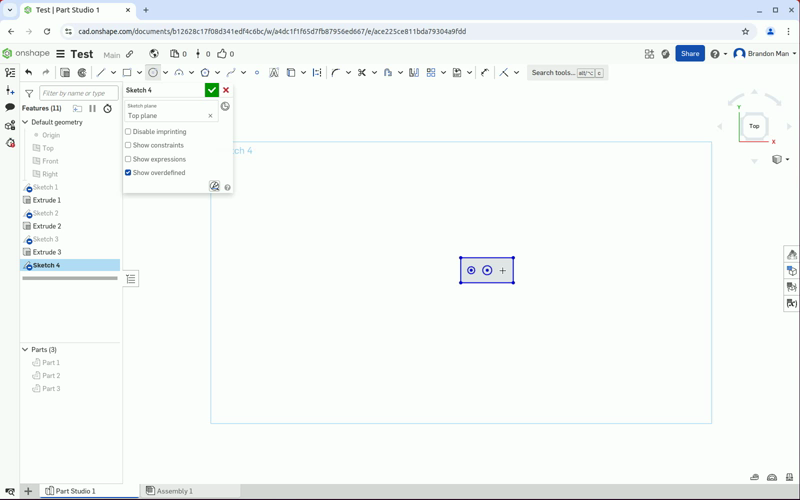
key_up(shift)
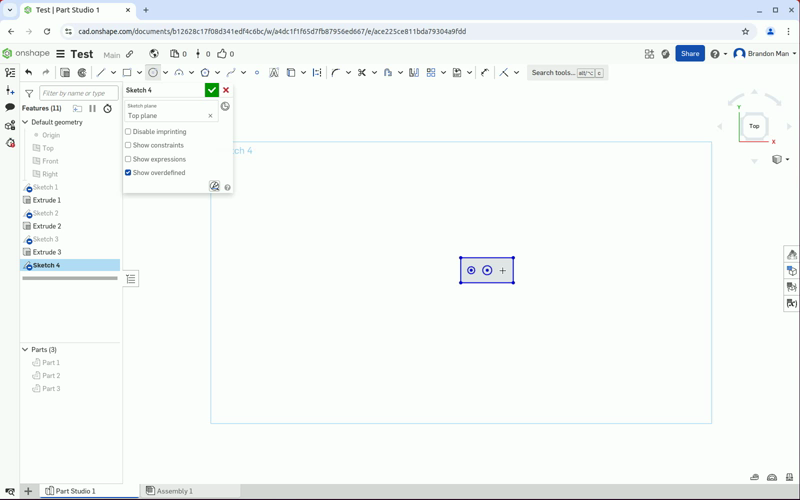
mouse_move(505, 270)
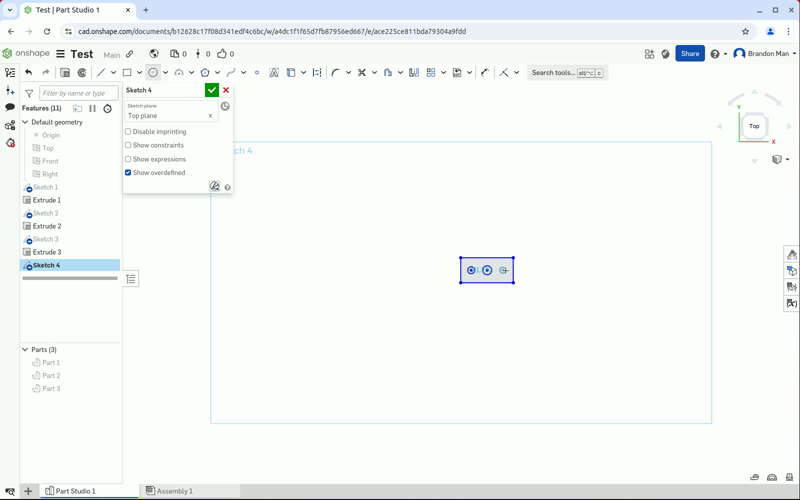
click(505, 270)
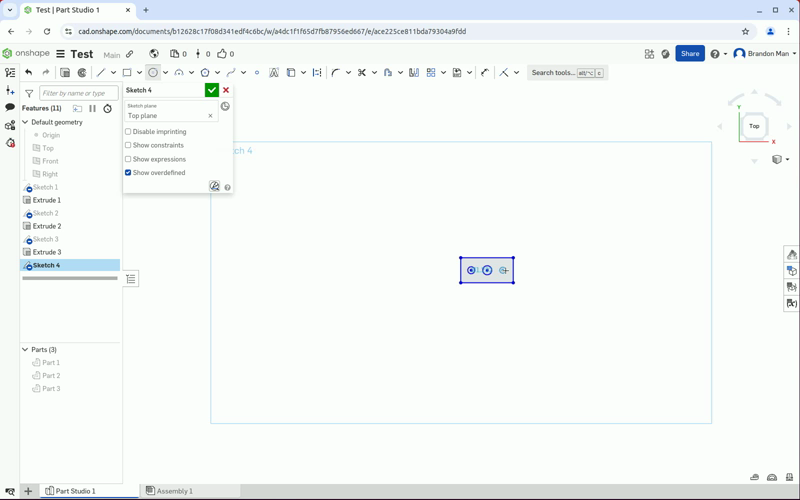
key(esc)
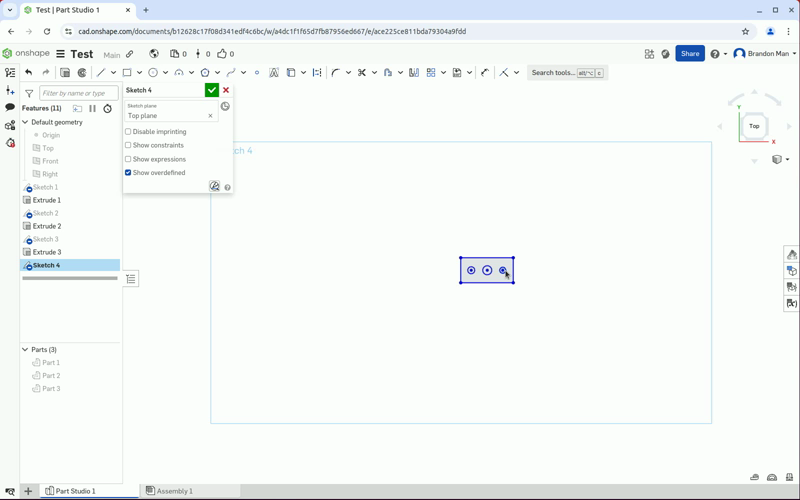
mouse_move(484, 280)
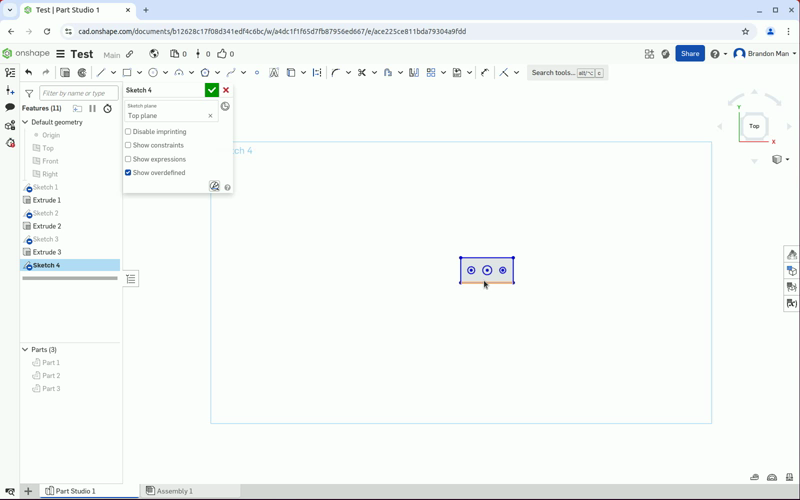
scroll(6)
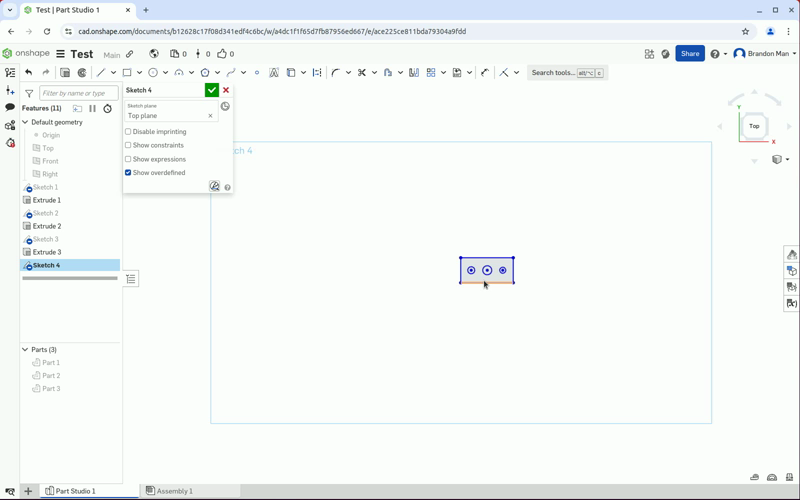
scroll(6)
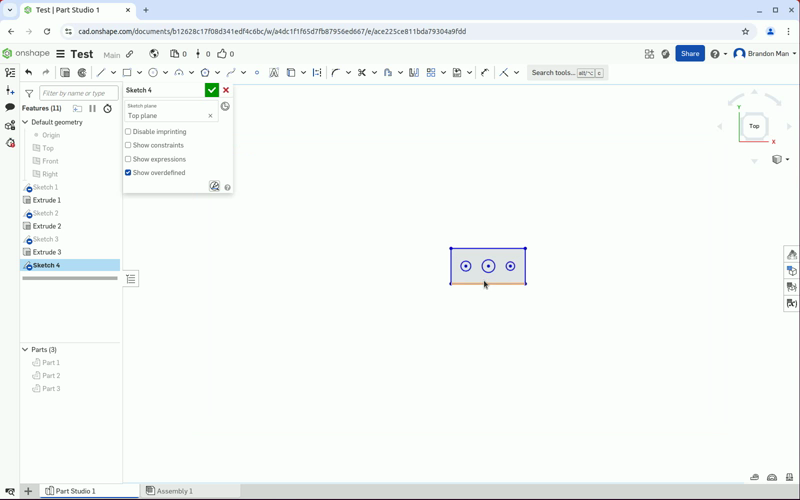
scroll(6)
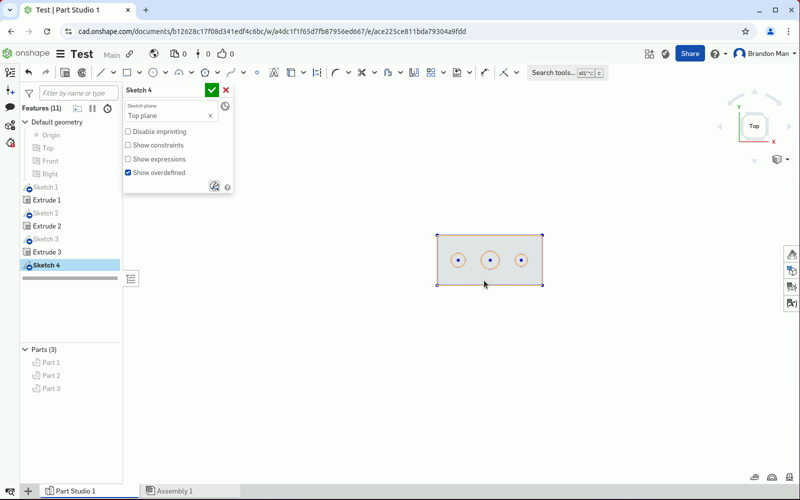
scroll(6)
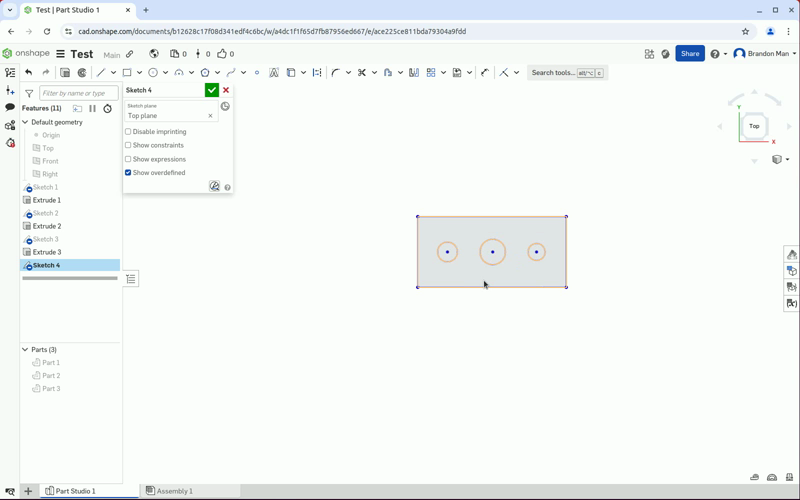
scroll(6)
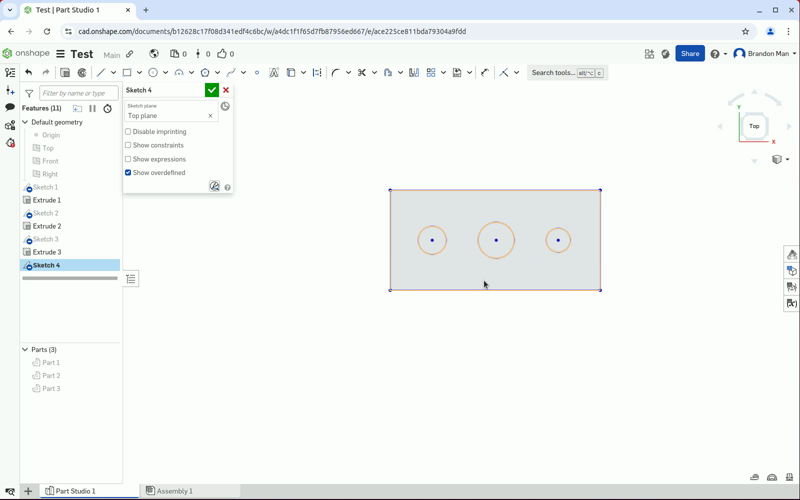
scroll(6)
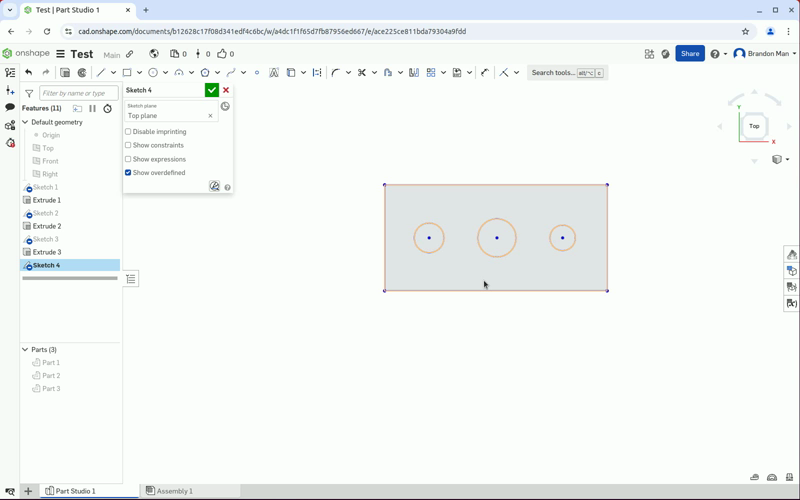
scroll(6)
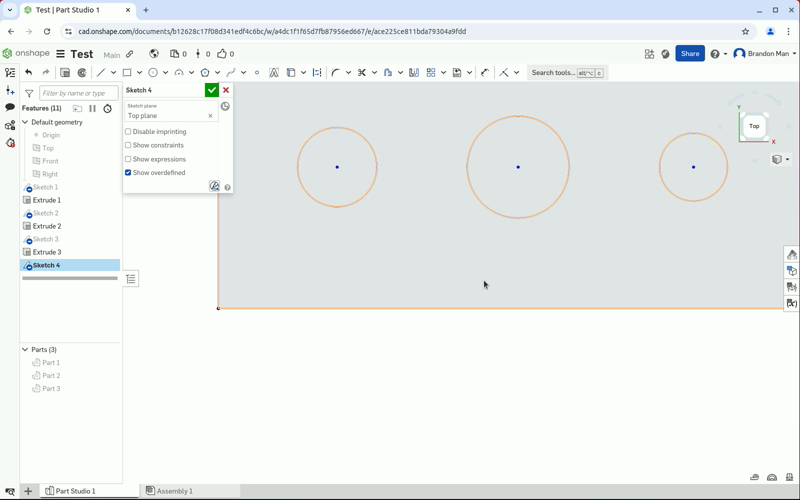
click(484, 280)
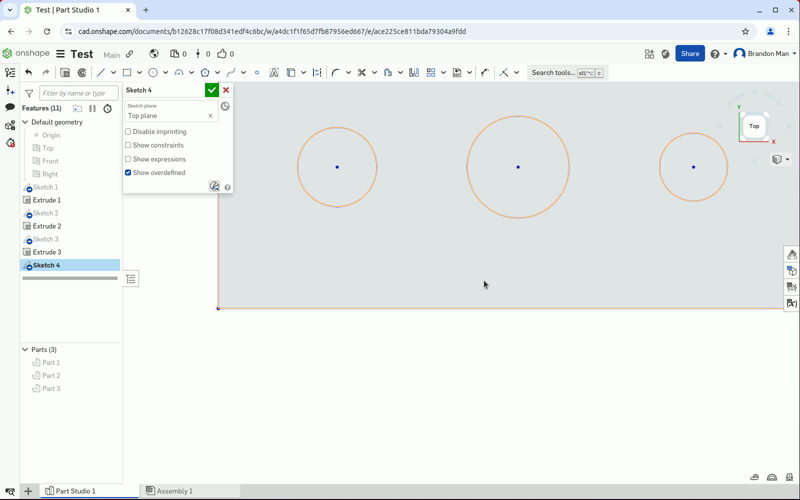
scroll(-6)
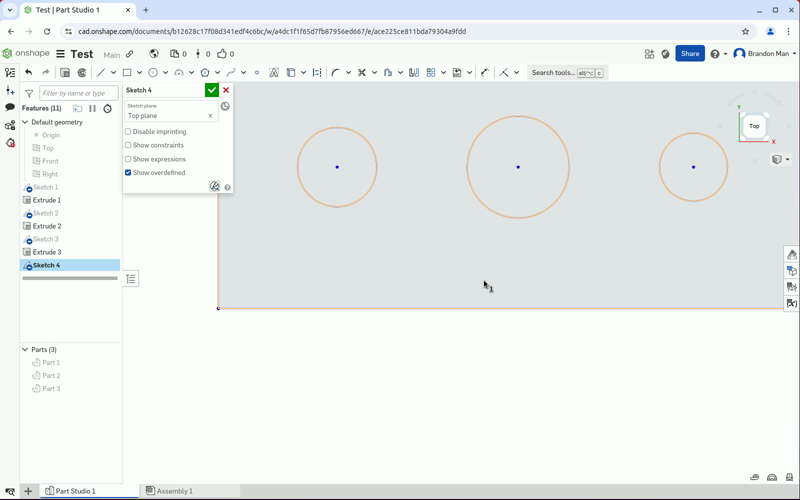
scroll(-6)
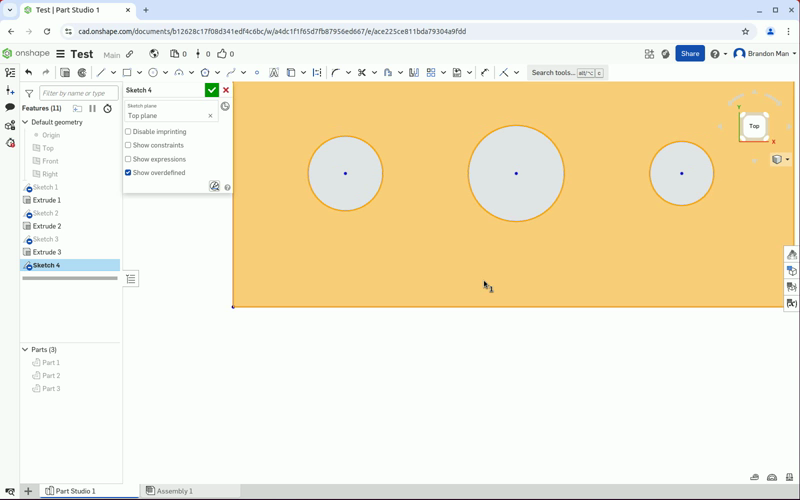
scroll(-6)
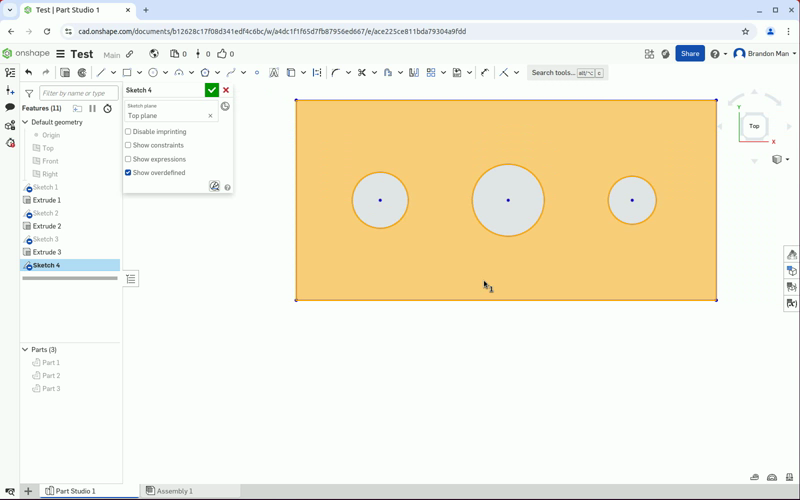
scroll(-6)
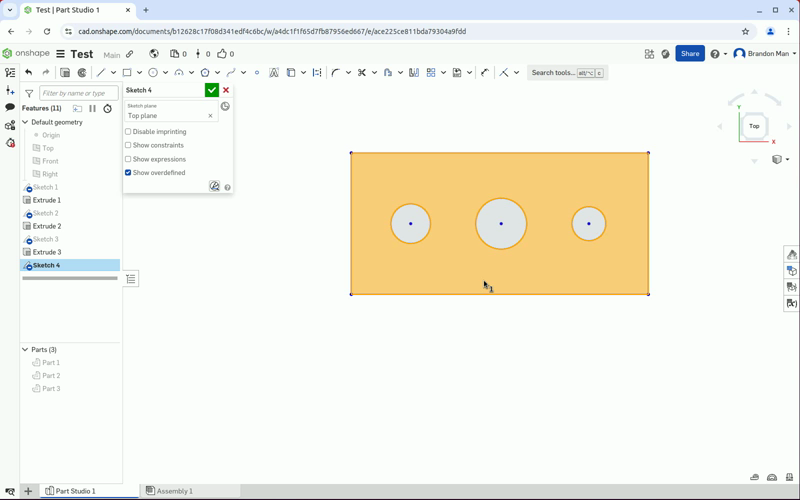
scroll(-6)
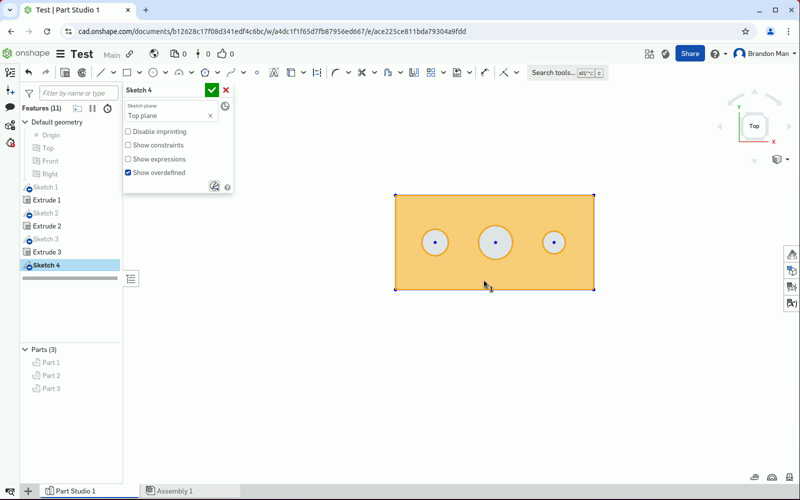
scroll(-6)
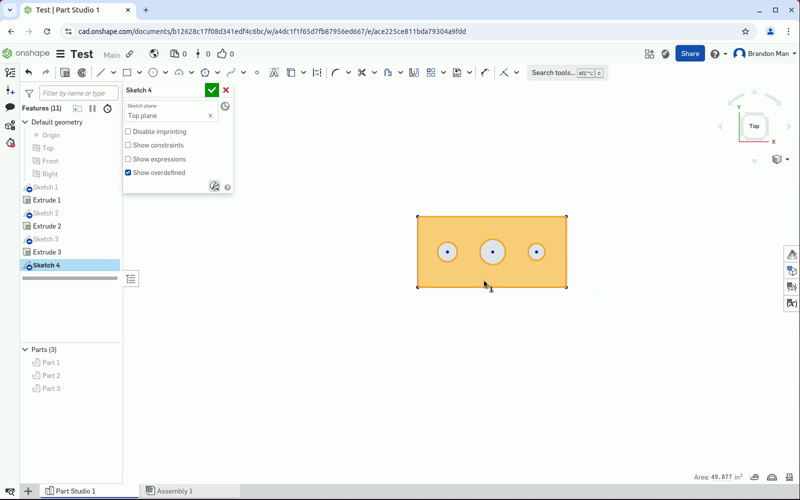
scroll(-6)
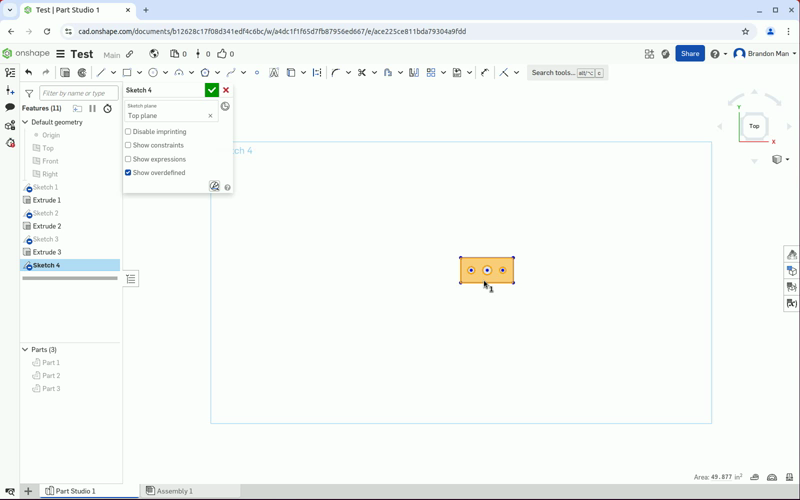
mouse_move(73, 352)
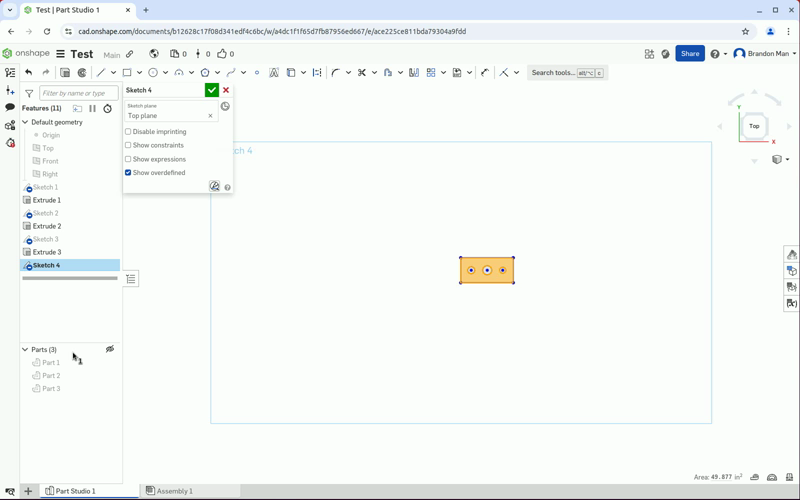
key(shift+y)
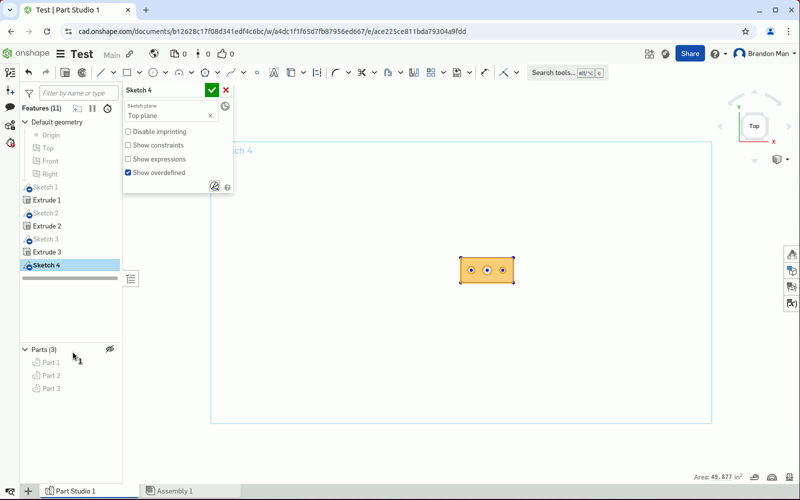
key(shift+e)
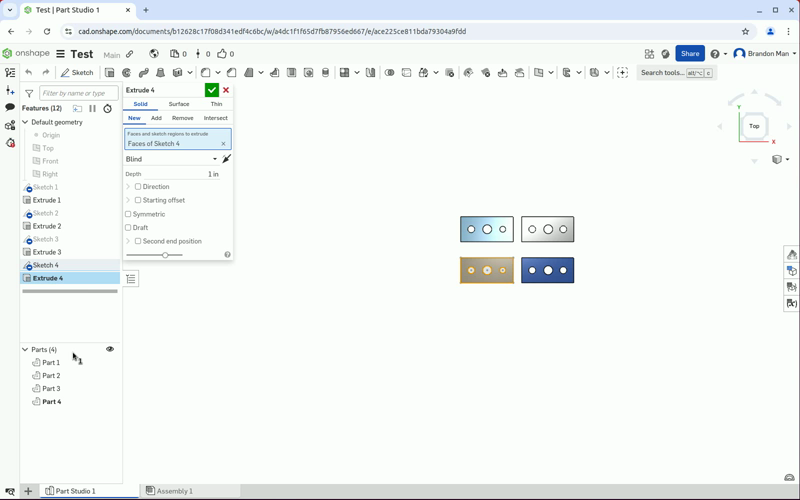
mouse_move(143, 106)
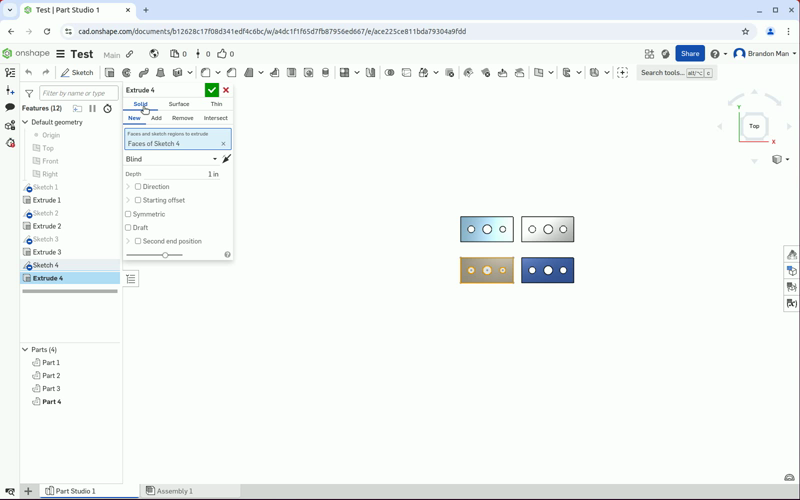
click(143, 106)
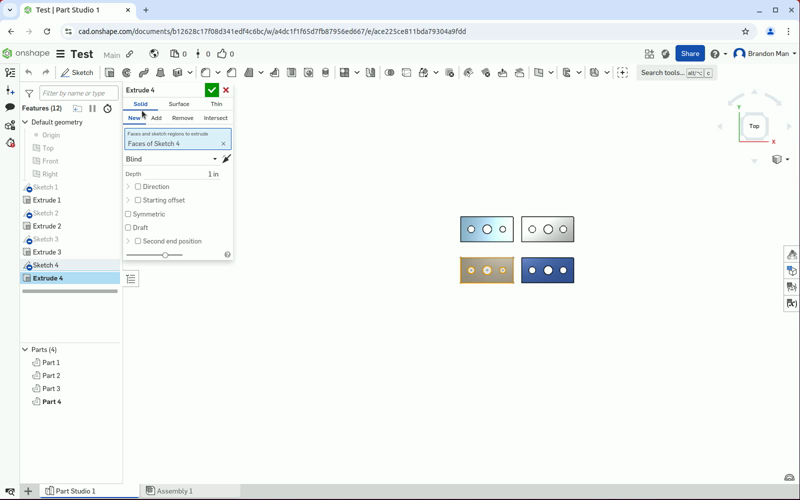
mouse_move(137, 120)
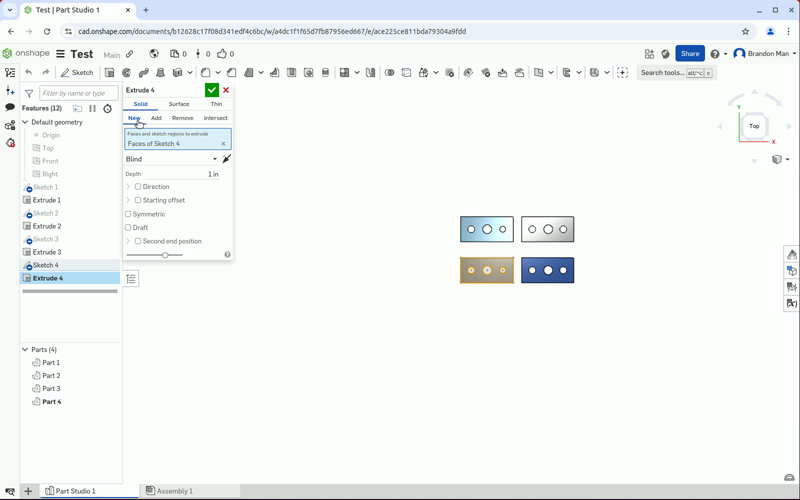
click(137, 120)
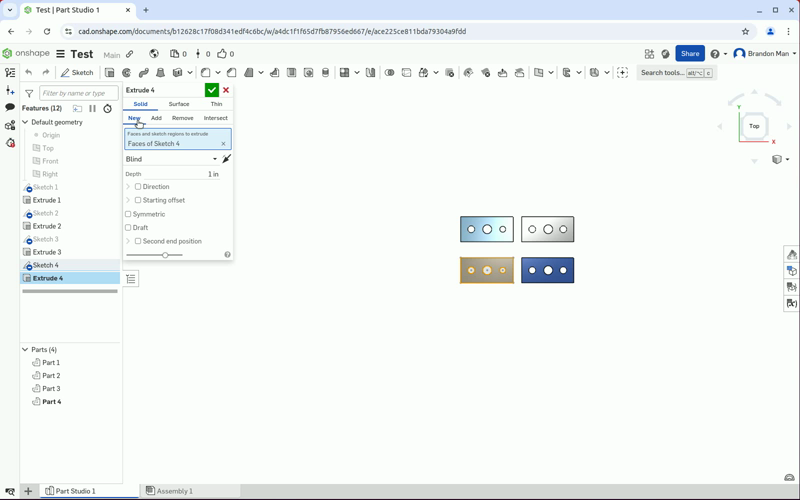
key(tab, 4)
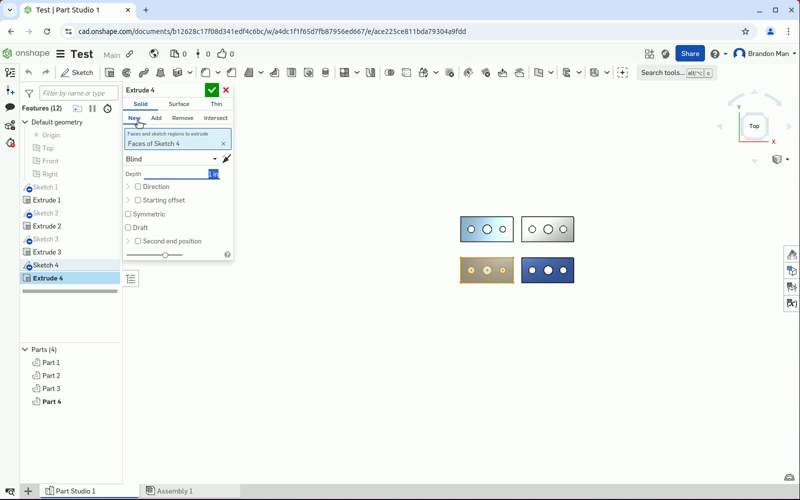
text(0.241)
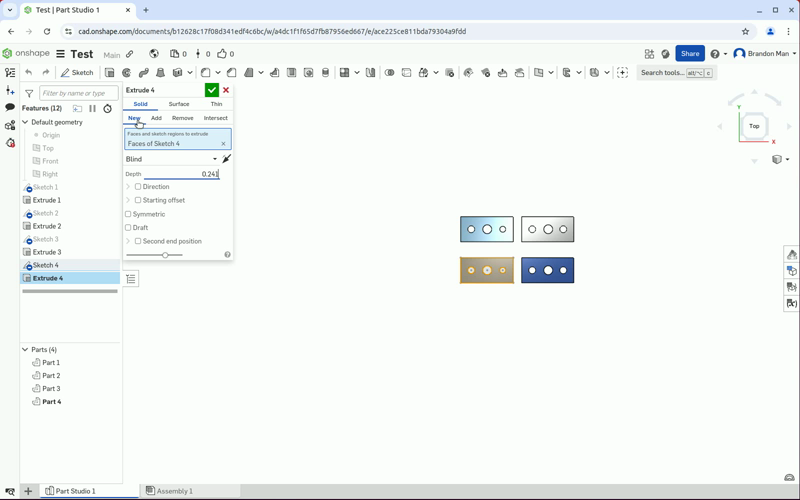
key(enter)
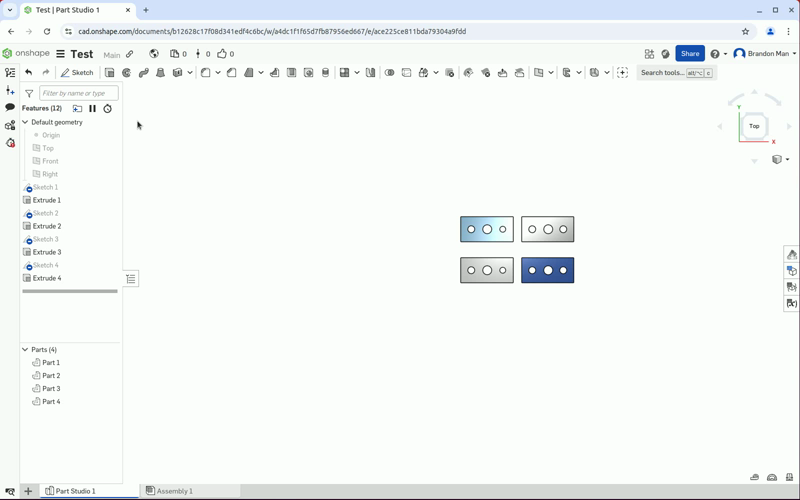
key(shift+h)
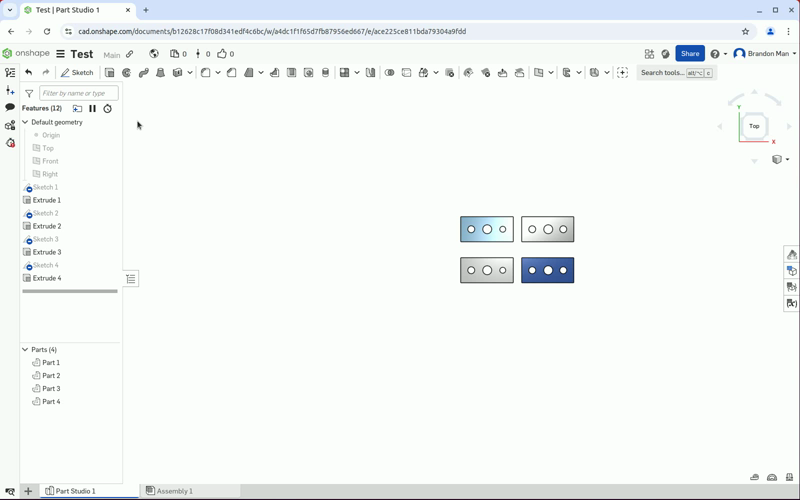
key(shift+h)
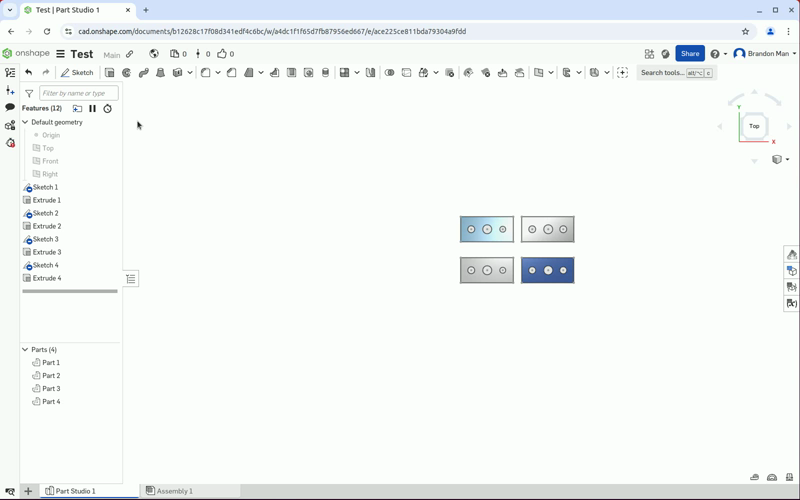
key(shift+7)
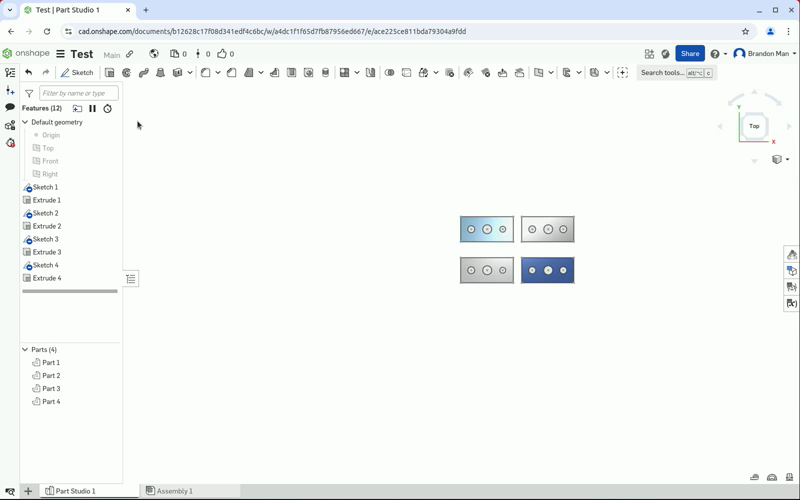
key(up, 3)
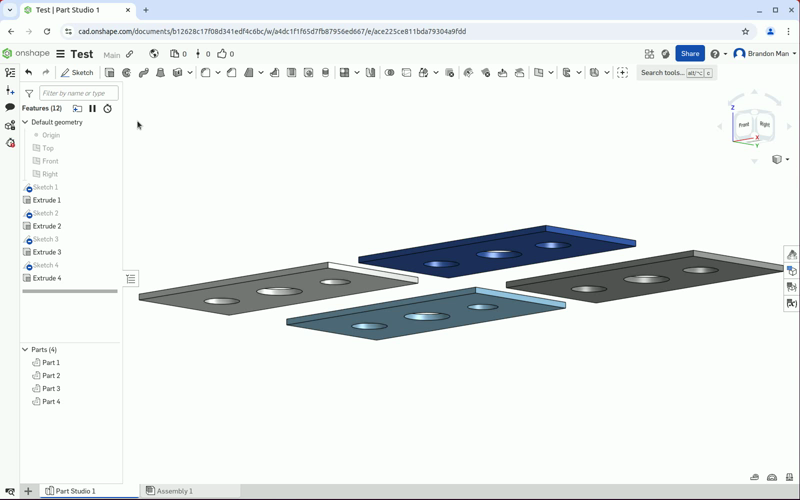
key(left, 3)
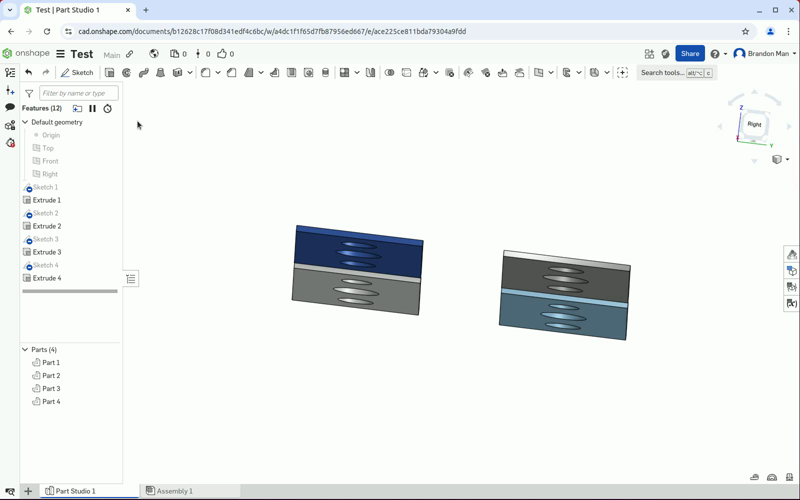
key(right, 3)
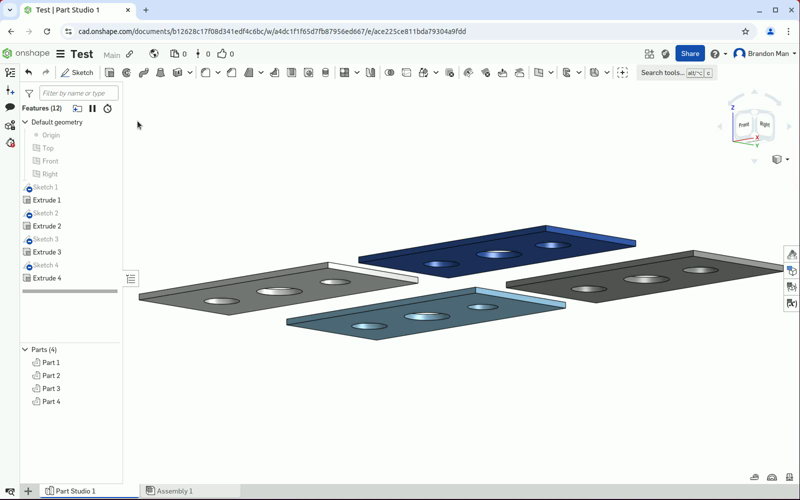
key(down, 3)
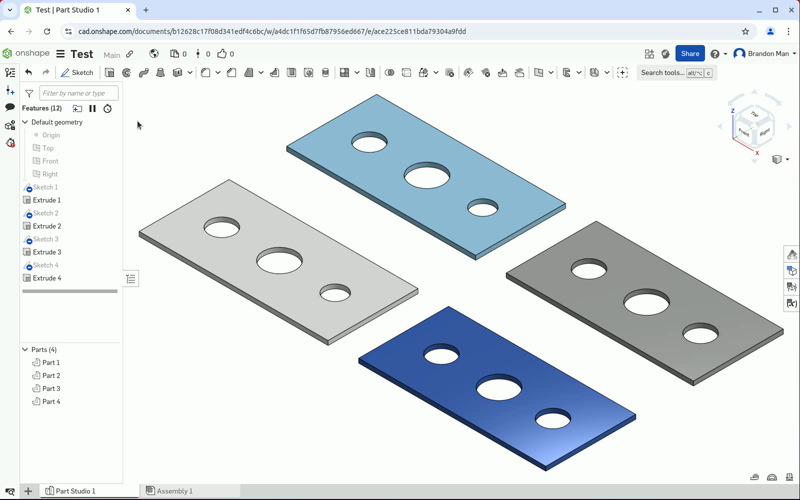
mouse_move(73, 189)
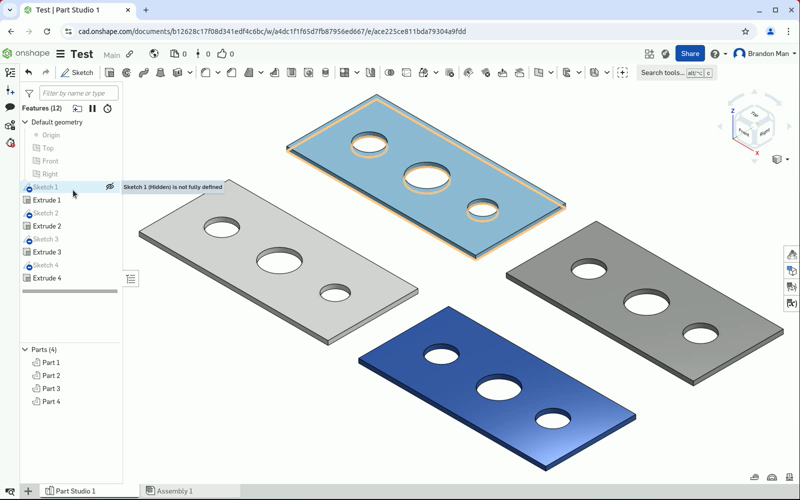
click(73, 189)